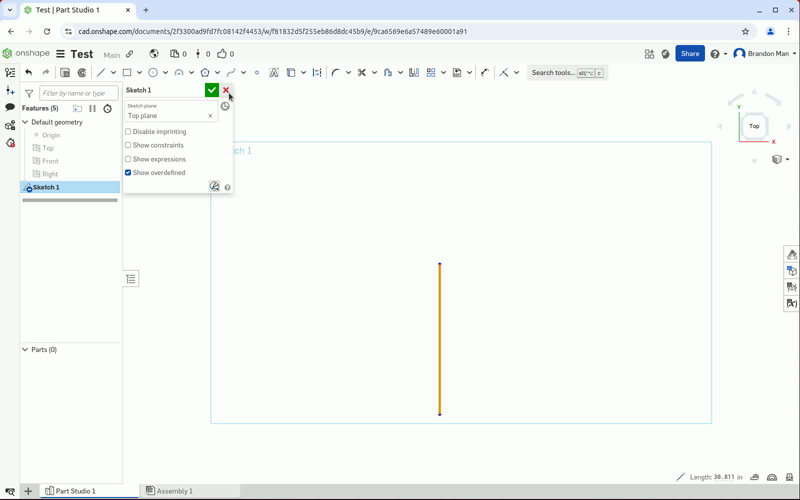
key(shift+h)
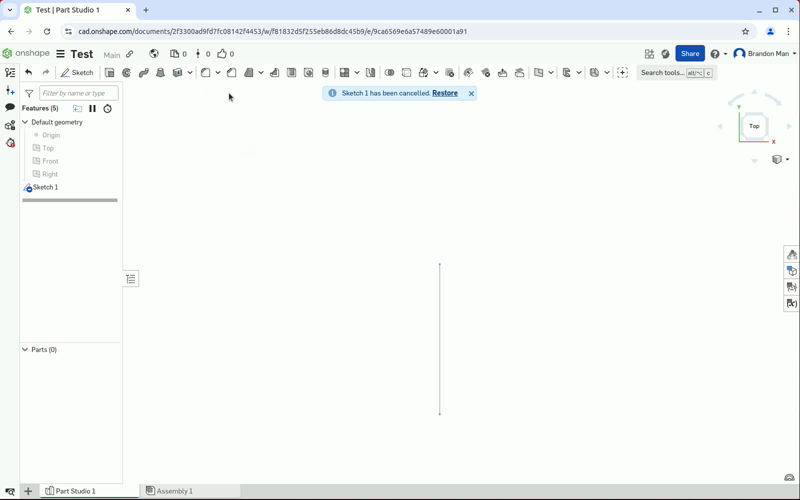
key(shift+s)
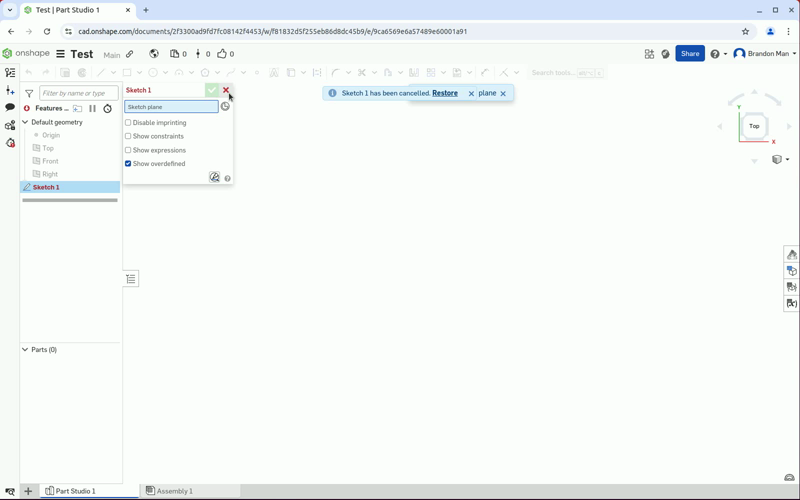
mouse_move(73, 150)
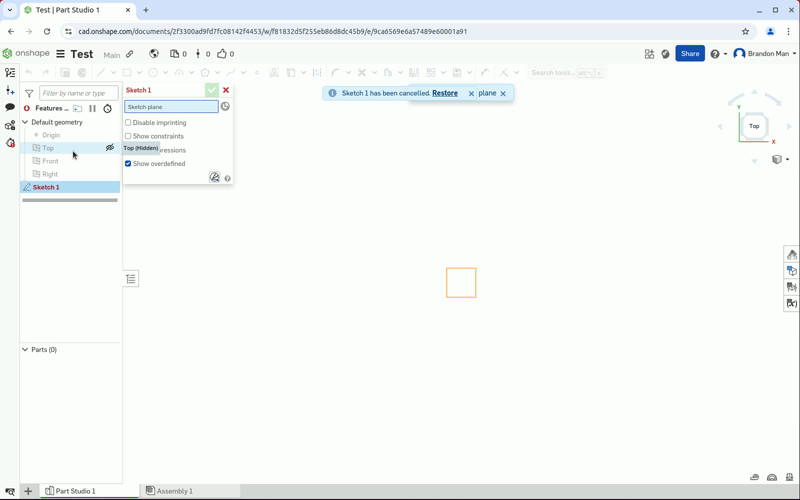
click(73, 150)
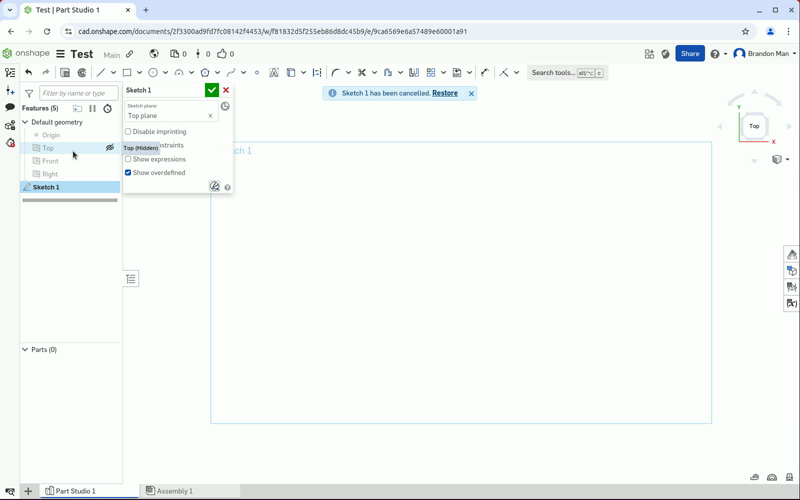
mouse_move(73, 352)
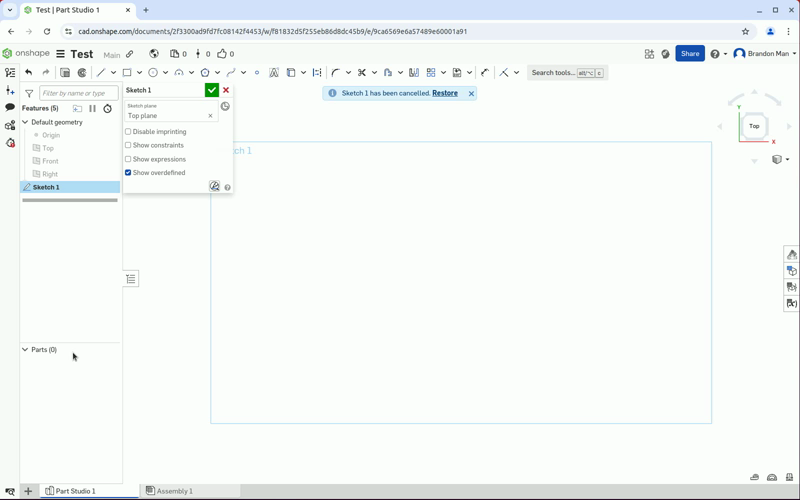
key(y)
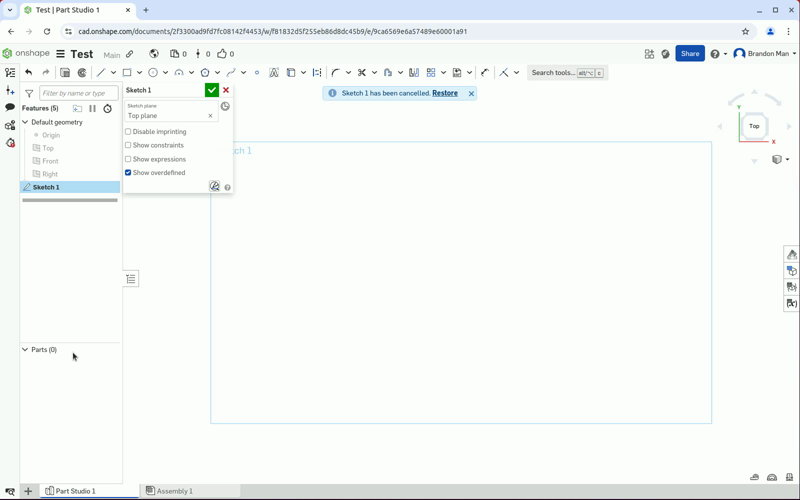
key(l)
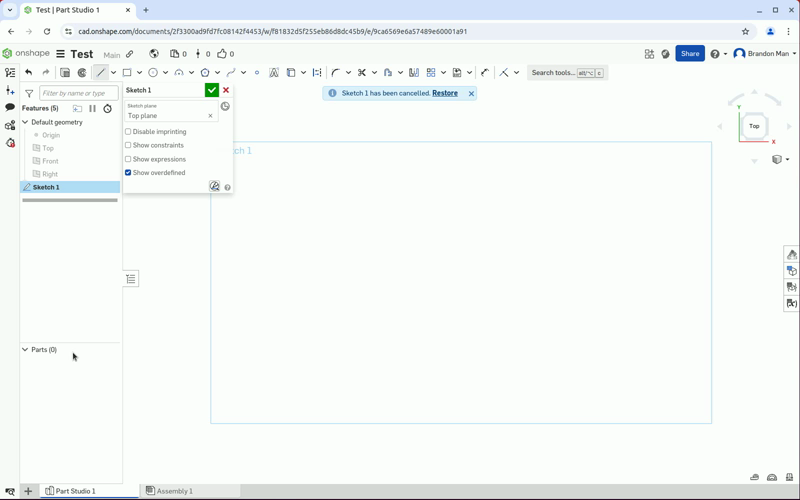
key_down(shift)
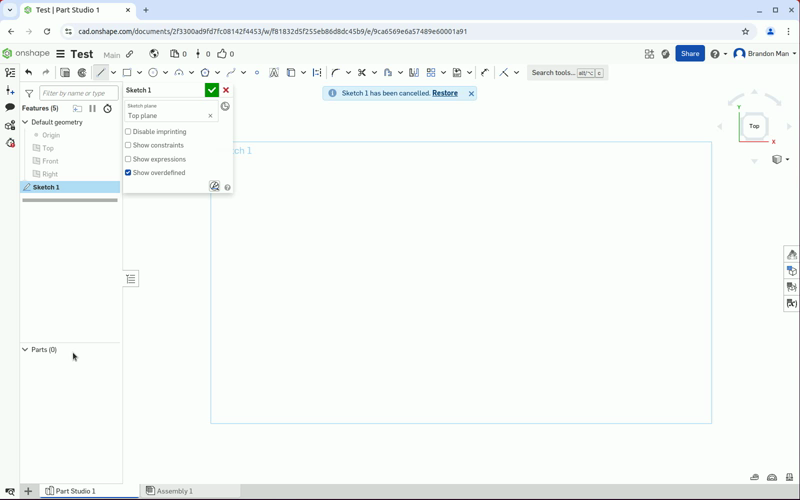
mouse_move(350, 282)
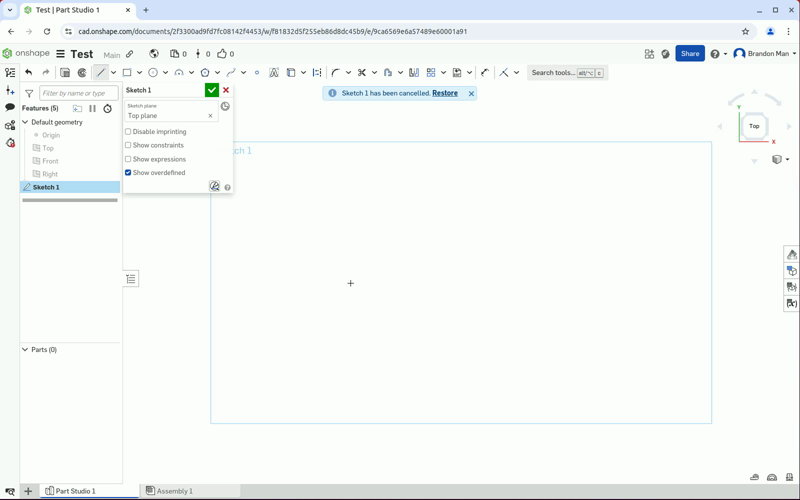
click(350, 282)
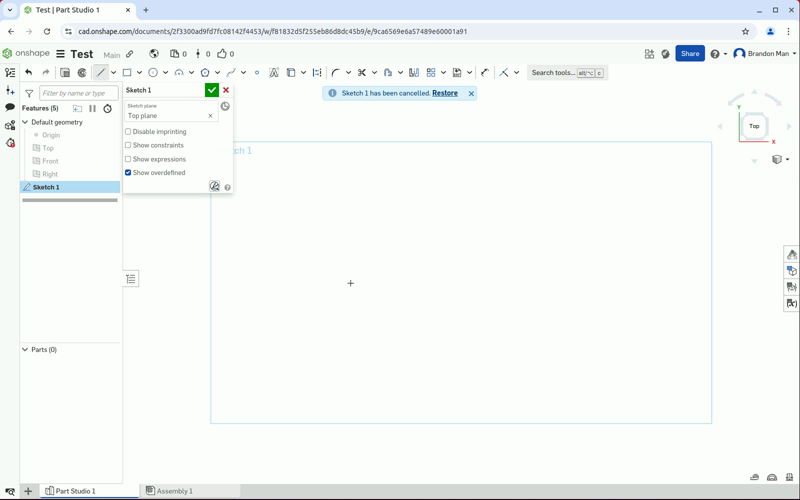
key_up(shift)
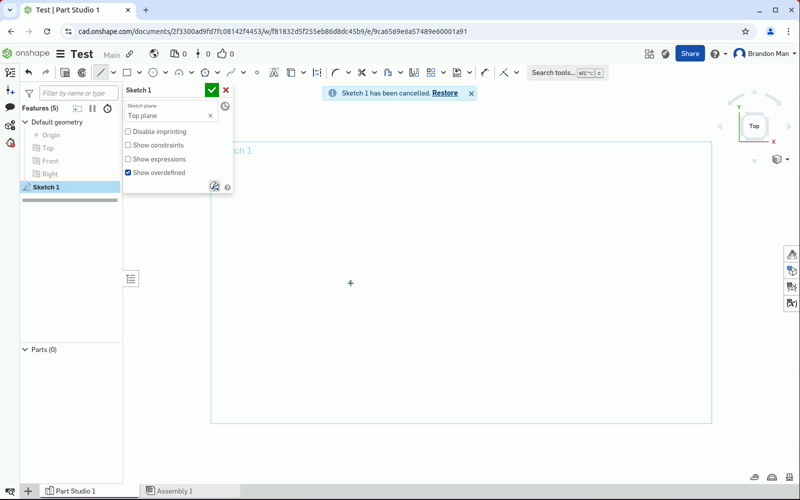
key_down(shift)
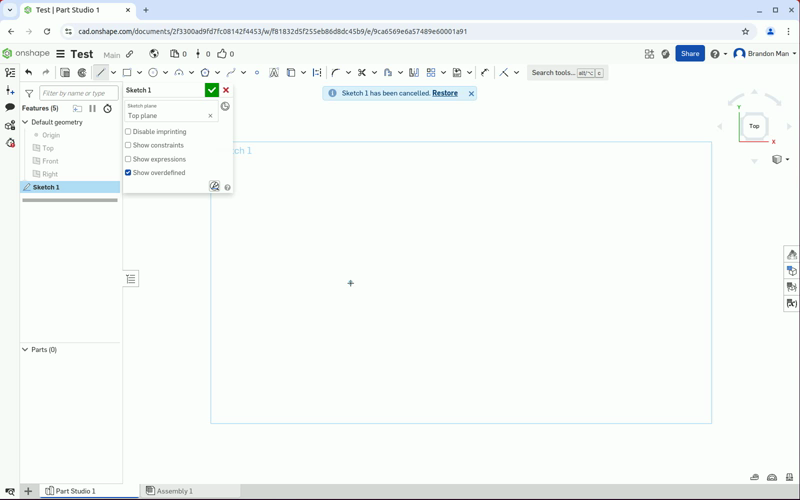
mouse_move(380, 282)
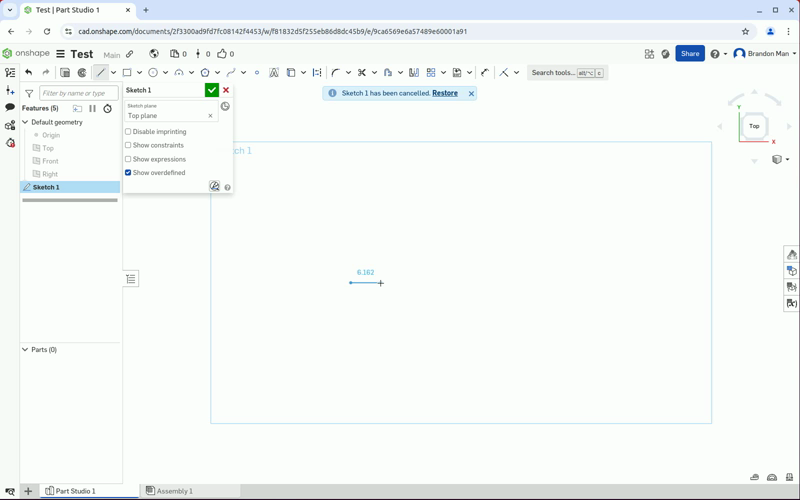
mouse_move(406, 282)
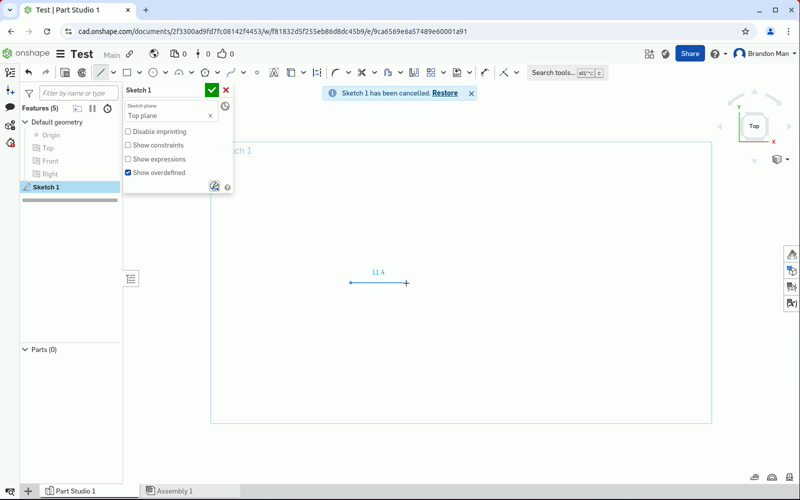
click(406, 282)
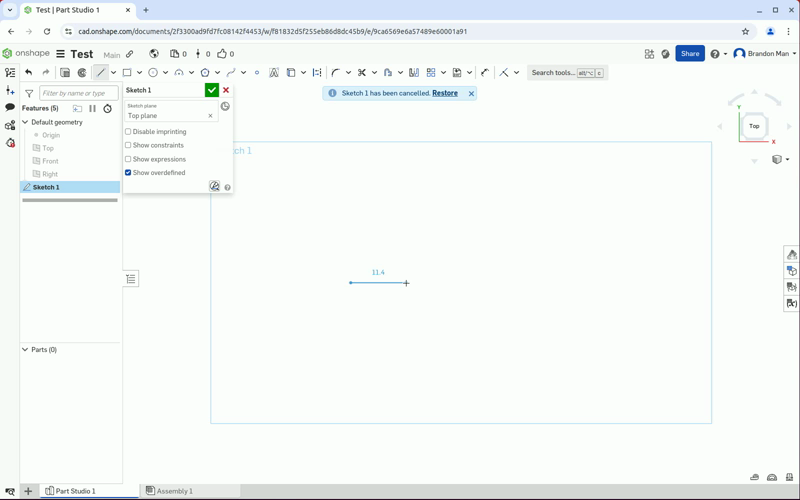
key_up(shift)
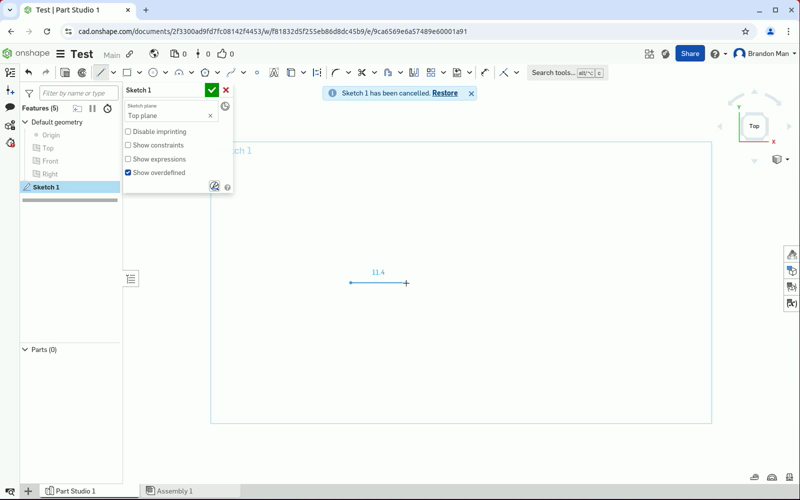
key_down(shift)
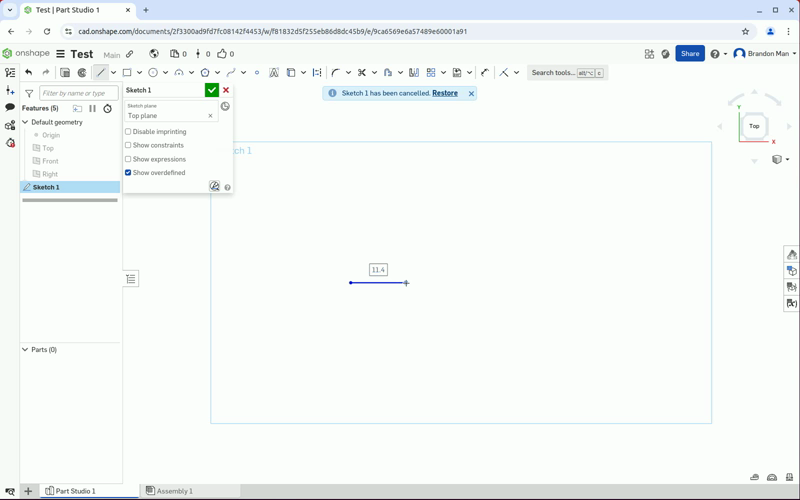
mouse_move(436, 282)
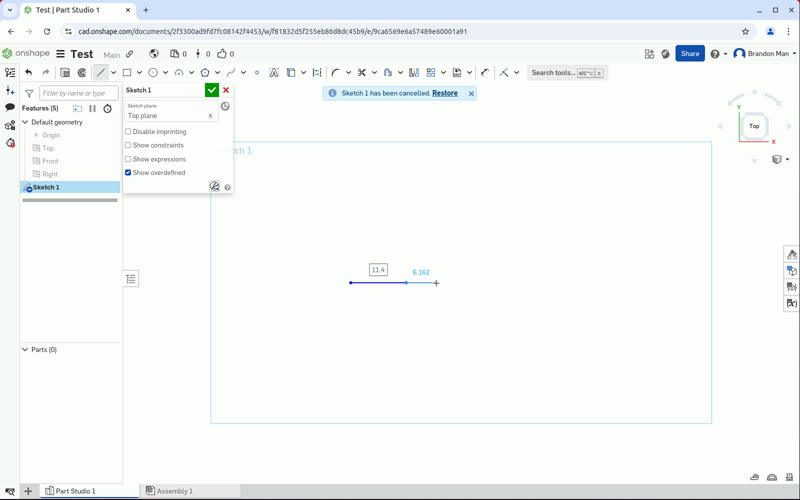
mouse_move(406, 340)
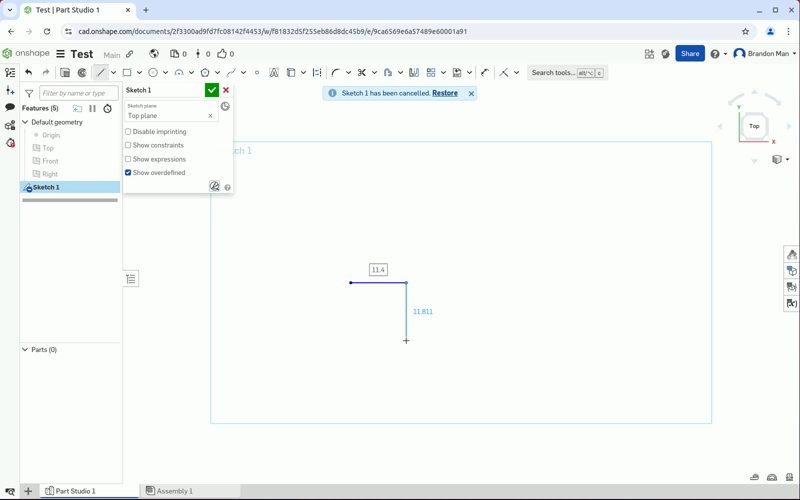
click(406, 340)
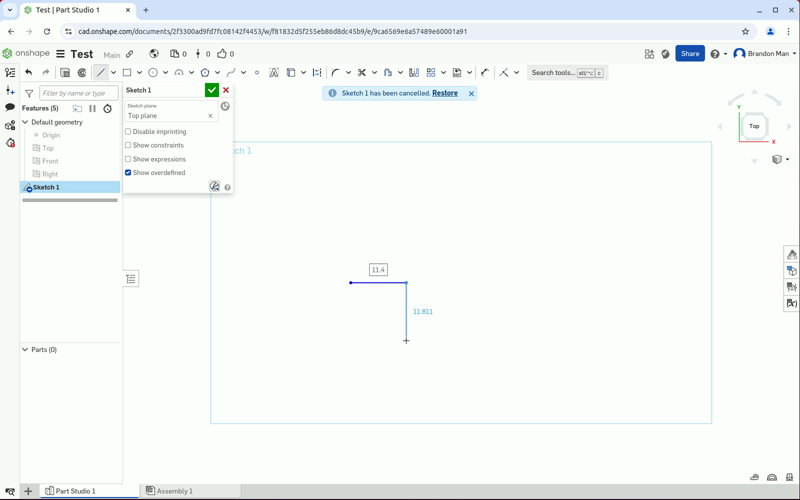
key_up(shift)
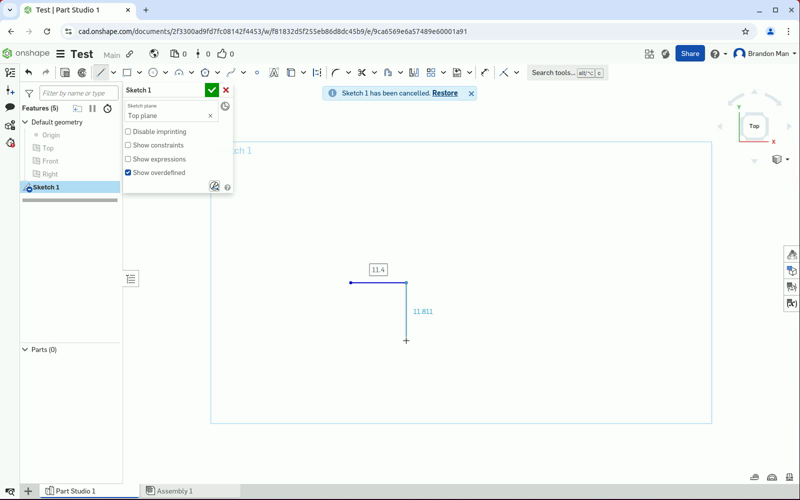
key_down(shift)
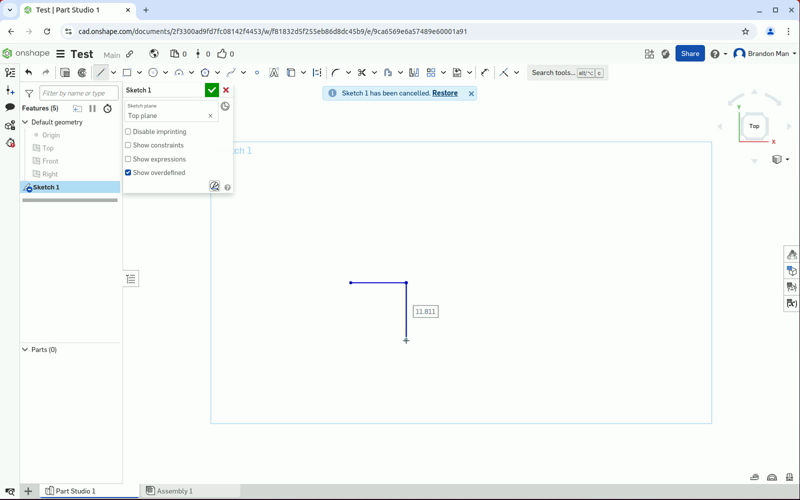
mouse_move(436, 340)
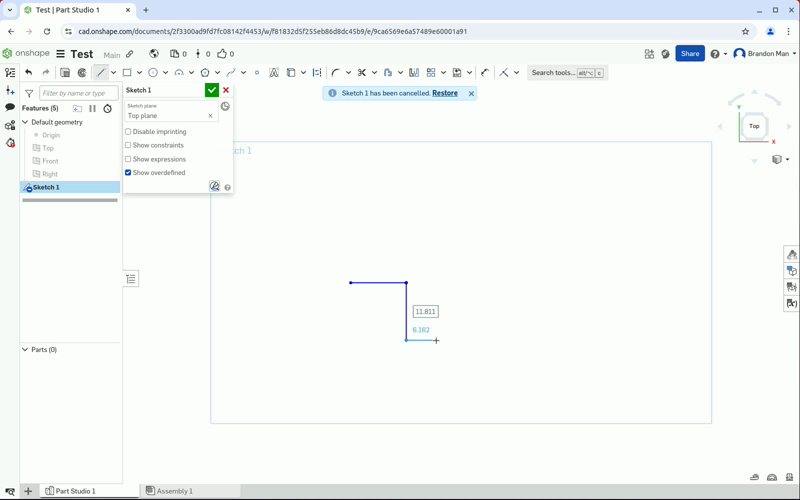
mouse_move(459, 340)
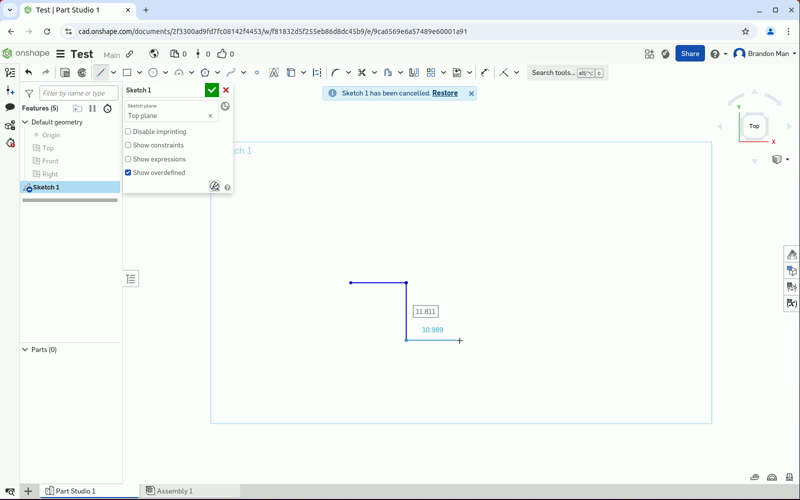
click(459, 340)
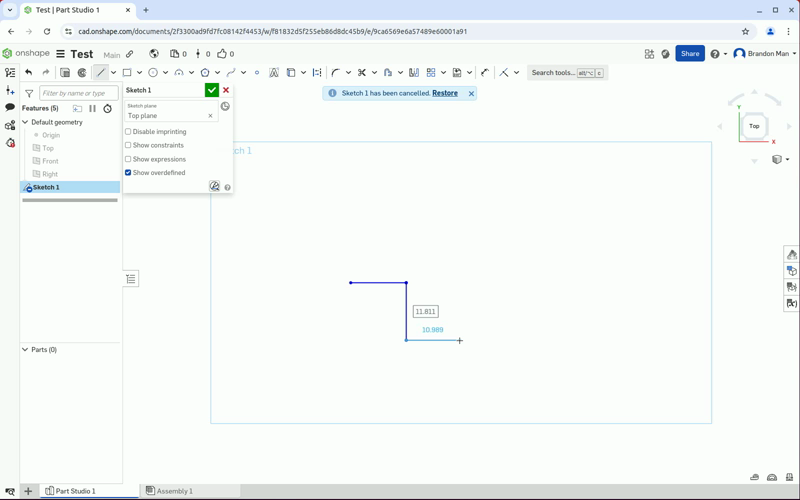
key_up(shift)
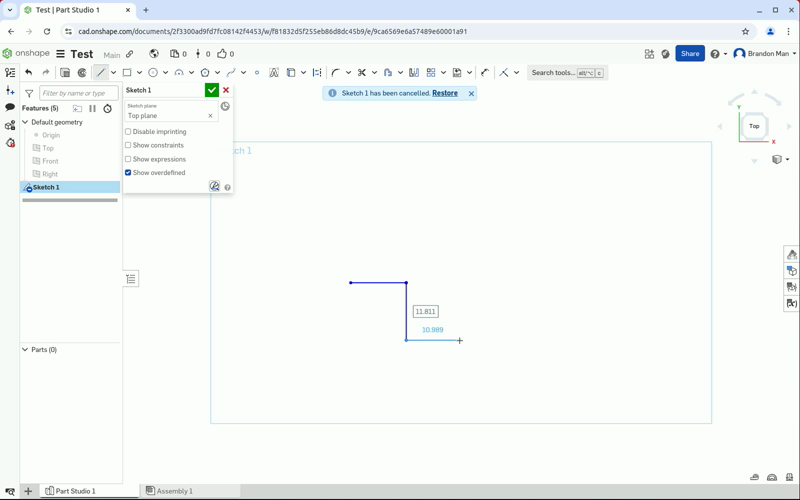
key_down(shift)
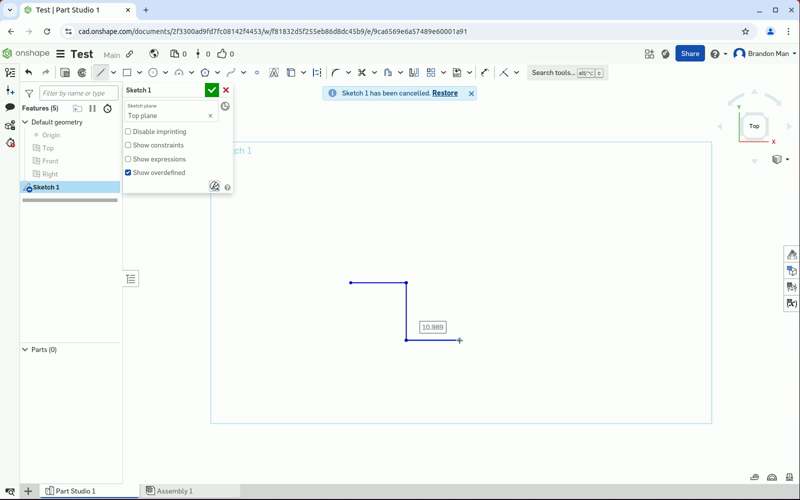
mouse_move(489, 340)
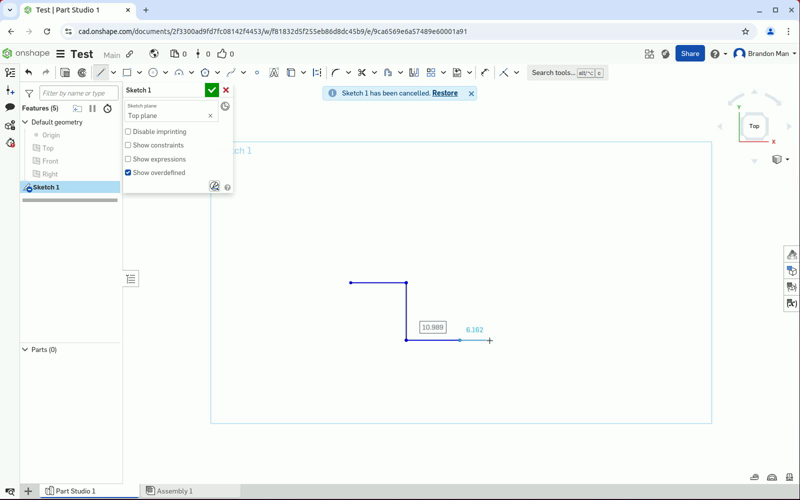
mouse_move(459, 282)
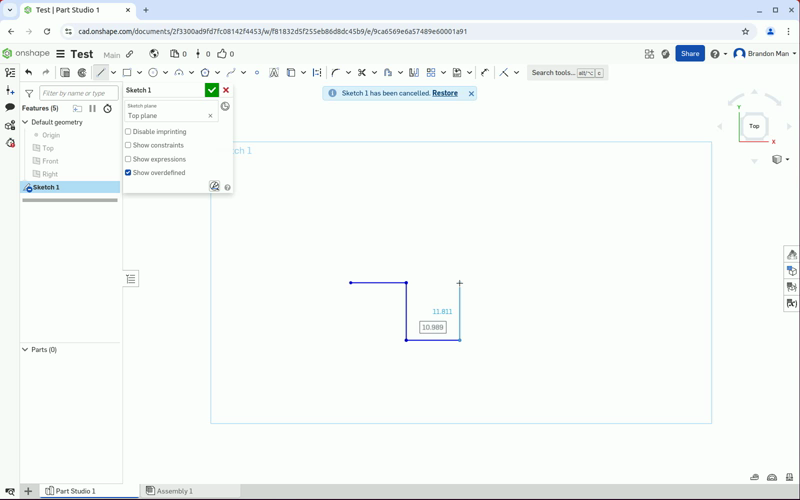
click(459, 282)
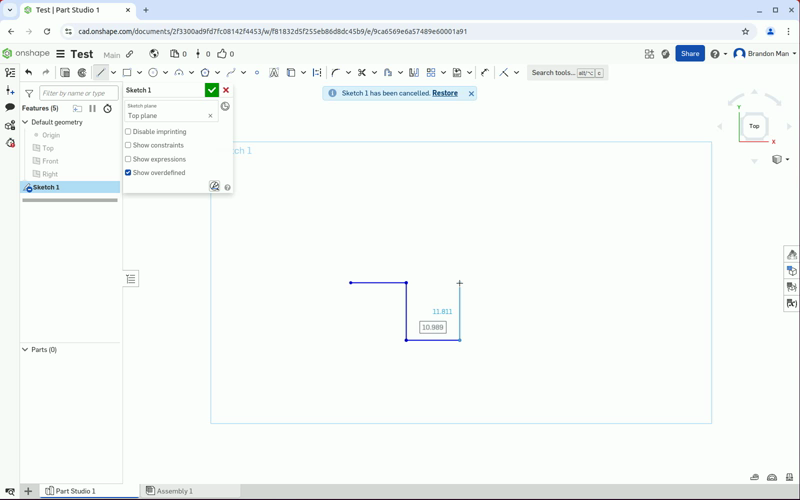
key_up(shift)
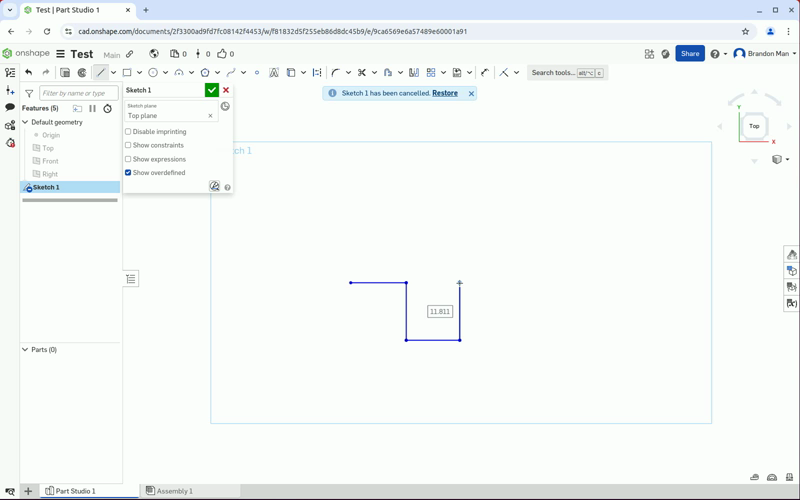
key_down(shift)
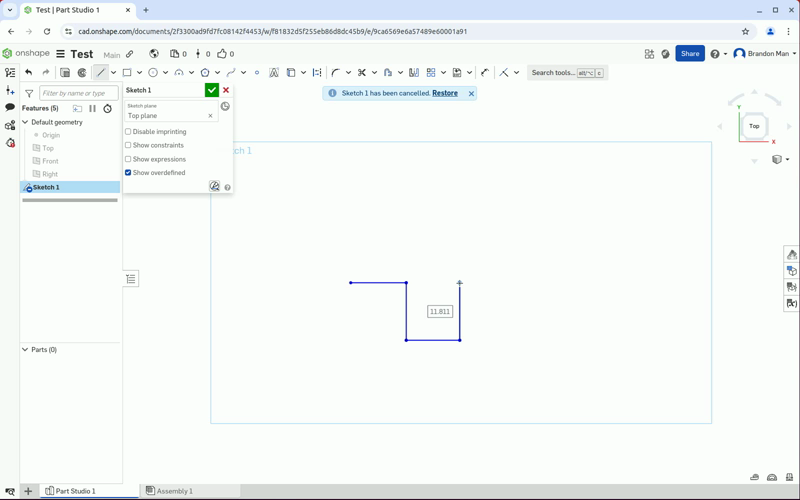
mouse_move(489, 282)
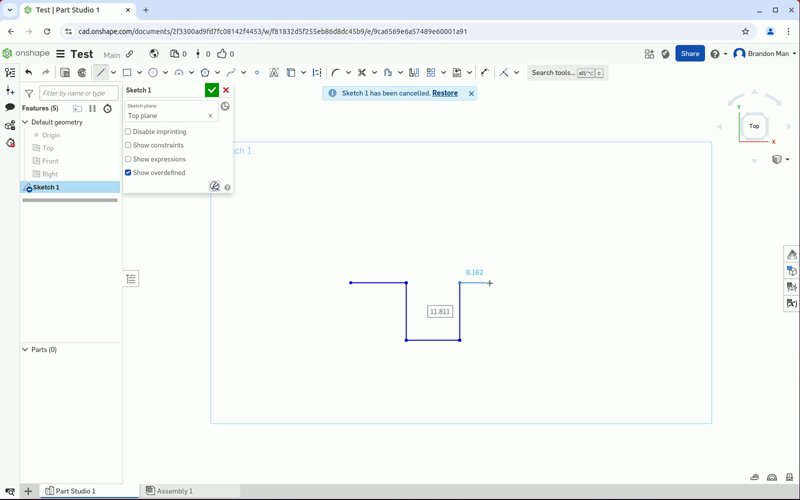
mouse_move(515, 282)
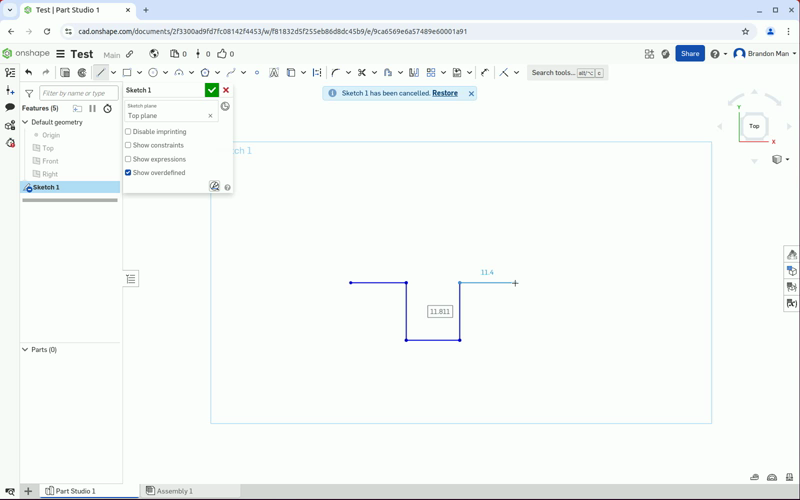
click(515, 282)
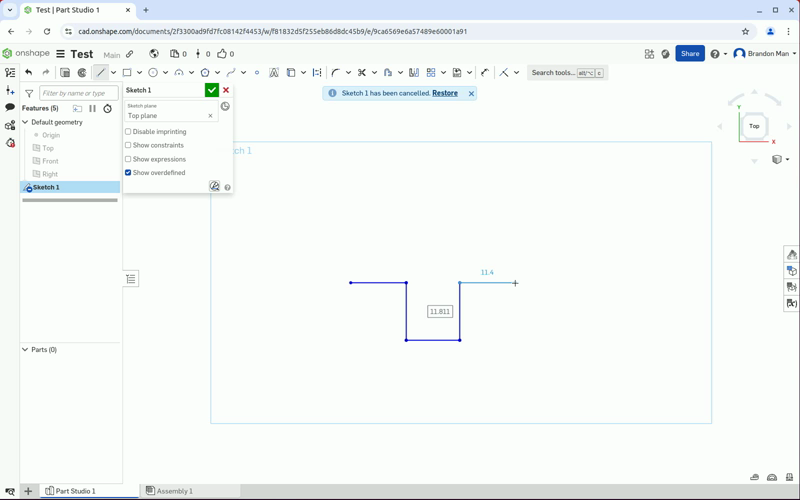
key_up(shift)
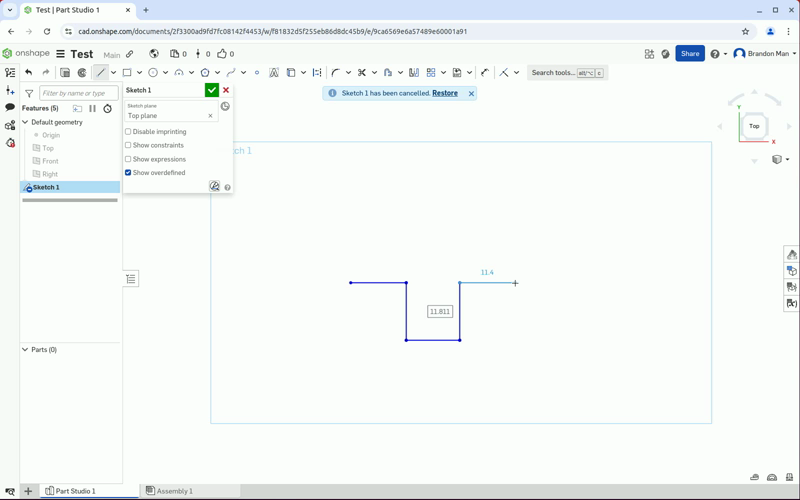
key_down(shift)
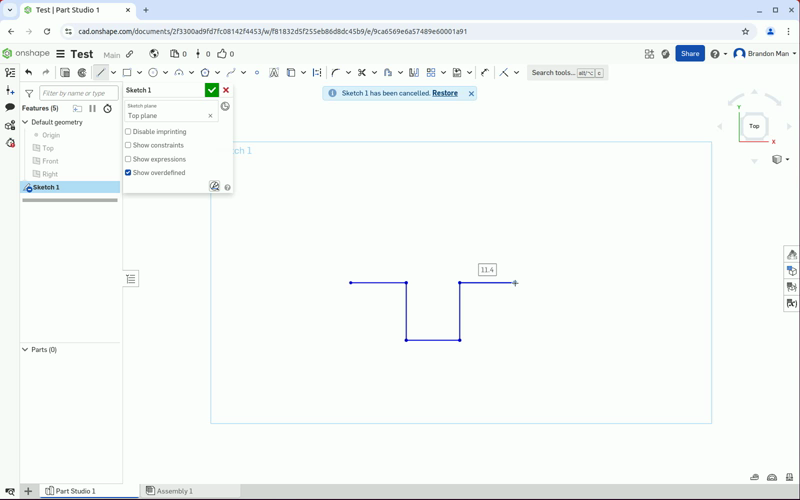
mouse_move(545, 282)
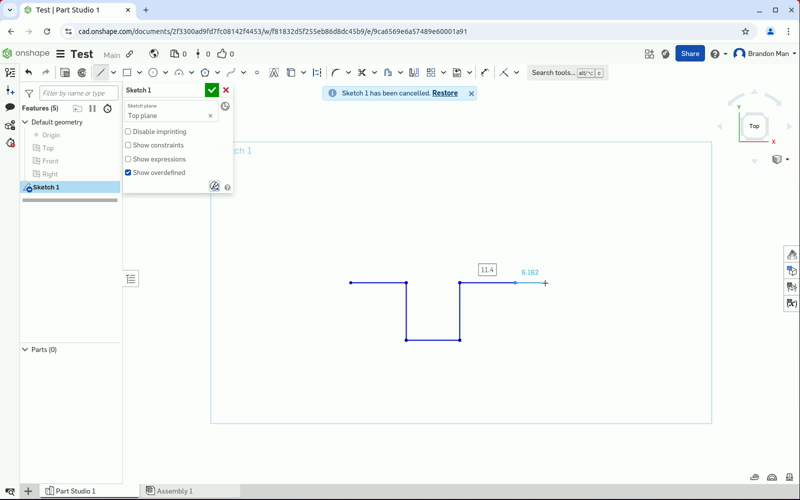
mouse_move(515, 227)
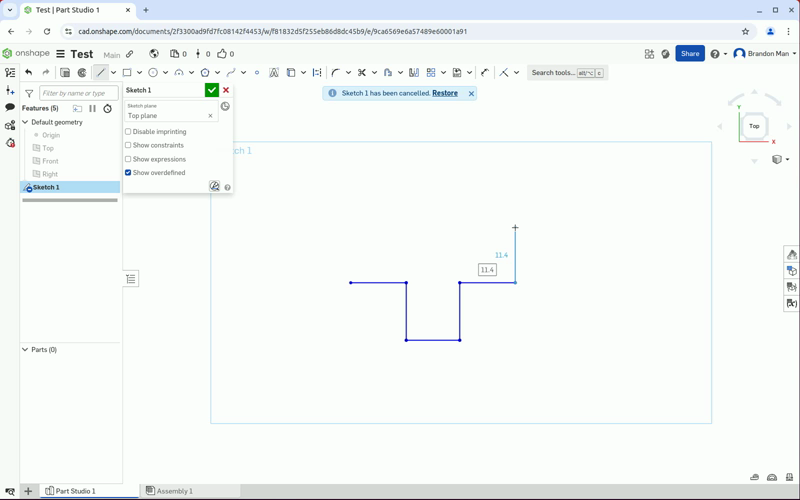
click(515, 227)
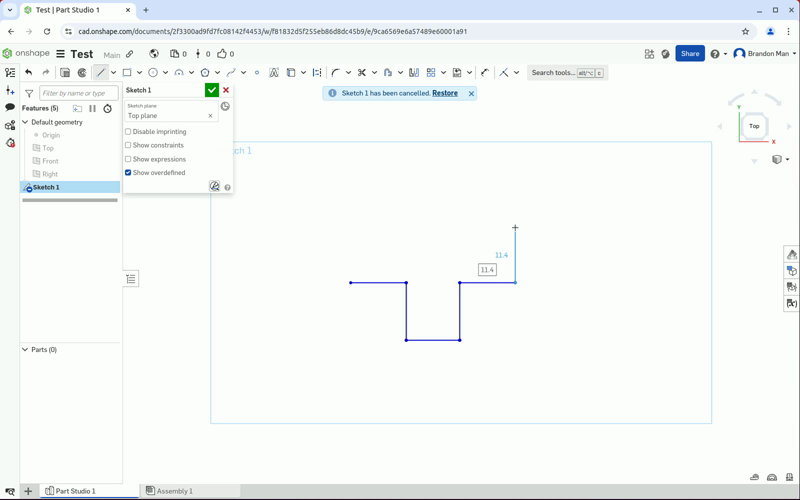
key_up(shift)
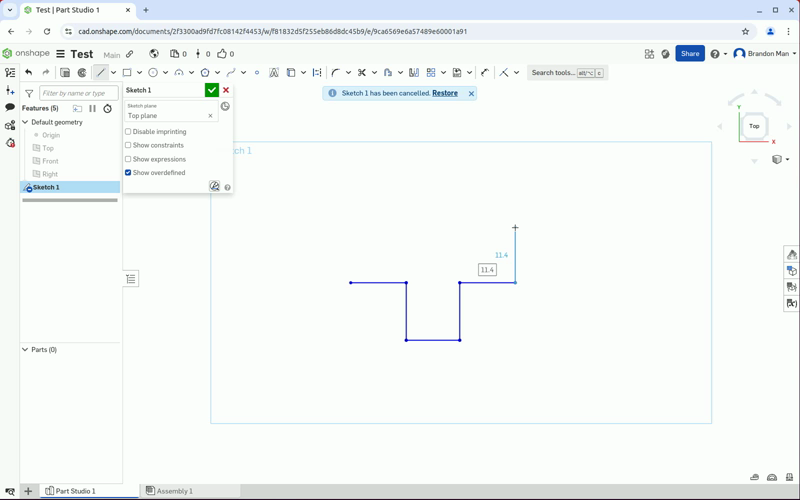
key_down(shift)
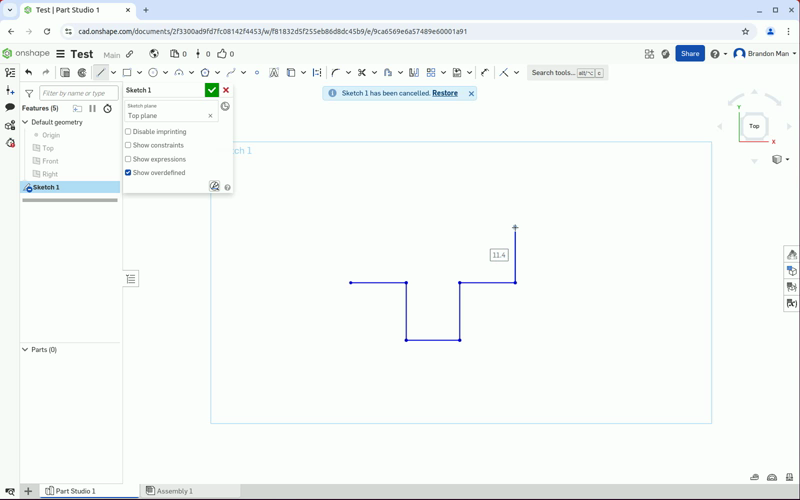
mouse_move(545, 227)
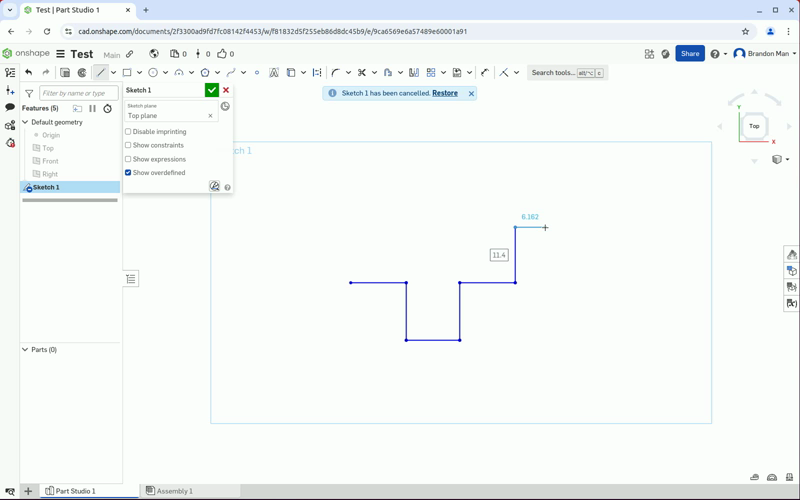
mouse_move(459, 227)
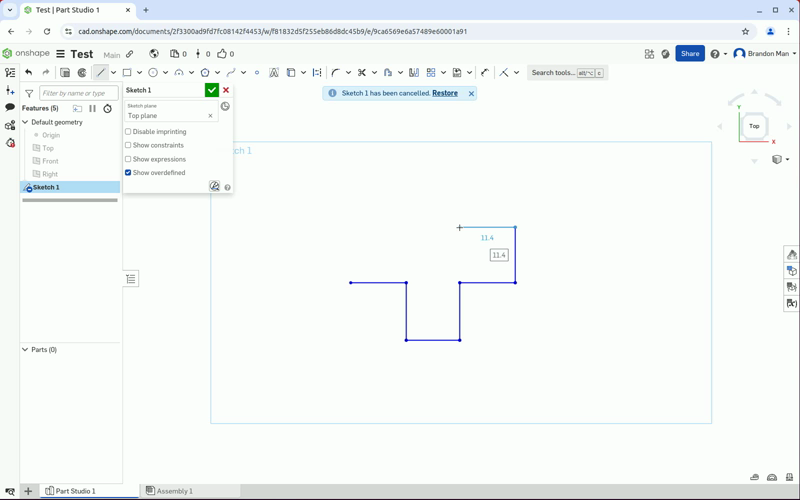
click(459, 227)
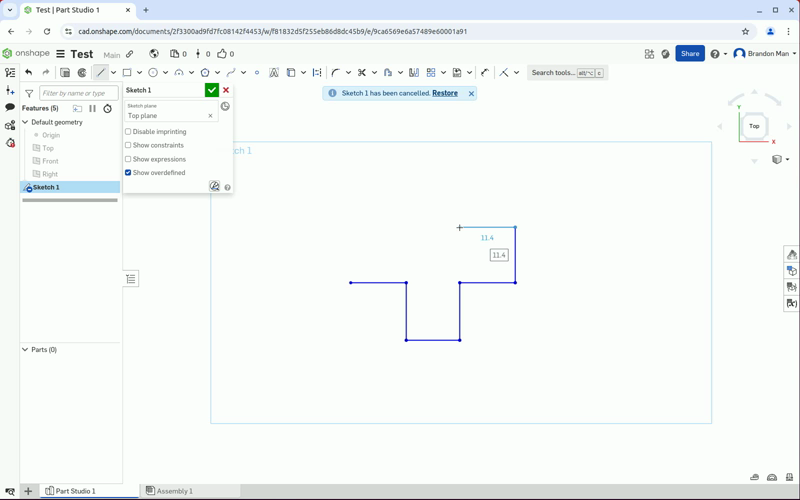
key_up(shift)
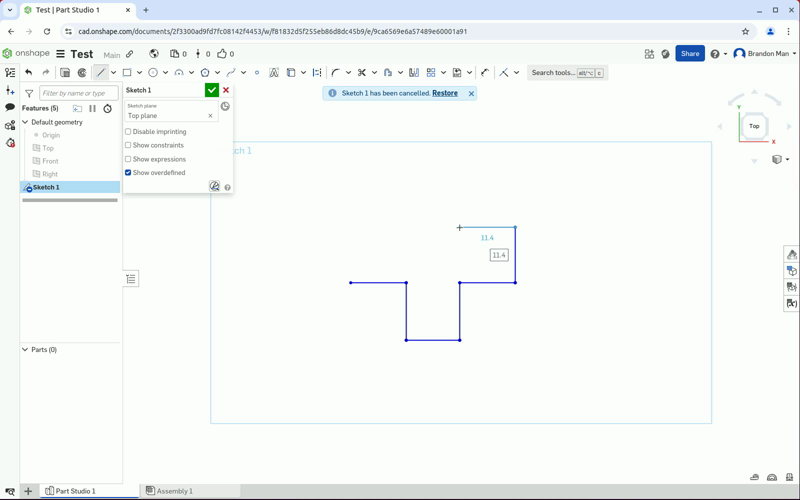
key_down(shift)
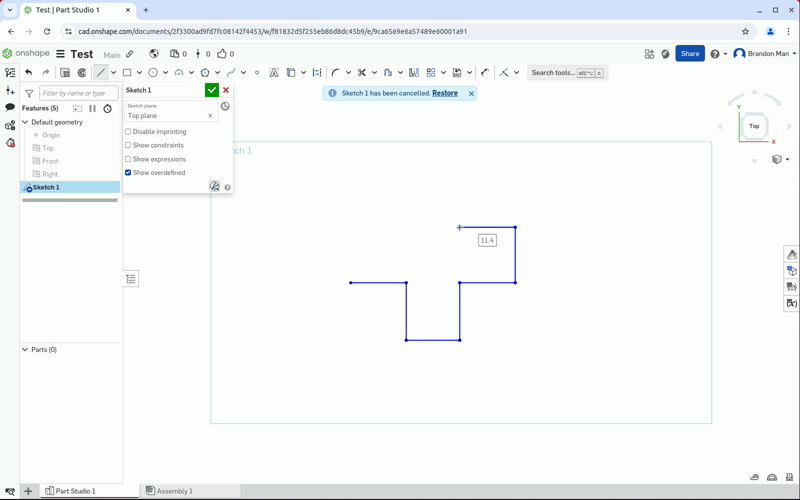
mouse_move(489, 227)
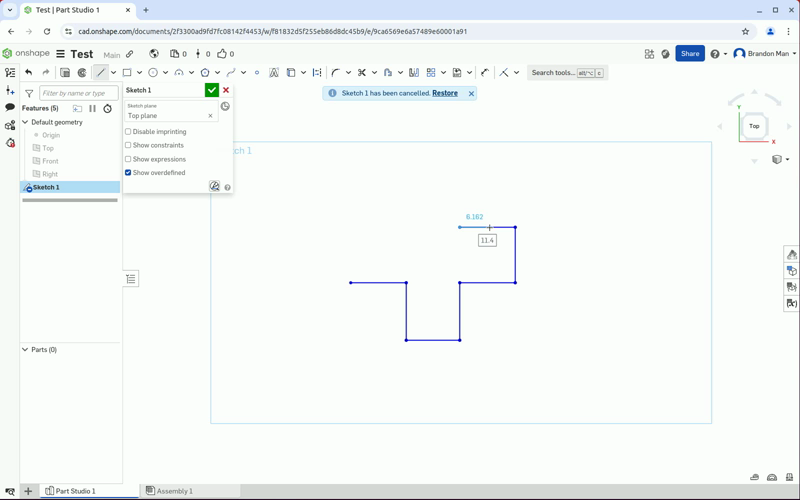
mouse_move(459, 170)
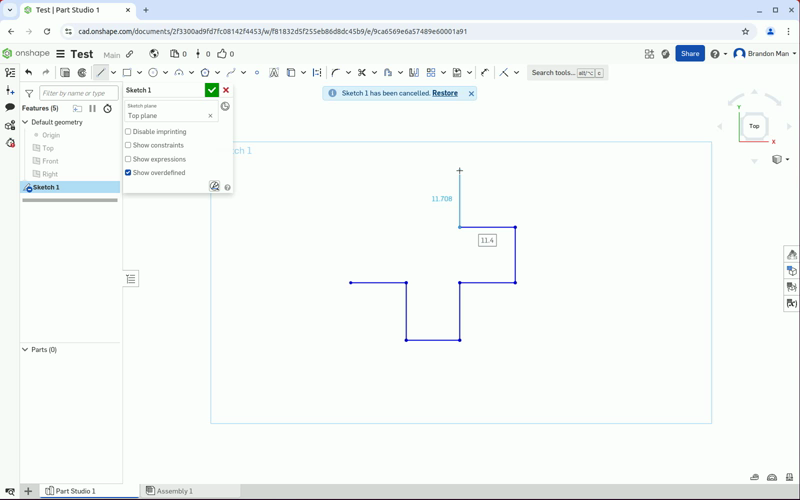
click(459, 170)
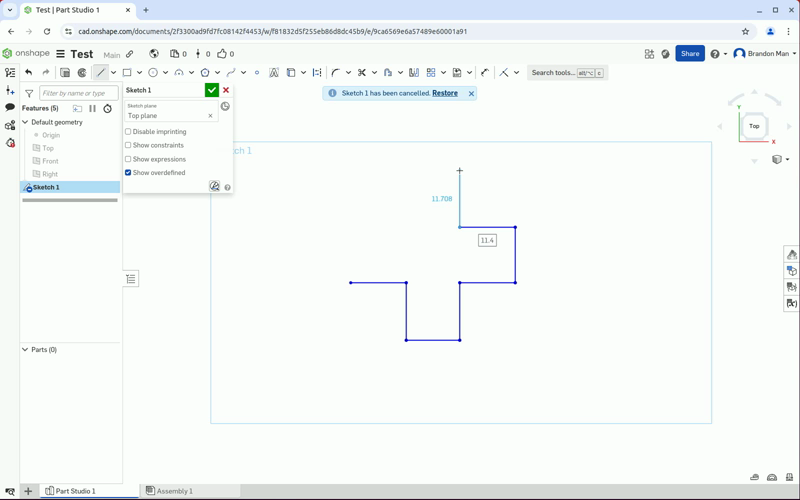
key_up(shift)
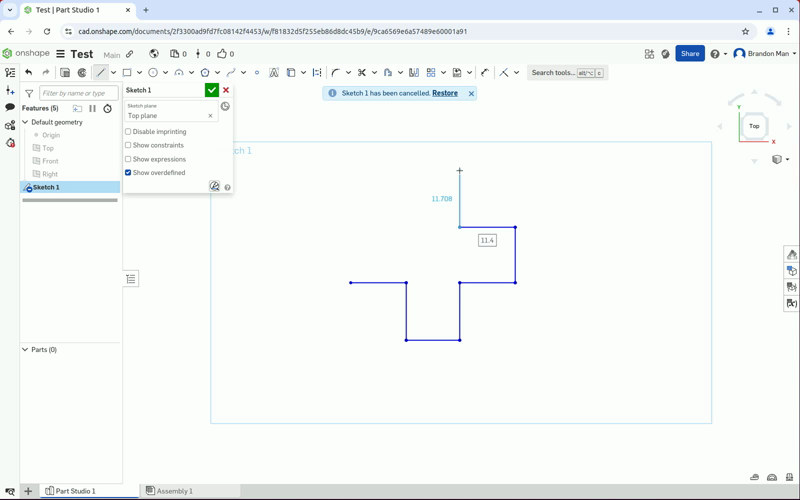
key_down(shift)
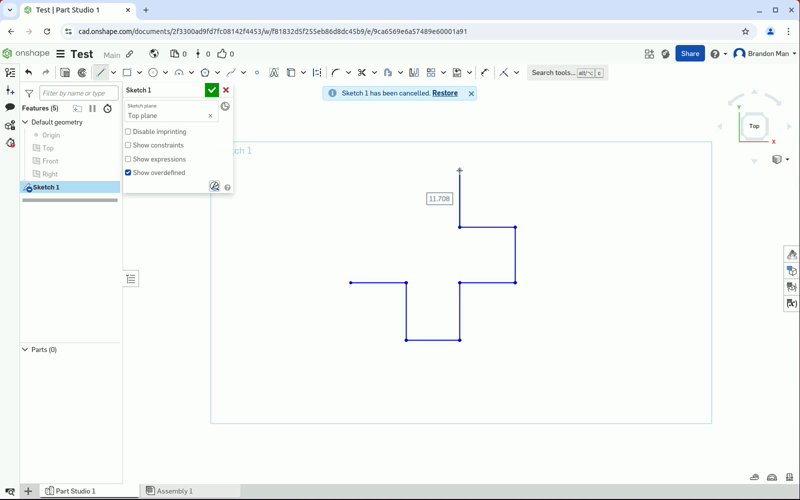
mouse_move(489, 170)
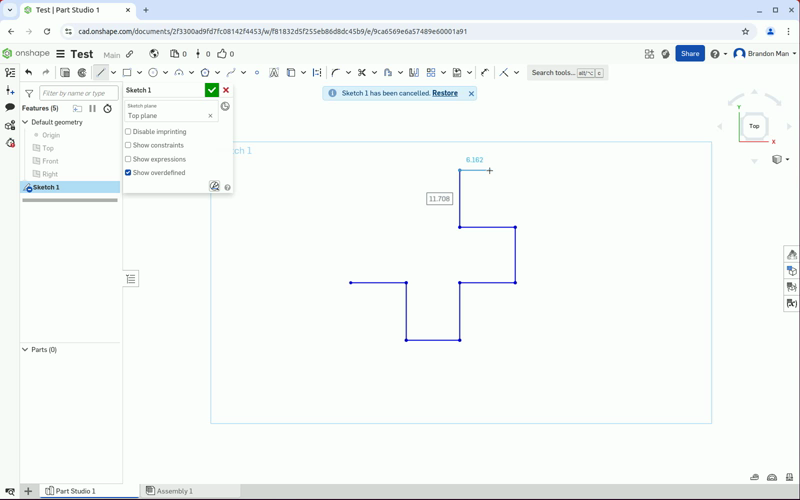
mouse_move(406, 170)
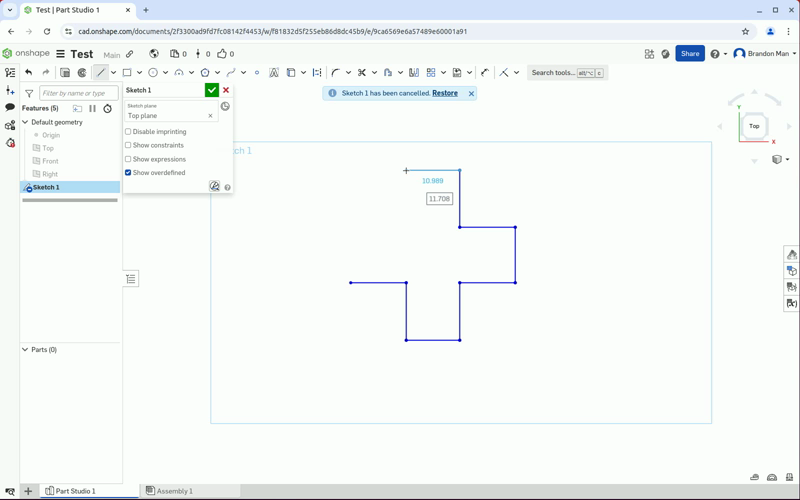
click(406, 170)
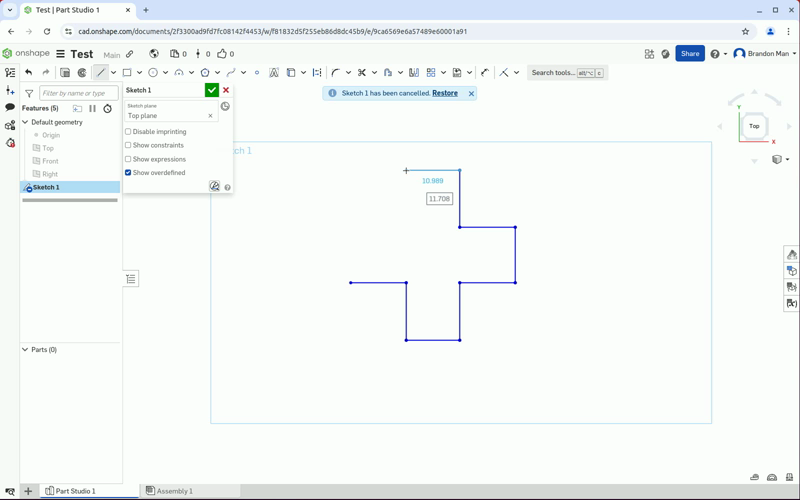
key_up(shift)
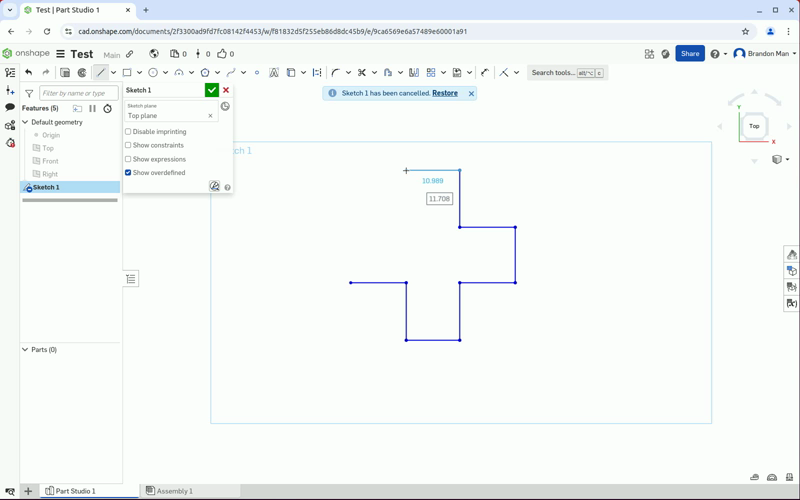
key_down(shift)
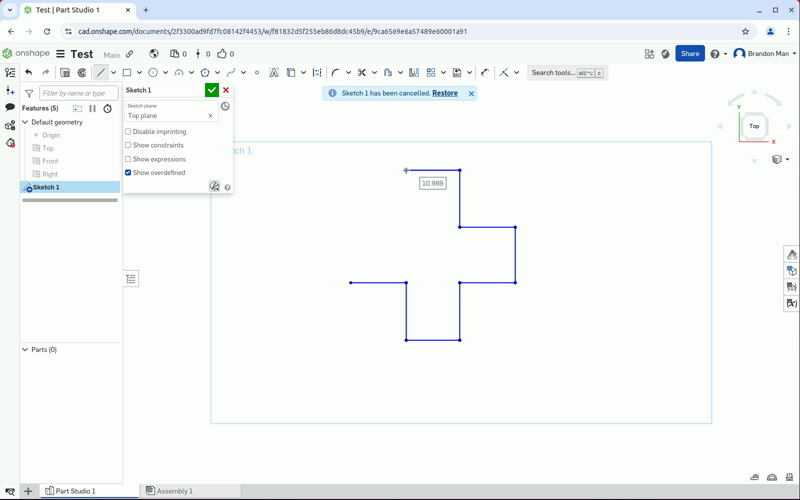
mouse_move(436, 170)
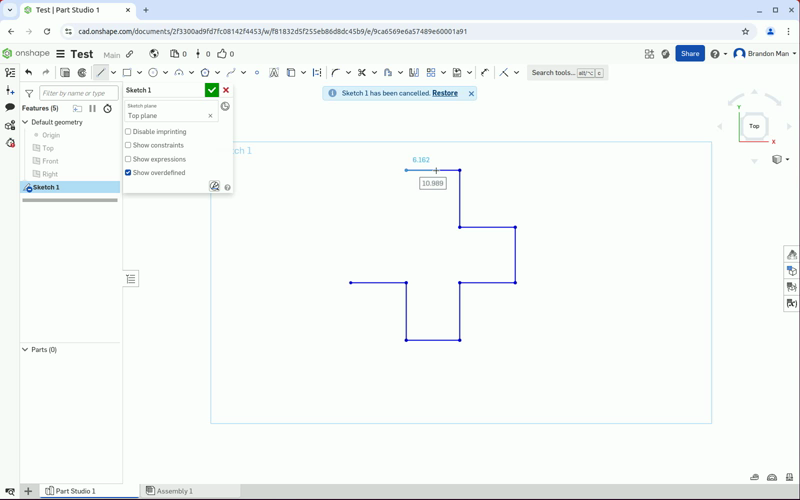
mouse_move(406, 227)
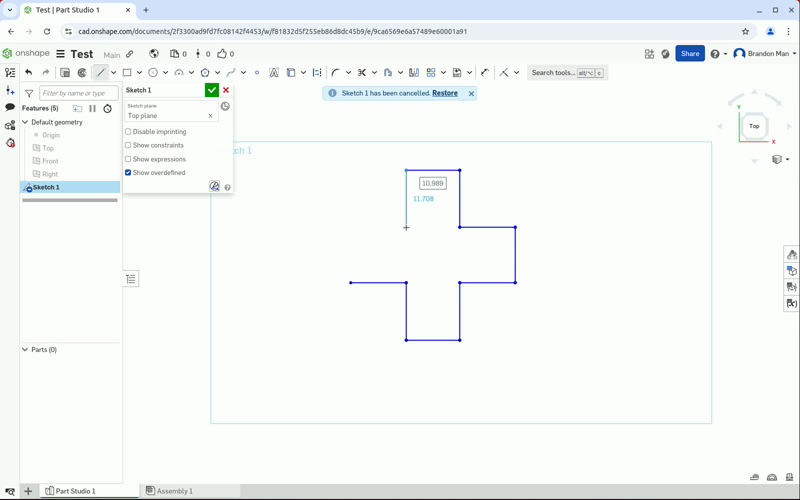
click(406, 227)
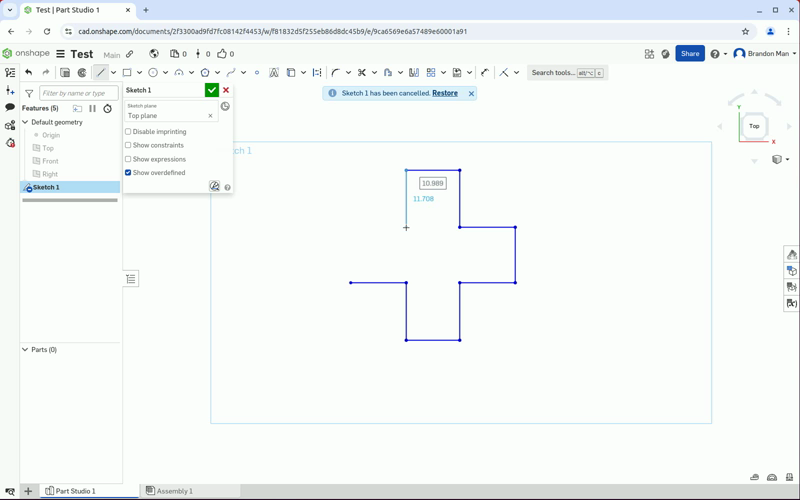
key_up(shift)
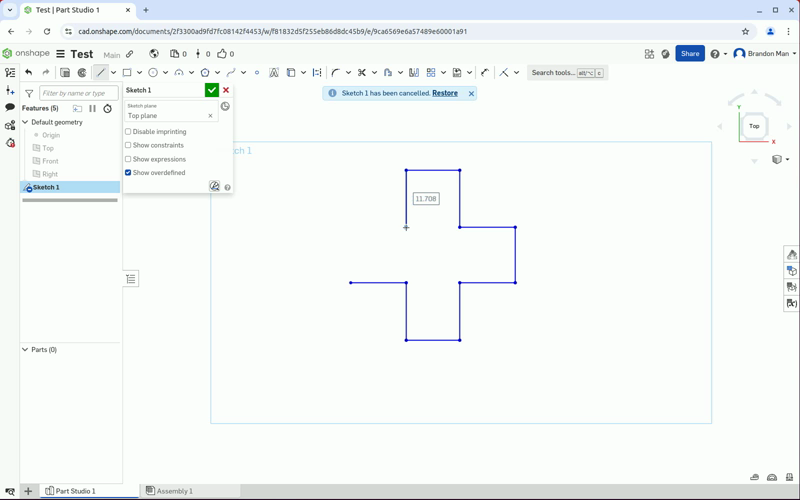
key_down(shift)
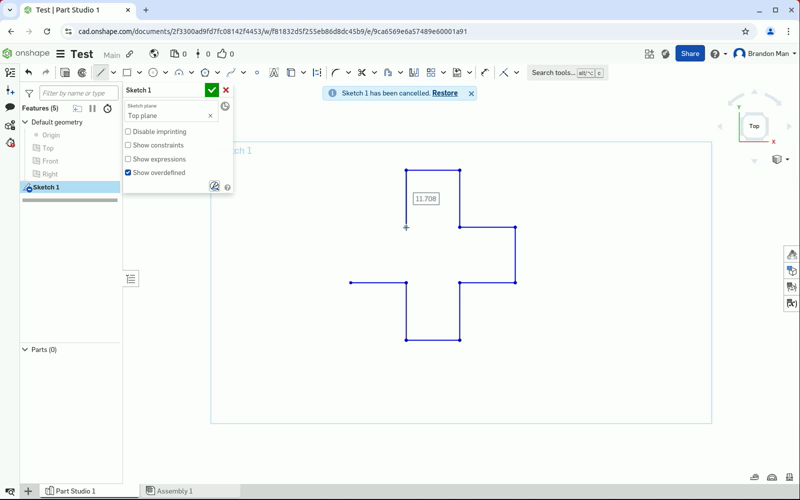
mouse_move(436, 227)
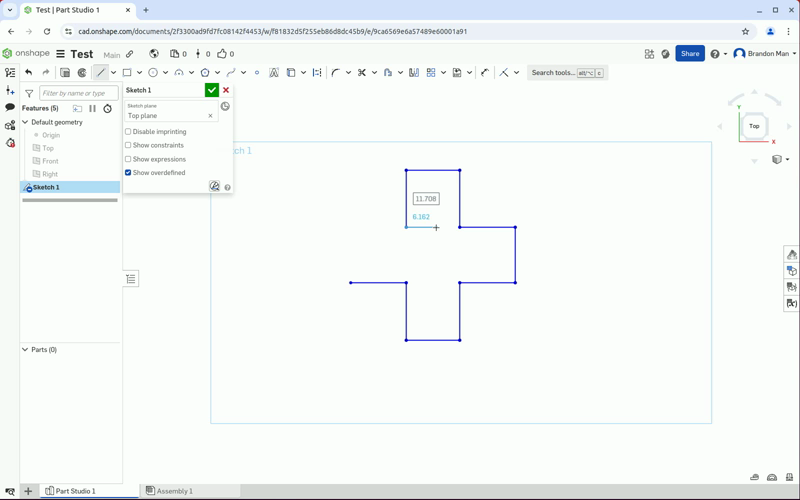
mouse_move(350, 227)
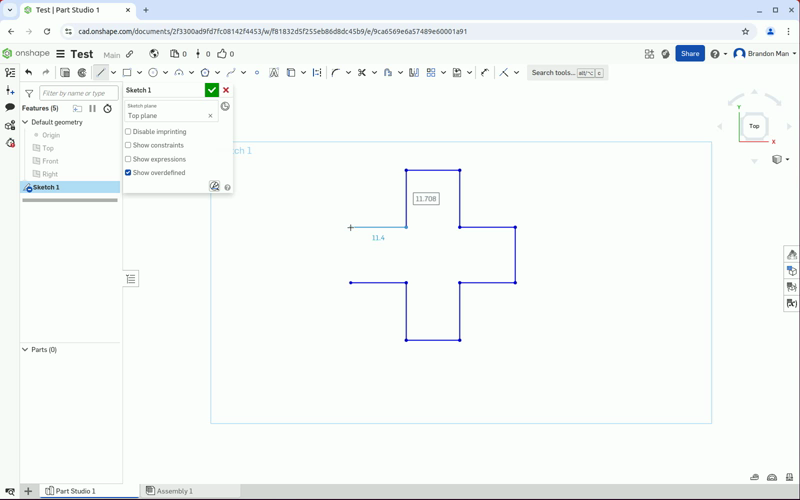
click(350, 227)
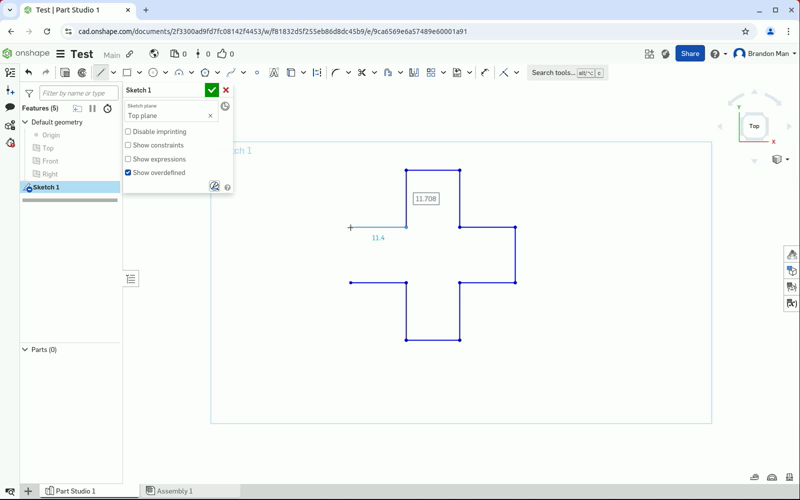
key_up(shift)
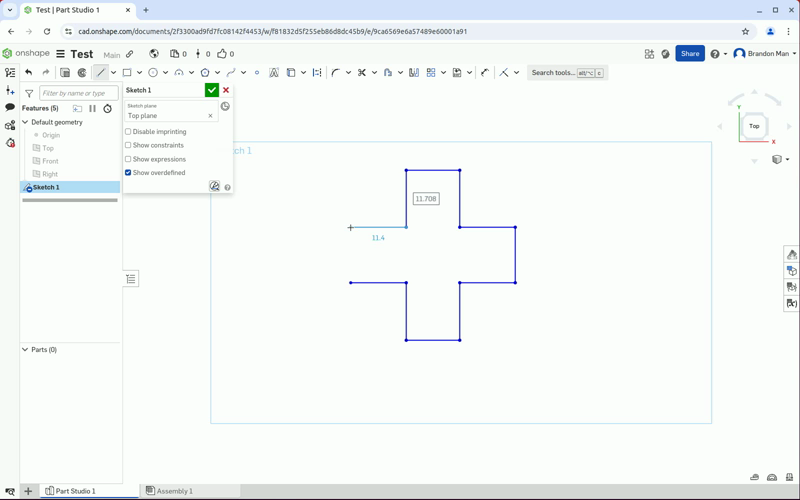
mouse_move(380, 227)
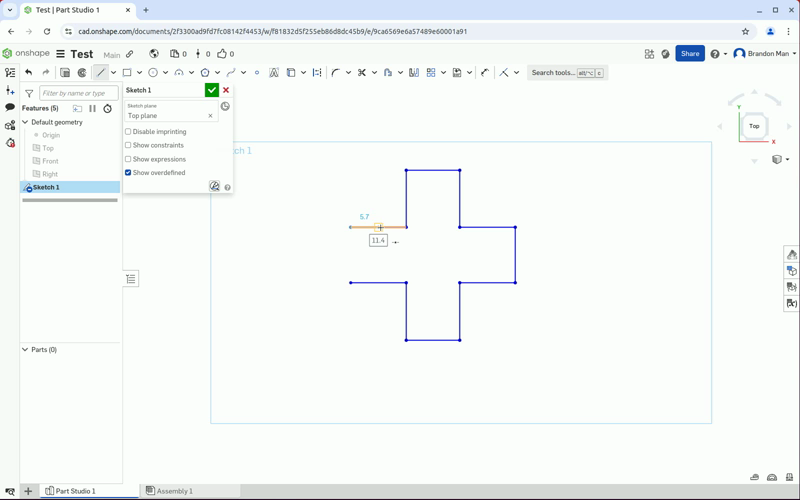
key_down(shift)
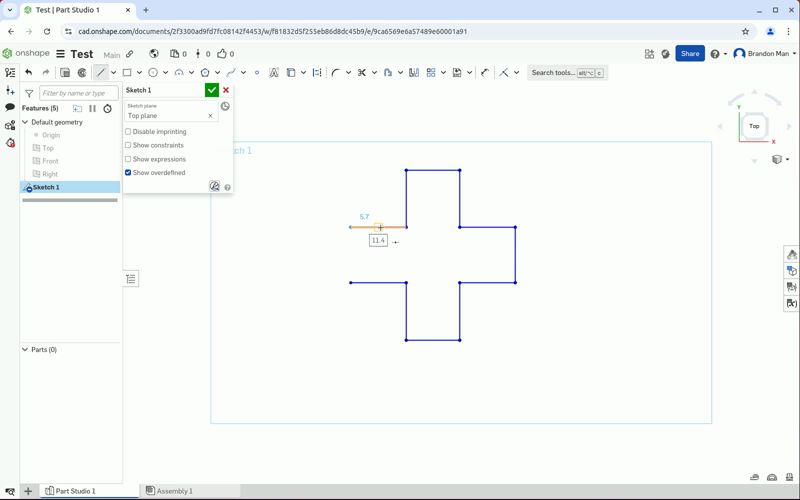
mouse_move(350, 282)
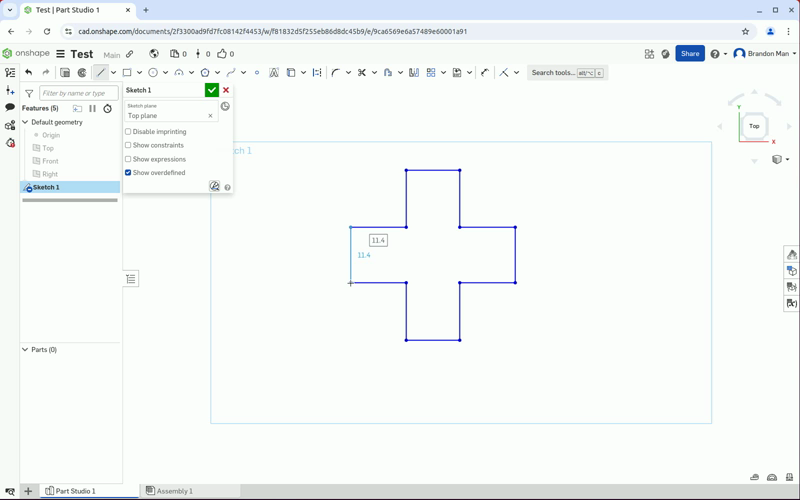
key_up(shift)
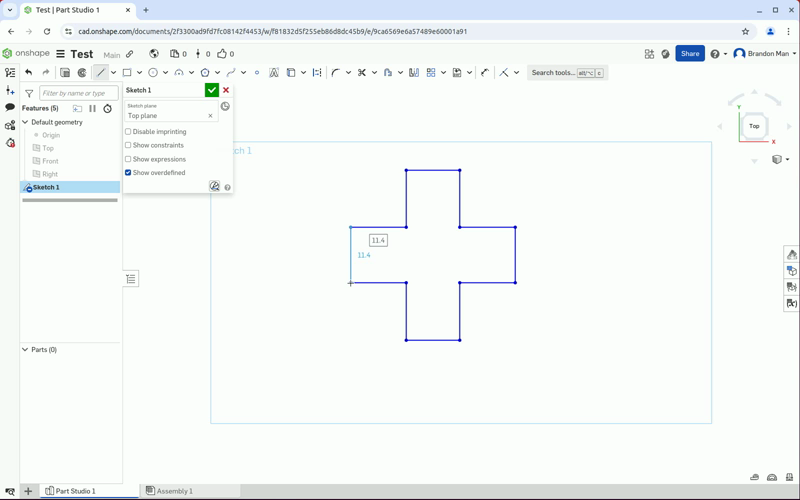
click(350, 282)
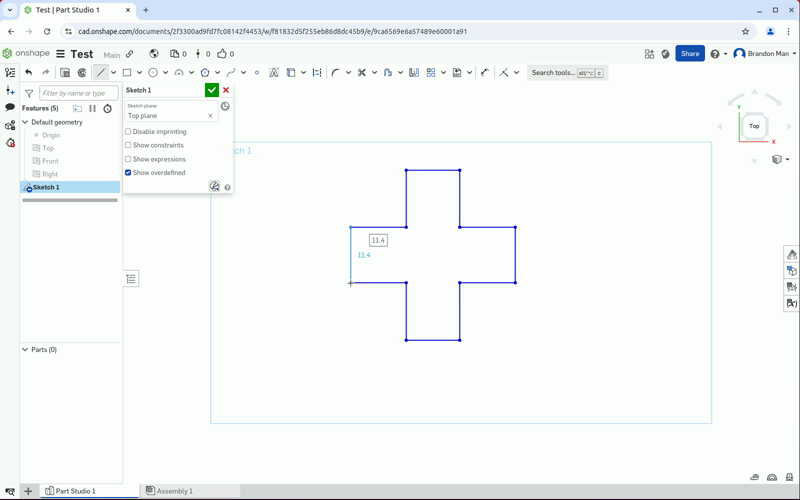
key(esc)
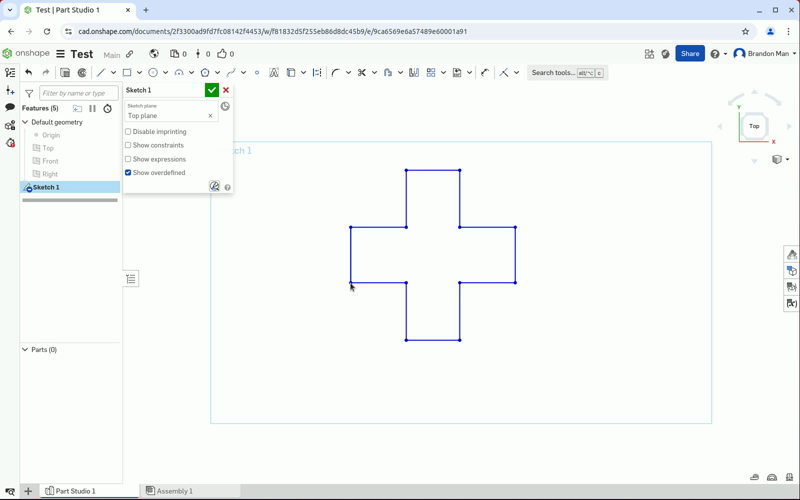
mouse_move(437, 324)
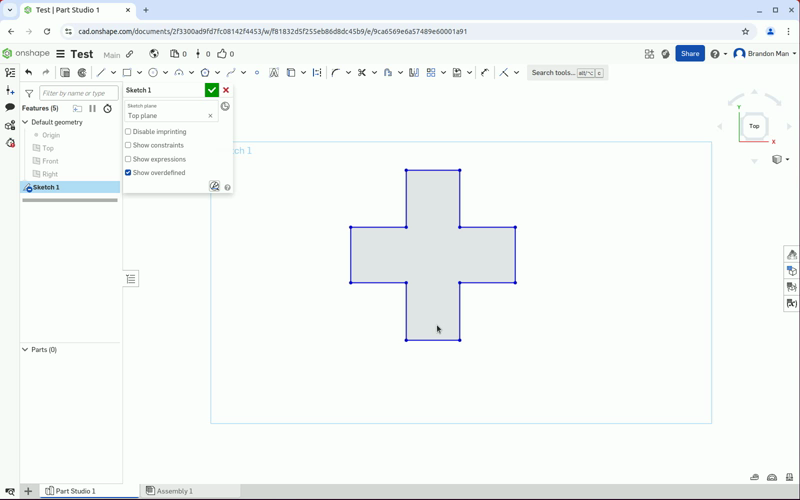
click(437, 324)
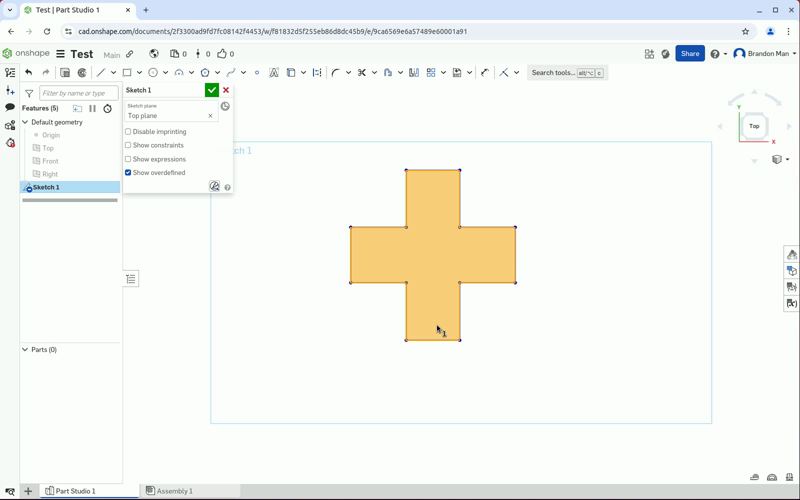
mouse_move(73, 352)
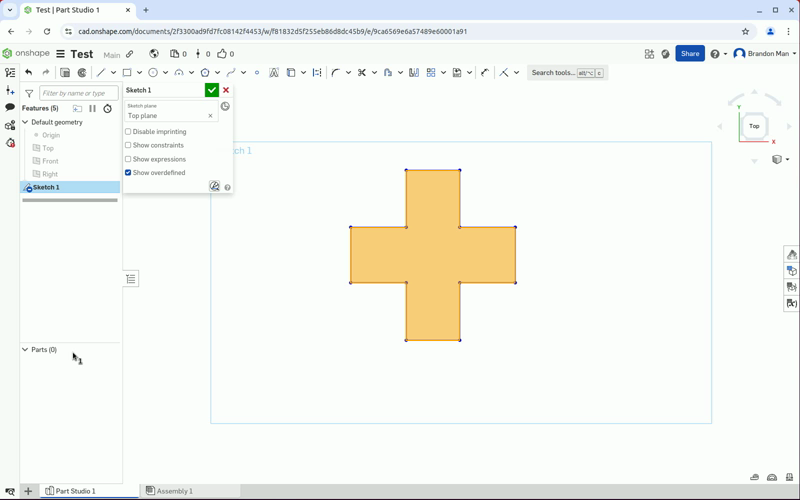
key(shift+y)
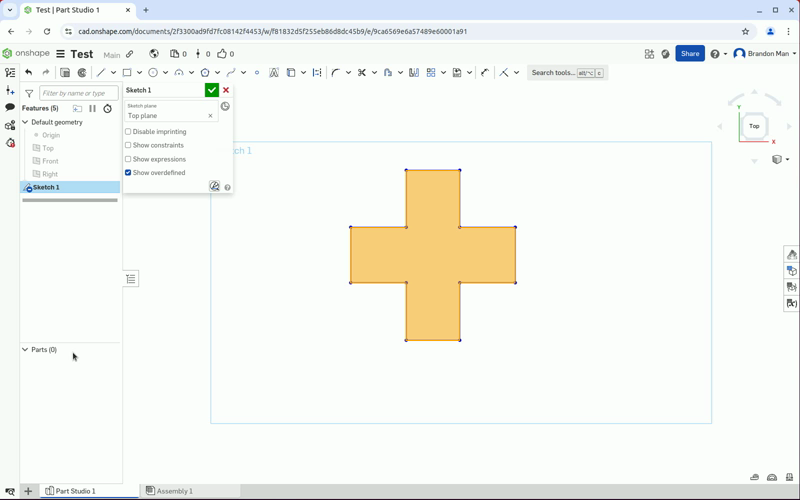
key(shift+e)
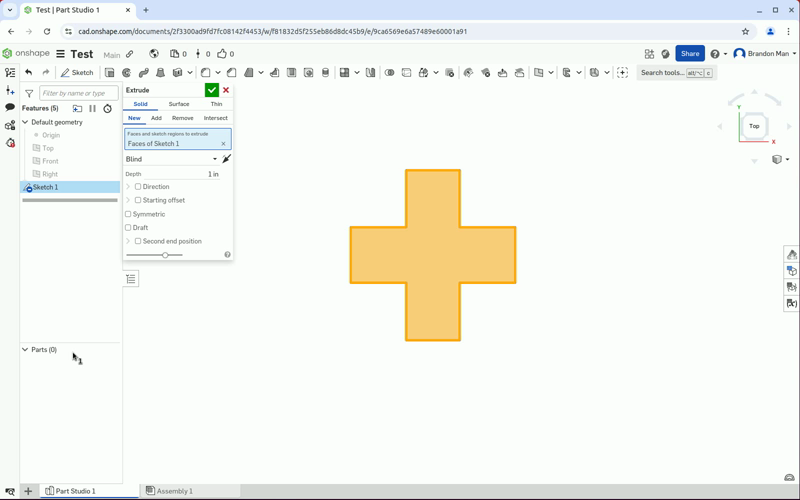
mouse_move(143, 106)
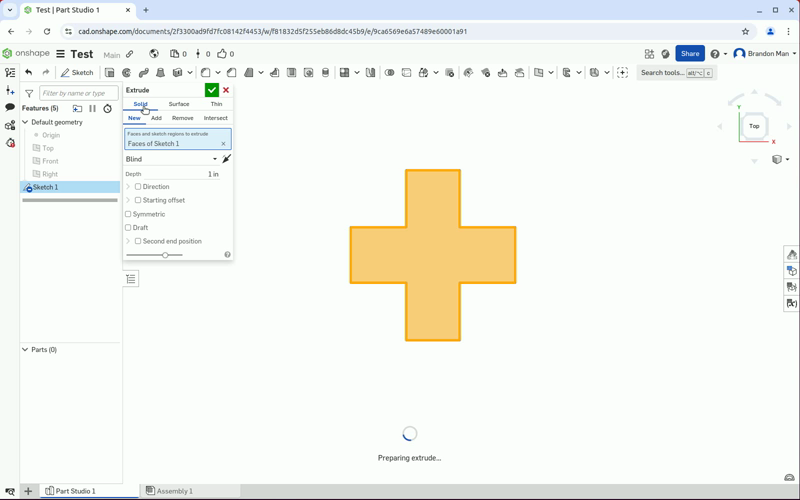
click(143, 106)
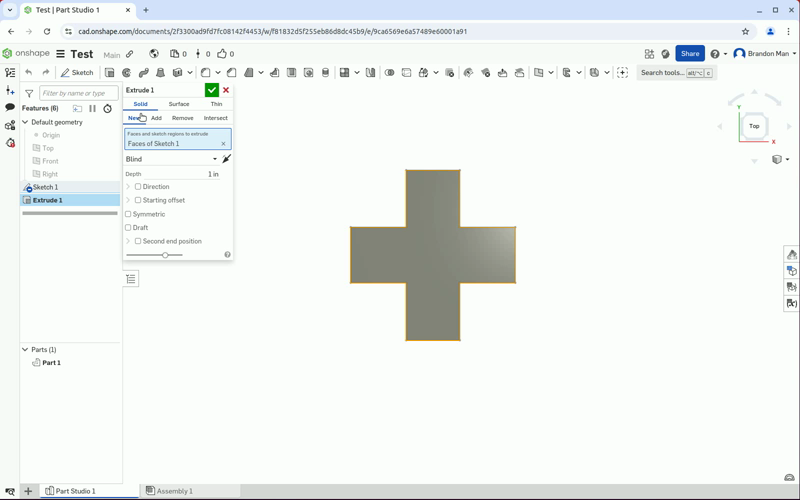
mouse_move(137, 120)
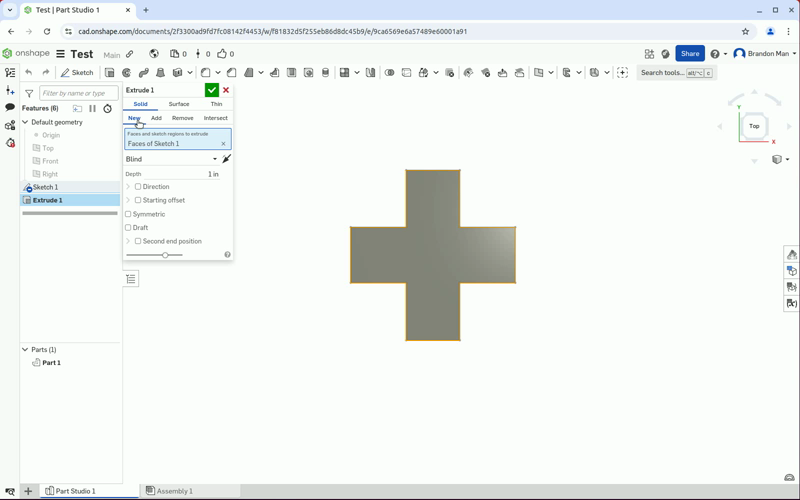
click(137, 120)
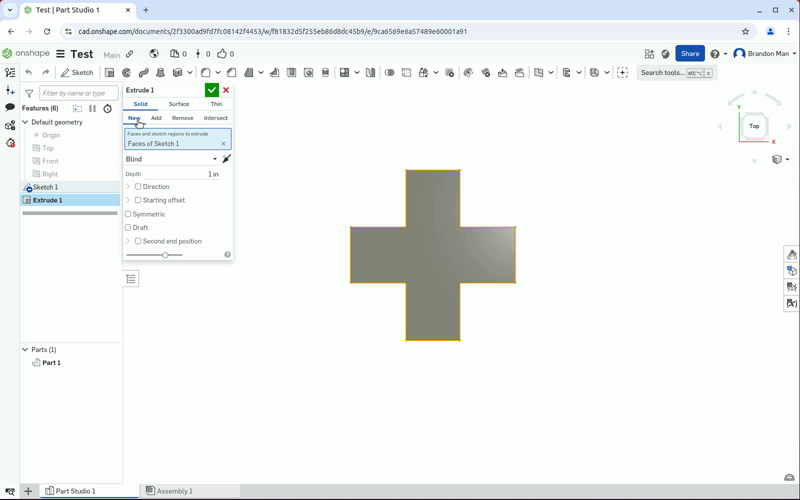
key(tab, 4)
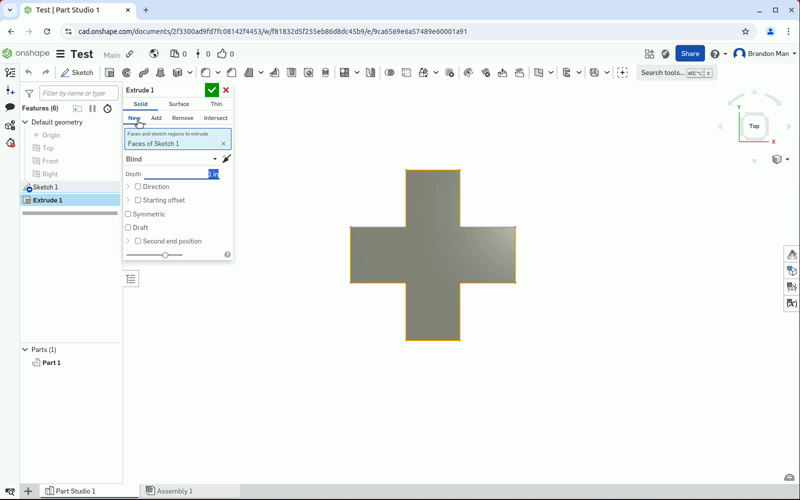
text(0.963)
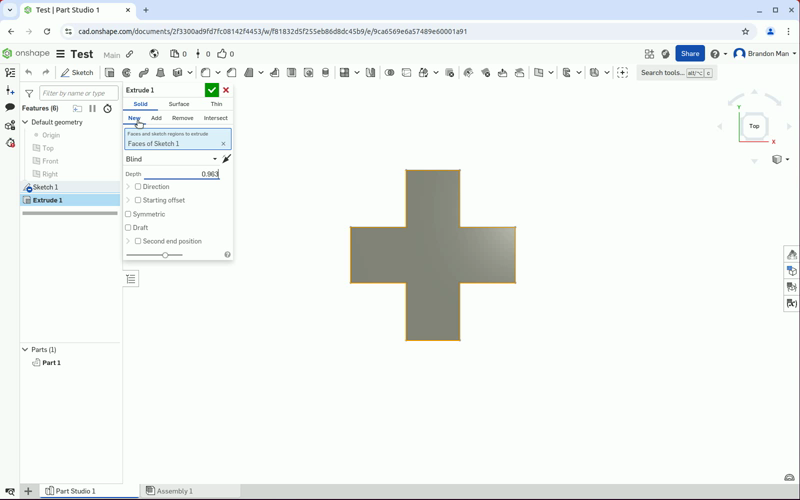
key(enter)
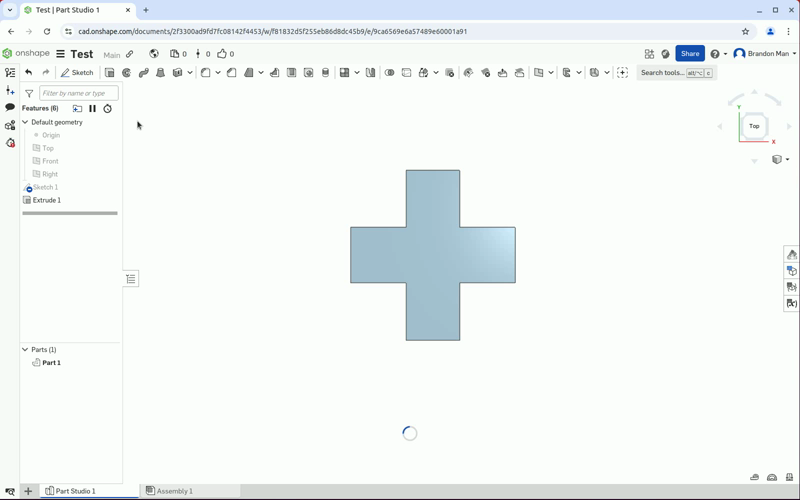
key(shift+h)
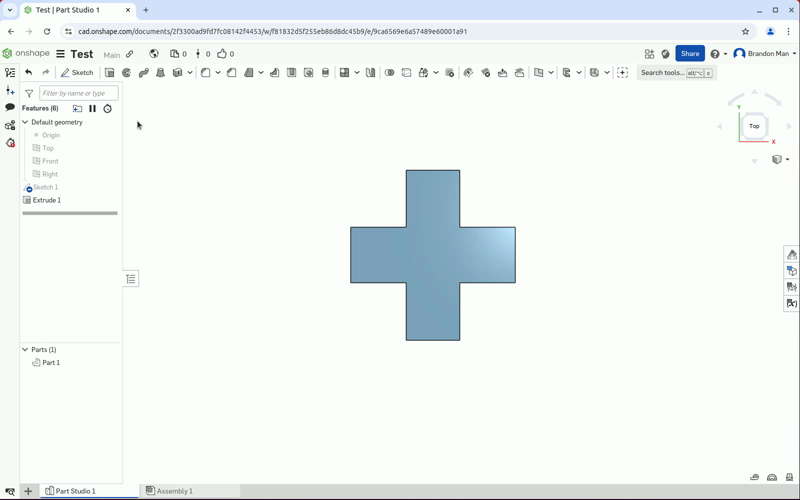
key(shift+h)
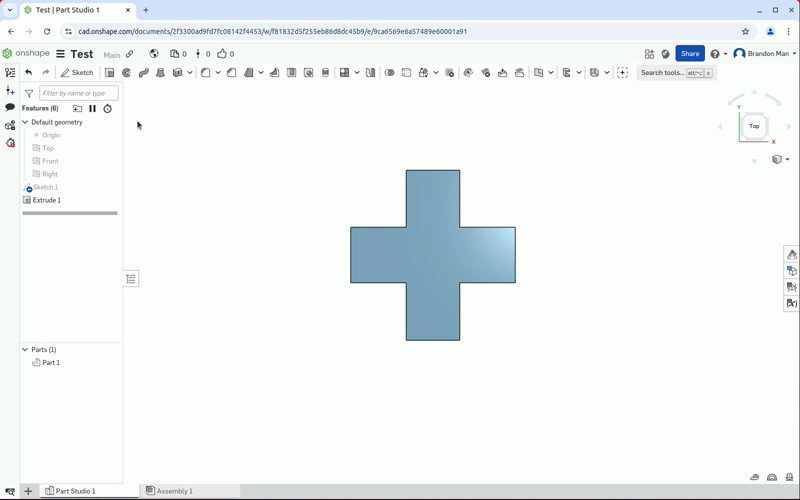
mouse_move(73, 189)
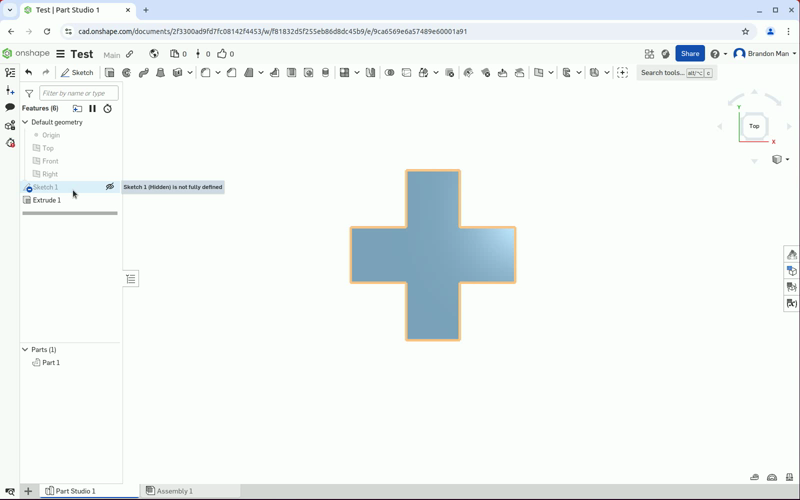
click(73, 189)
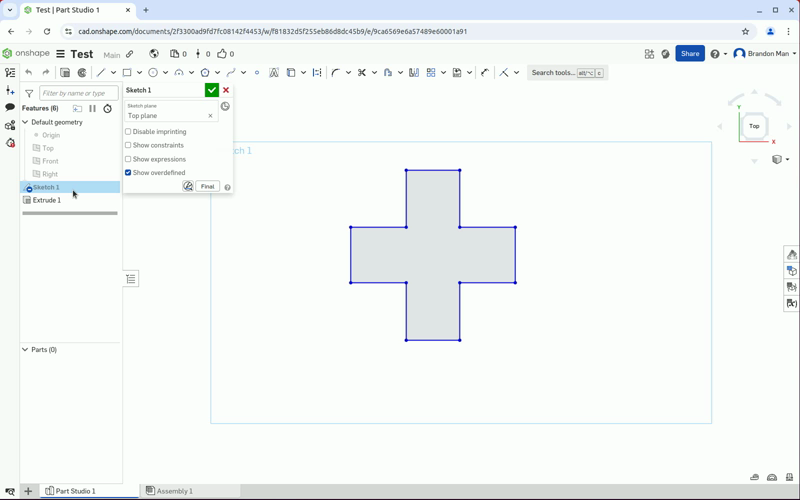
mouse_move(229, 92)
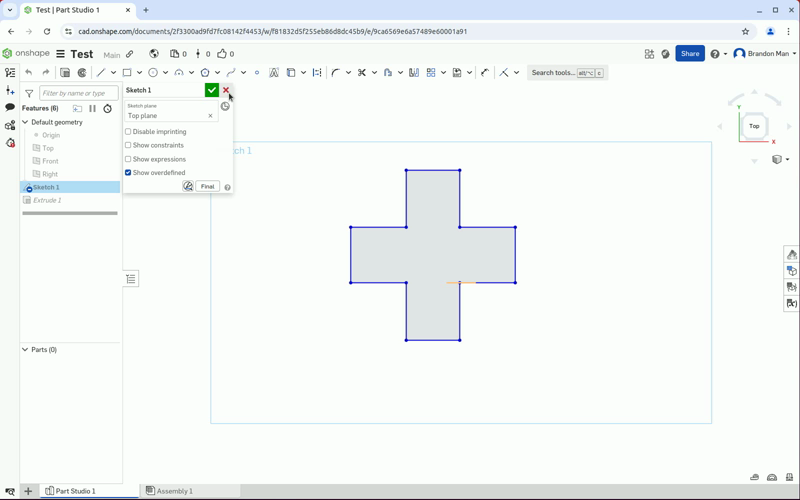
click(229, 92)
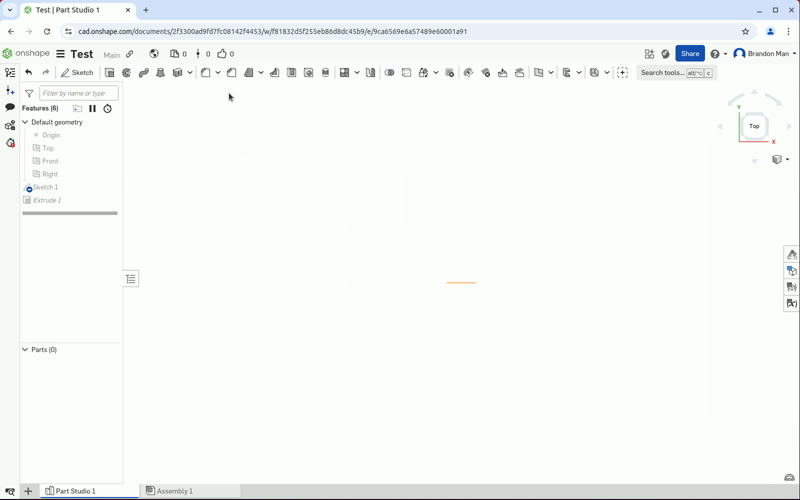
mouse_move(541, 75)
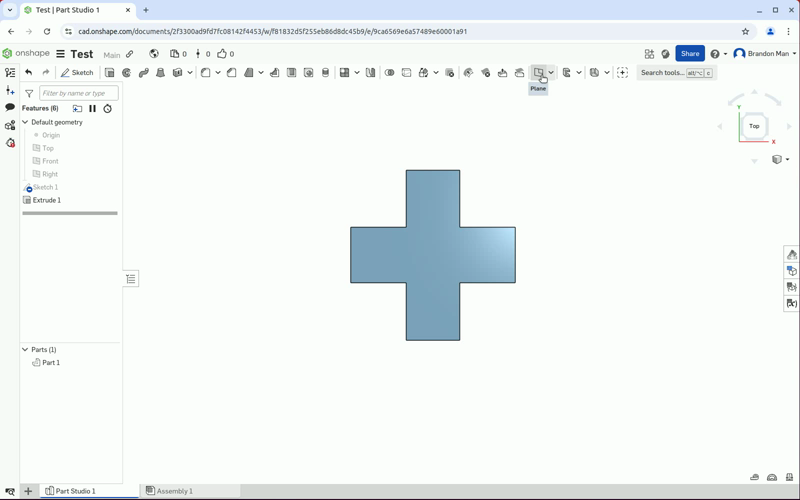
click(541, 75)
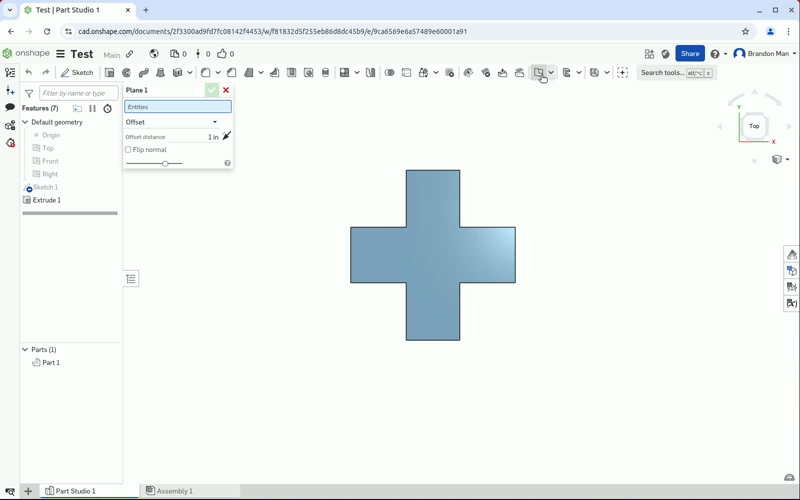
mouse_move(73, 150)
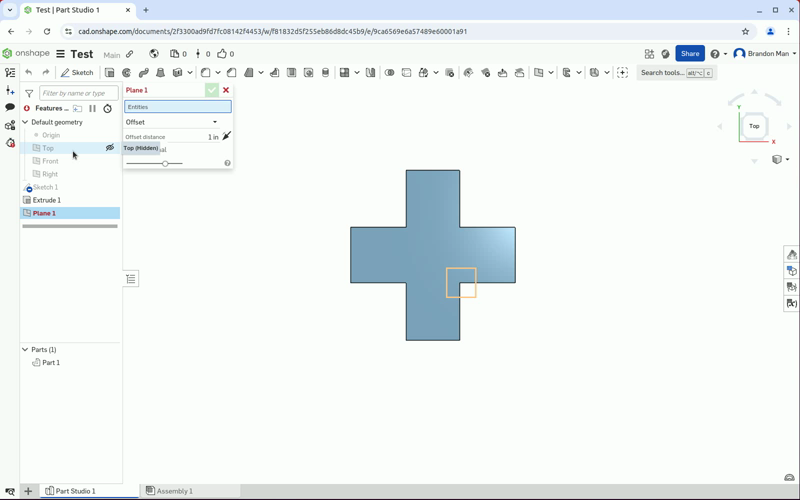
click(73, 150)
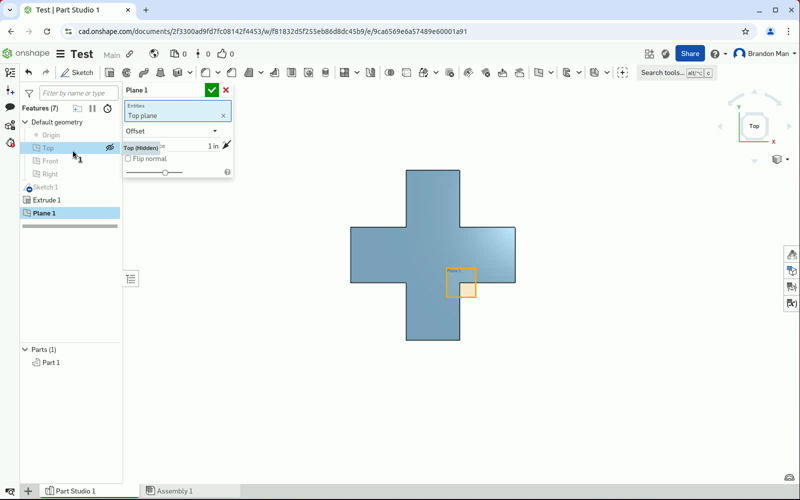
key(tab, 2)
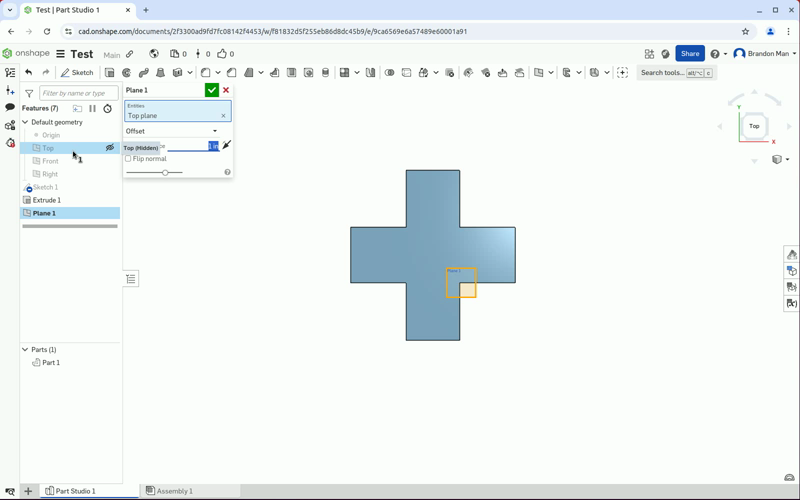
text(0.955)
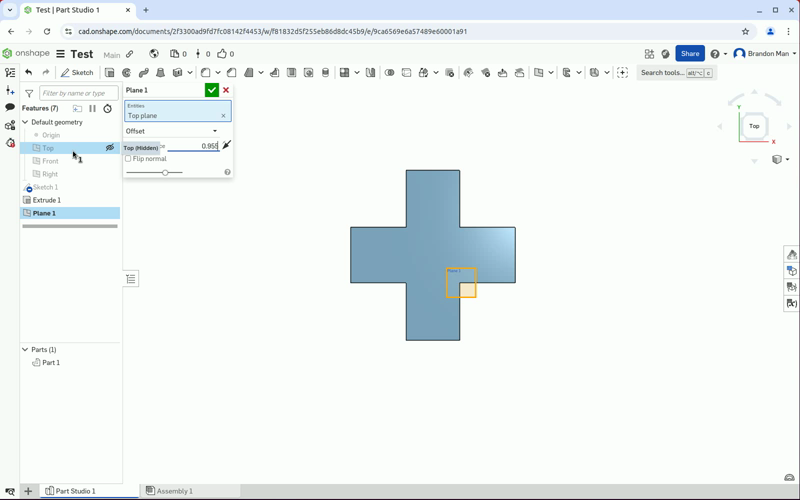
key(enter, 2)
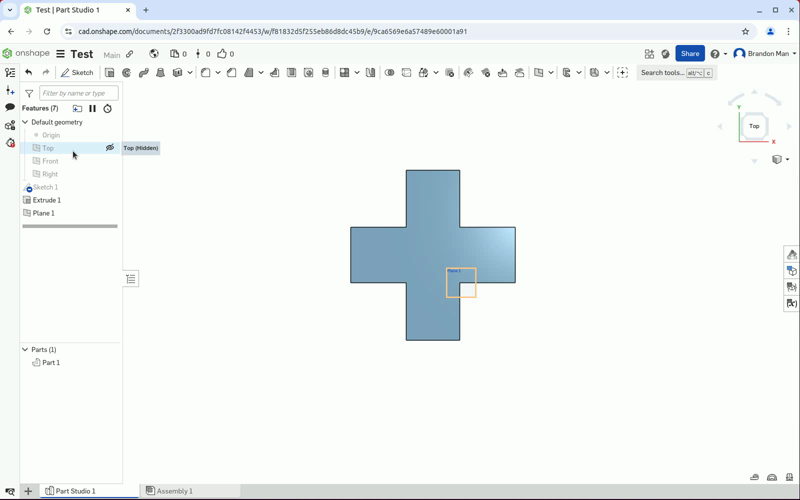
key(shift+s)
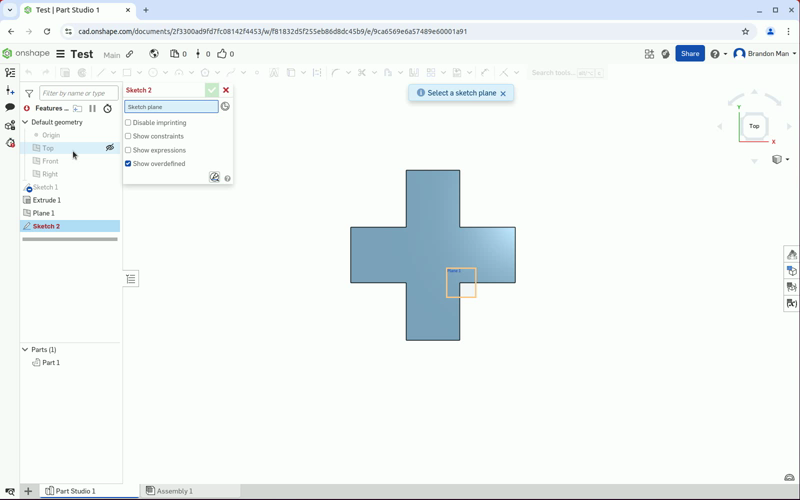
mouse_move(73, 215)
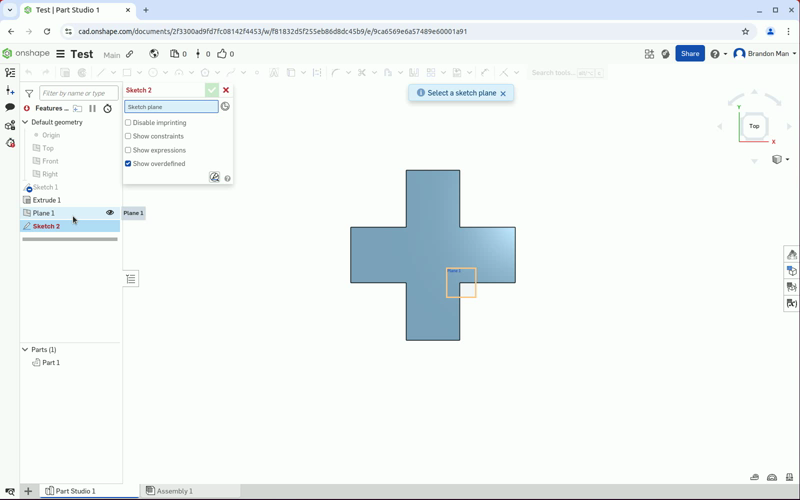
click(73, 215)
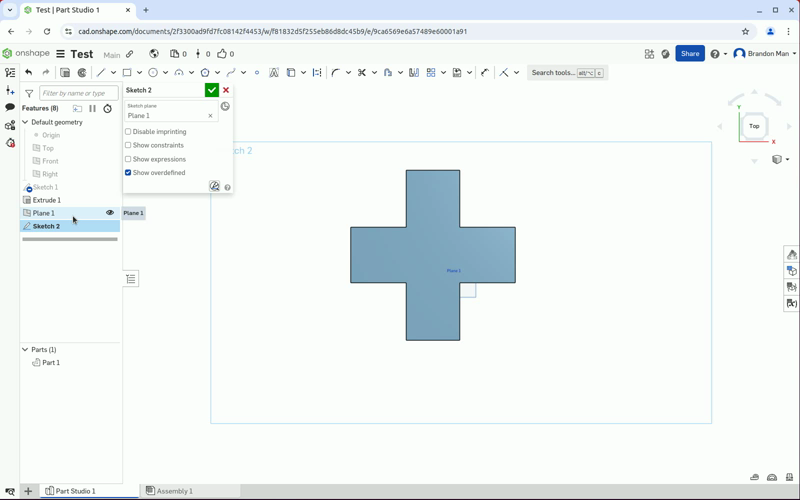
mouse_move(73, 352)
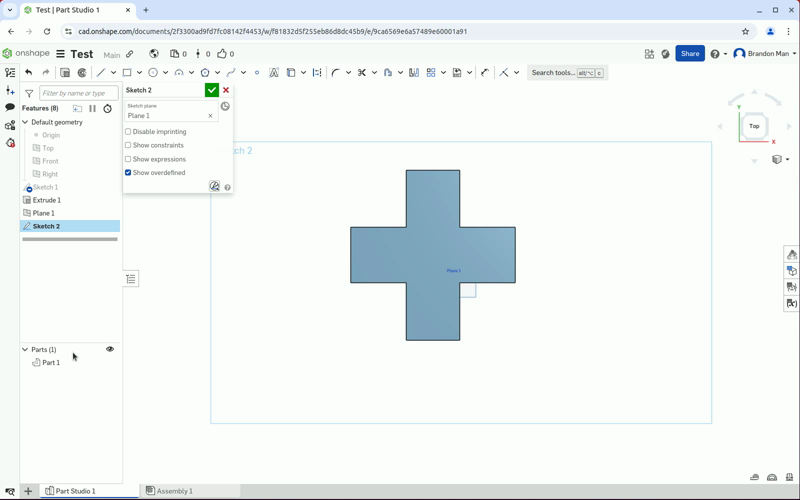
key(y)
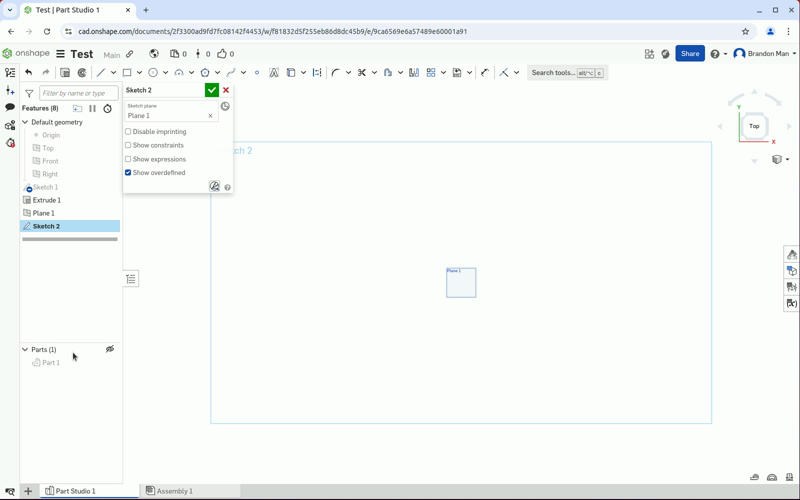
key(l)
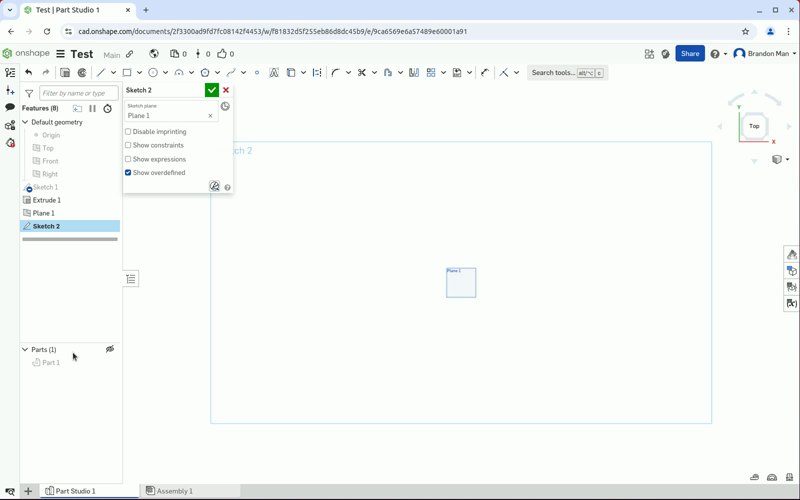
key_down(shift)
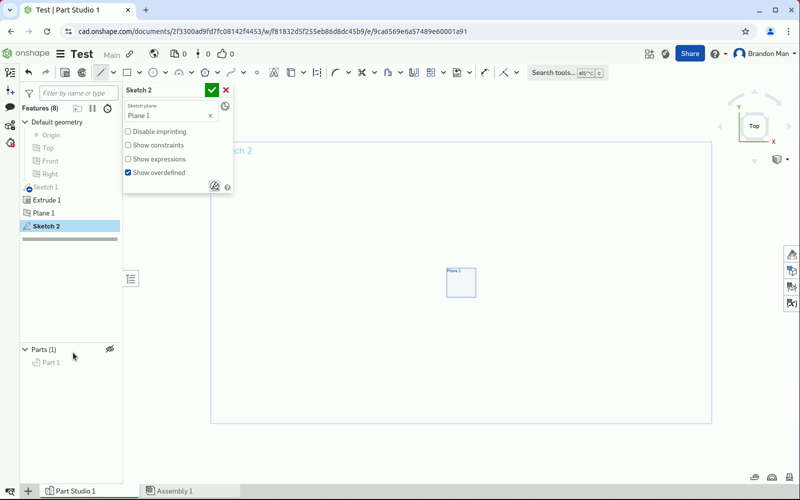
mouse_move(356, 276)
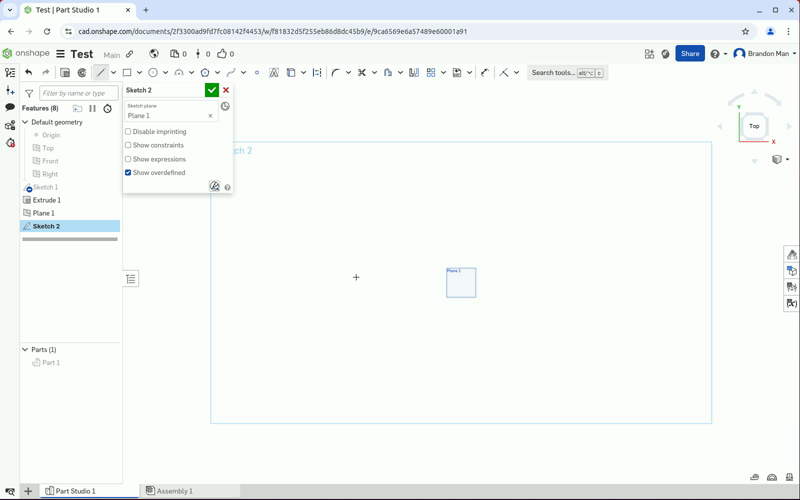
click(356, 276)
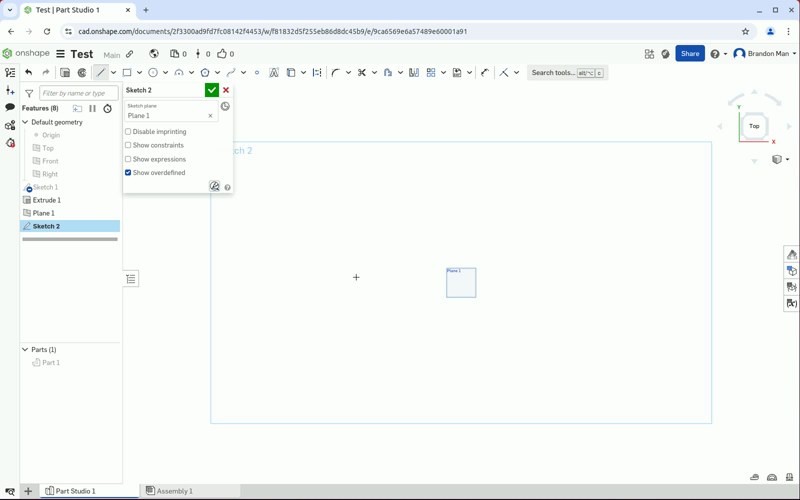
key_up(shift)
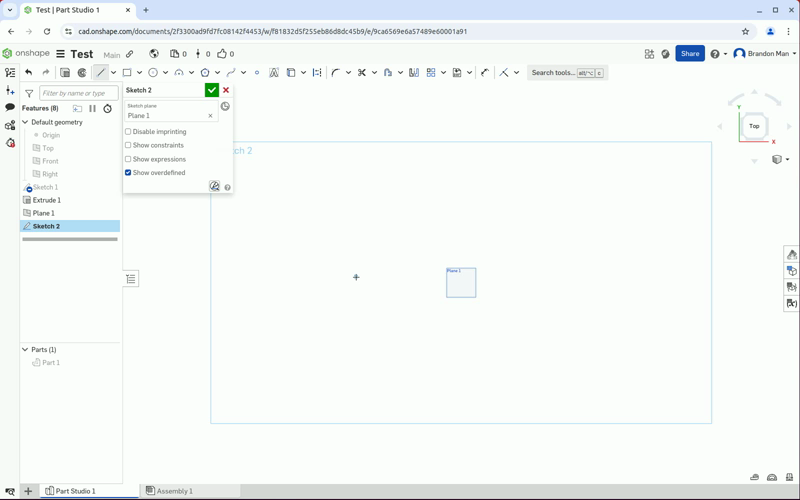
key_down(shift)
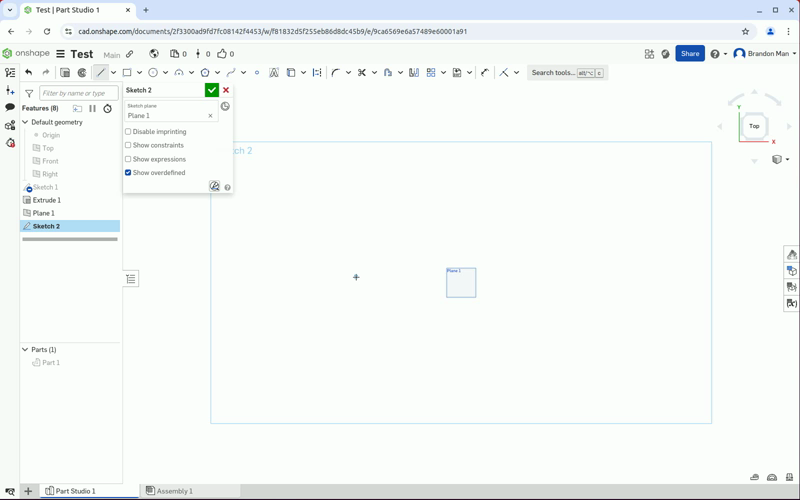
mouse_move(386, 276)
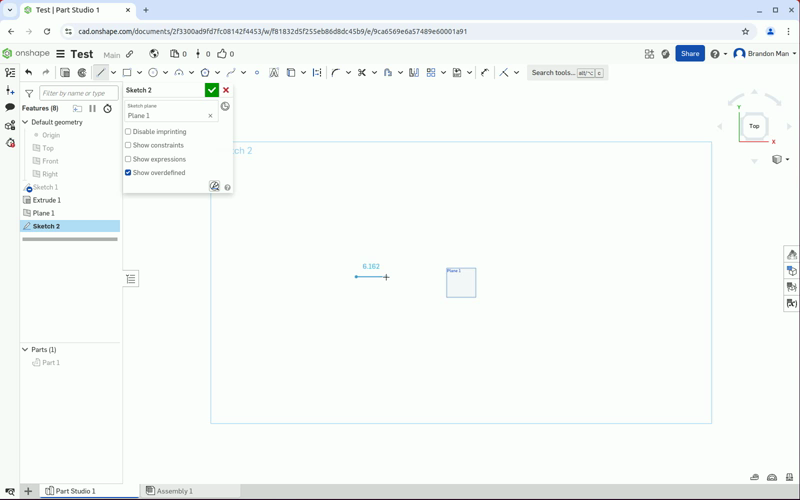
mouse_move(400, 276)
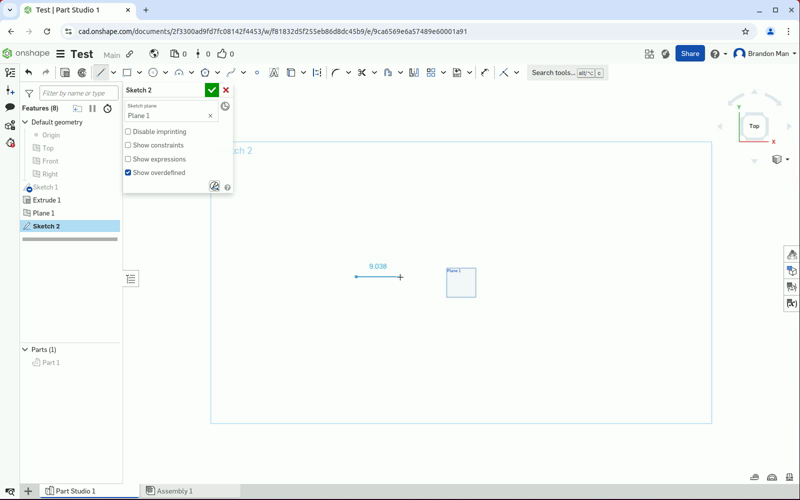
click(400, 276)
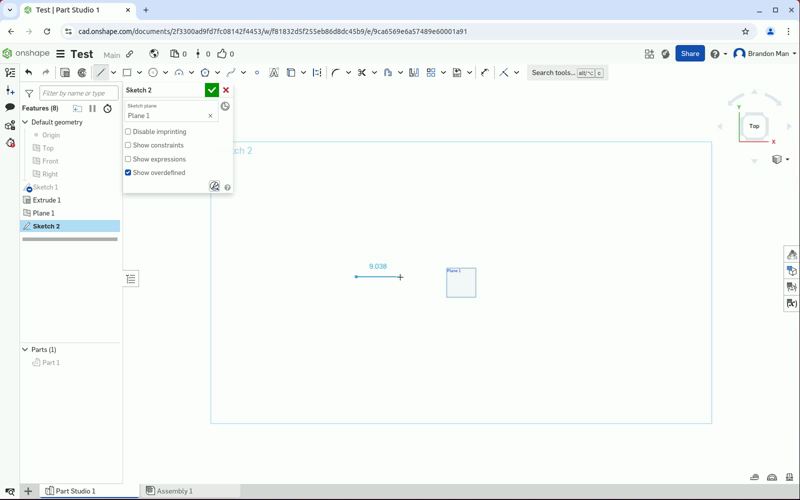
key_up(shift)
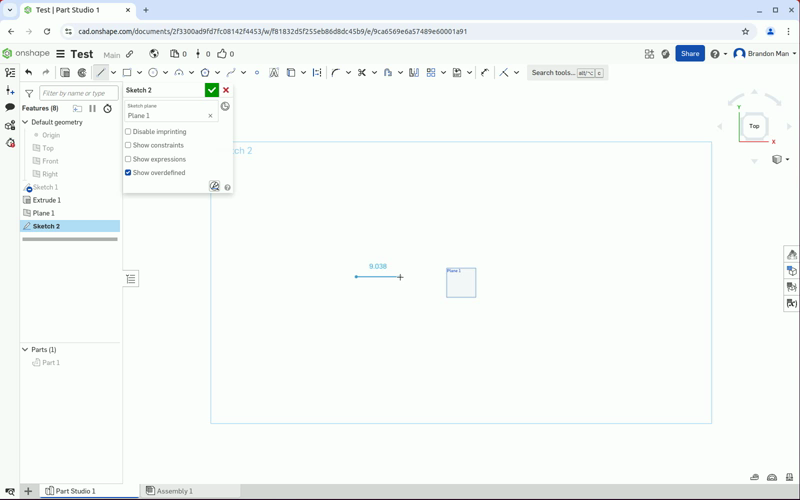
key_down(shift)
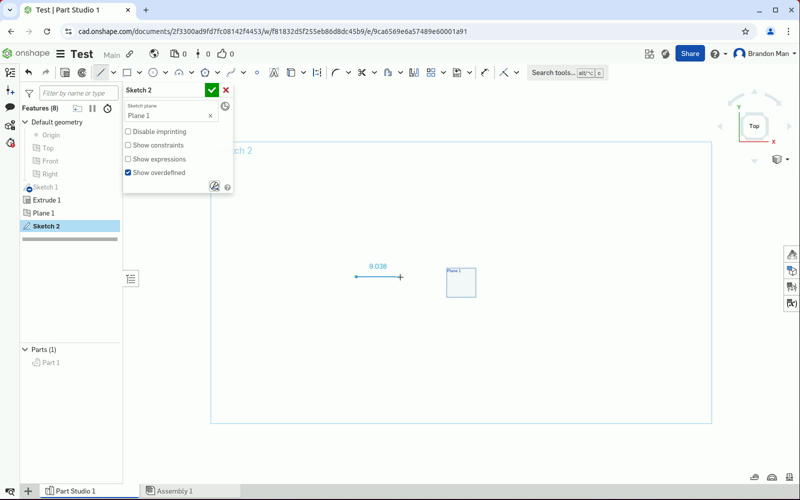
mouse_move(430, 276)
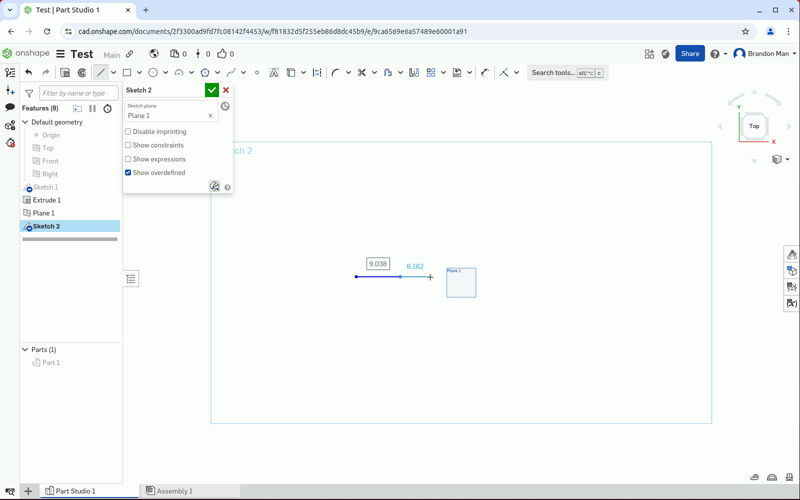
mouse_move(400, 234)
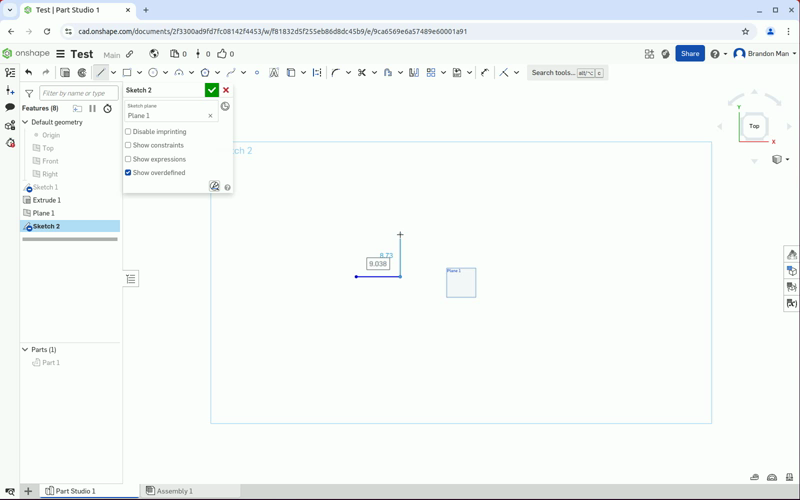
click(400, 234)
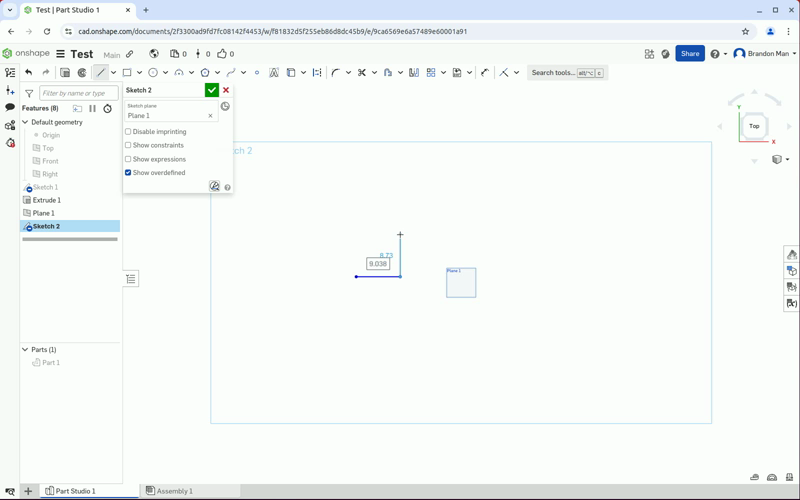
key_up(shift)
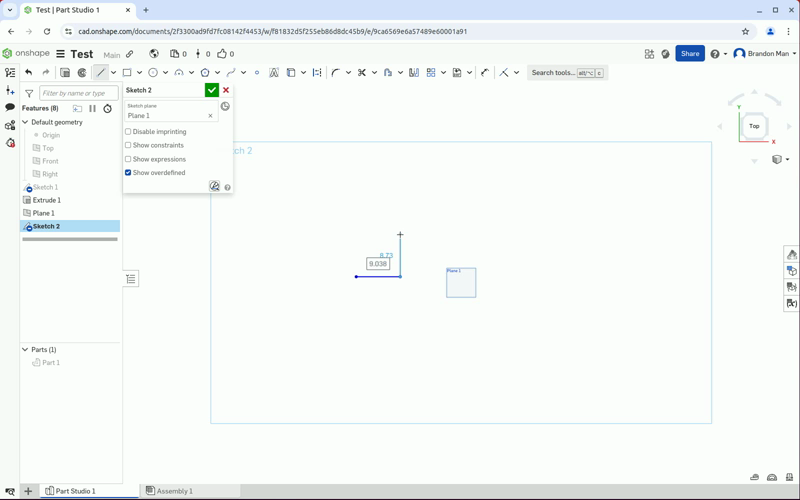
key_down(shift)
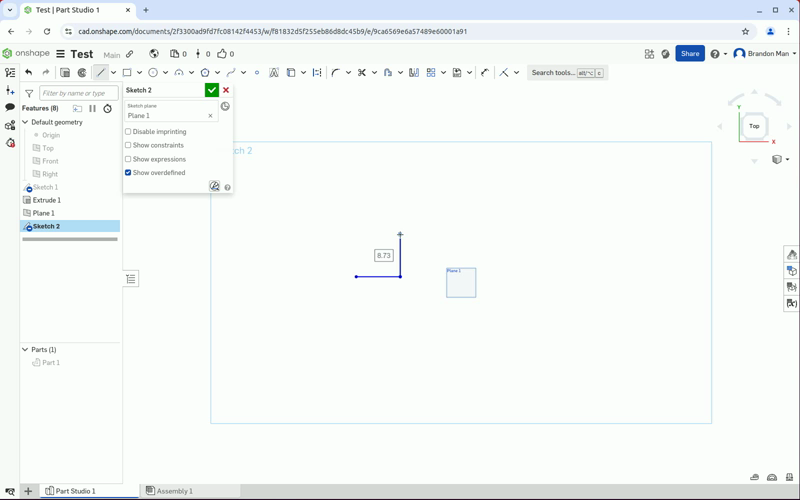
mouse_move(430, 234)
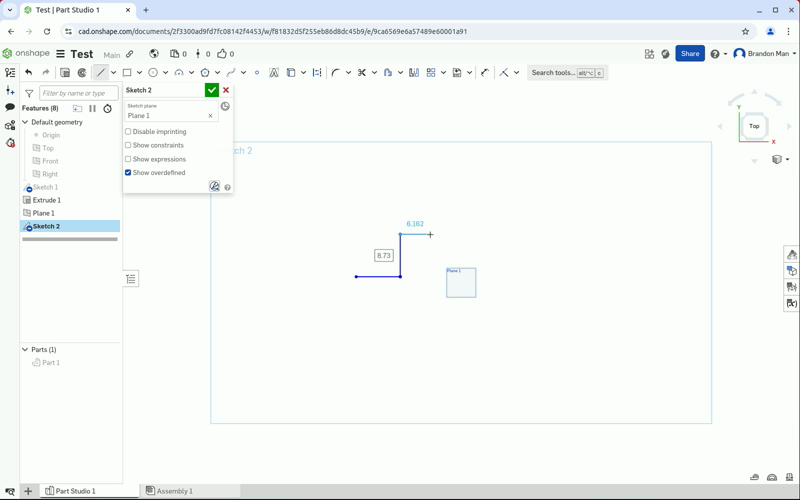
mouse_move(356, 234)
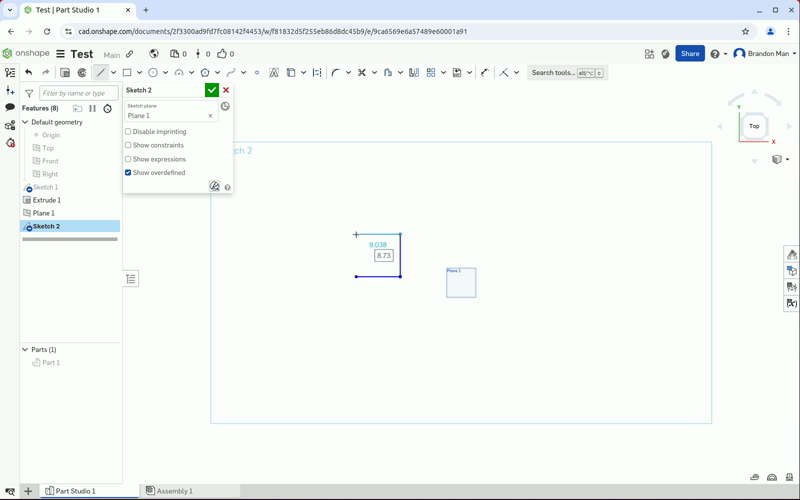
click(356, 234)
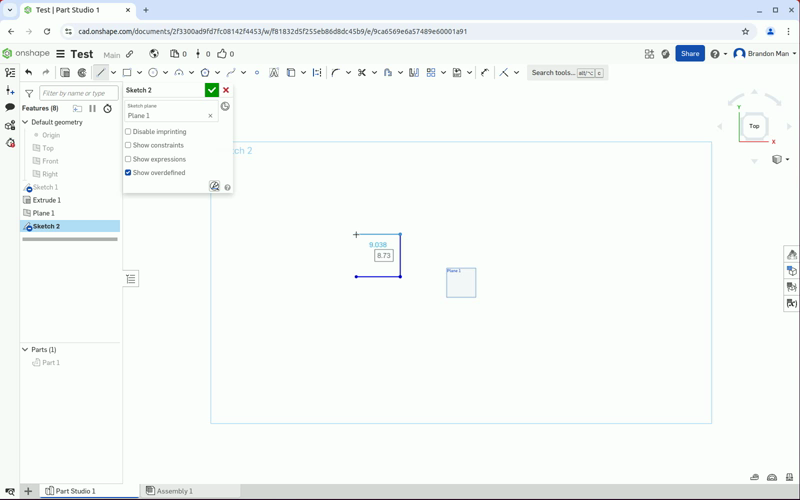
key_up(shift)
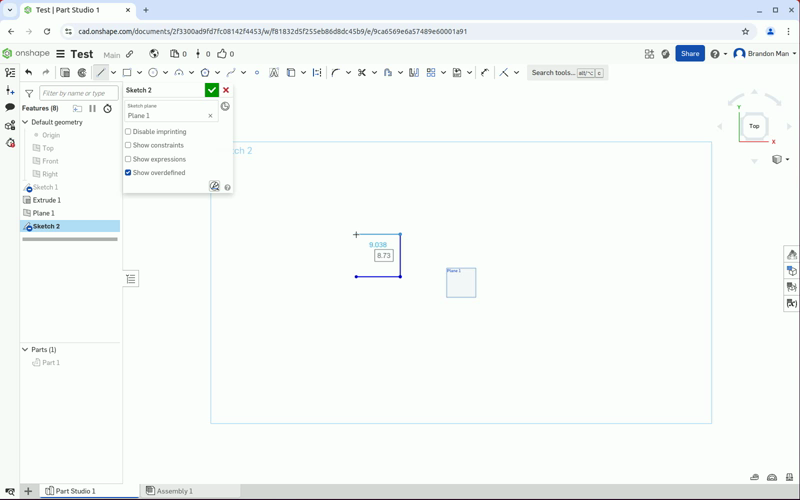
mouse_move(386, 234)
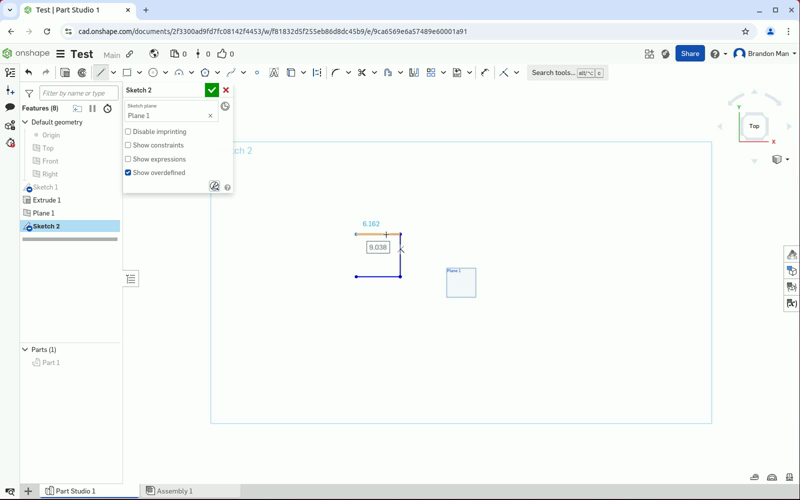
key_down(shift)
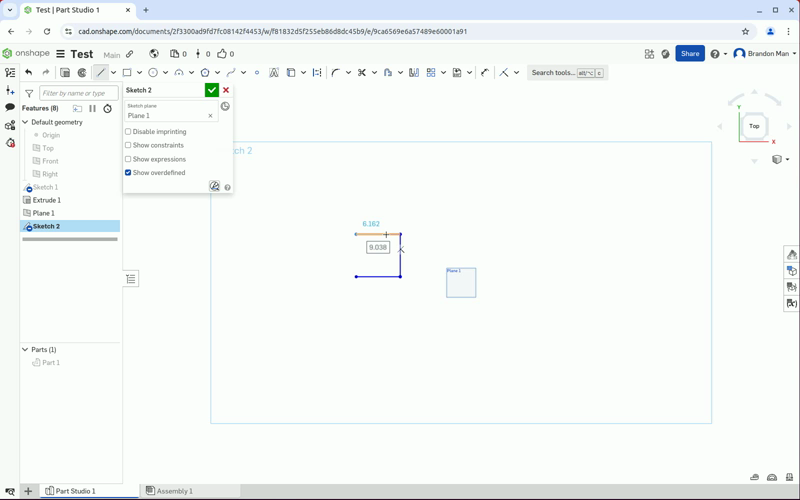
mouse_move(356, 276)
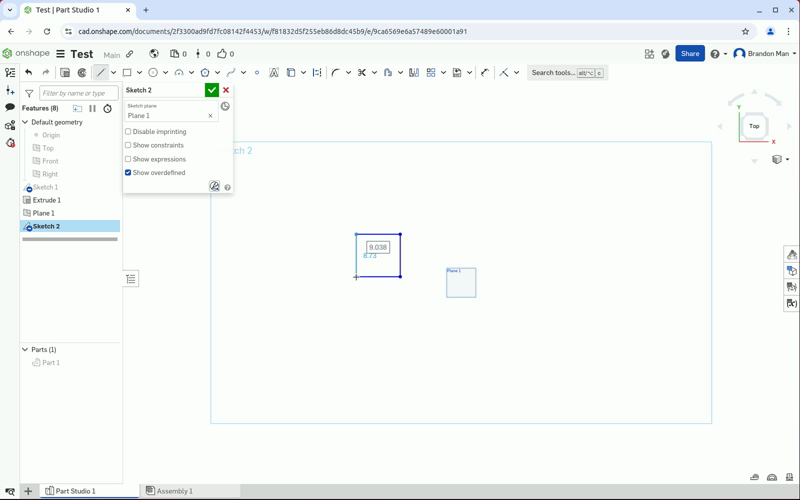
key_up(shift)
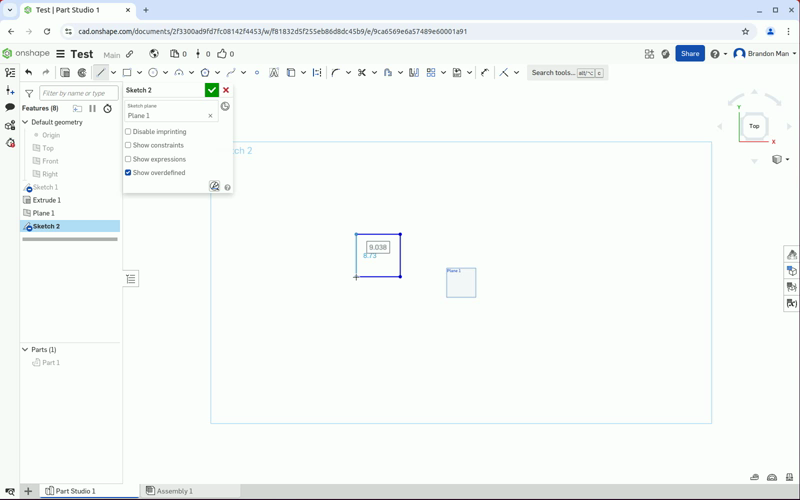
click(356, 276)
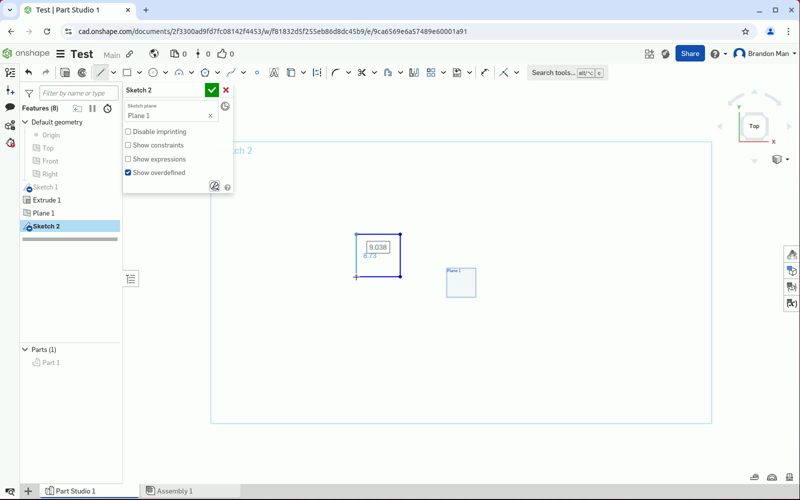
key(esc)
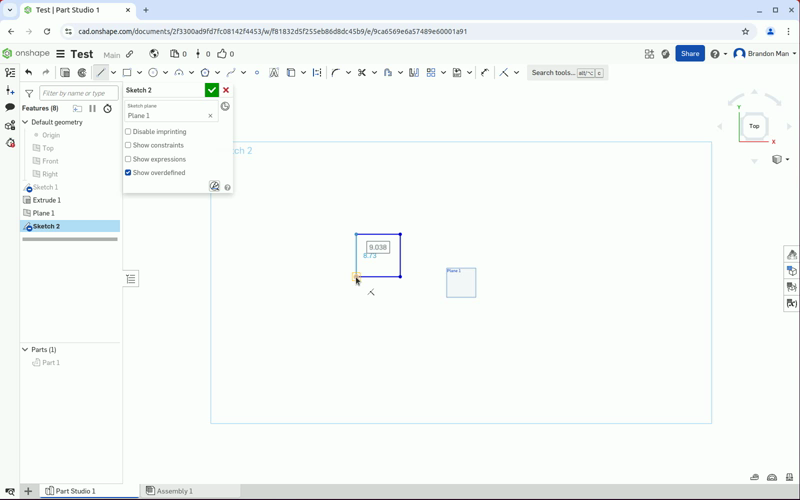
mouse_move(396, 262)
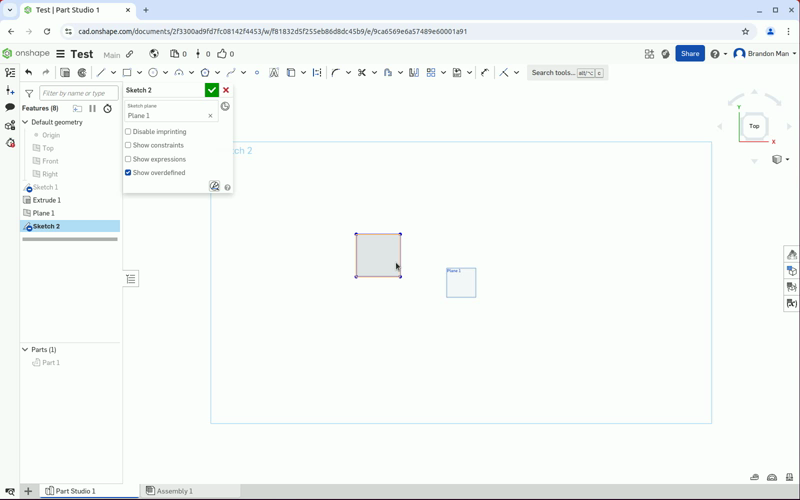
click(396, 262)
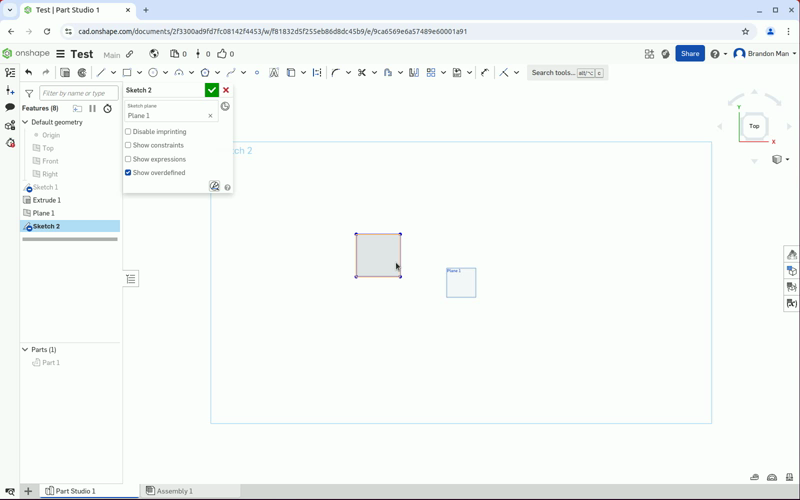
mouse_move(73, 352)
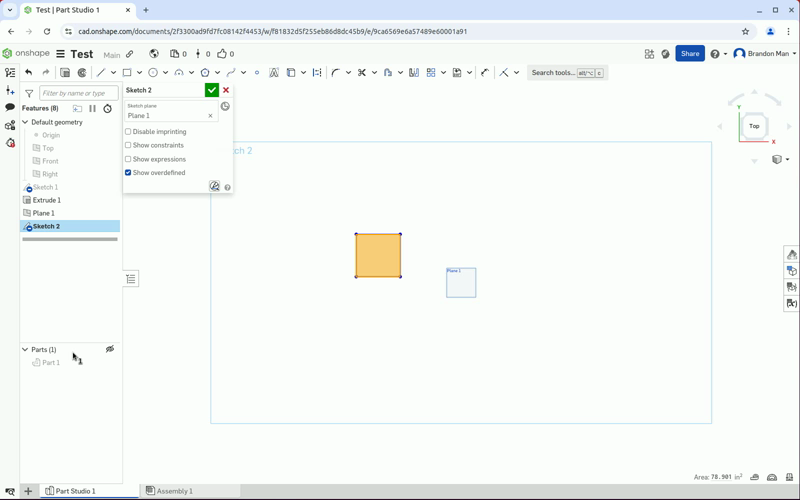
key(shift+y)
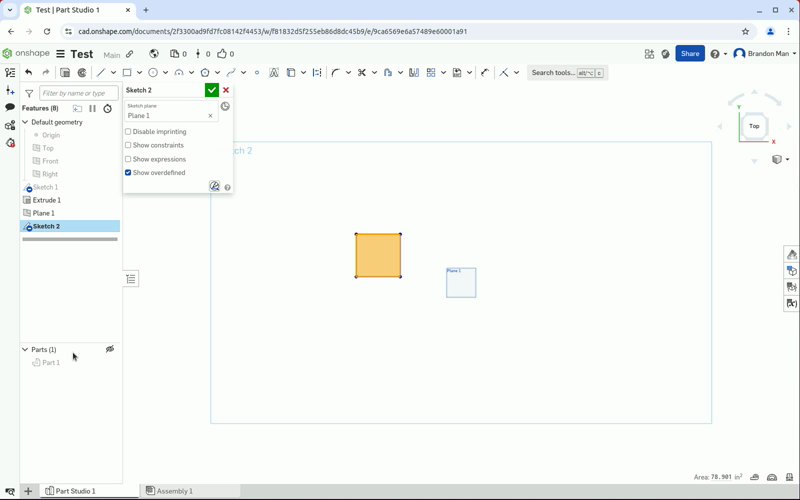
key(shift+e)
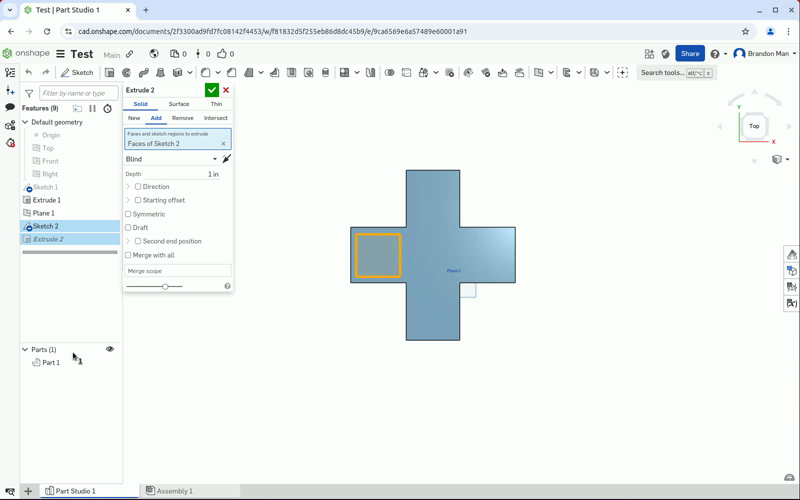
mouse_move(143, 106)
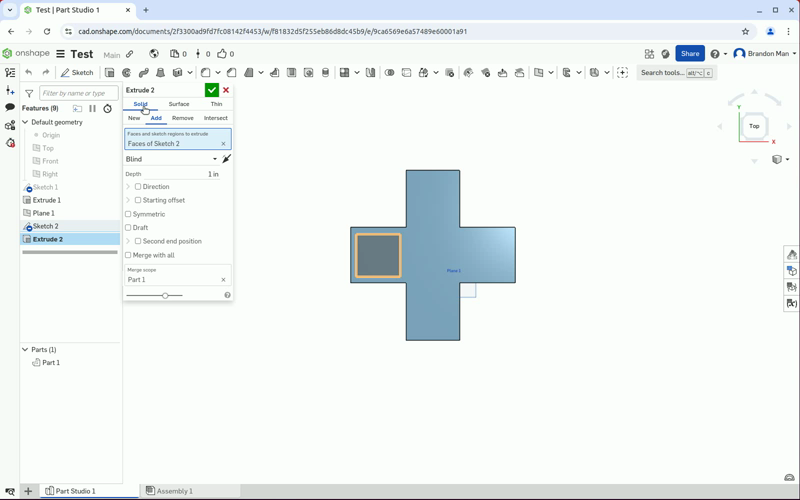
click(143, 106)
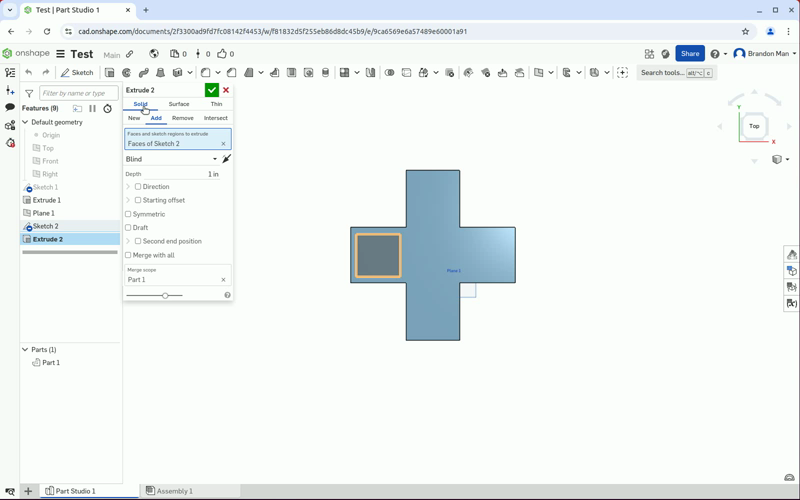
mouse_move(137, 120)
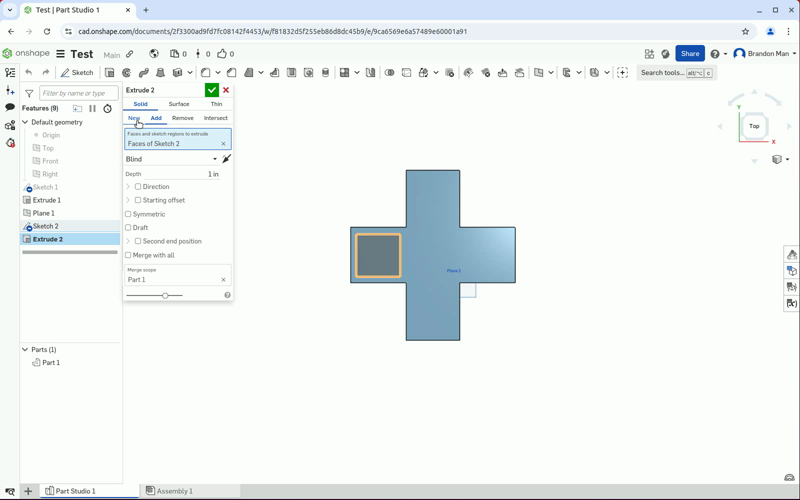
click(137, 120)
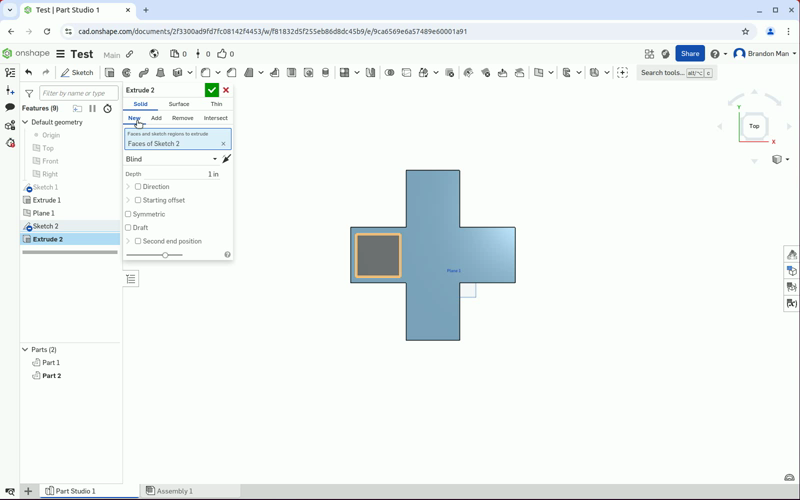
key(tab, 4)
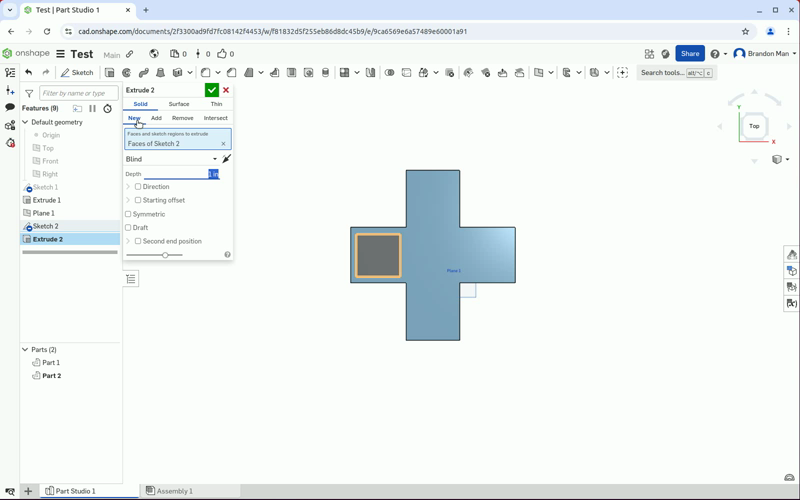
text(6.018)
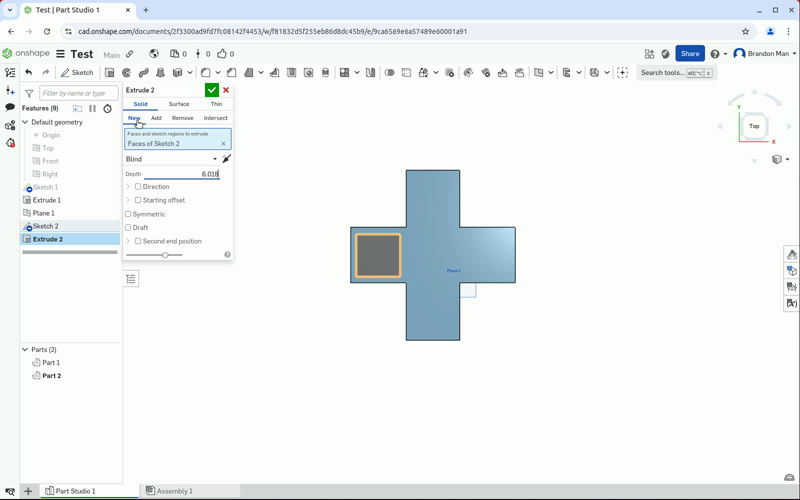
key(enter)
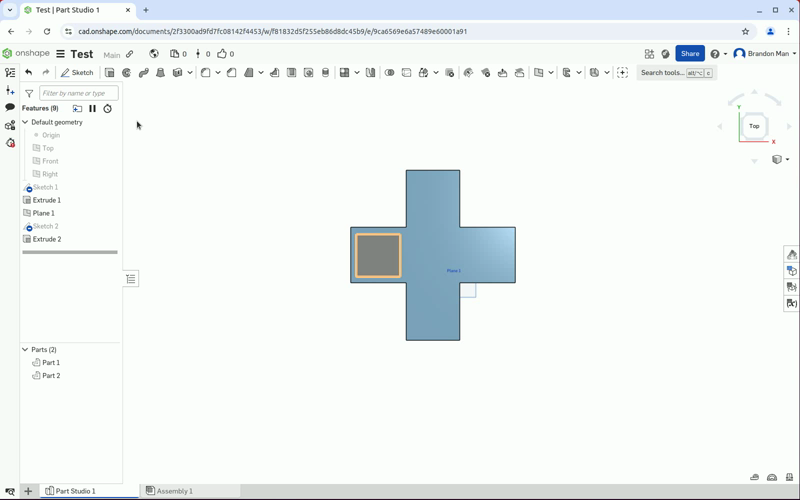
key(shift+h)
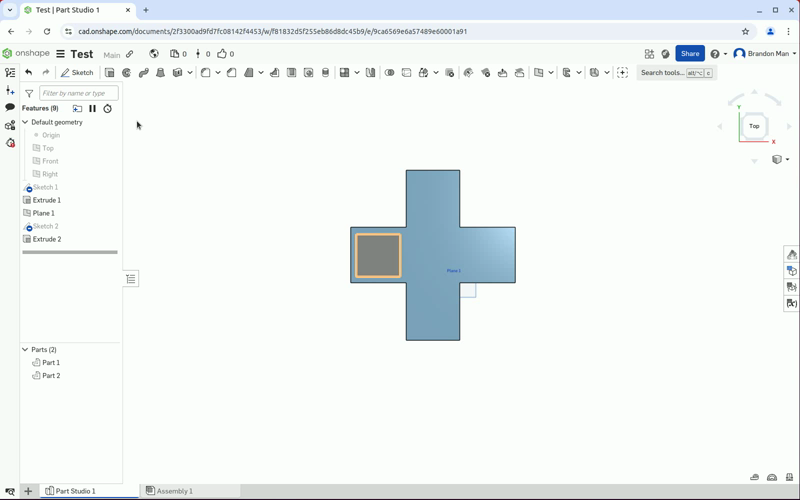
key(shift+h)
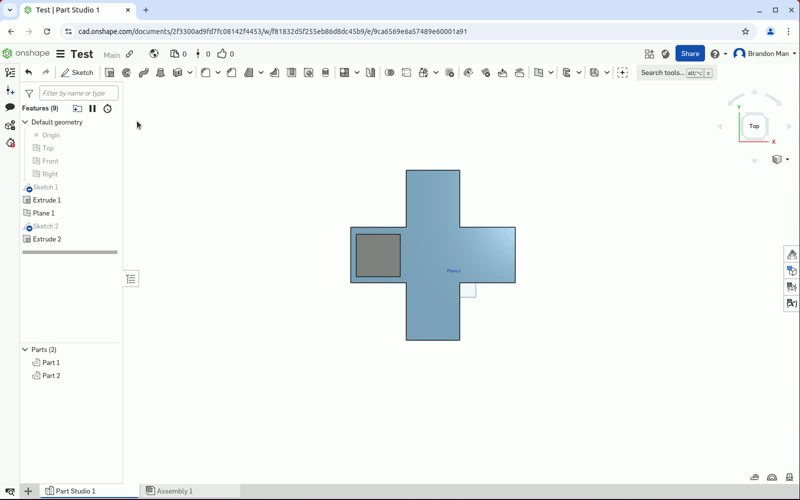
mouse_move(73, 189)
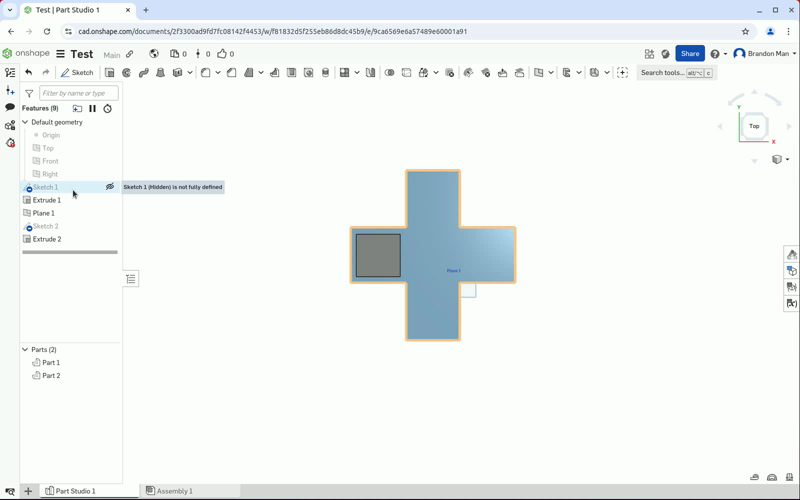
click(73, 189)
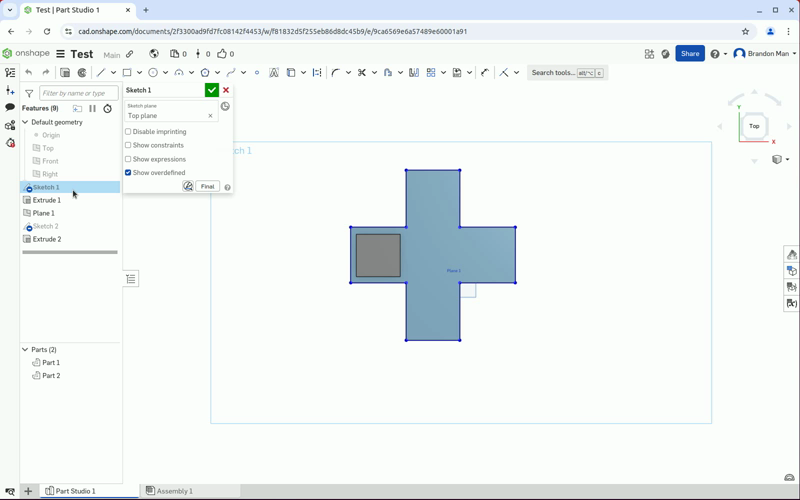
mouse_move(229, 92)
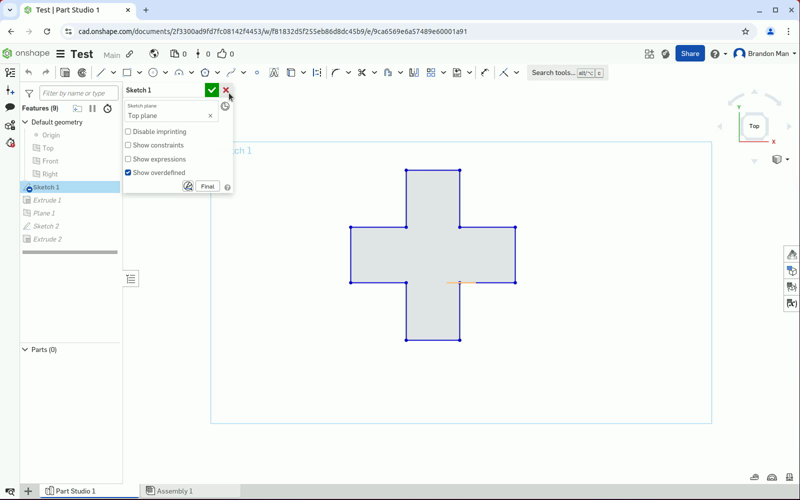
click(229, 92)
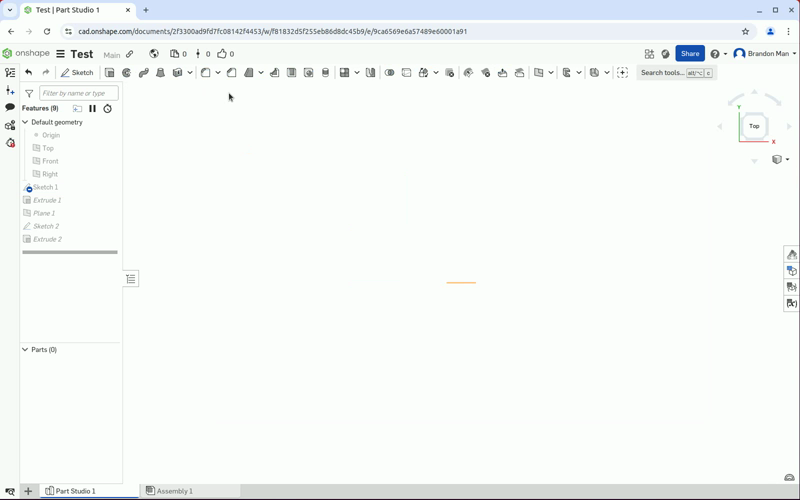
key(shift+s)
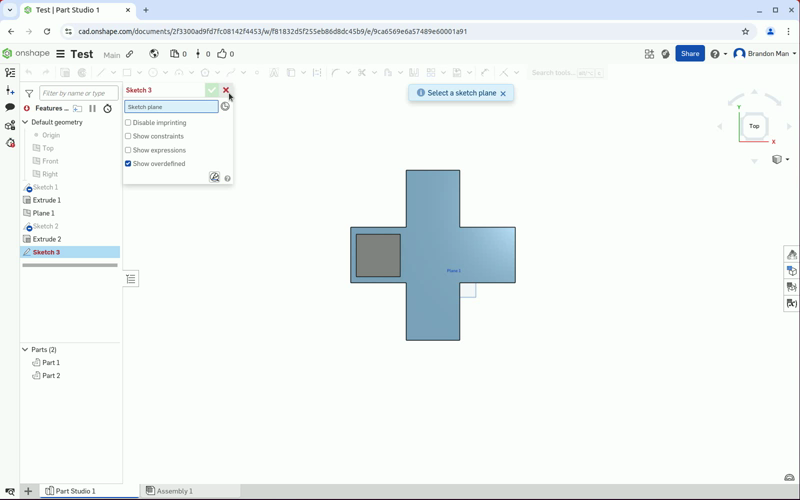
mouse_move(73, 215)
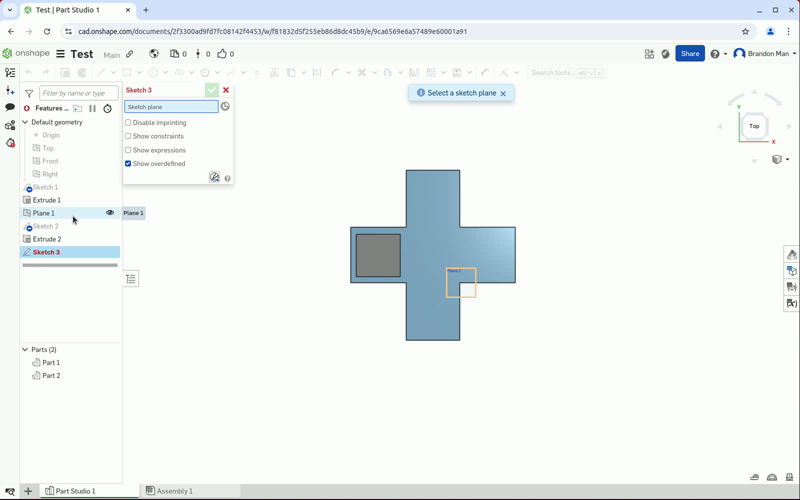
click(73, 215)
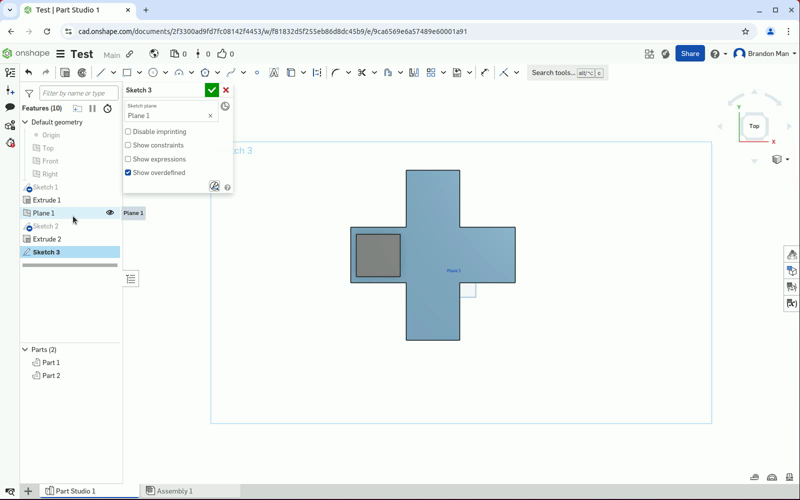
mouse_move(73, 352)
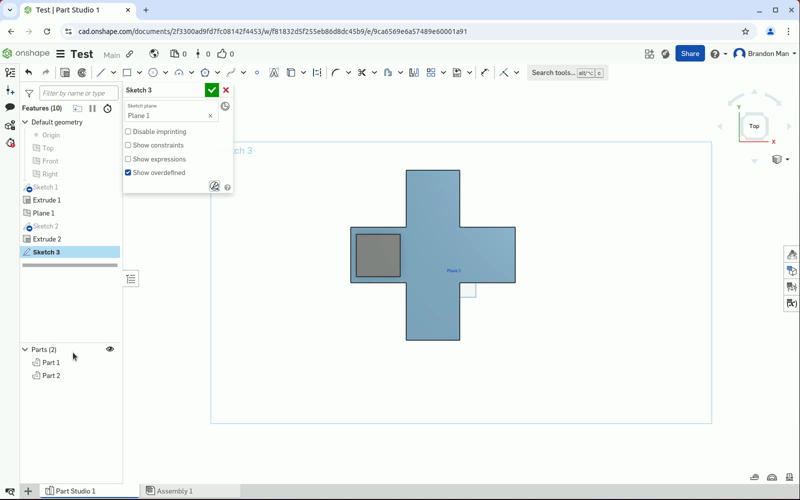
key(y)
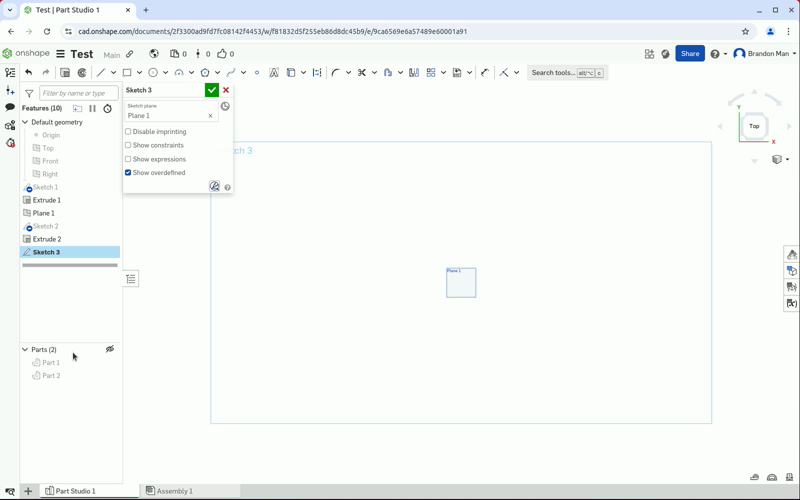
key(l)
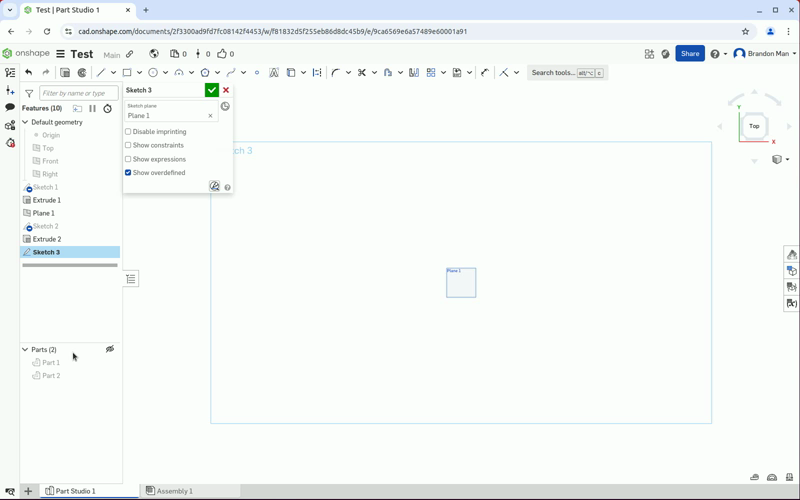
key_down(shift)
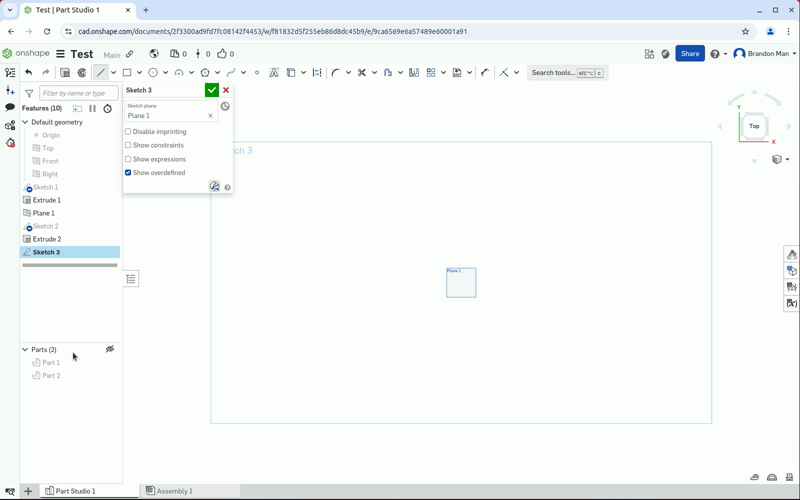
mouse_move(401, 276)
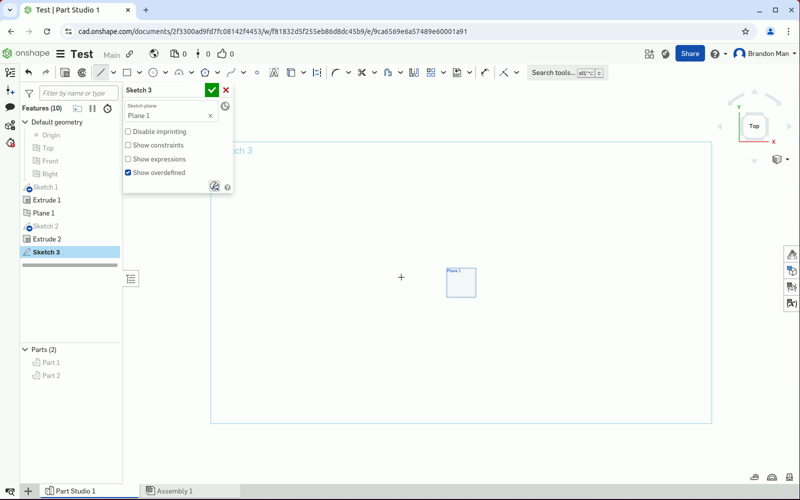
click(401, 276)
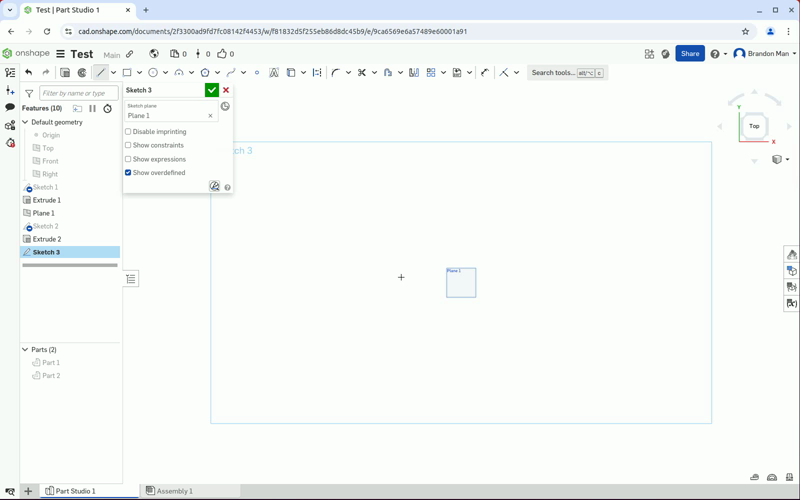
key_up(shift)
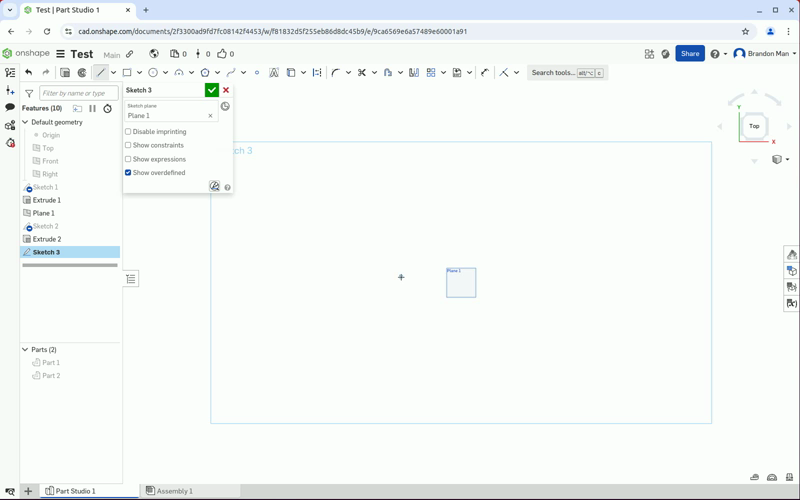
key_down(shift)
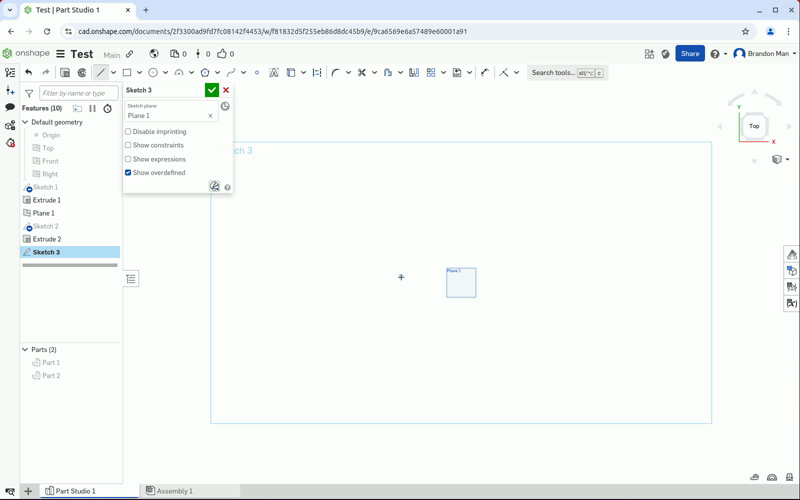
mouse_move(431, 276)
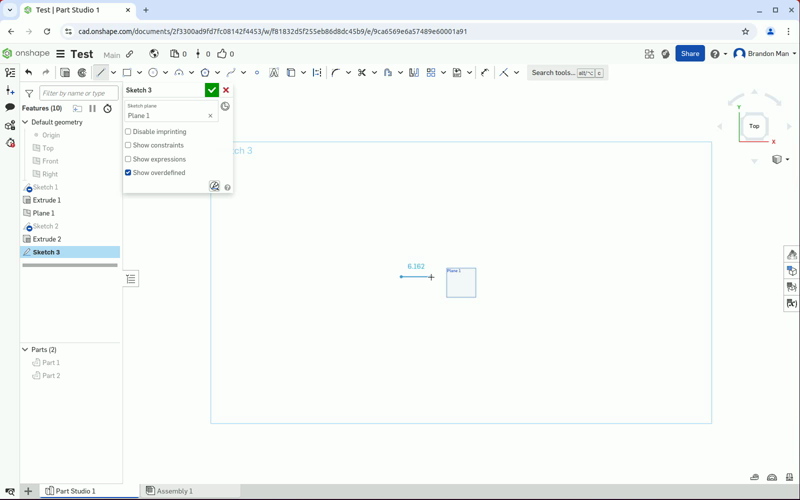
mouse_move(420, 255)
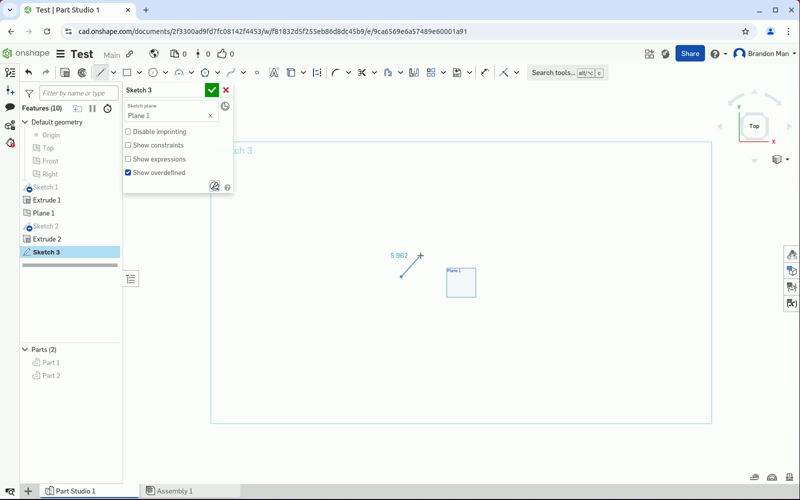
click(420, 255)
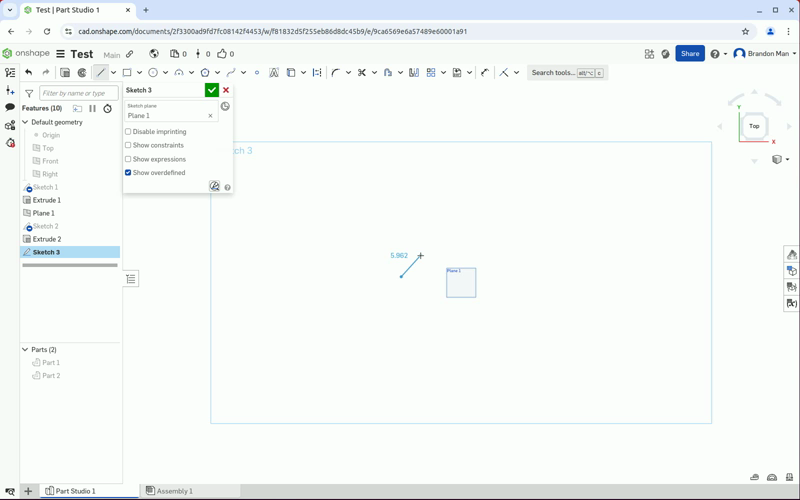
key_up(shift)
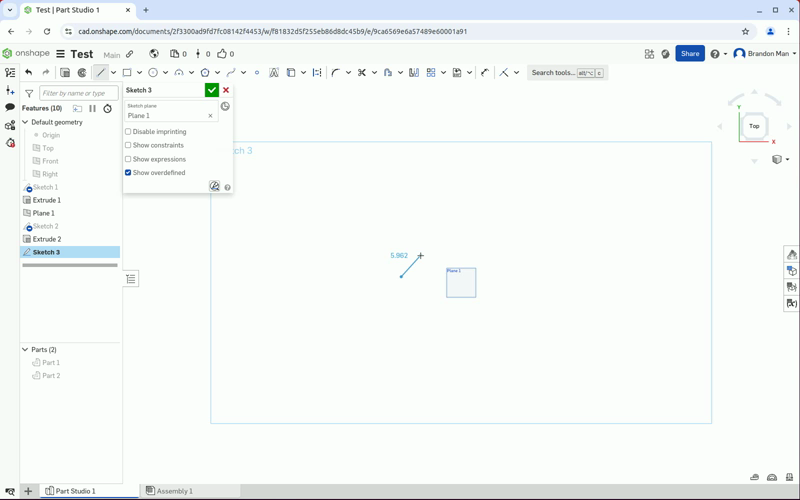
key_down(shift)
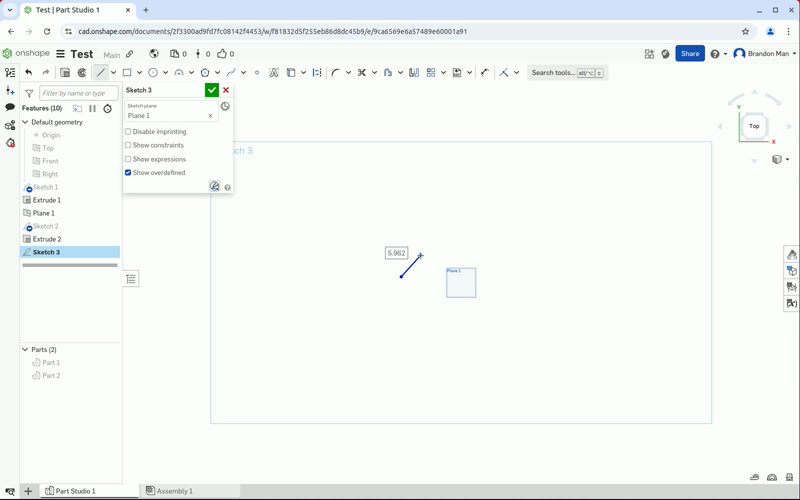
mouse_move(450, 255)
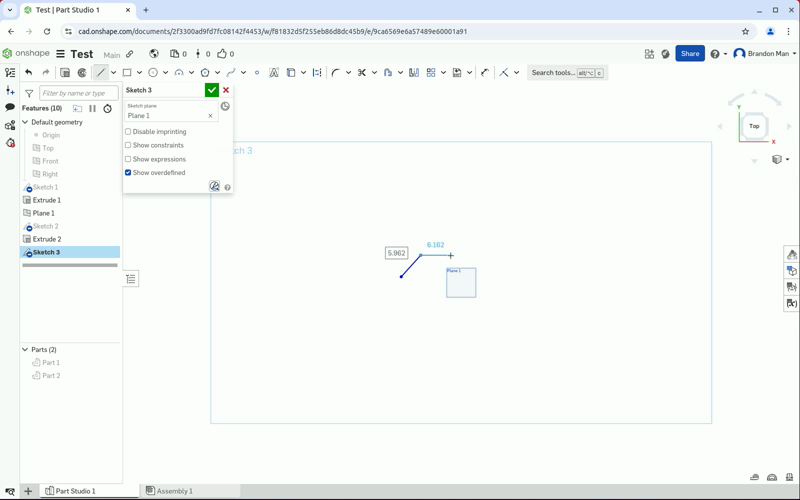
mouse_move(401, 234)
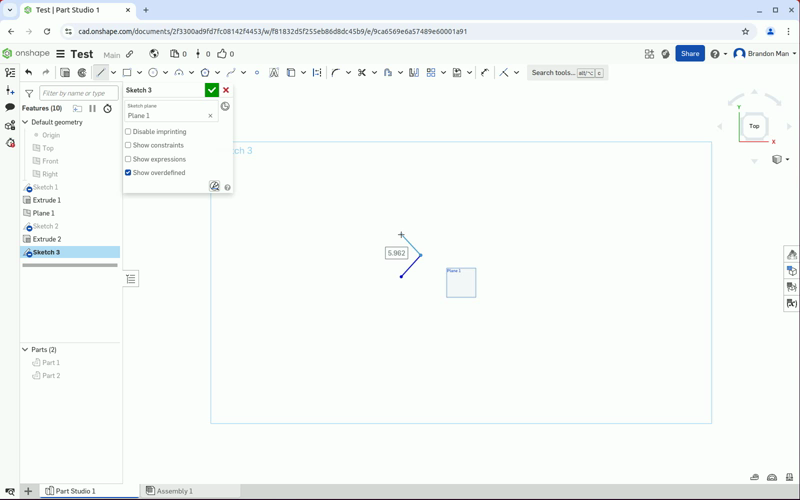
click(401, 234)
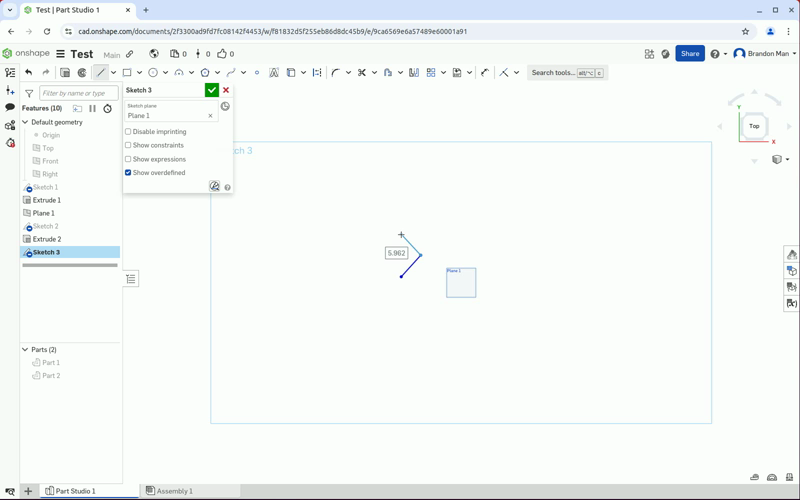
key_up(shift)
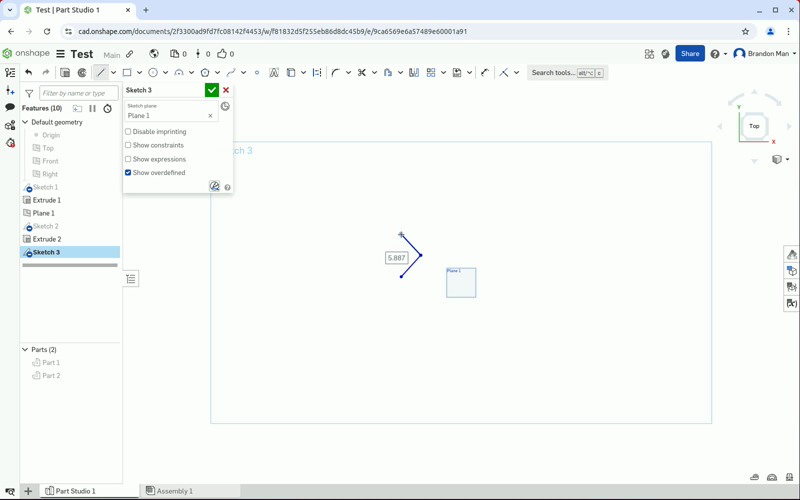
mouse_move(431, 234)
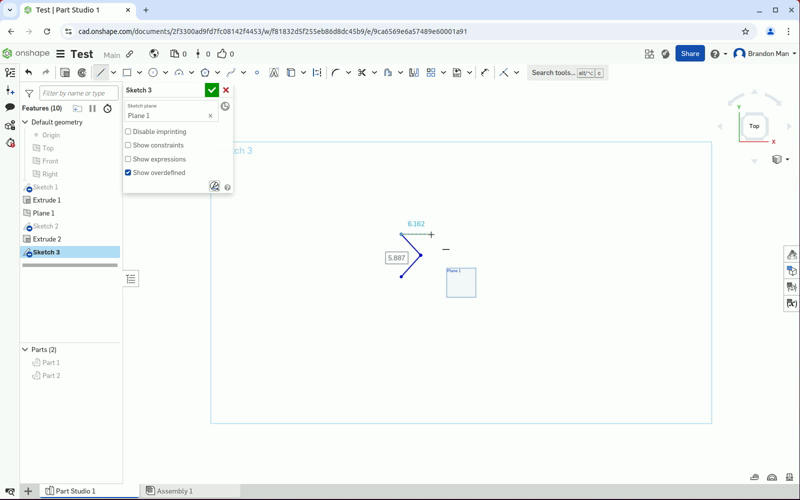
key_down(shift)
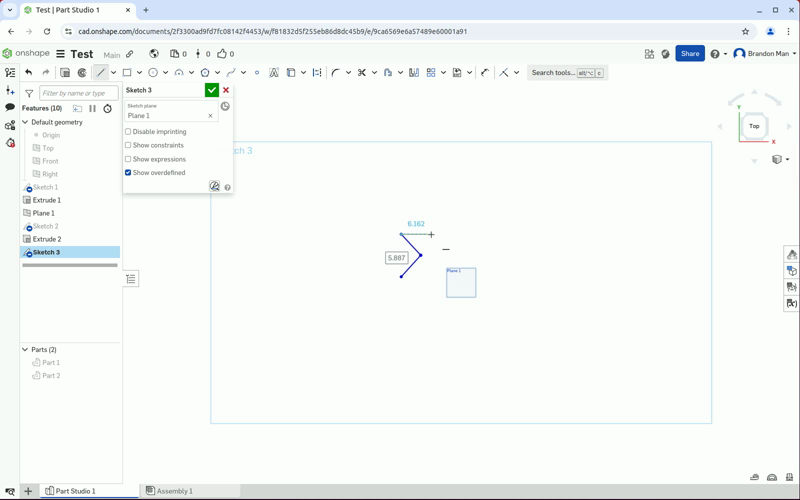
mouse_move(401, 276)
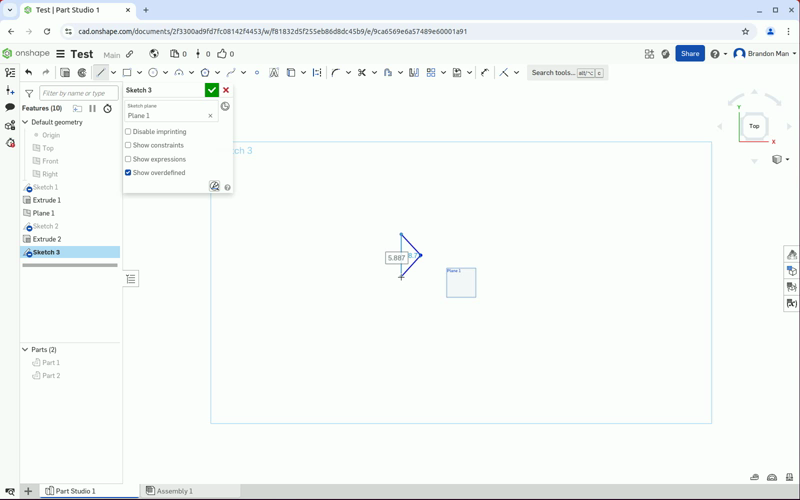
key_up(shift)
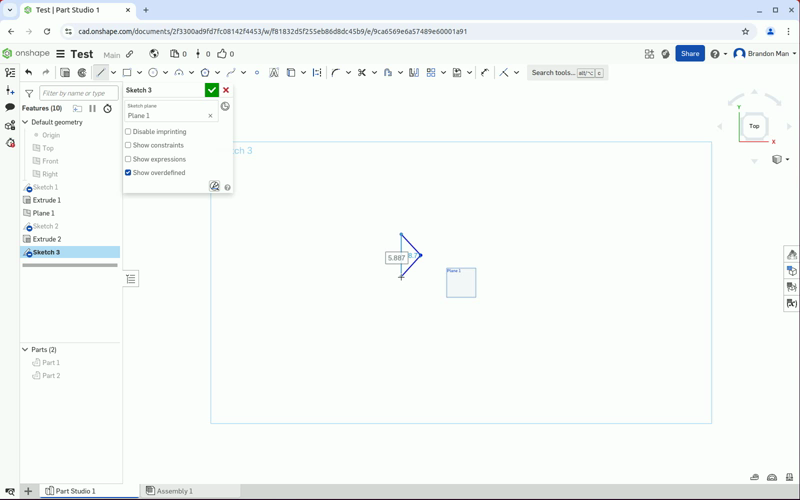
click(401, 276)
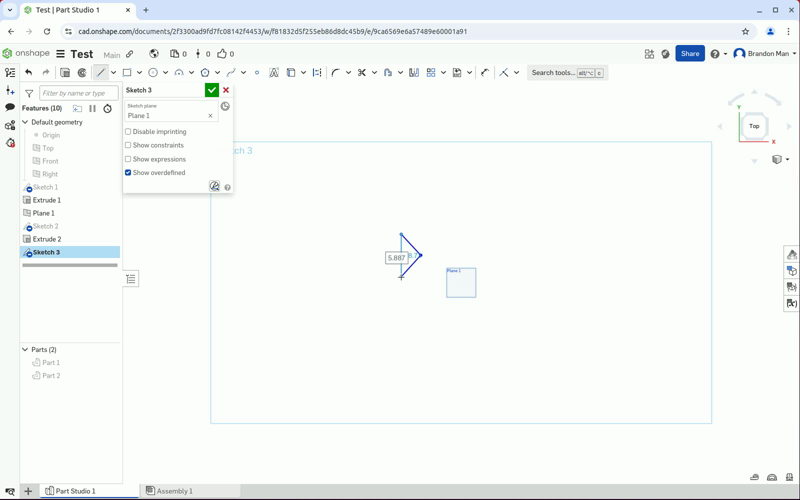
key(esc)
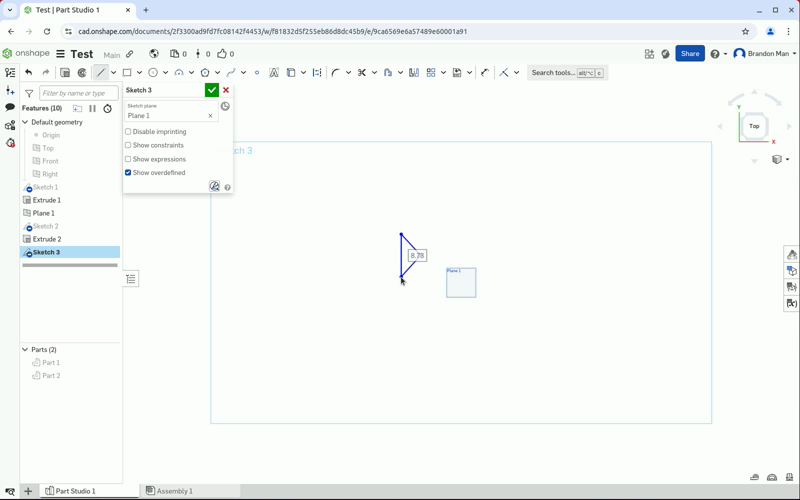
mouse_move(406, 242)
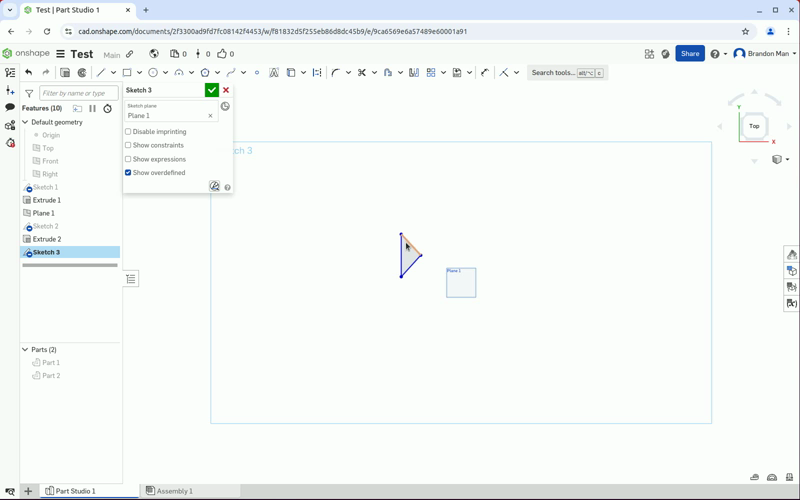
scroll(6)
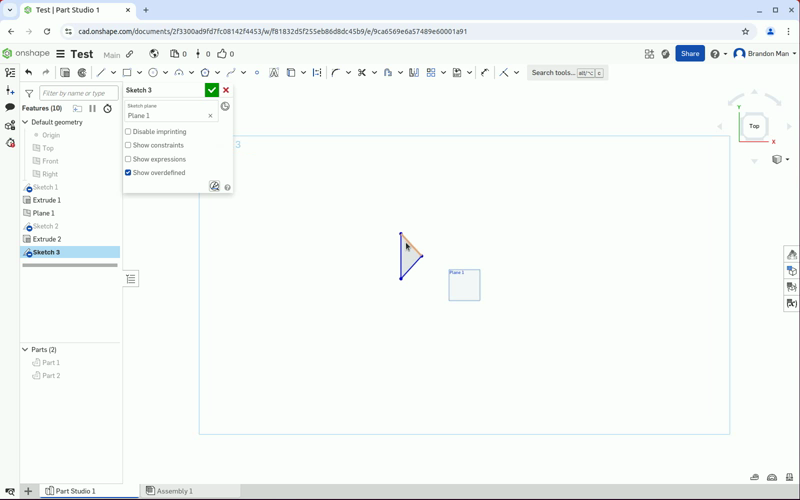
scroll(6)
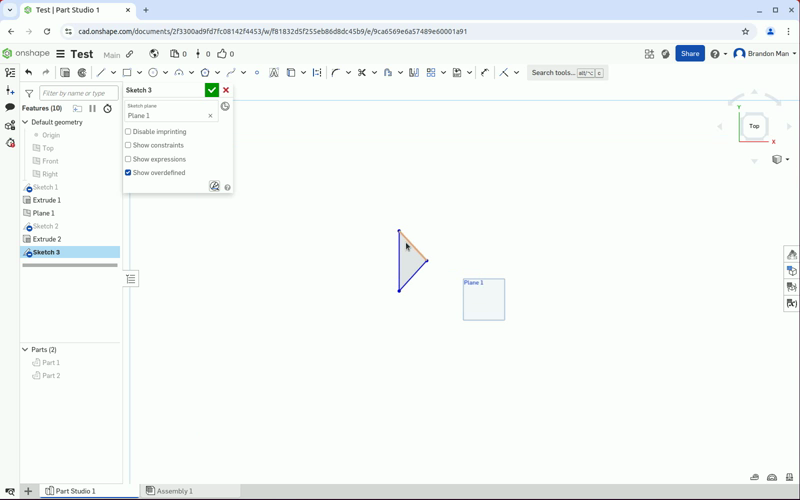
scroll(6)
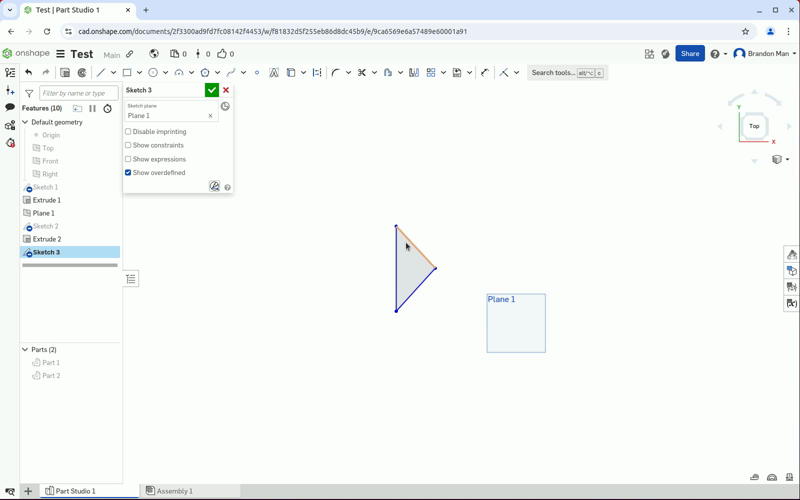
scroll(6)
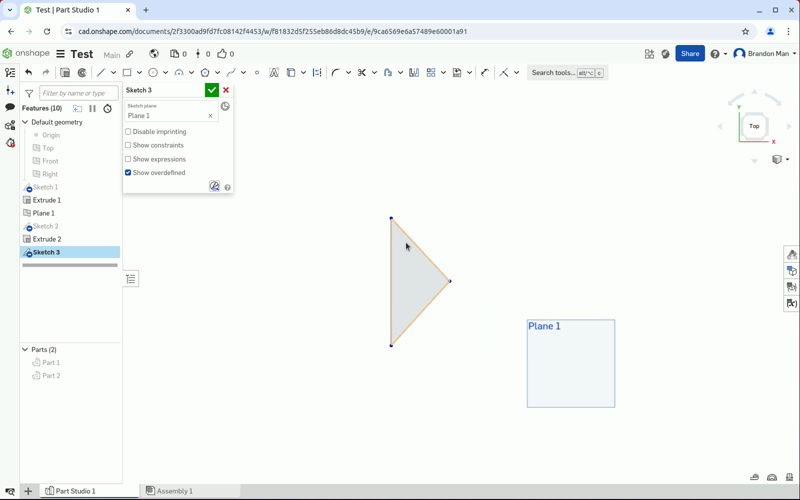
scroll(6)
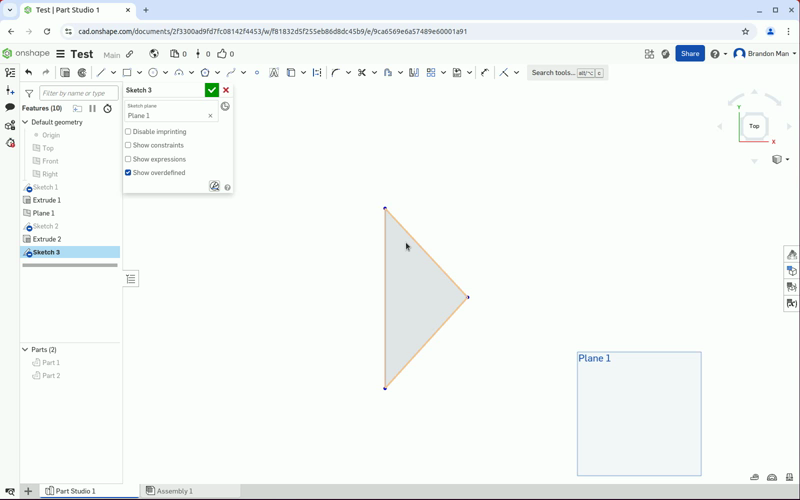
scroll(6)
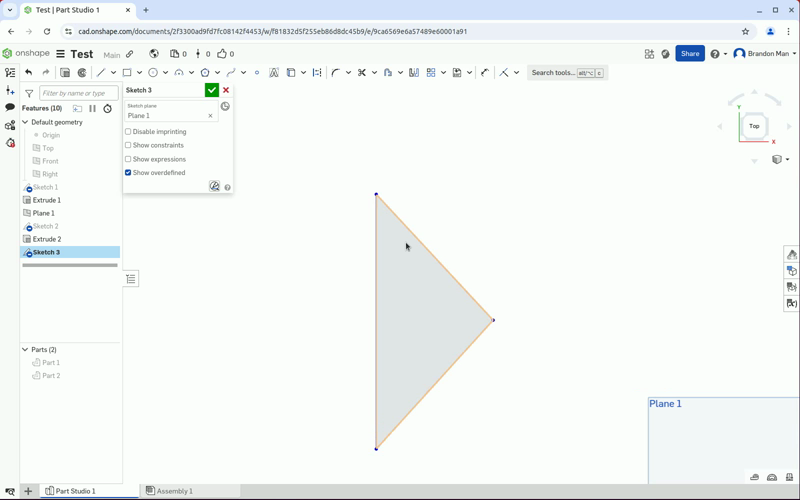
scroll(6)
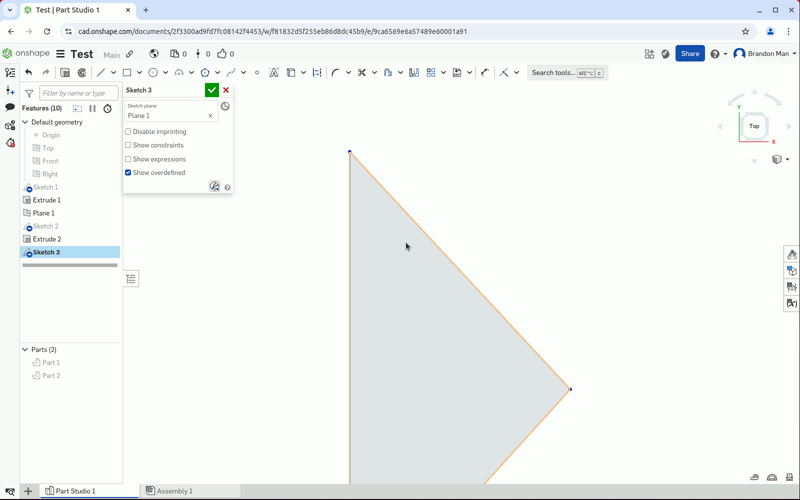
click(406, 242)
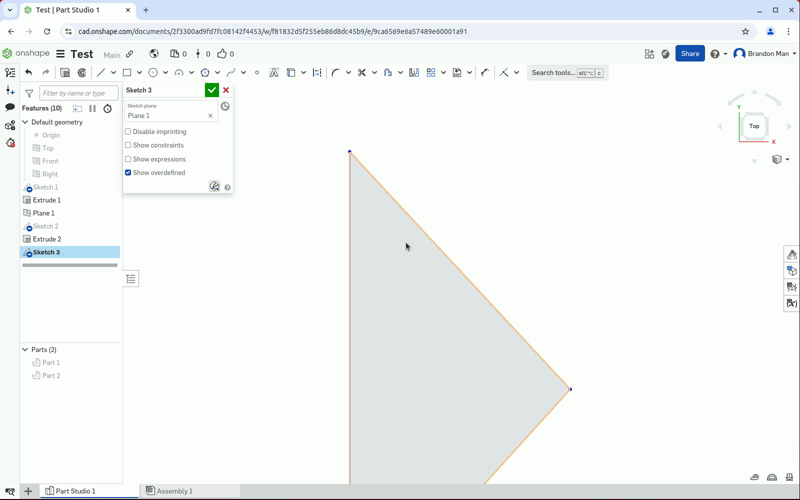
scroll(-6)
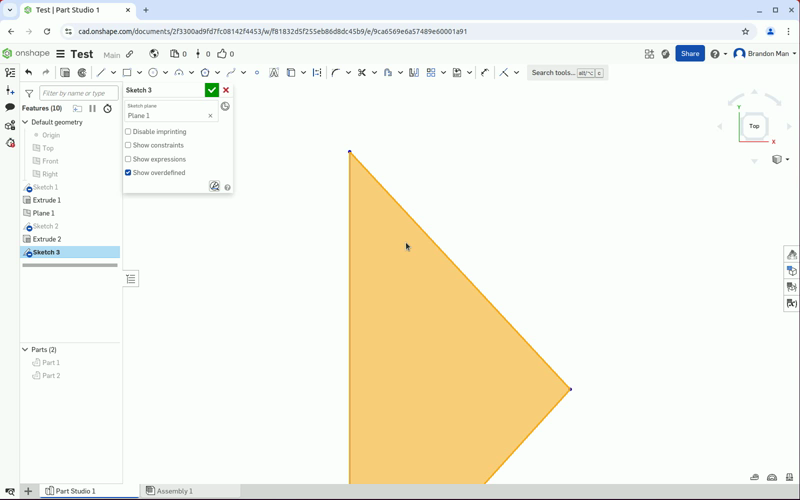
scroll(-6)
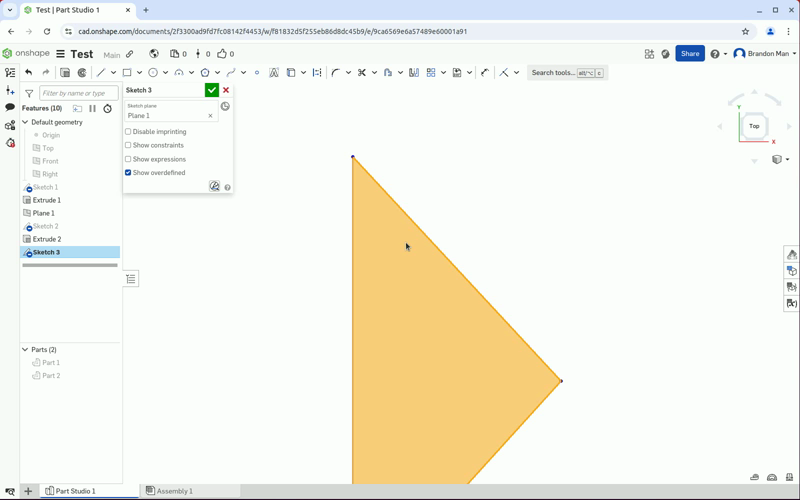
scroll(-6)
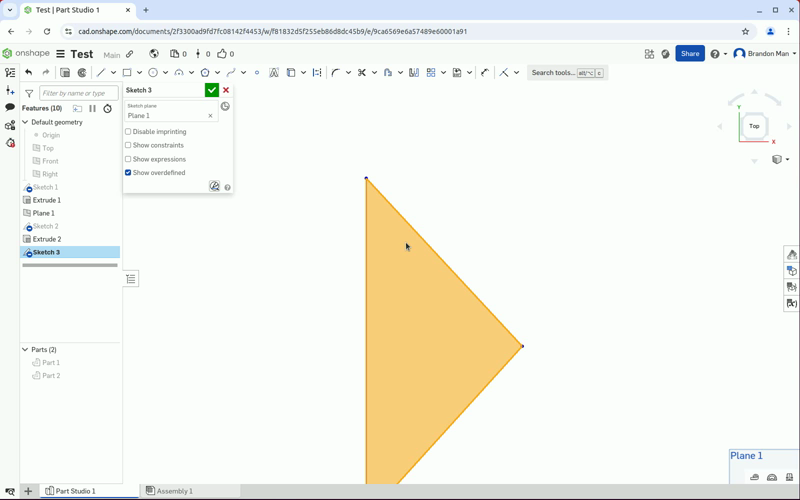
scroll(-6)
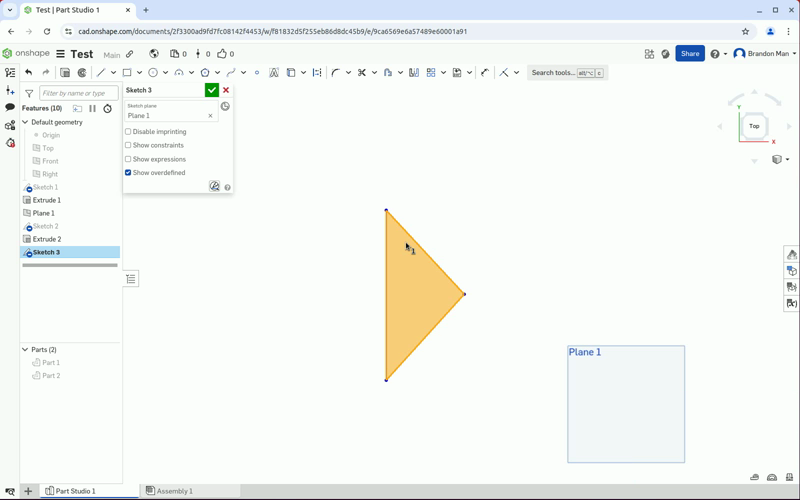
scroll(-6)
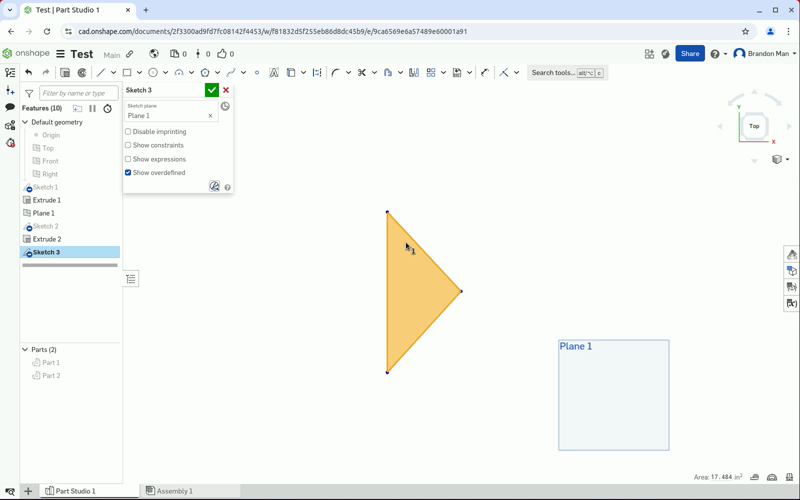
scroll(-6)
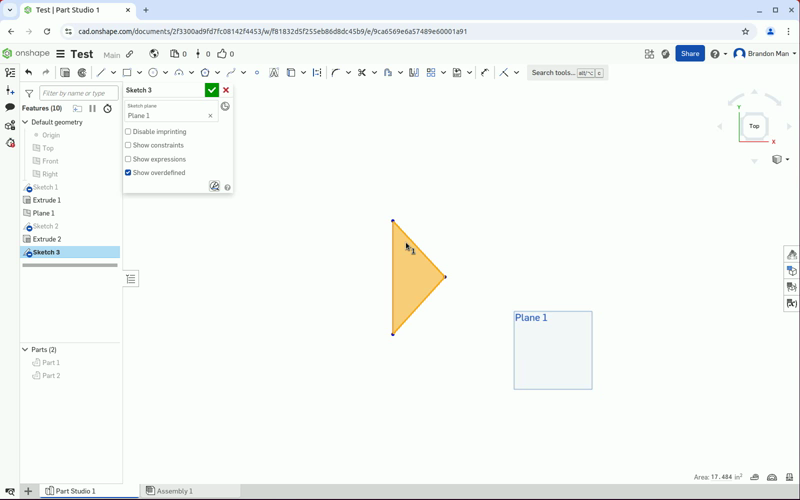
scroll(-6)
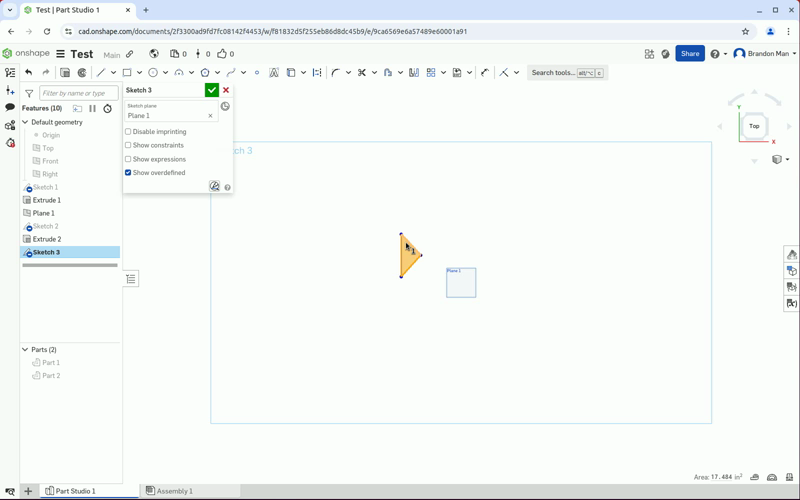
mouse_move(73, 352)
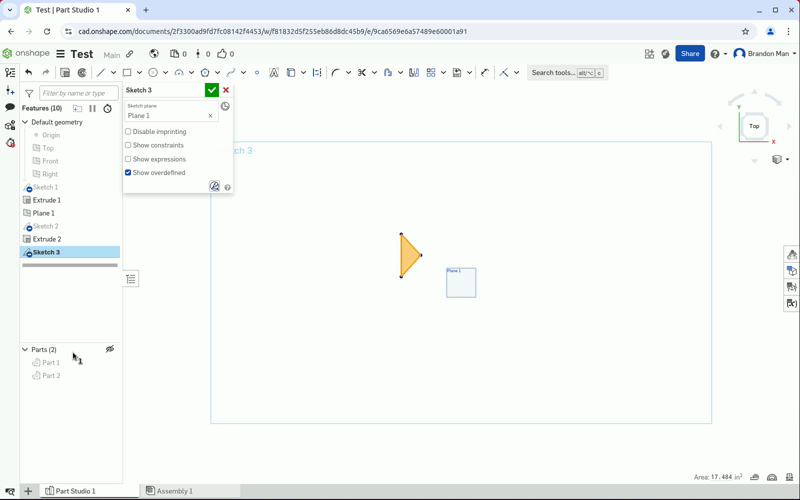
key(shift+y)
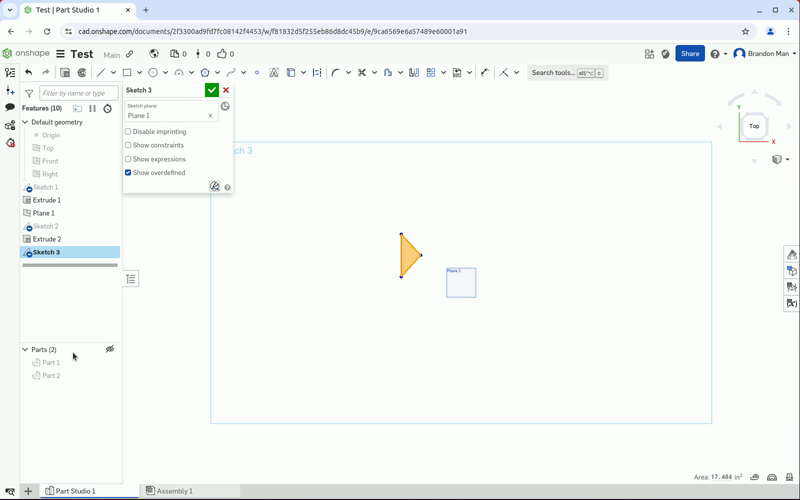
key(shift+e)
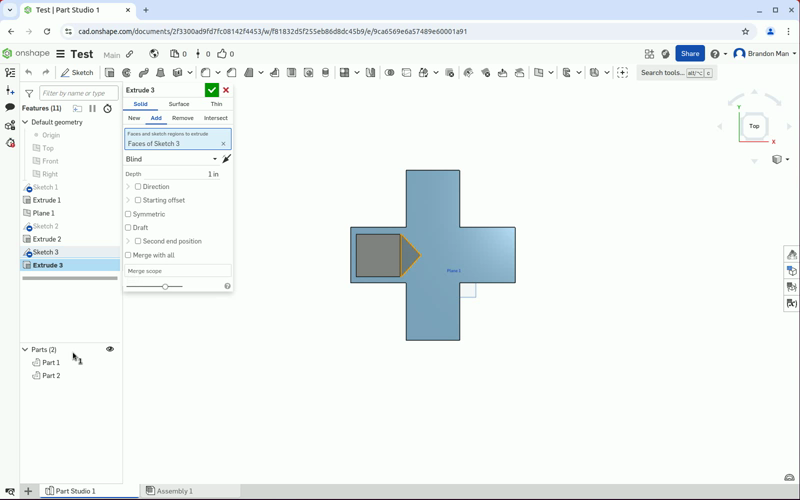
mouse_move(143, 106)
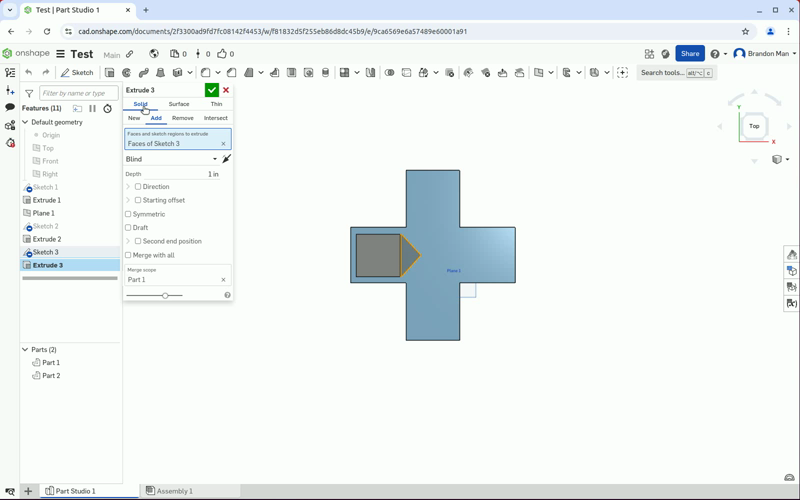
click(143, 106)
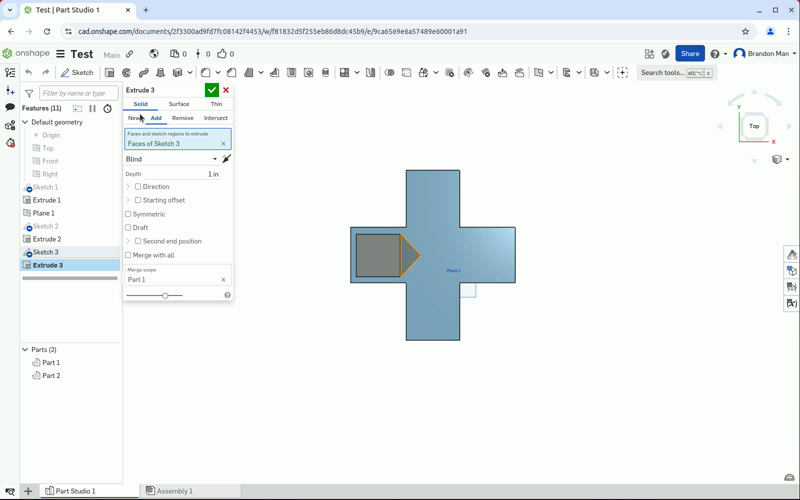
mouse_move(137, 120)
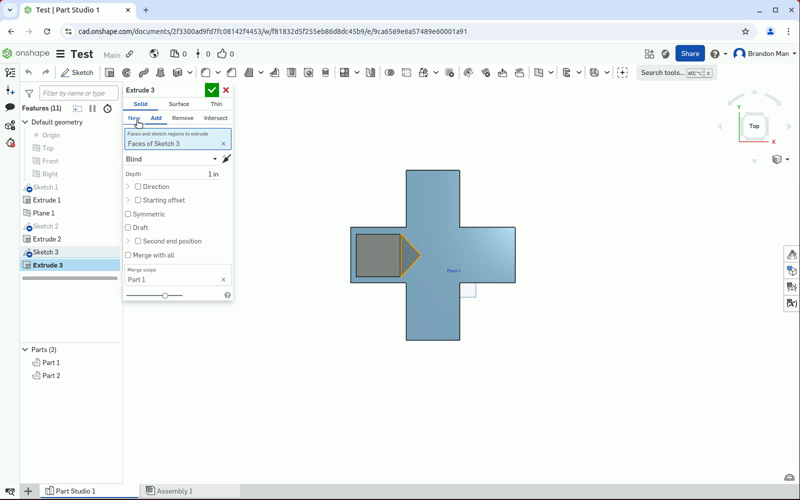
click(137, 120)
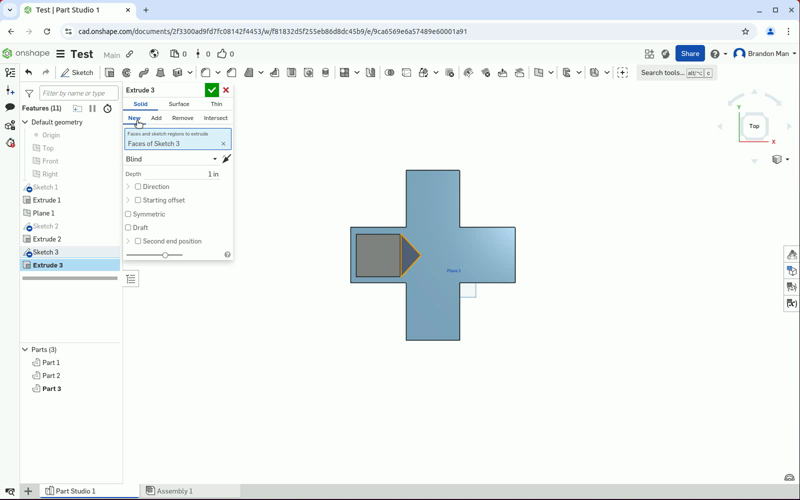
key(tab, 4)
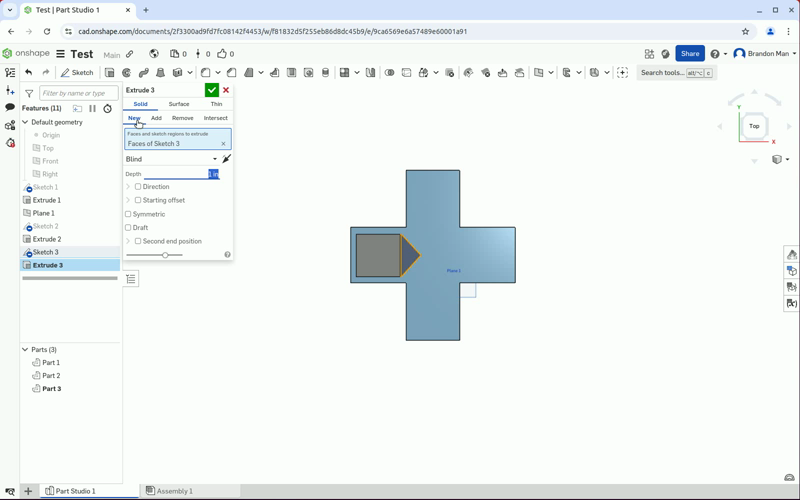
text(6.018)
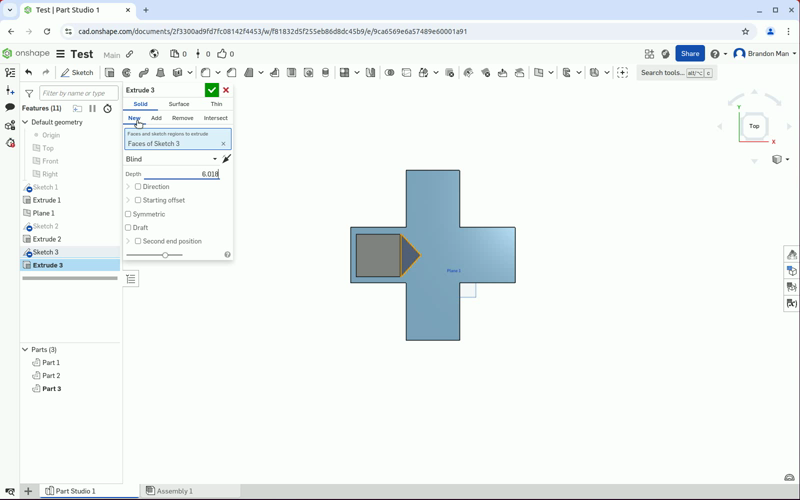
key(enter)
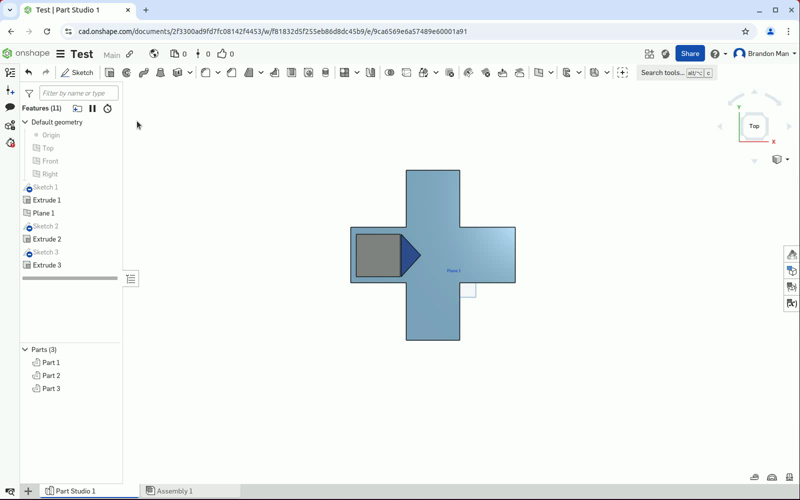
key(shift+h)
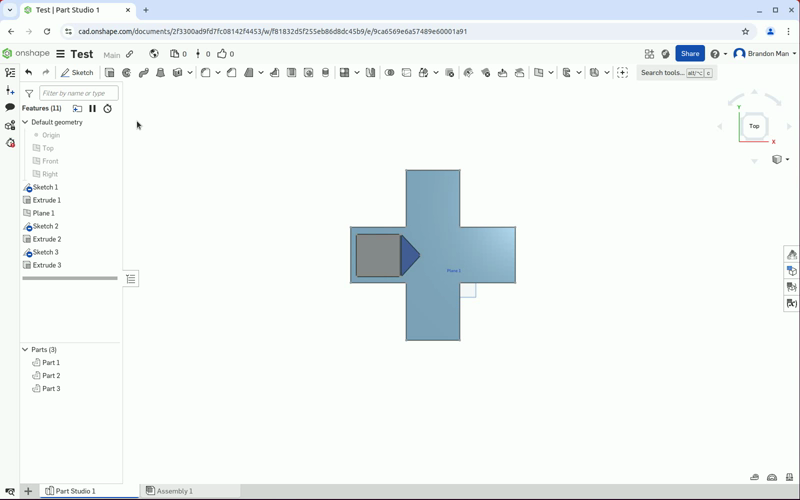
key(shift+h)
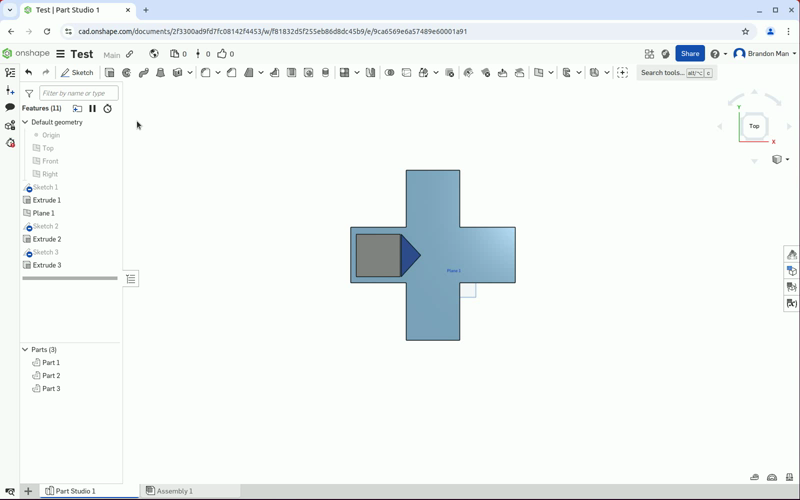
mouse_move(73, 189)
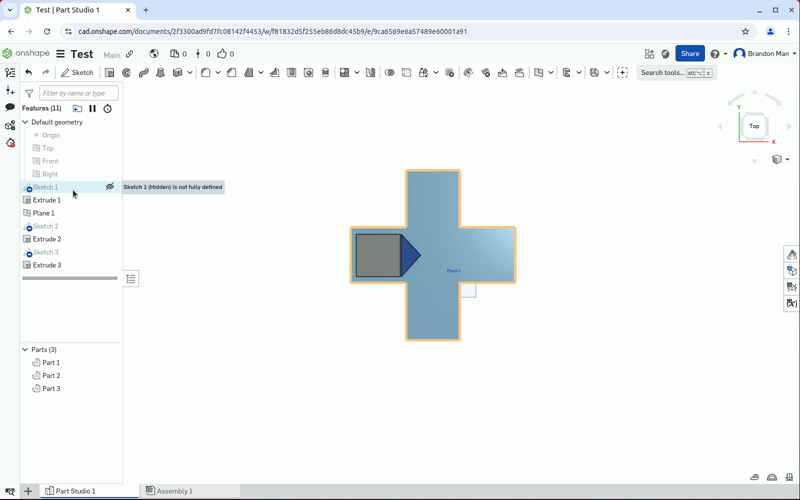
click(73, 189)
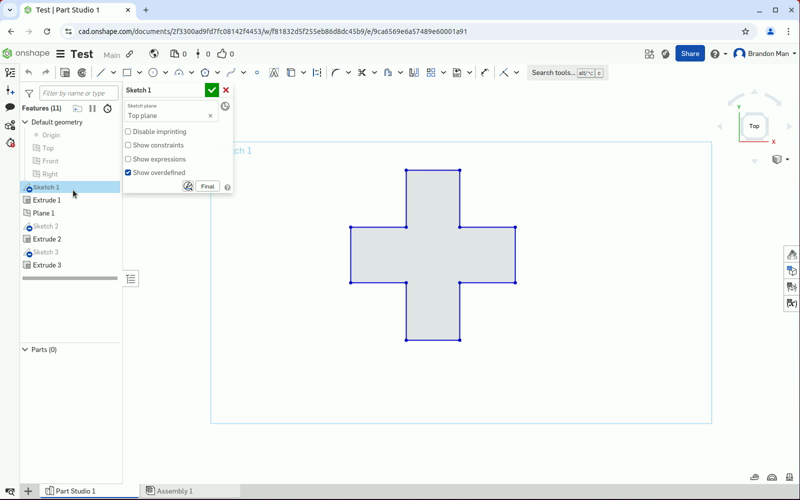
mouse_move(229, 92)
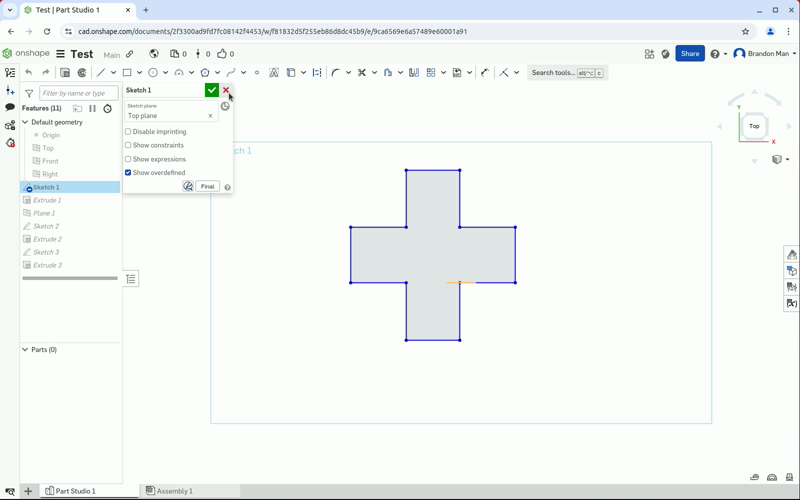
click(229, 92)
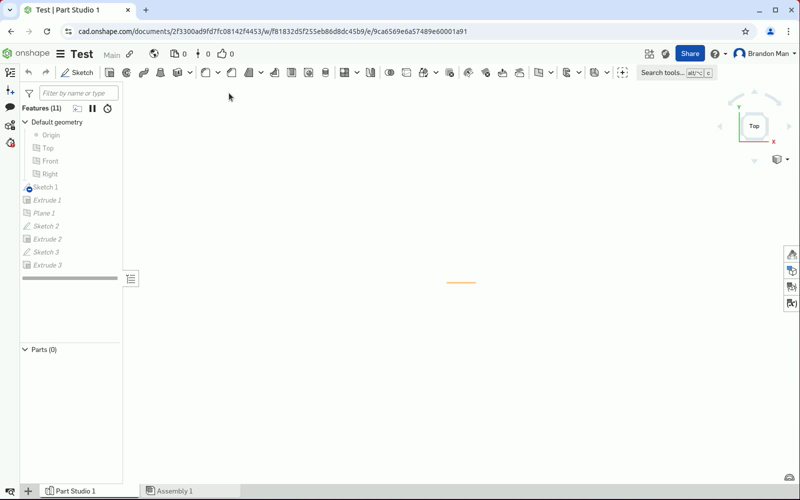
key(shift+s)
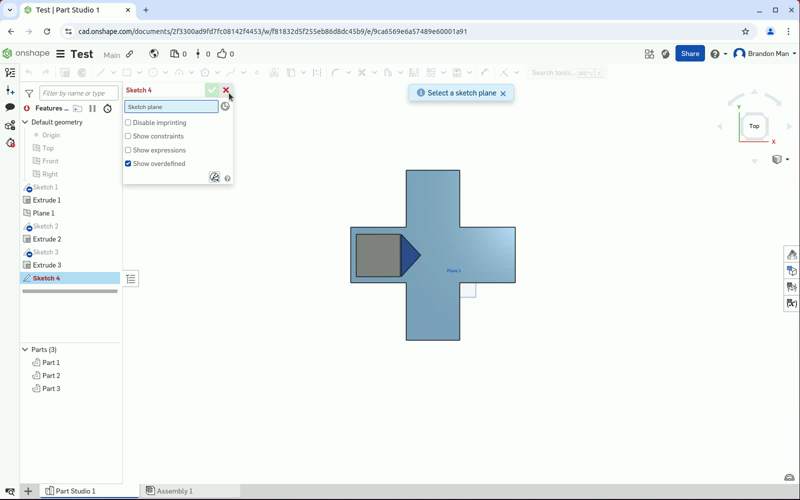
mouse_move(73, 215)
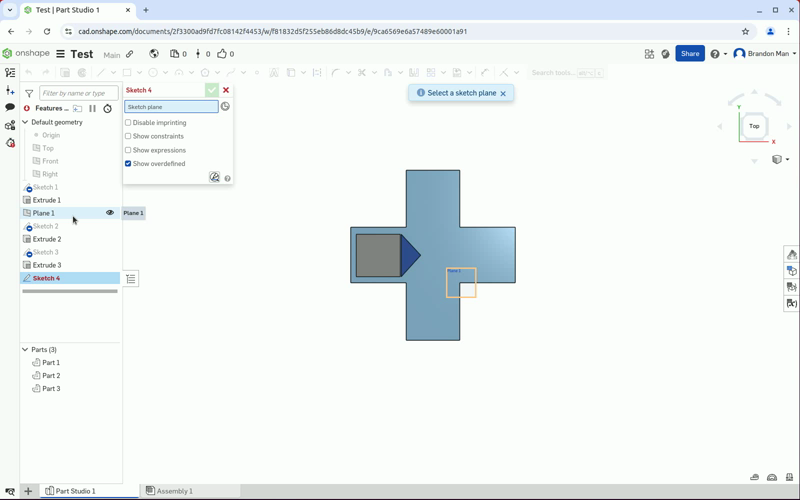
click(73, 215)
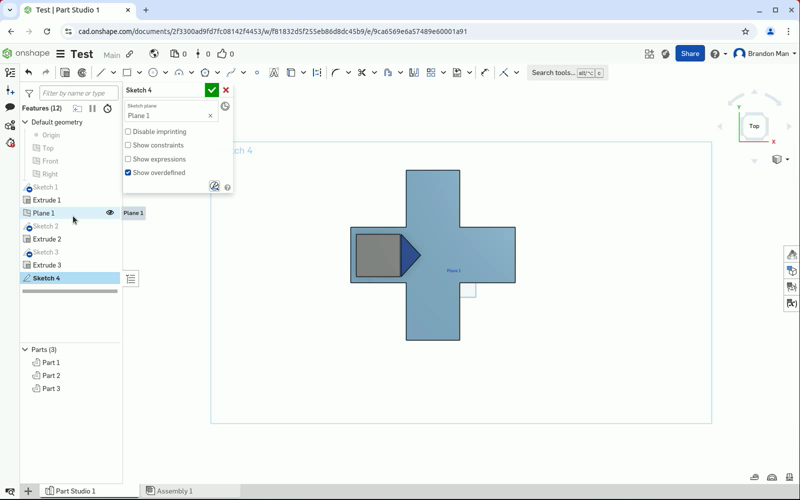
mouse_move(73, 352)
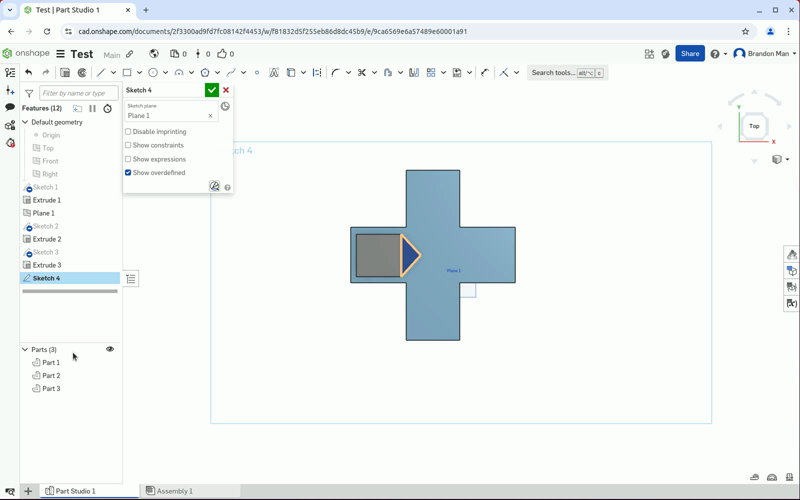
key(y)
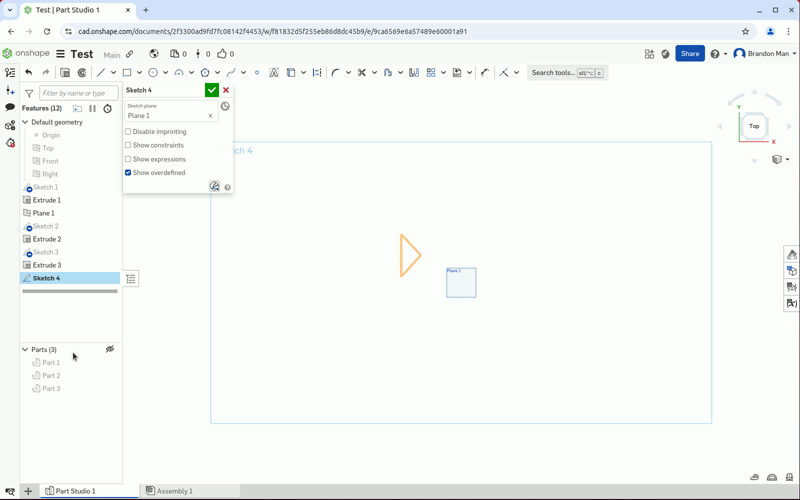
key(l)
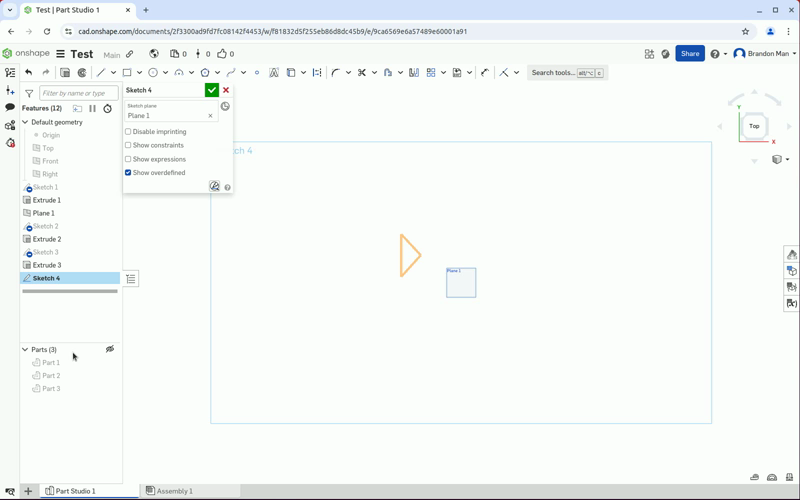
key_down(shift)
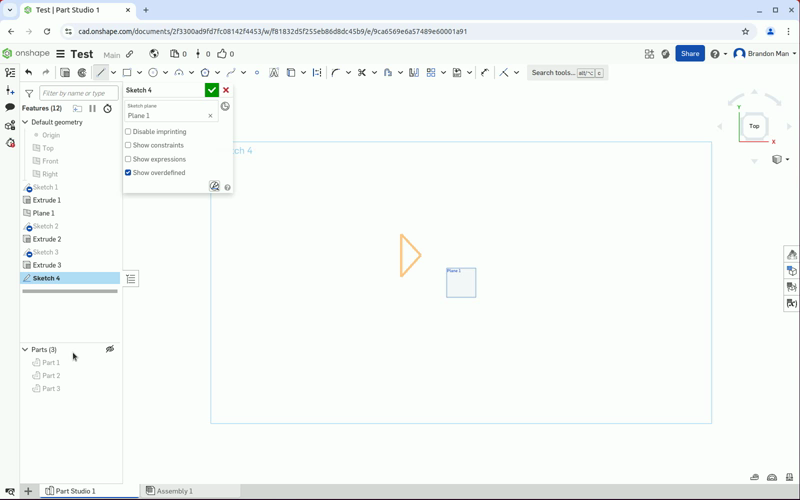
mouse_move(411, 287)
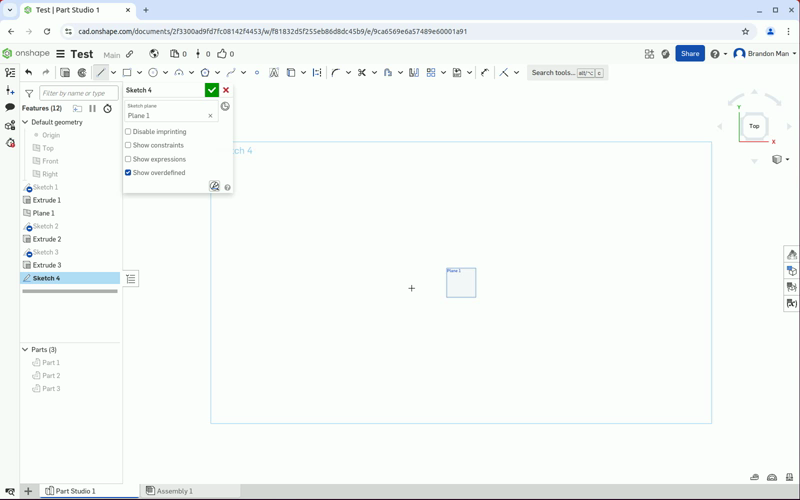
click(411, 287)
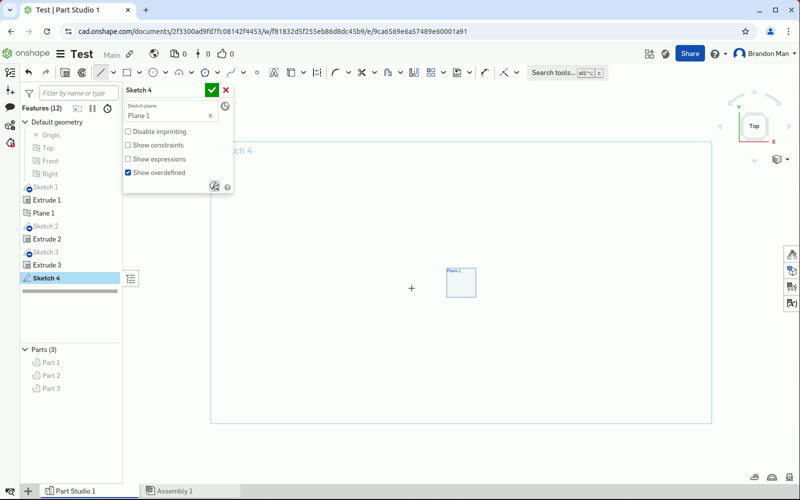
key_up(shift)
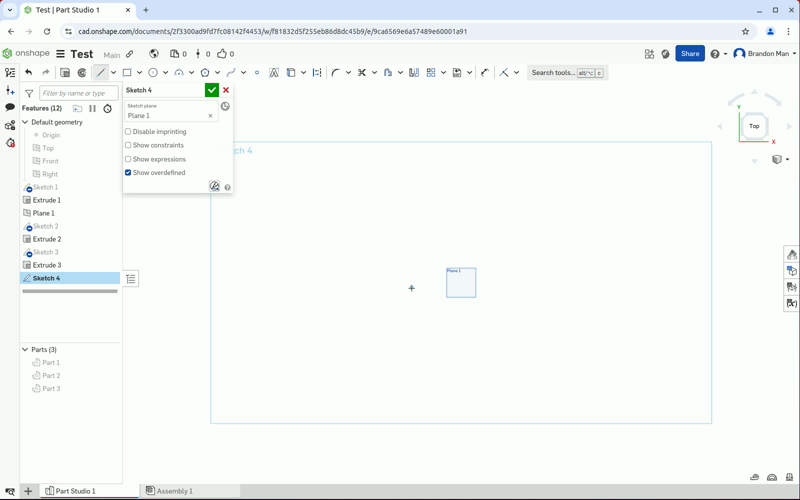
key_down(shift)
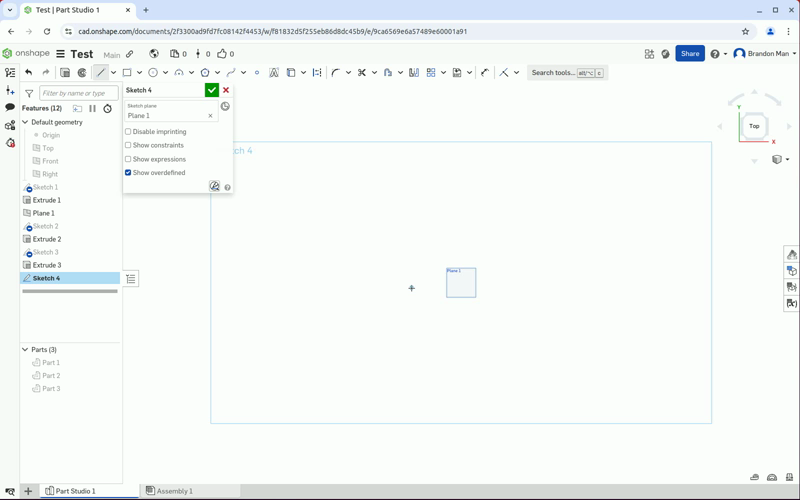
mouse_move(441, 287)
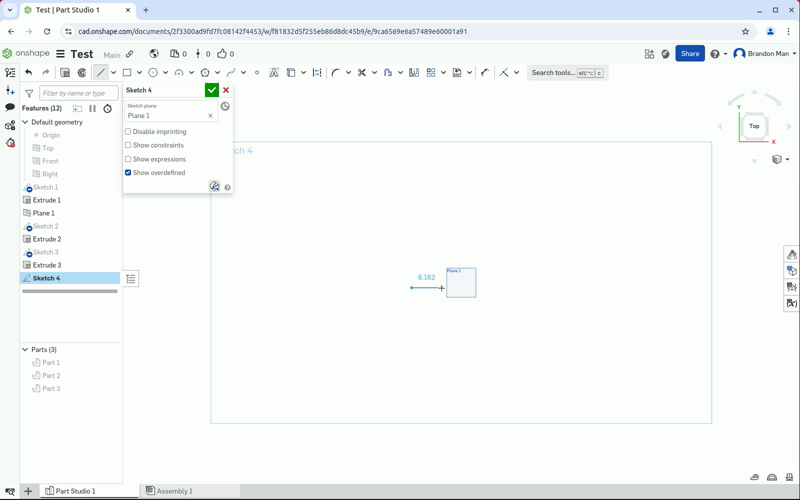
mouse_move(454, 287)
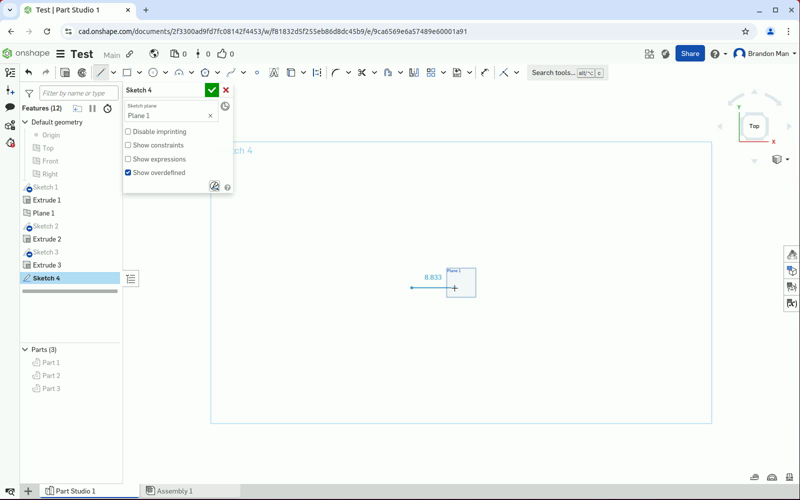
click(454, 287)
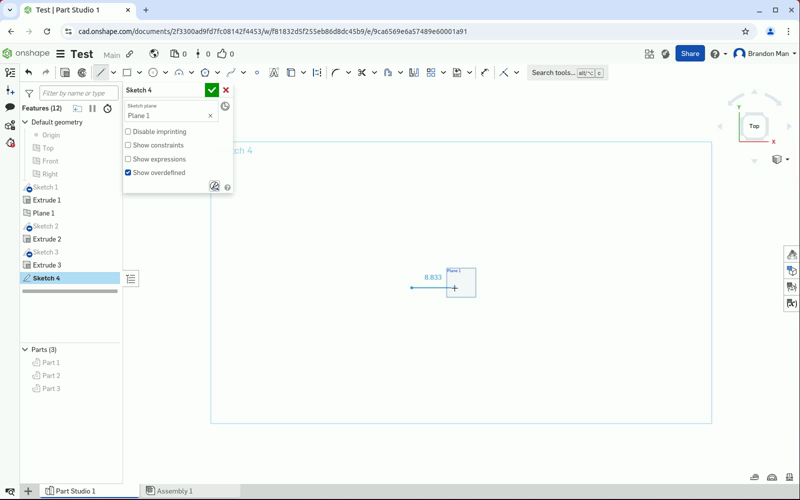
key_up(shift)
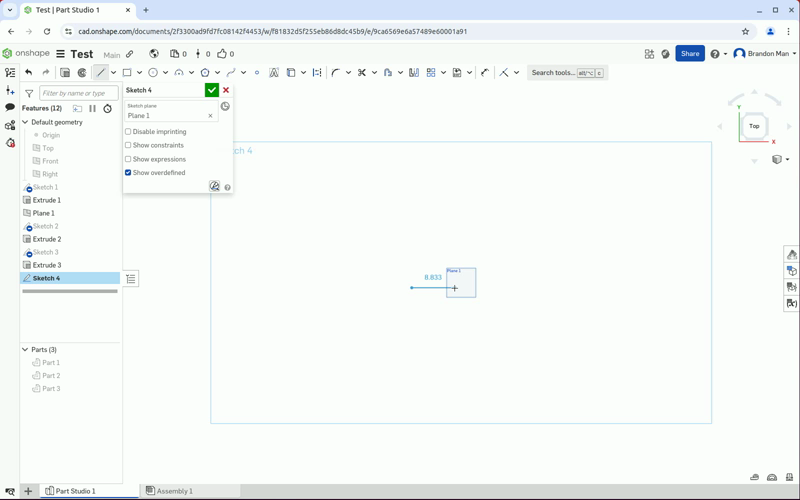
key_down(shift)
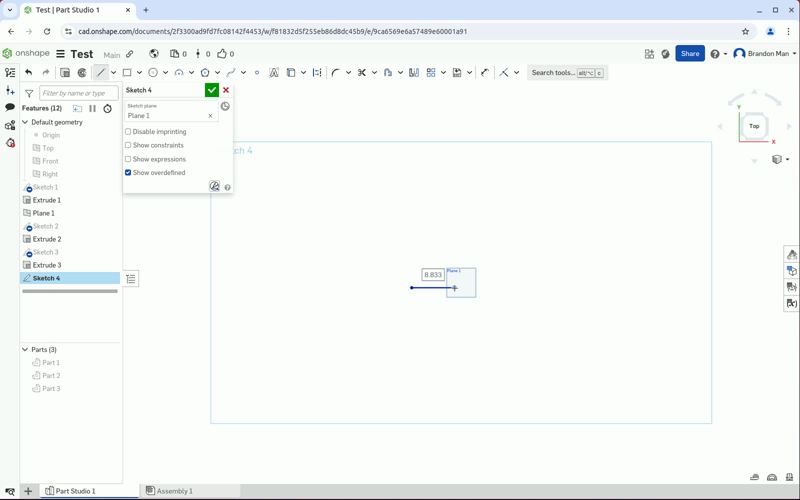
mouse_move(484, 287)
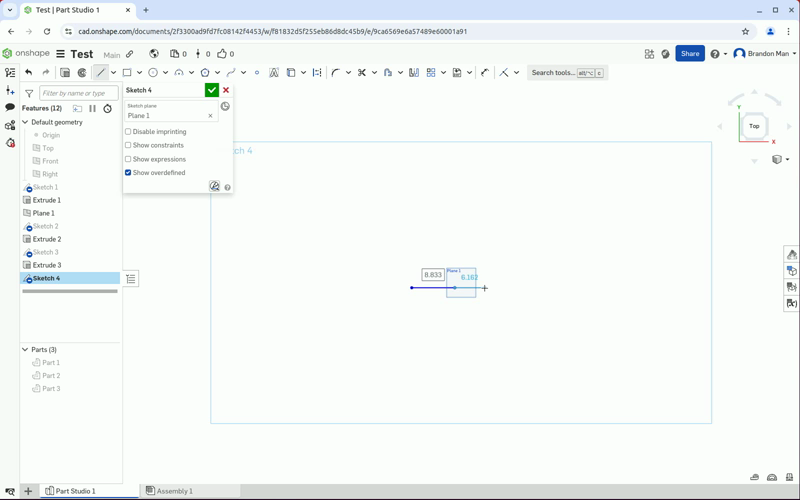
mouse_move(433, 268)
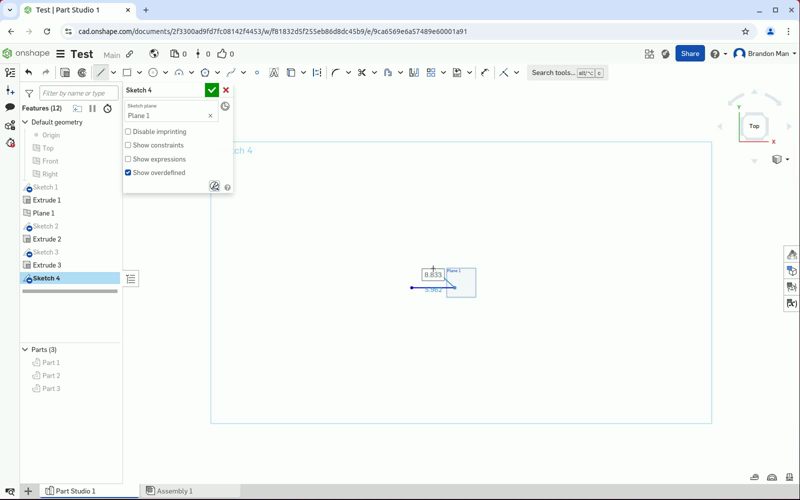
click(433, 268)
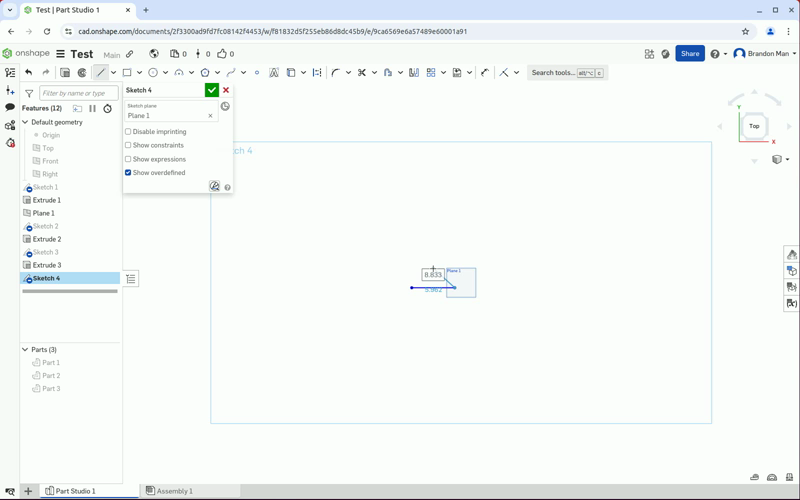
key_up(shift)
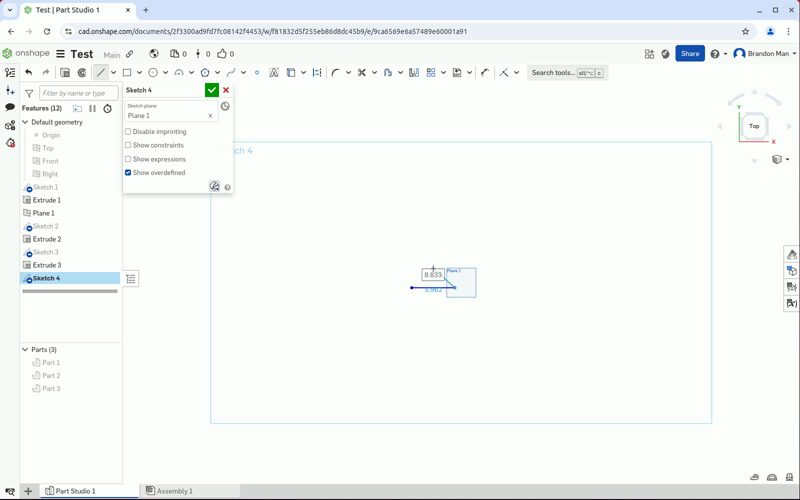
mouse_move(463, 268)
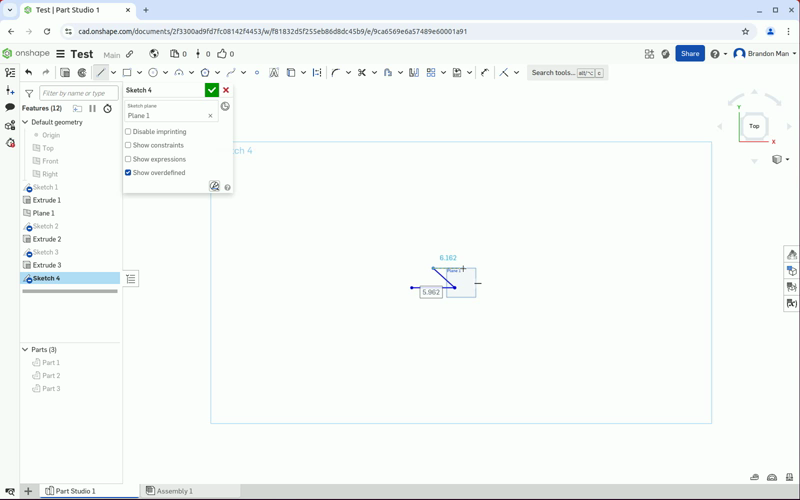
key_down(shift)
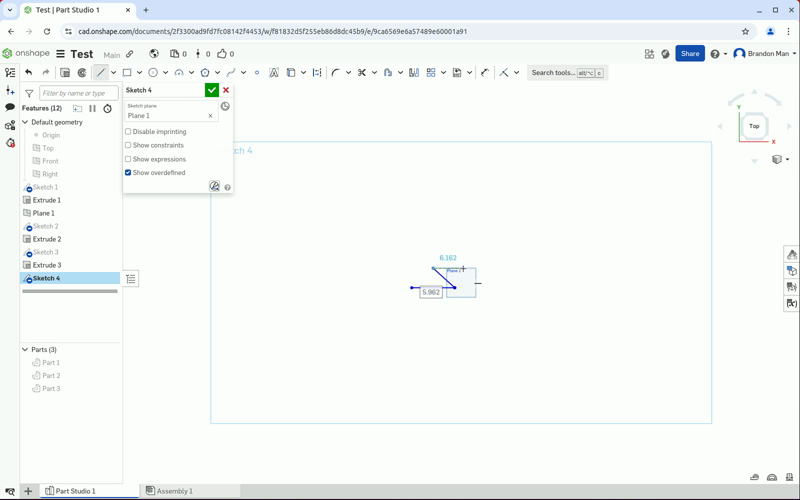
mouse_move(411, 287)
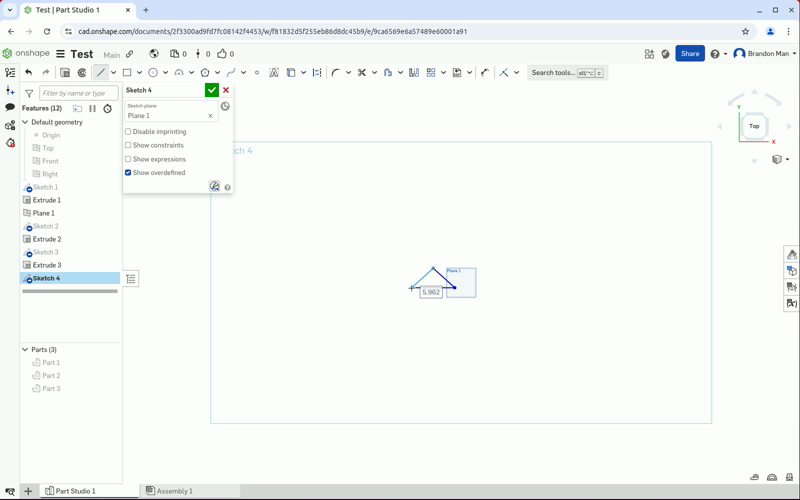
key_up(shift)
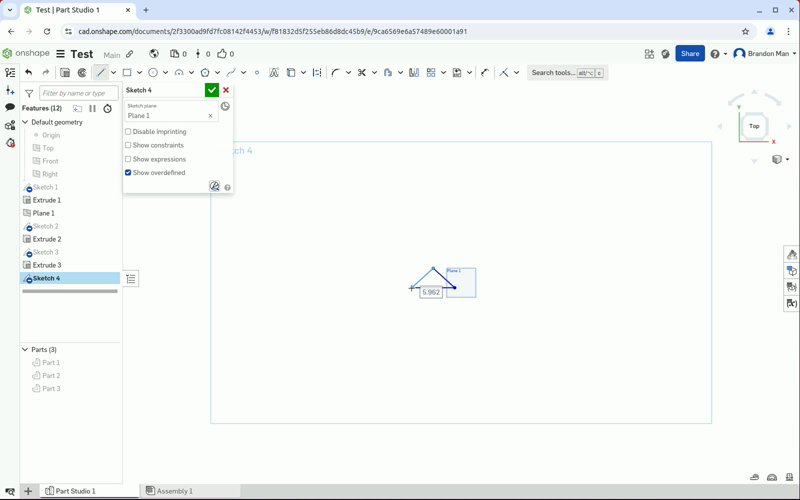
click(411, 287)
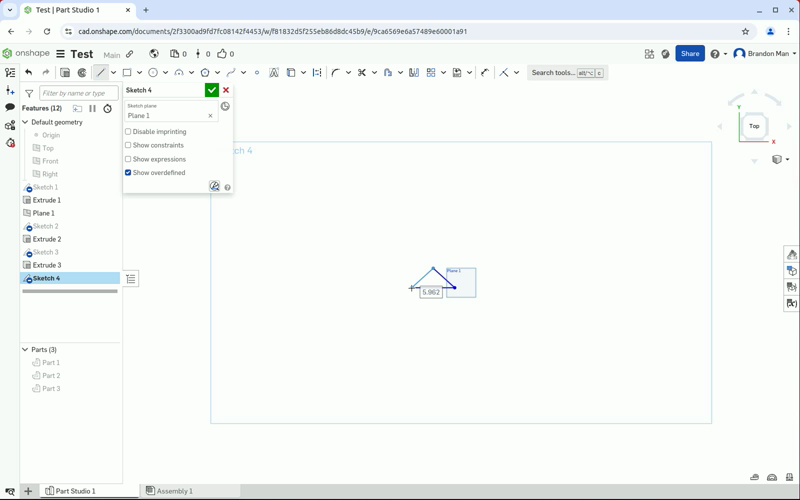
key(esc)
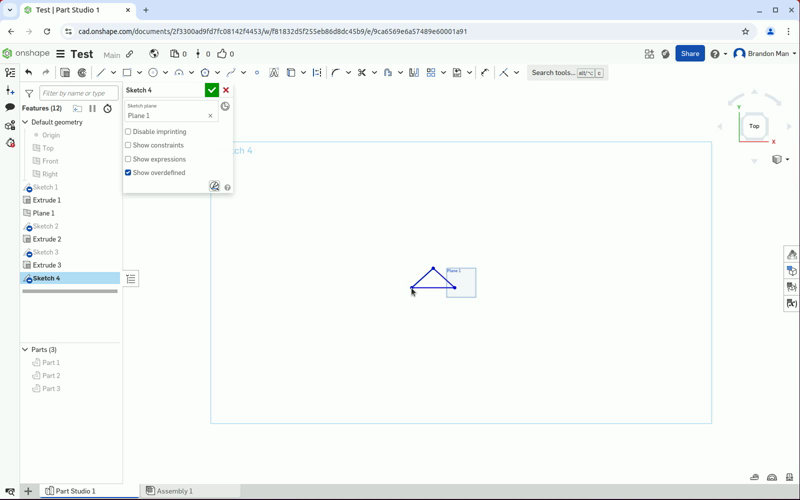
mouse_move(432, 281)
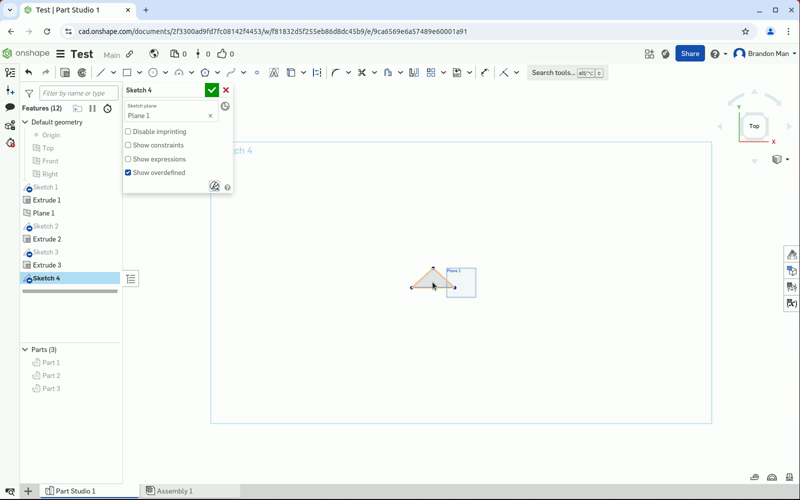
scroll(6)
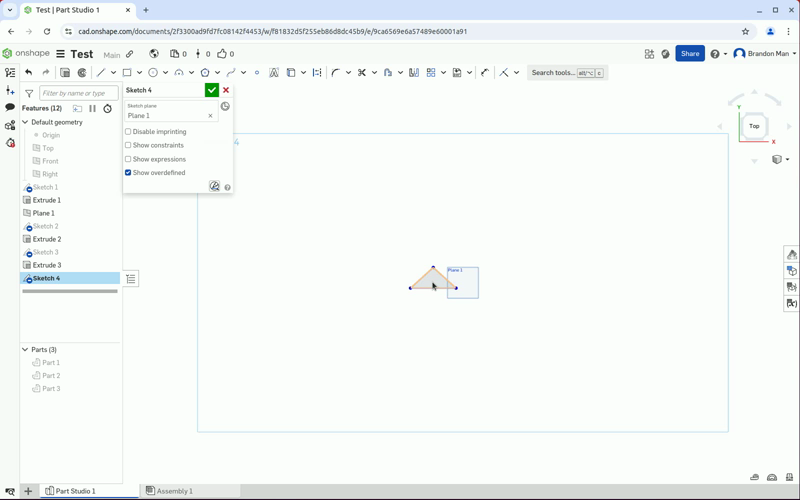
scroll(6)
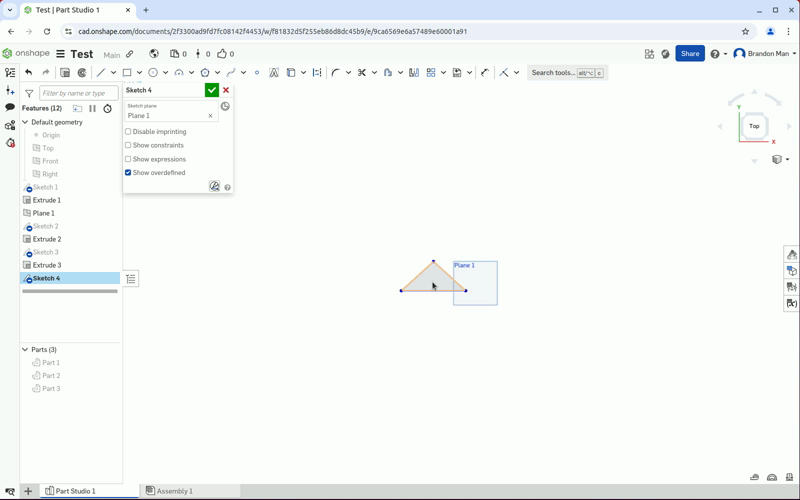
scroll(6)
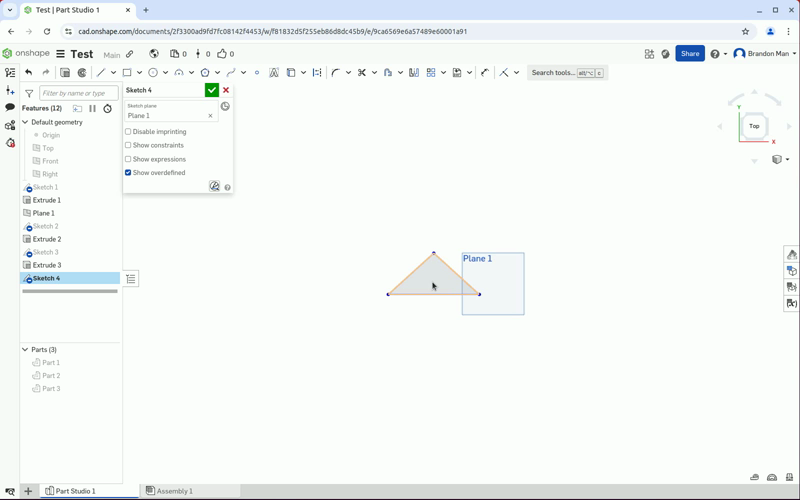
scroll(6)
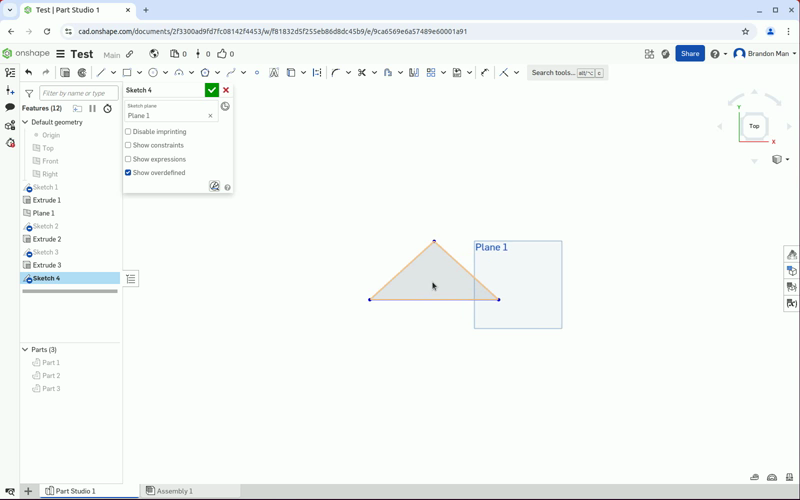
scroll(6)
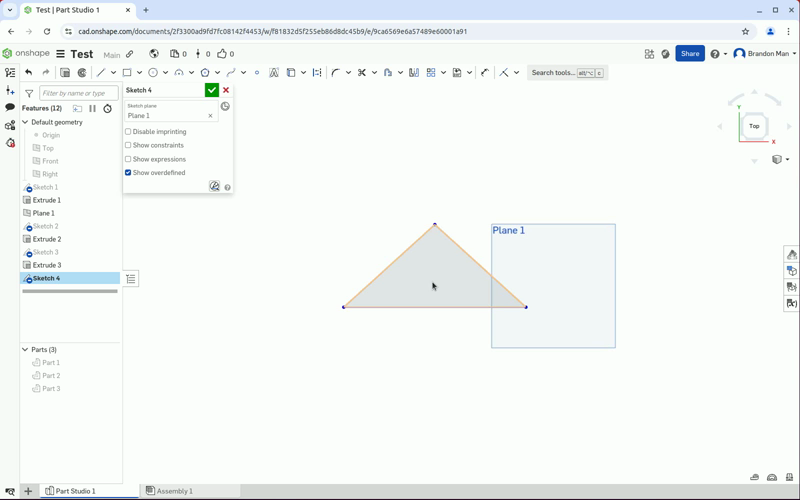
scroll(6)
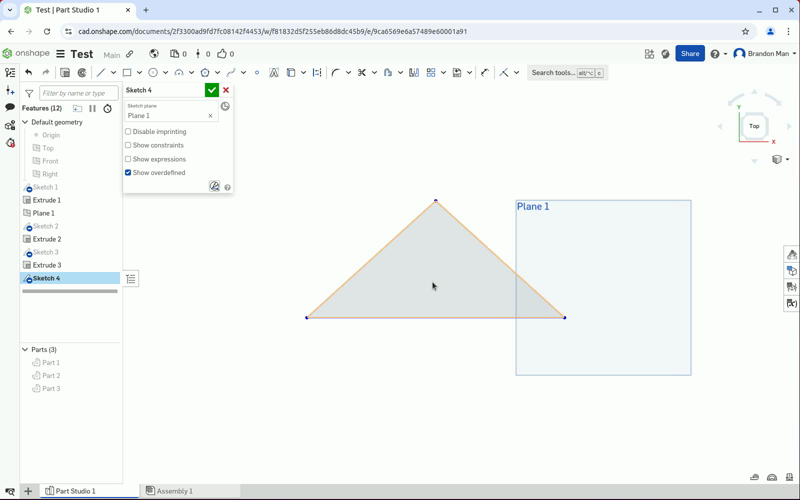
scroll(6)
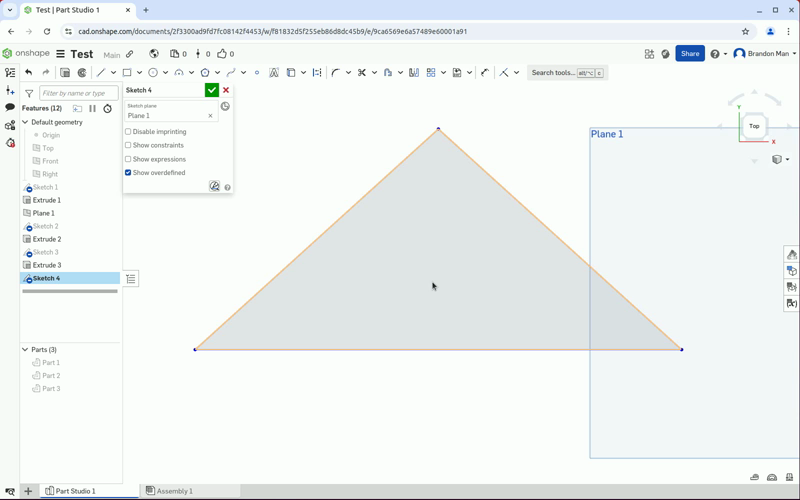
click(432, 281)
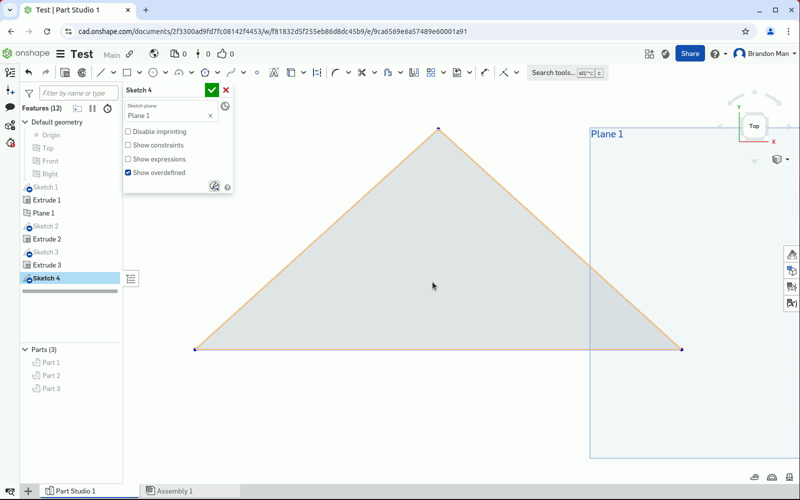
scroll(-6)
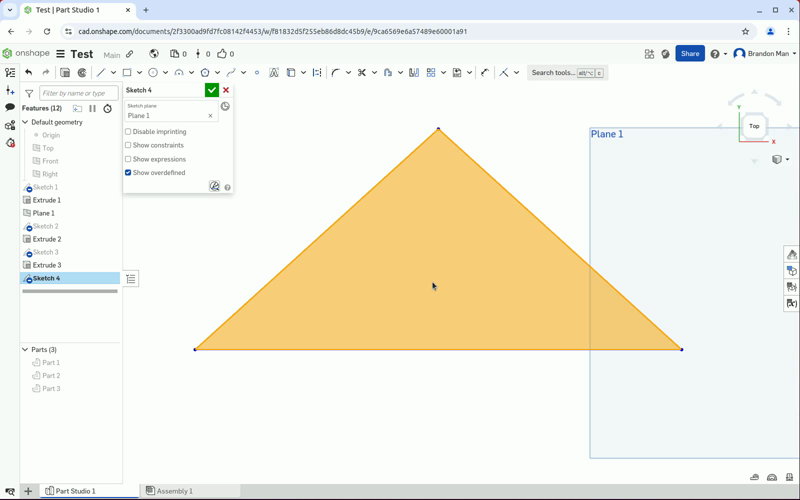
scroll(-6)
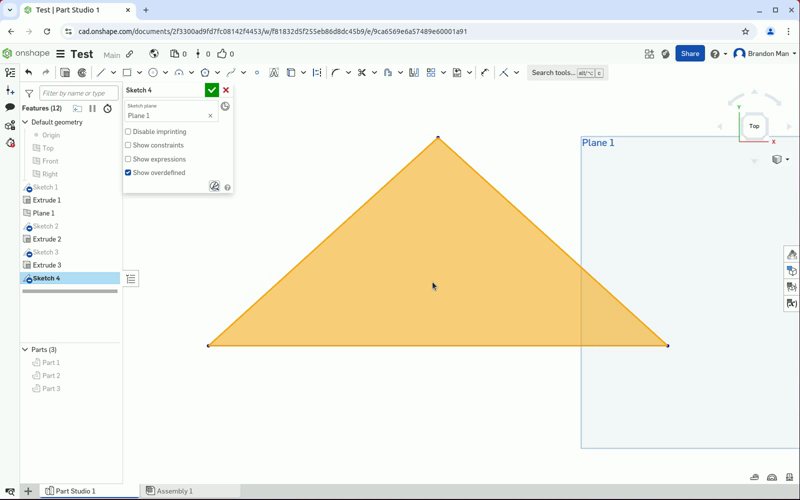
scroll(-6)
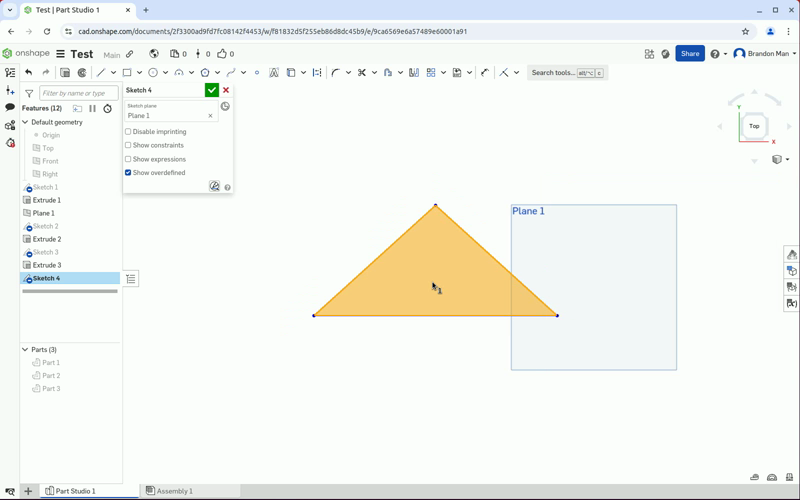
scroll(-6)
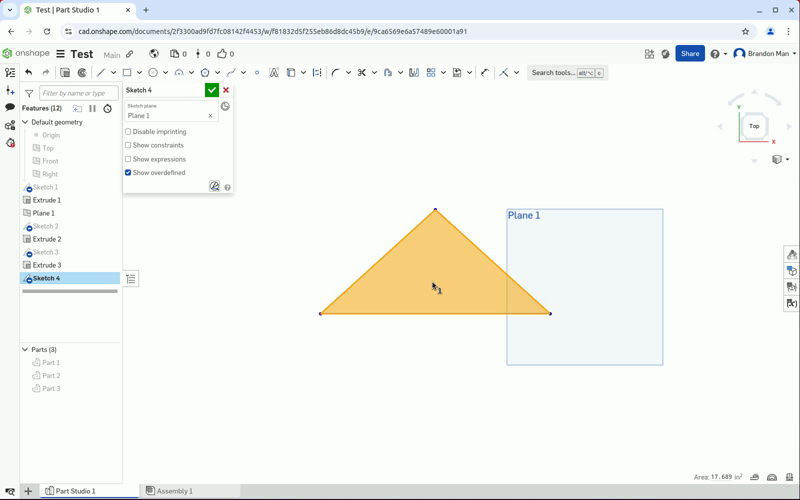
scroll(-6)
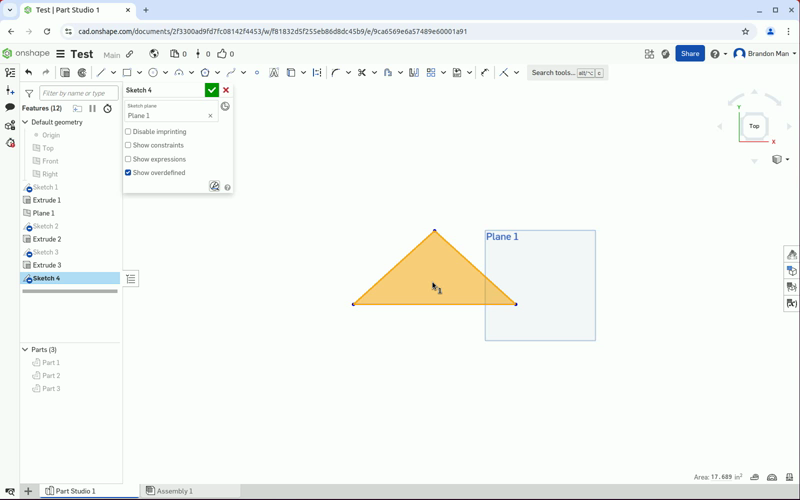
scroll(-6)
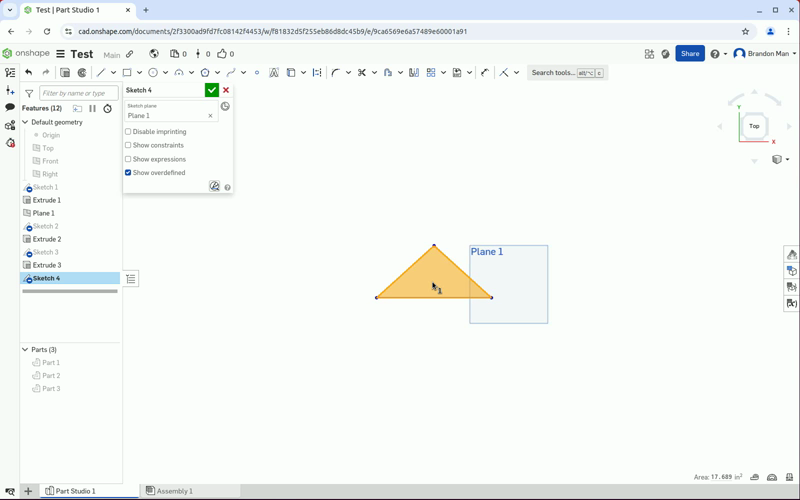
scroll(-6)
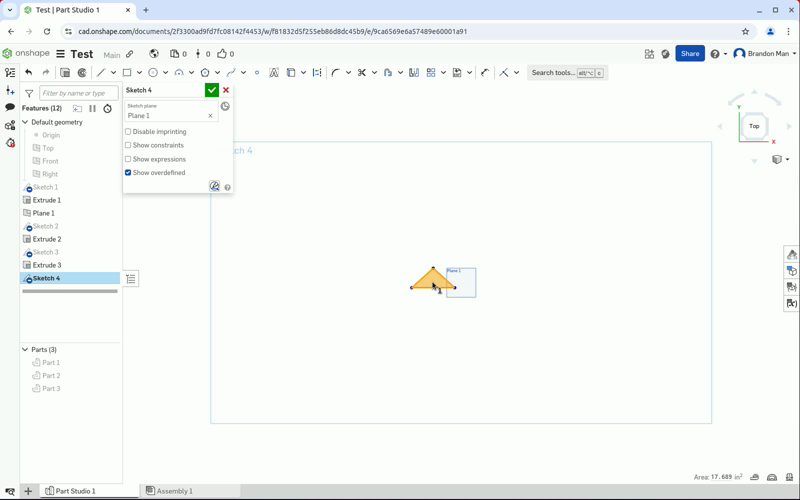
mouse_move(73, 352)
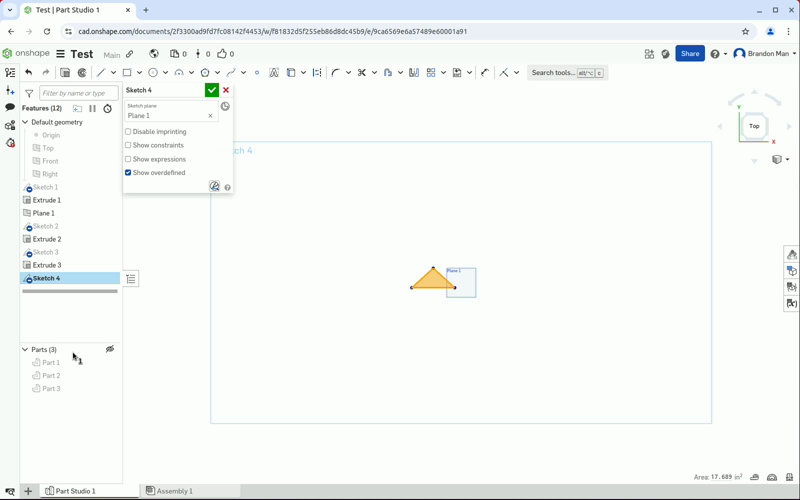
key(shift+y)
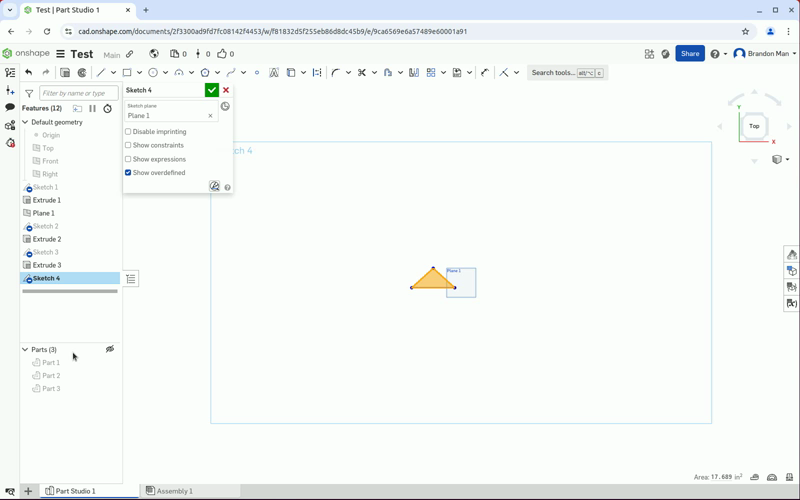
key(shift+e)
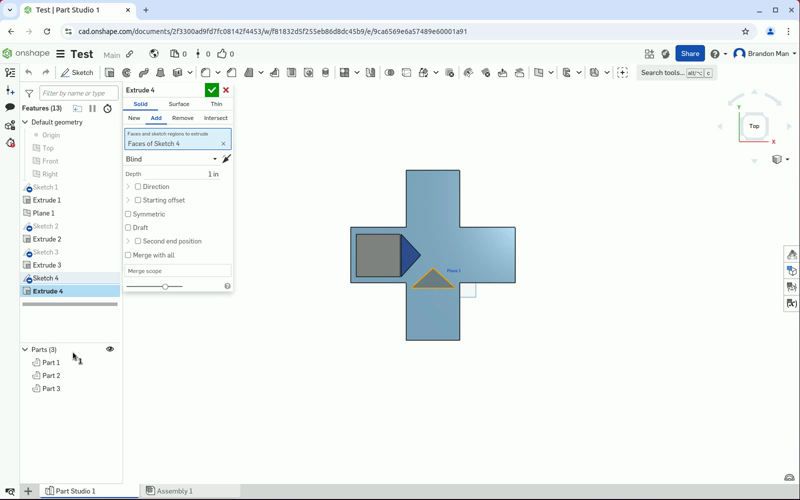
mouse_move(143, 106)
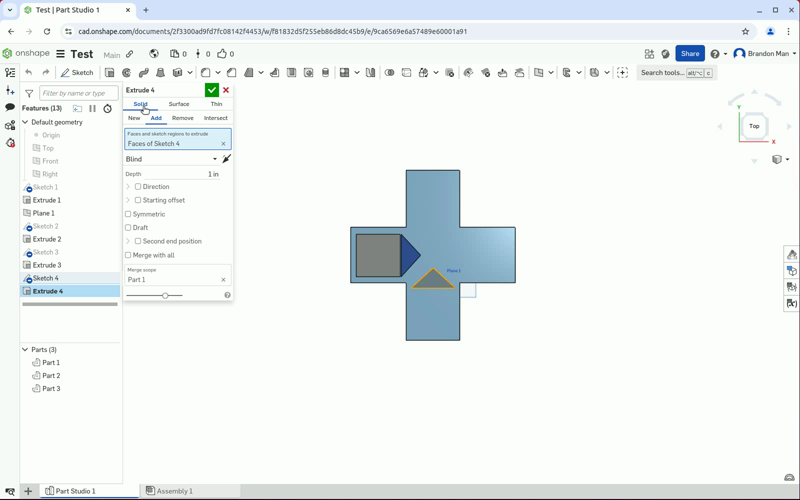
click(143, 106)
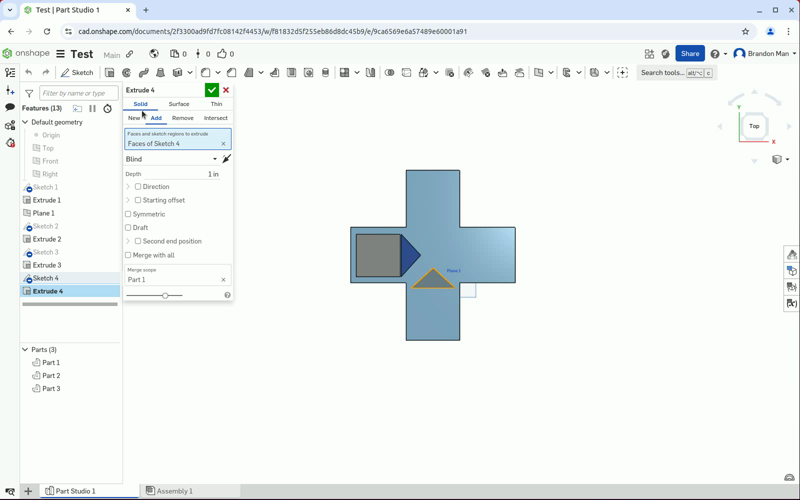
mouse_move(137, 120)
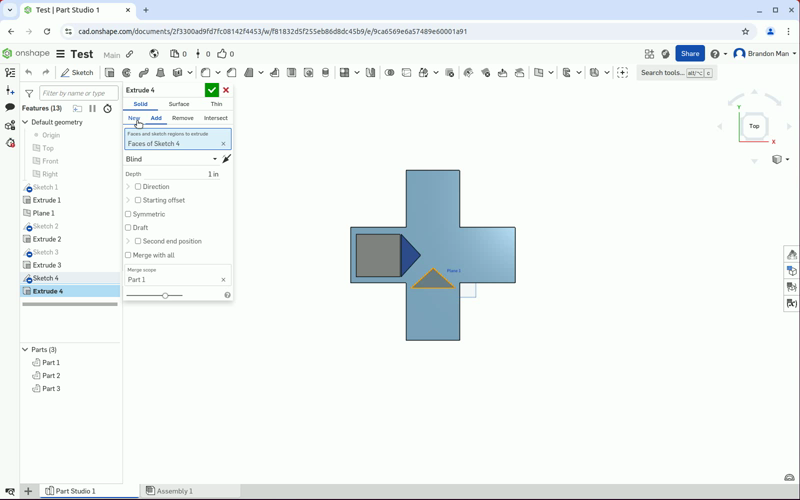
click(137, 120)
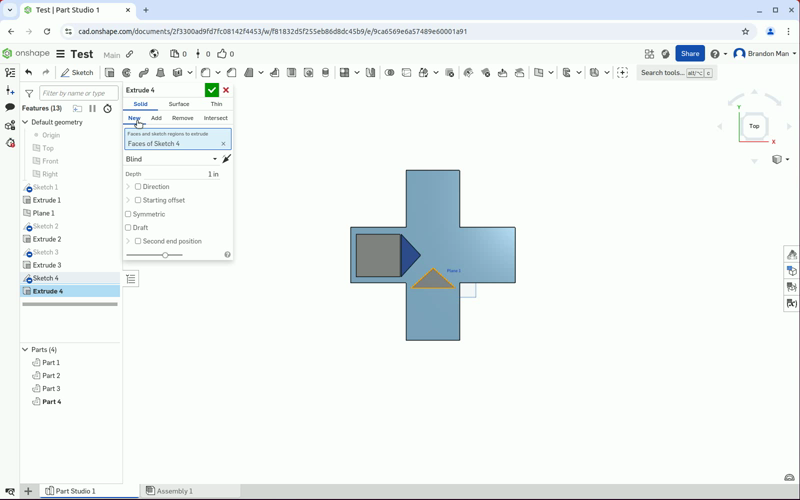
key(tab, 4)
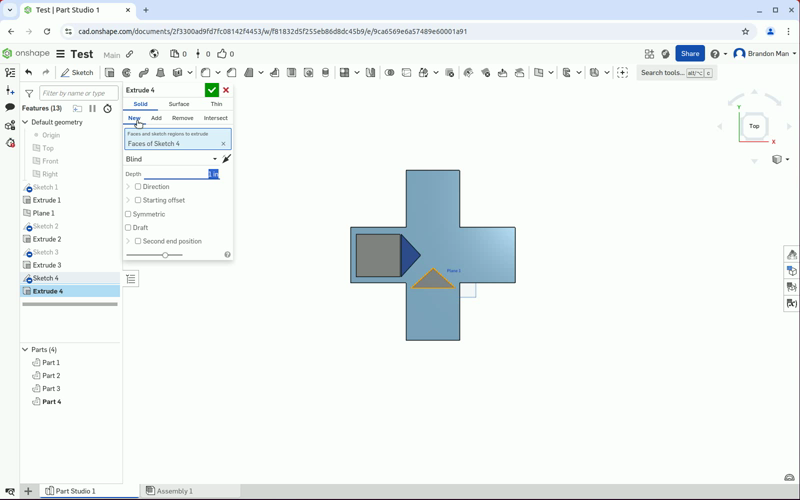
text(6.018)
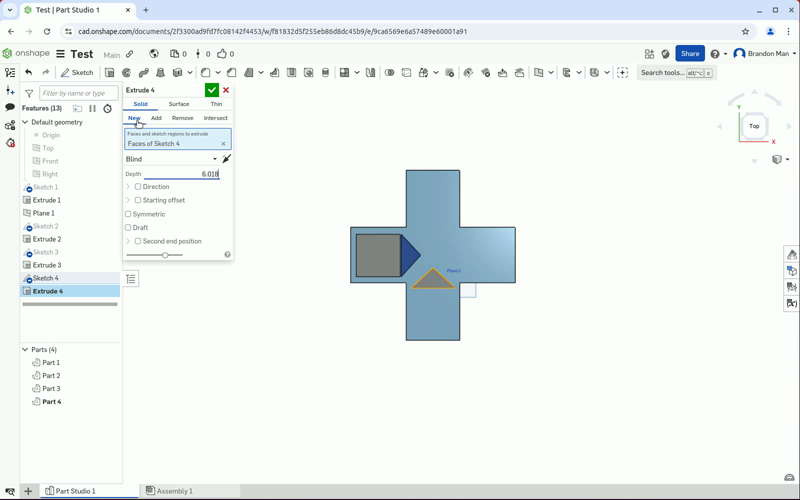
key(enter)
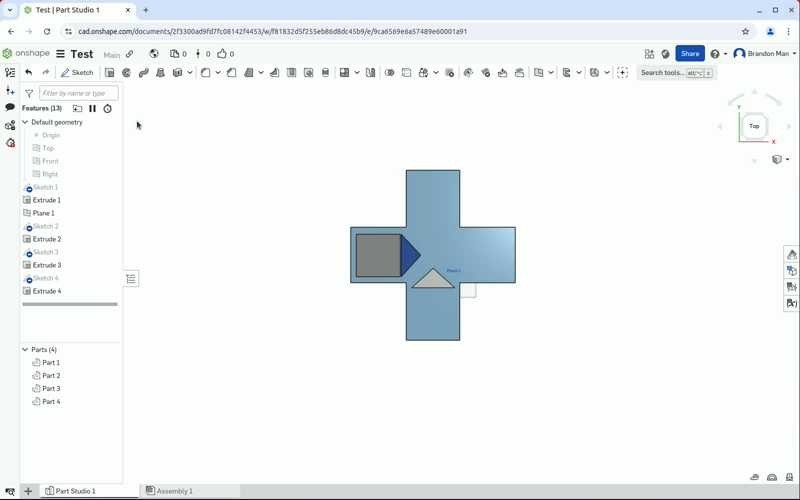
key(shift+h)
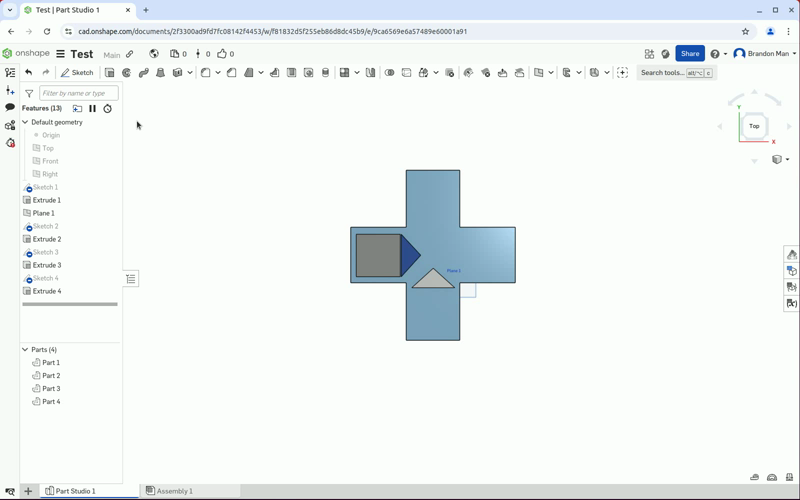
key(shift+h)
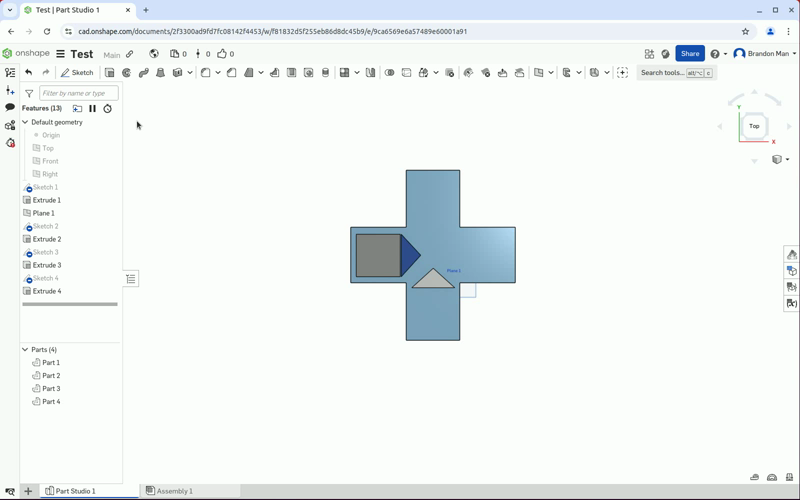
mouse_move(73, 189)
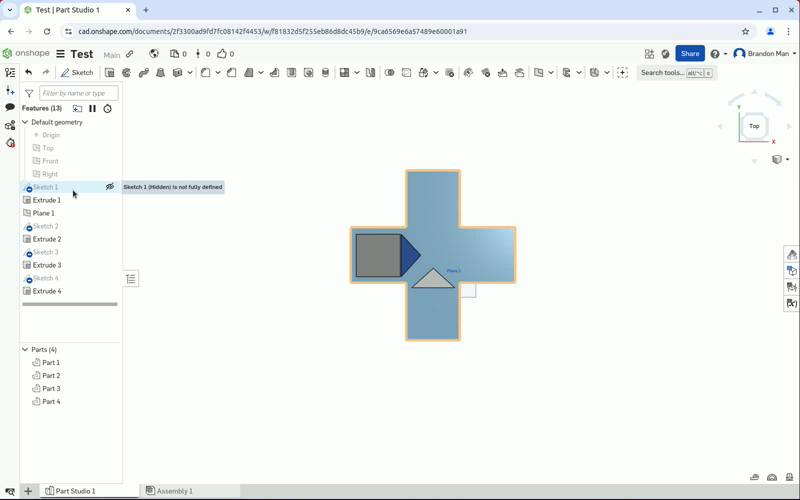
click(73, 189)
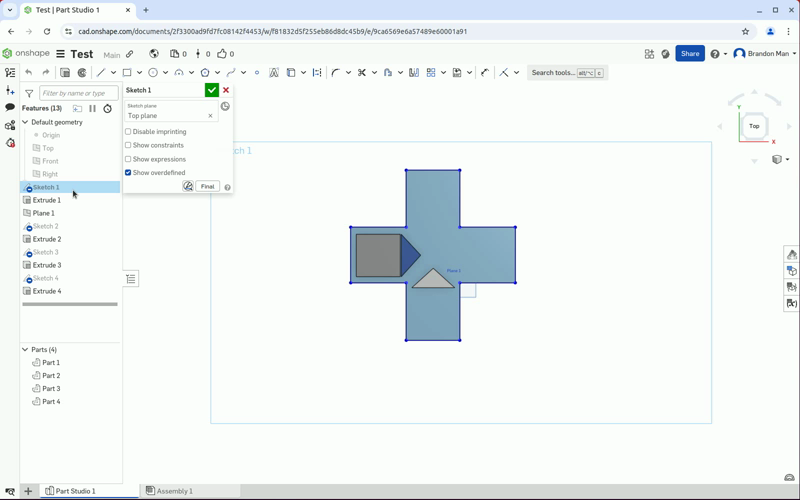
mouse_move(229, 92)
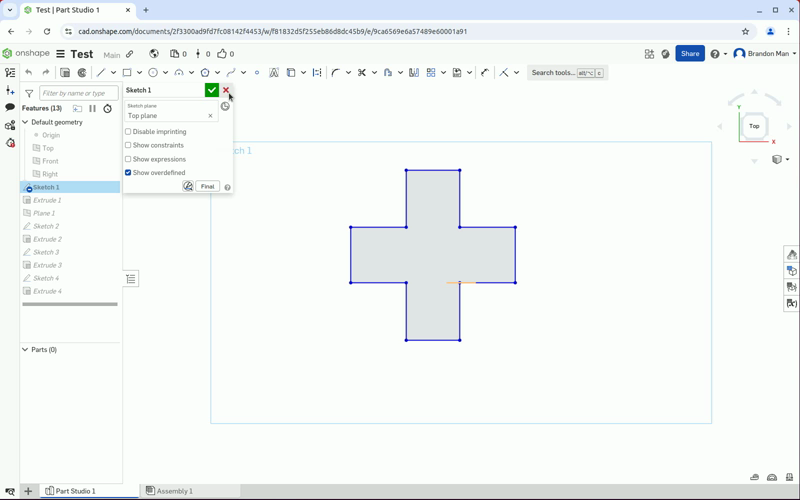
click(229, 92)
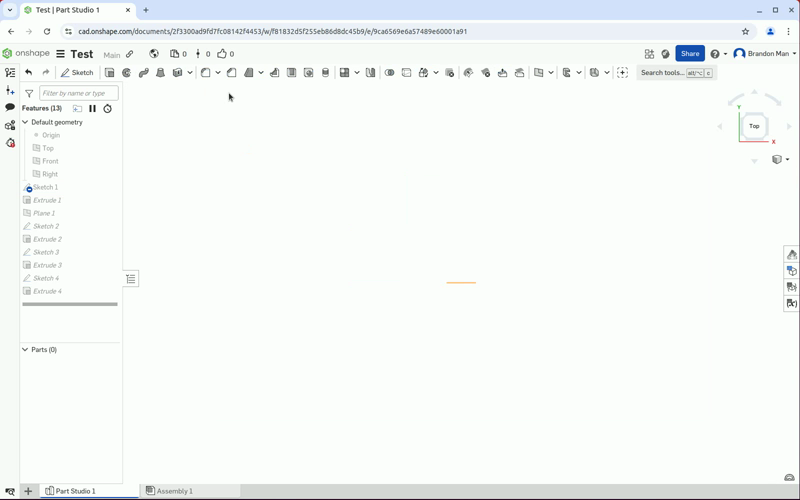
key(shift+s)
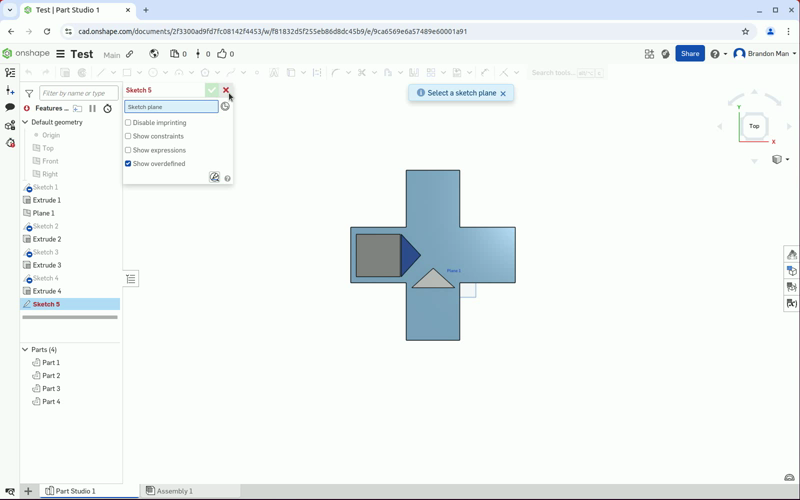
mouse_move(73, 215)
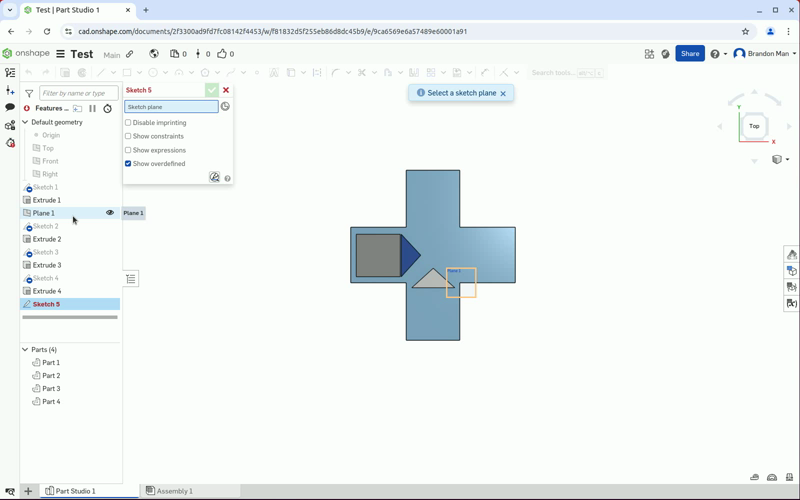
click(73, 215)
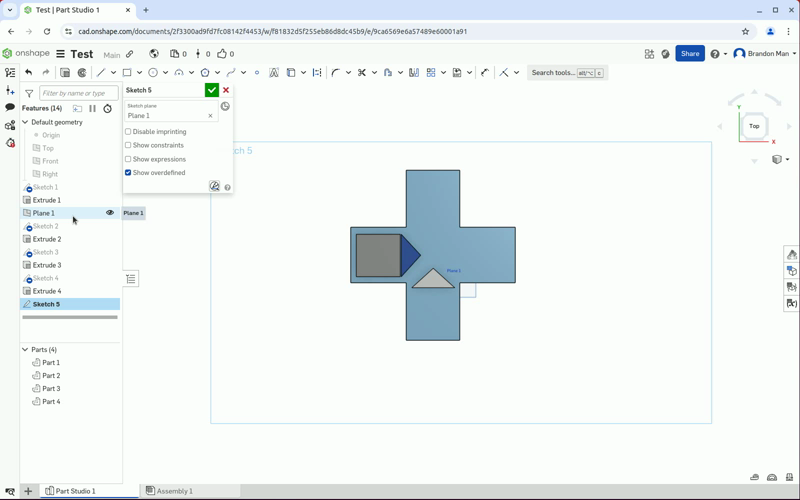
mouse_move(73, 352)
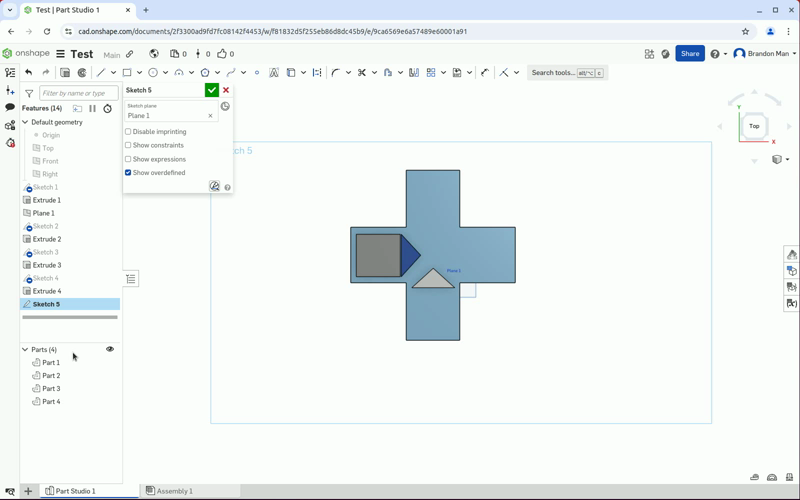
key(y)
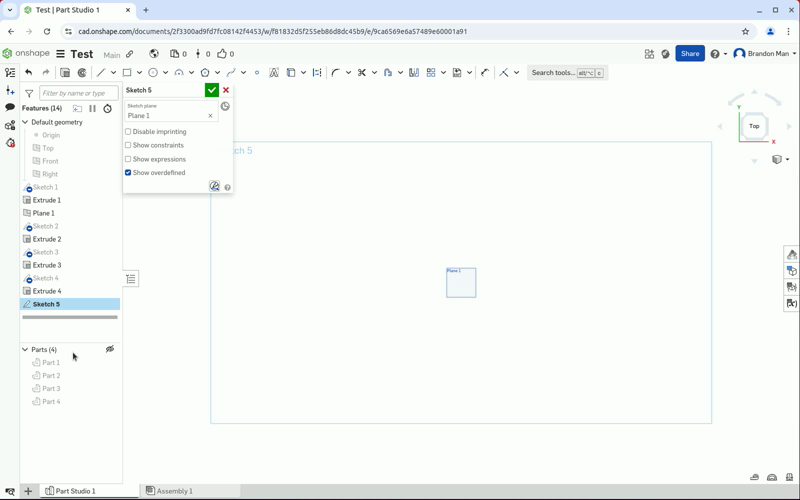
key(l)
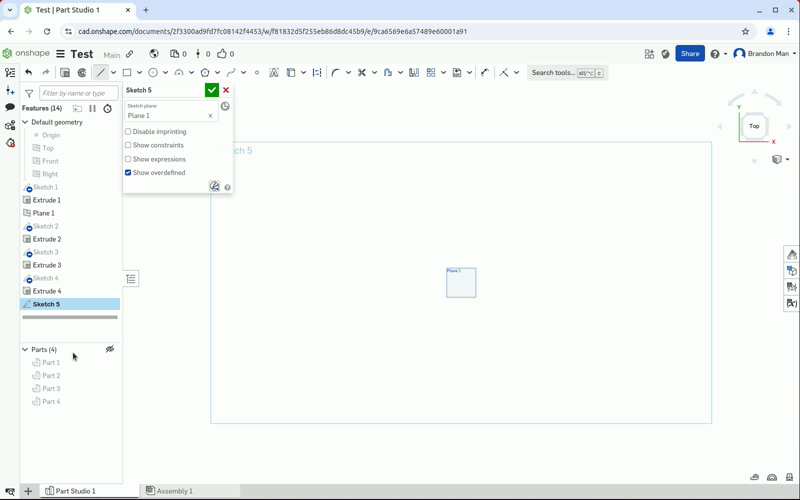
key_down(shift)
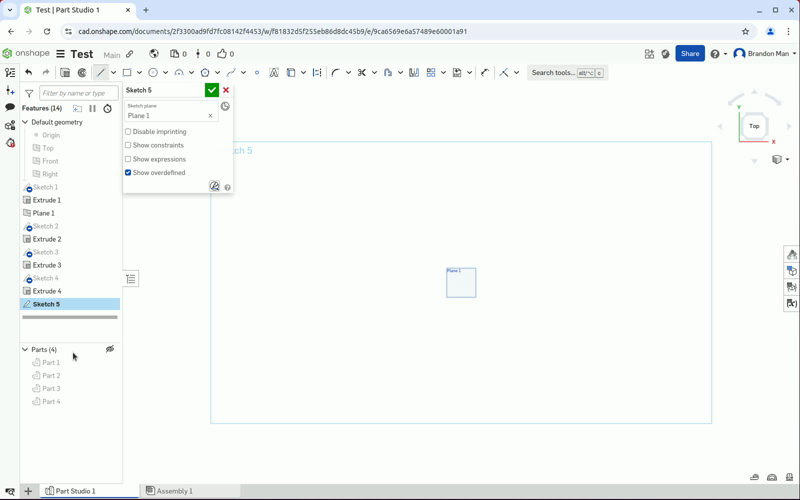
mouse_move(411, 332)
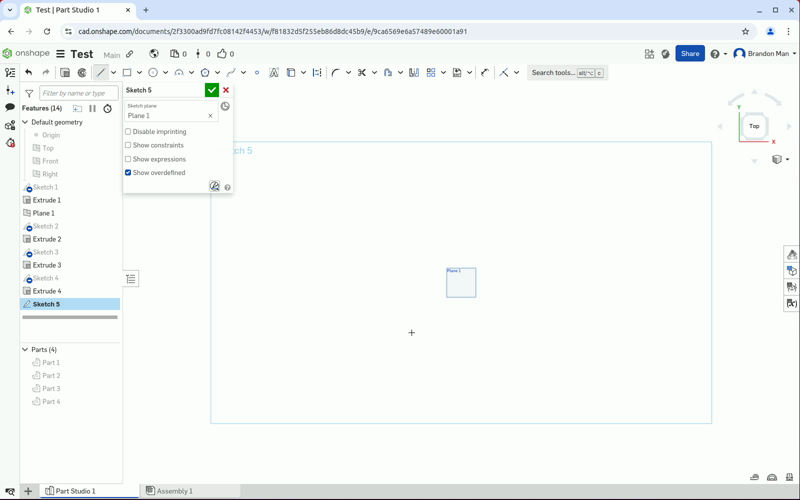
click(411, 332)
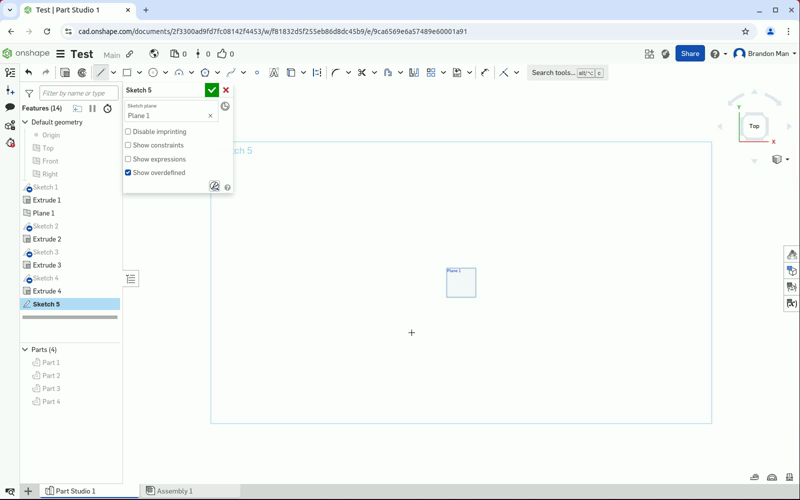
key_up(shift)
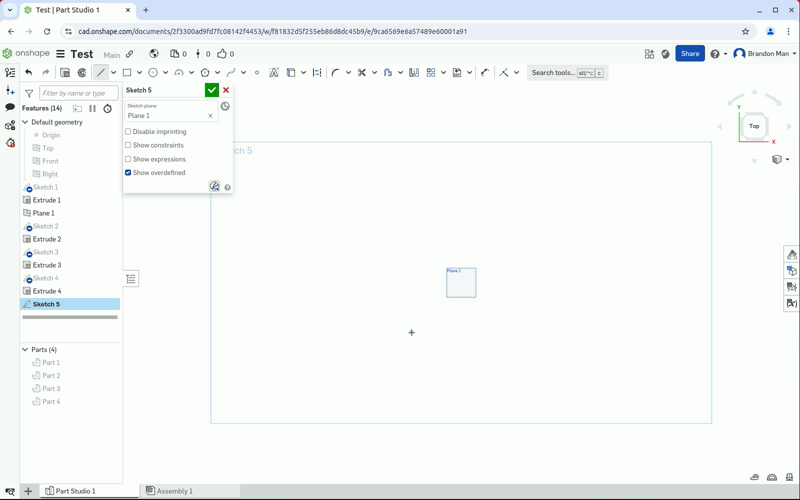
key_down(shift)
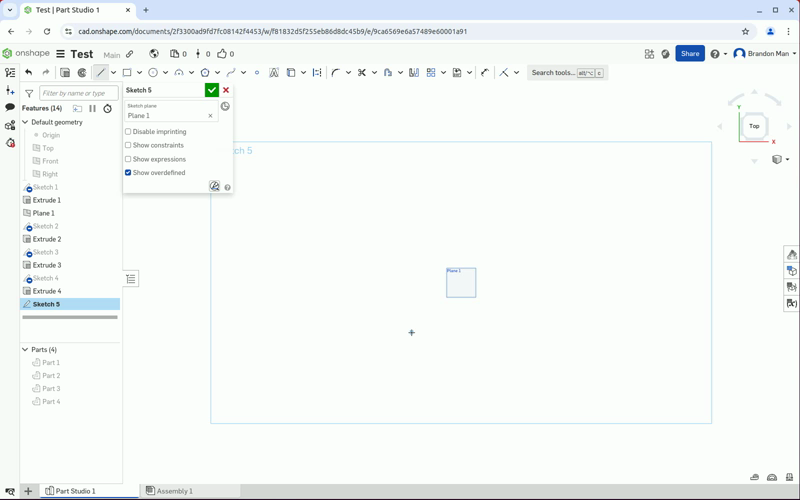
mouse_move(441, 332)
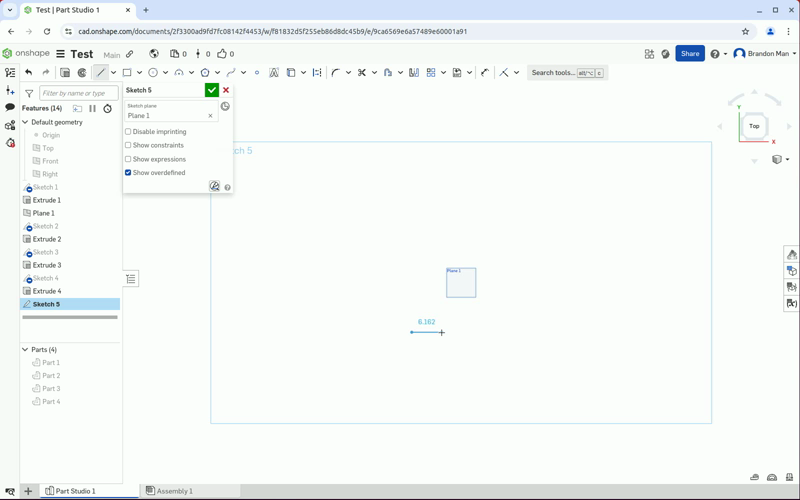
mouse_move(454, 332)
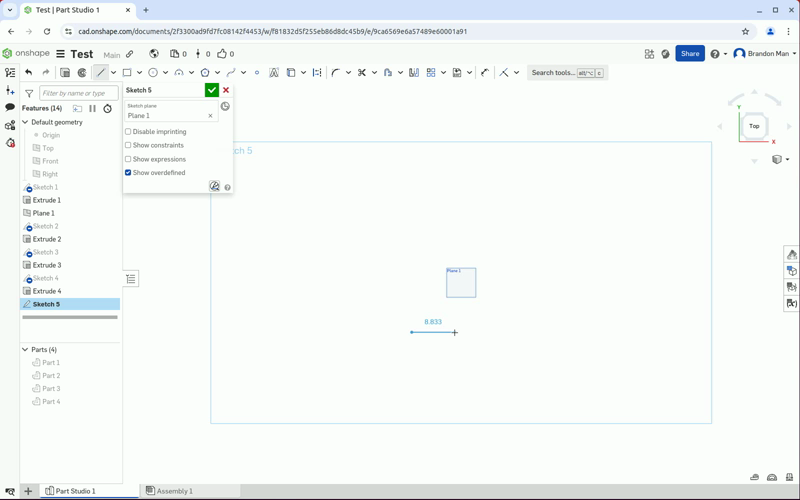
click(454, 332)
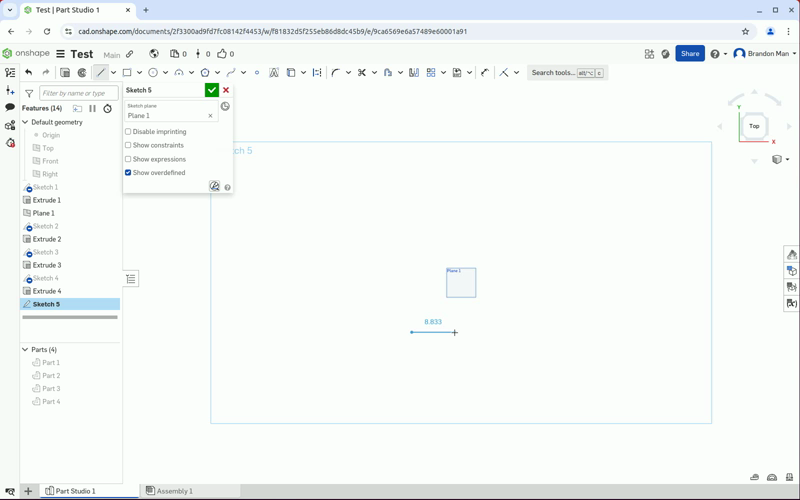
key_up(shift)
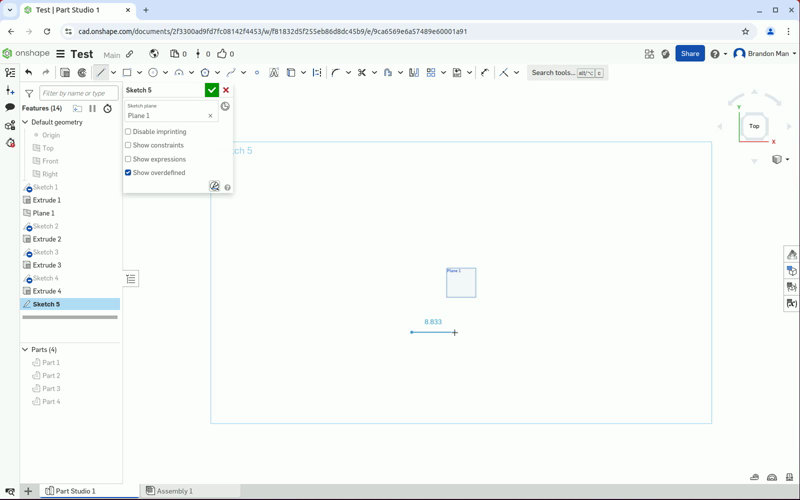
key_down(shift)
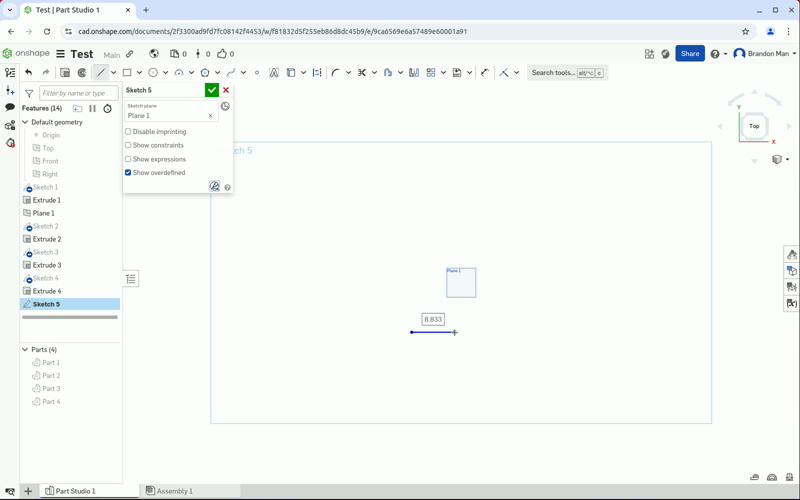
mouse_move(484, 332)
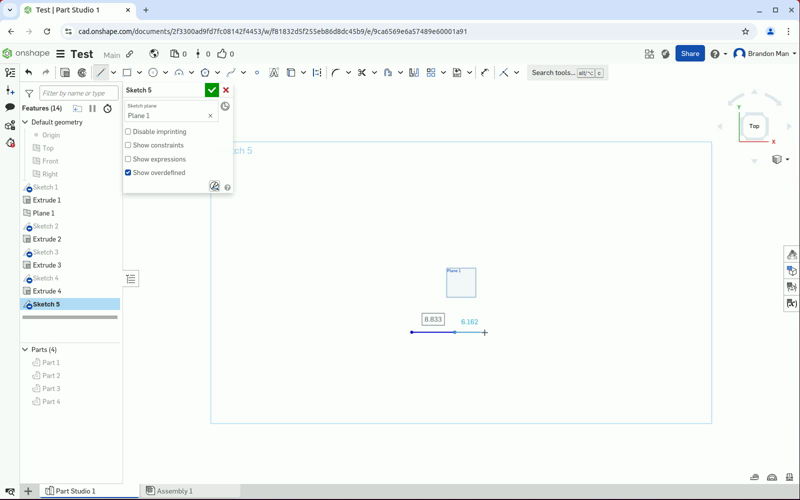
mouse_move(454, 288)
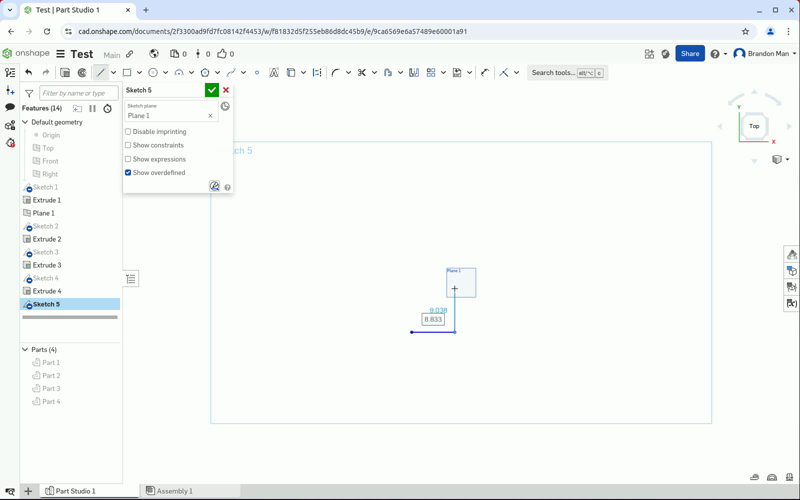
click(454, 288)
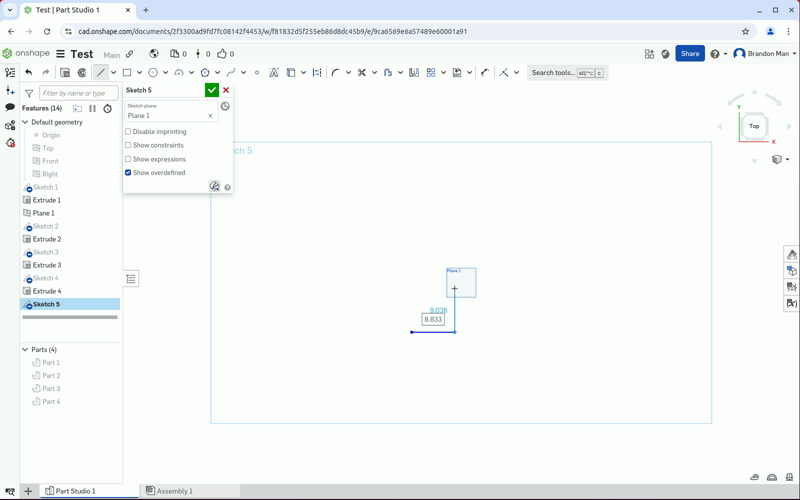
key_up(shift)
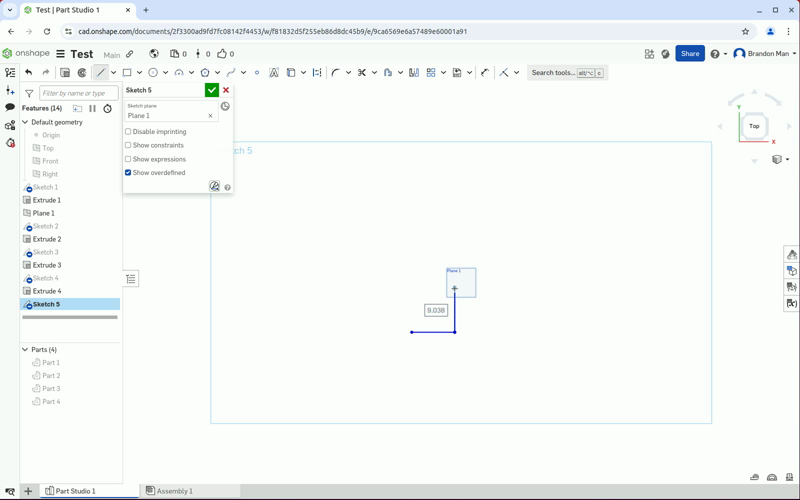
key_down(shift)
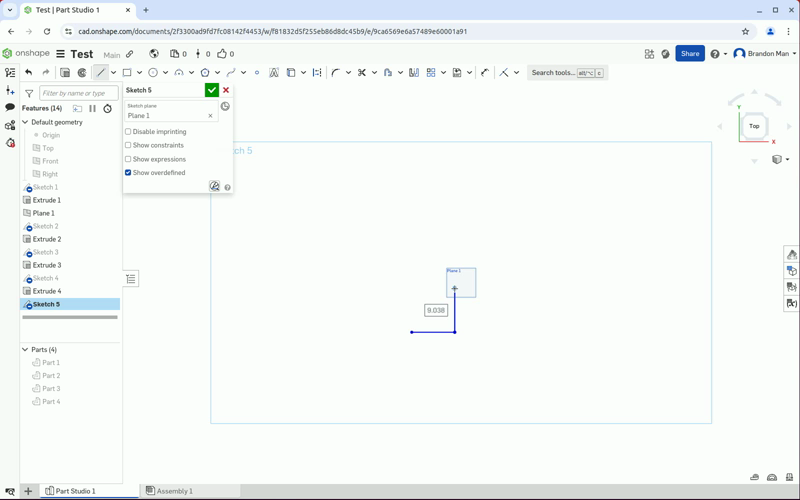
mouse_move(484, 288)
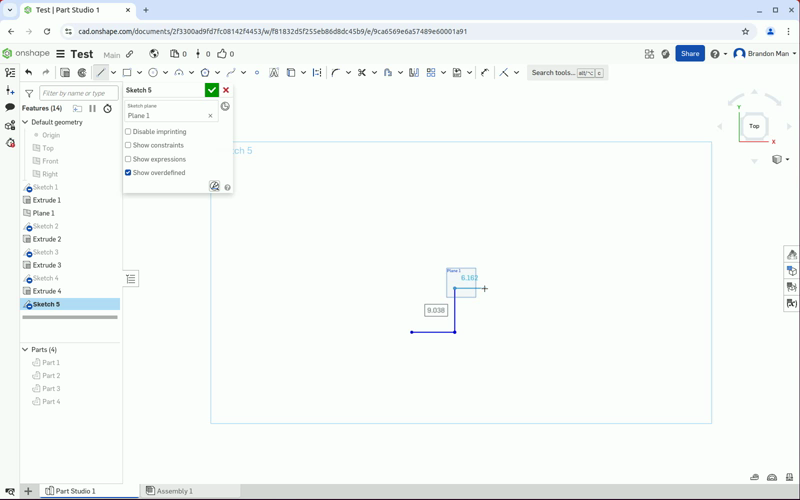
mouse_move(411, 288)
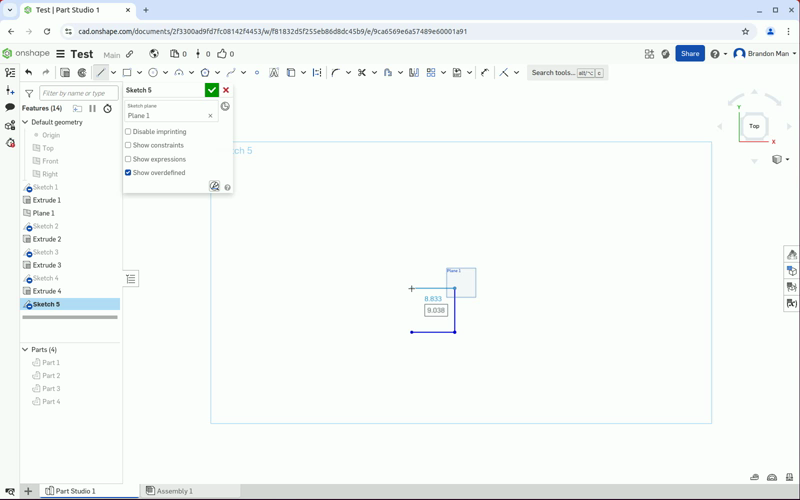
click(411, 288)
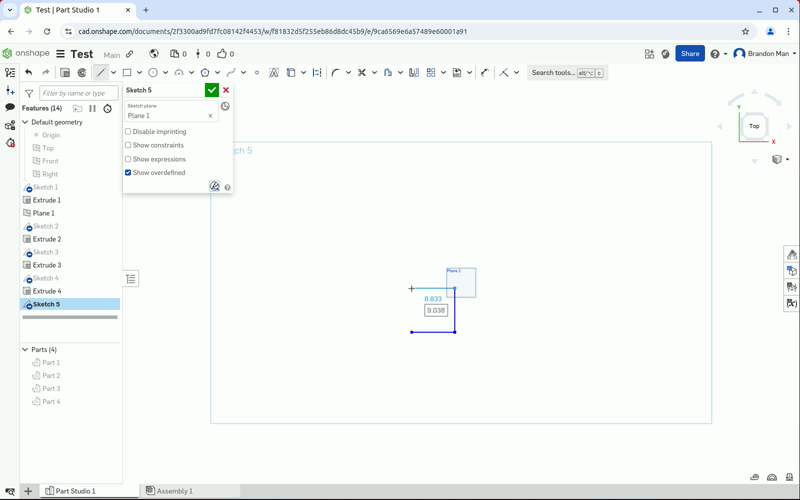
key_up(shift)
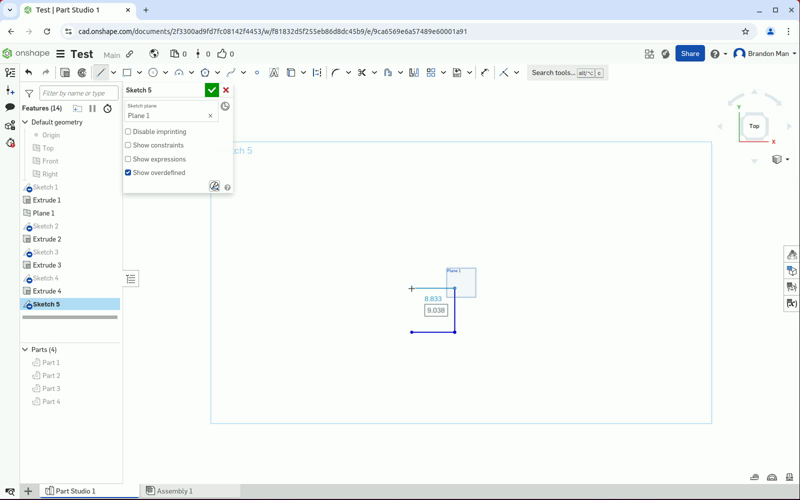
mouse_move(441, 288)
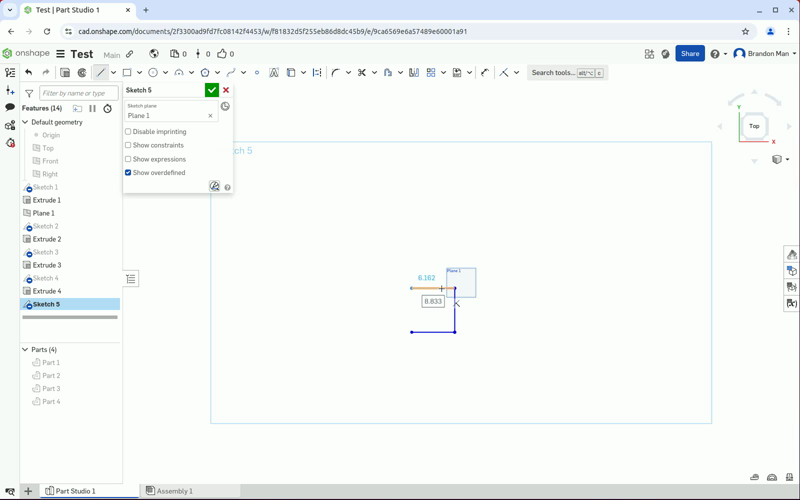
key_down(shift)
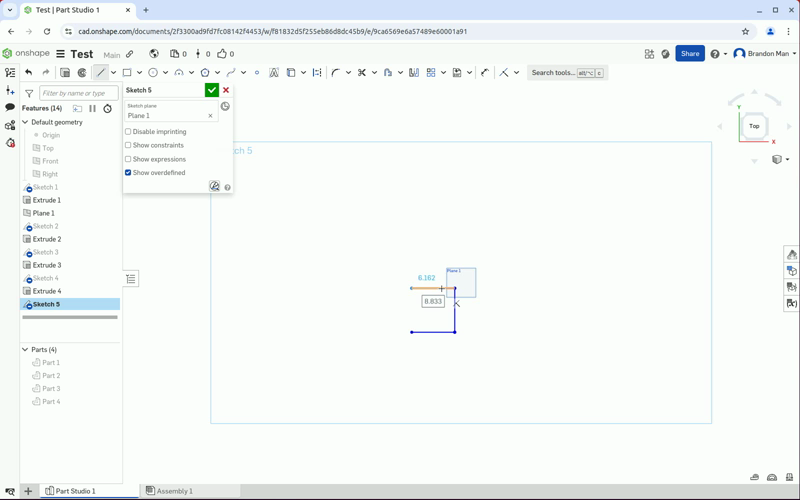
mouse_move(411, 332)
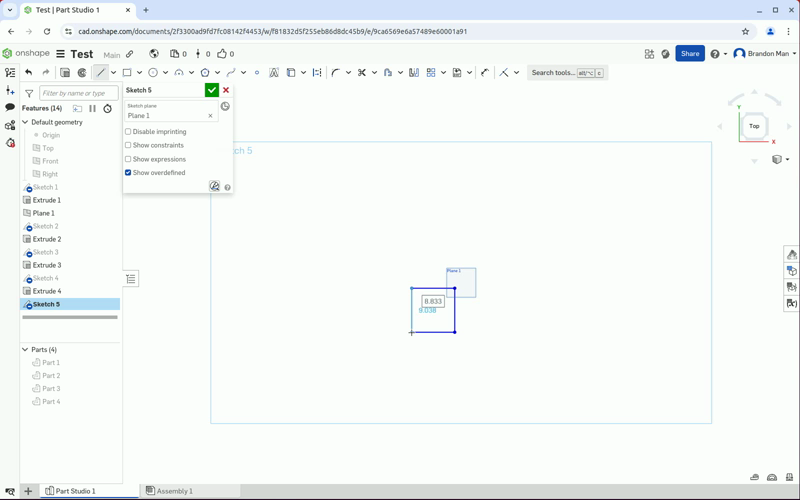
key_up(shift)
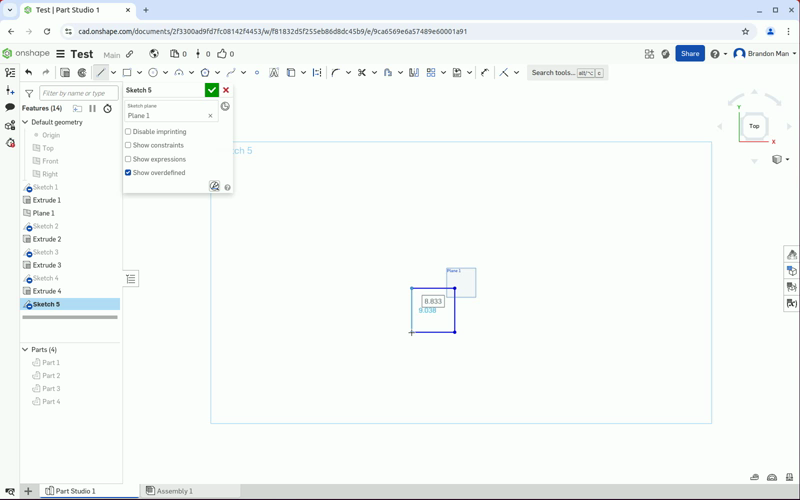
click(411, 332)
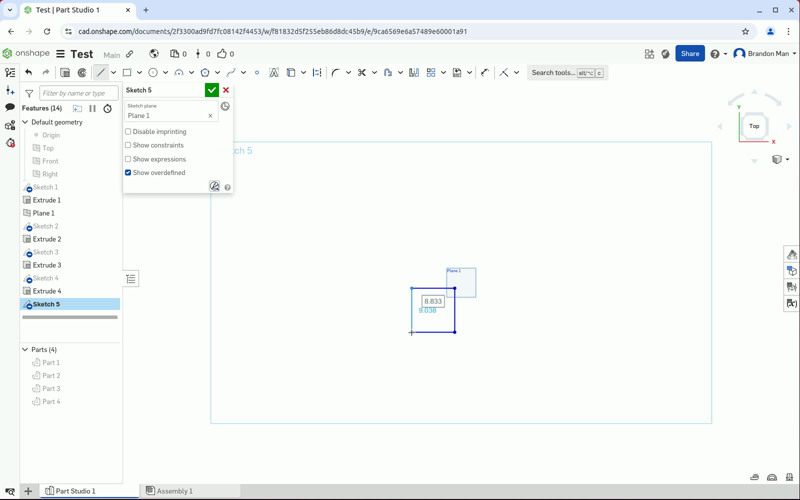
key(esc)
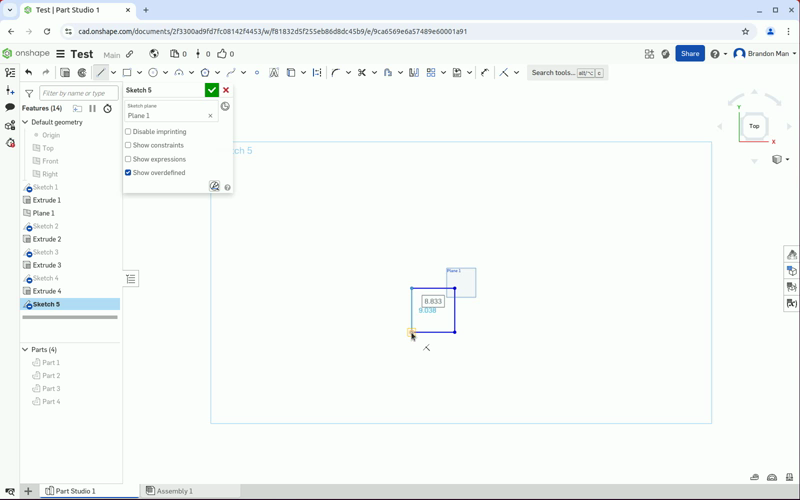
mouse_move(428, 327)
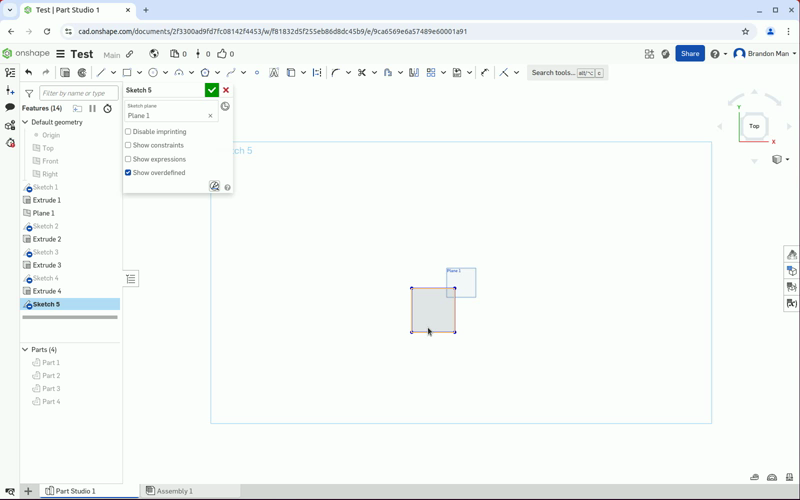
click(428, 327)
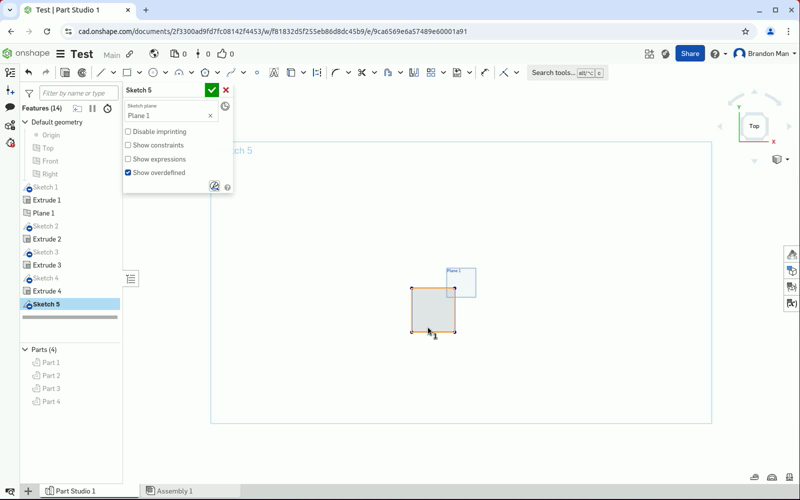
mouse_move(73, 352)
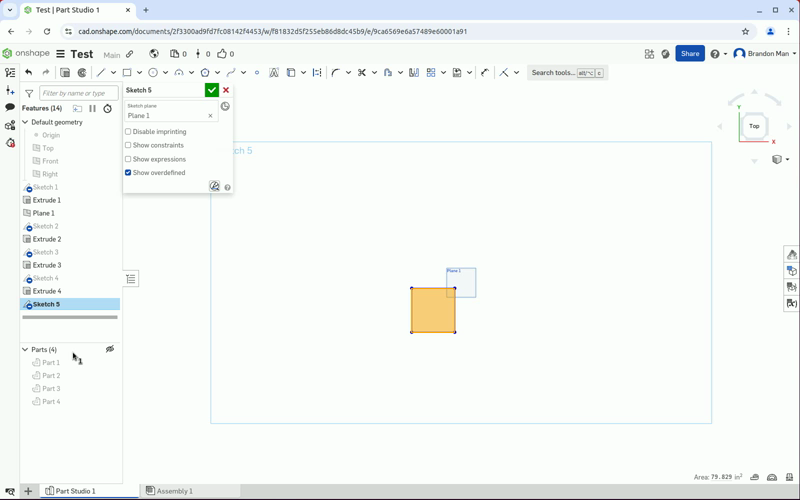
key(shift+y)
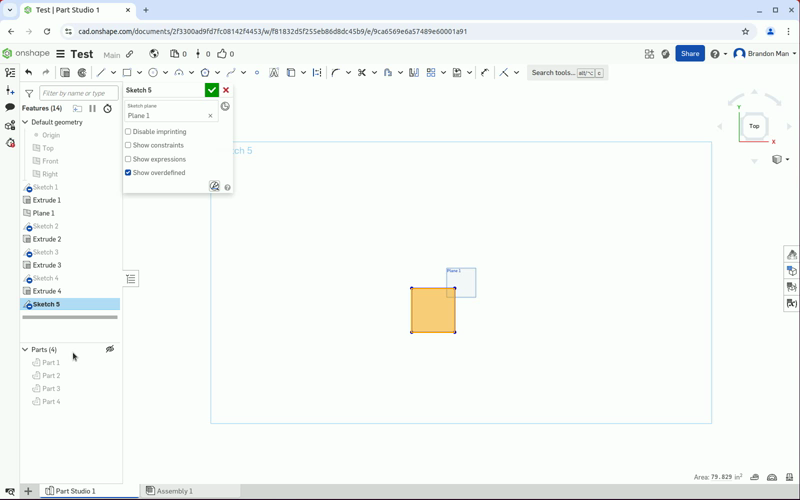
key(shift+e)
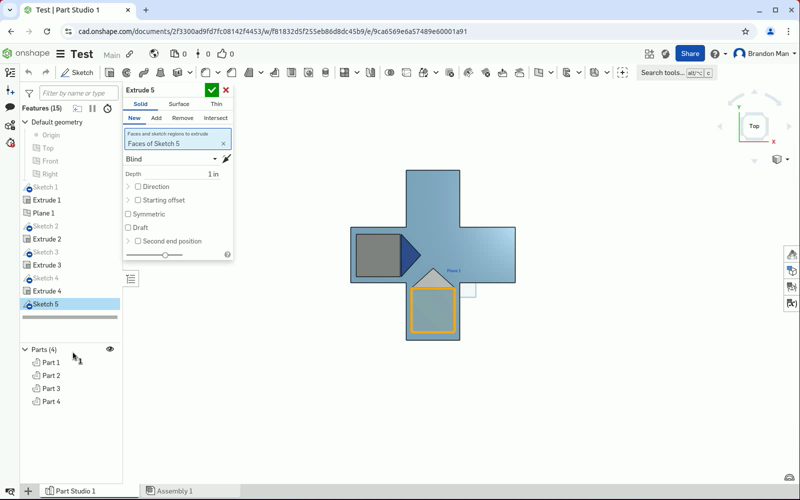
mouse_move(143, 106)
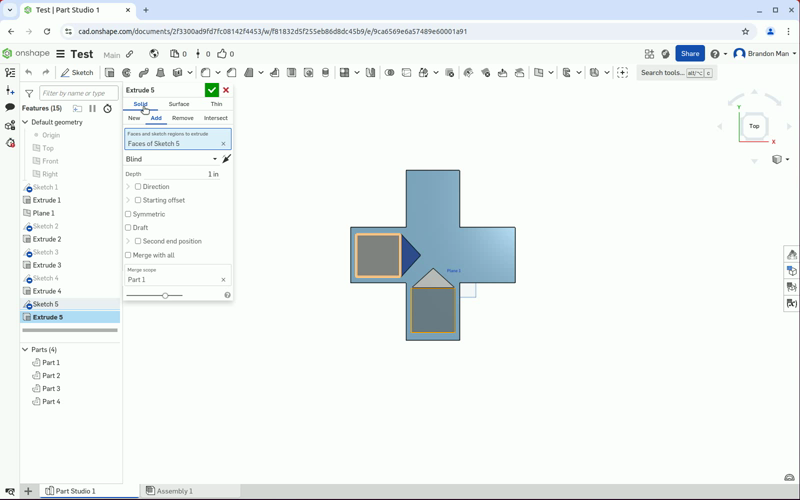
click(143, 106)
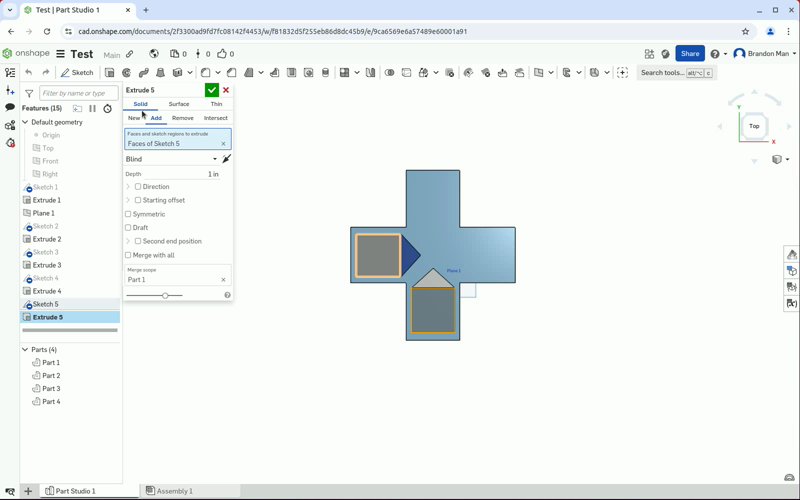
mouse_move(137, 120)
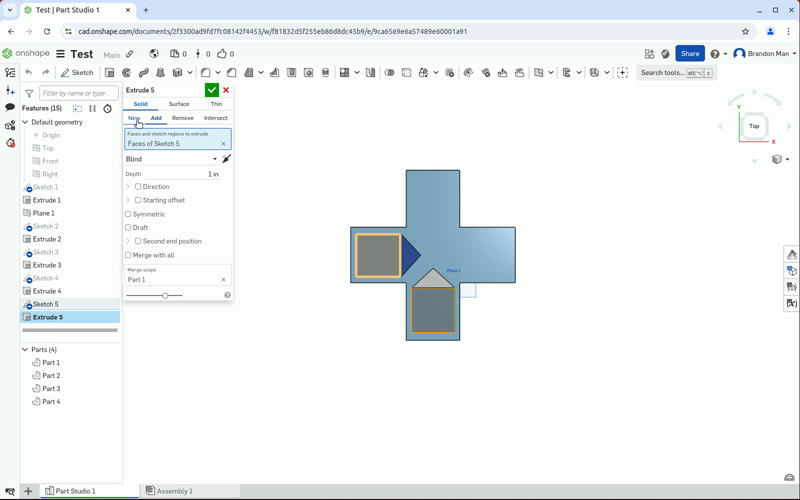
click(137, 120)
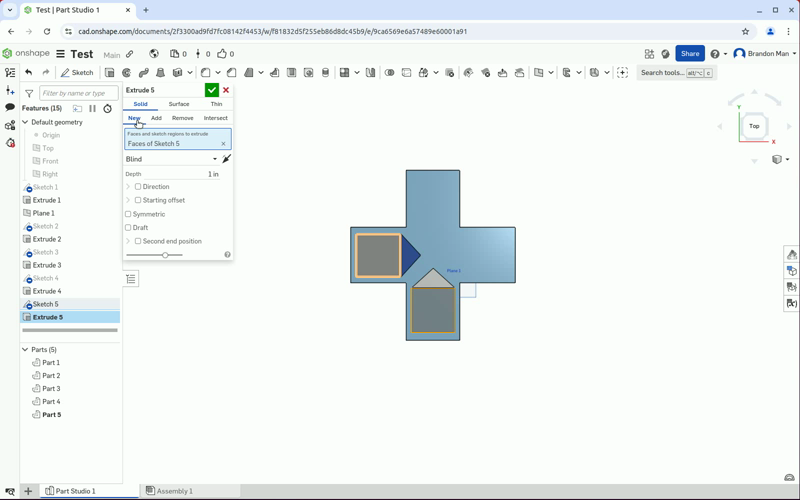
key(tab, 4)
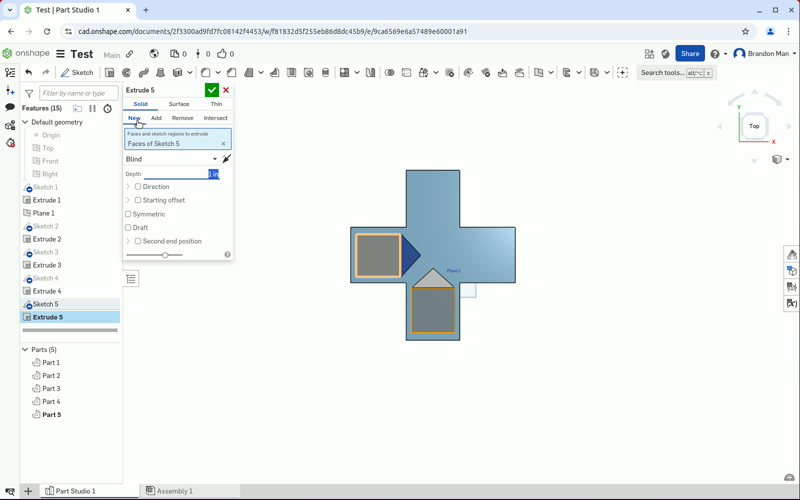
text(6.018)
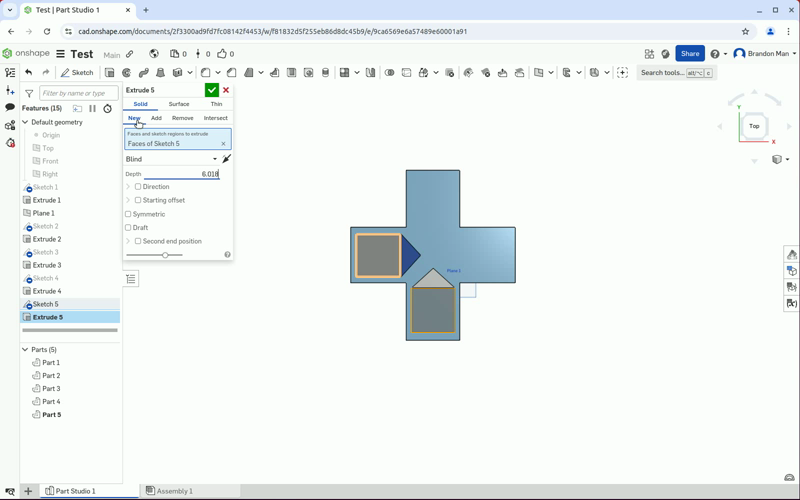
key(enter)
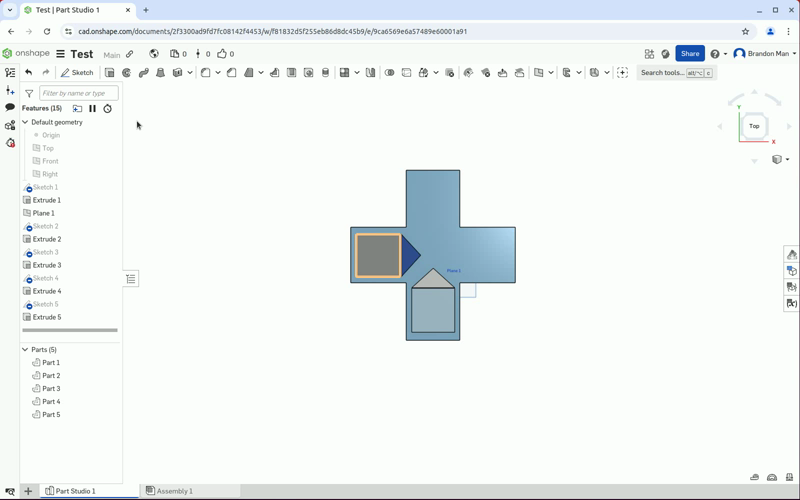
key(shift+h)
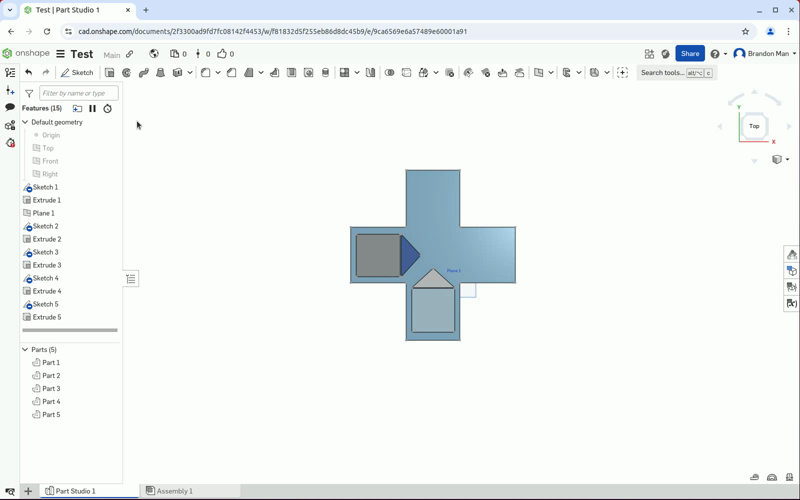
key(shift+h)
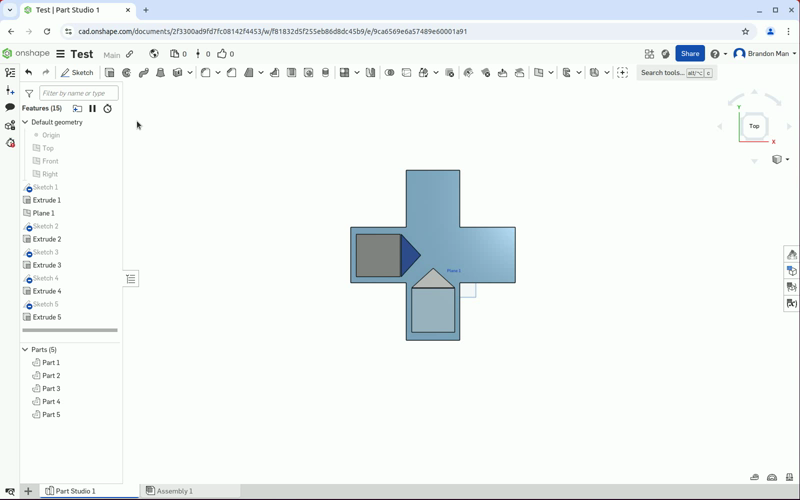
mouse_move(73, 189)
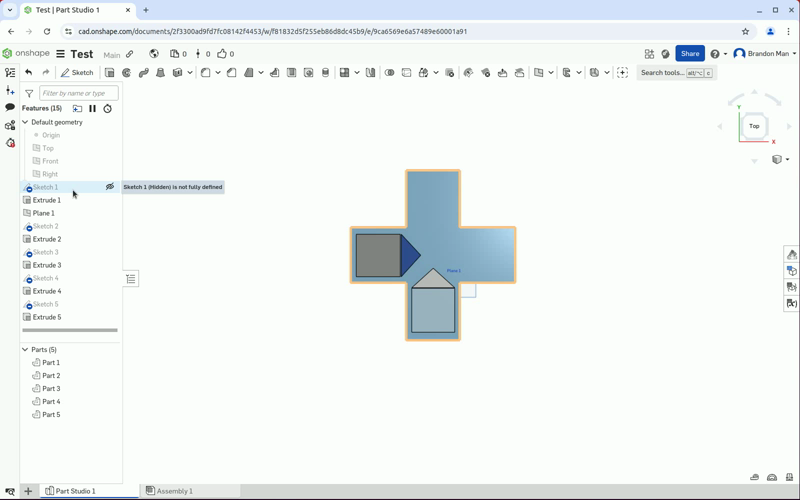
click(73, 189)
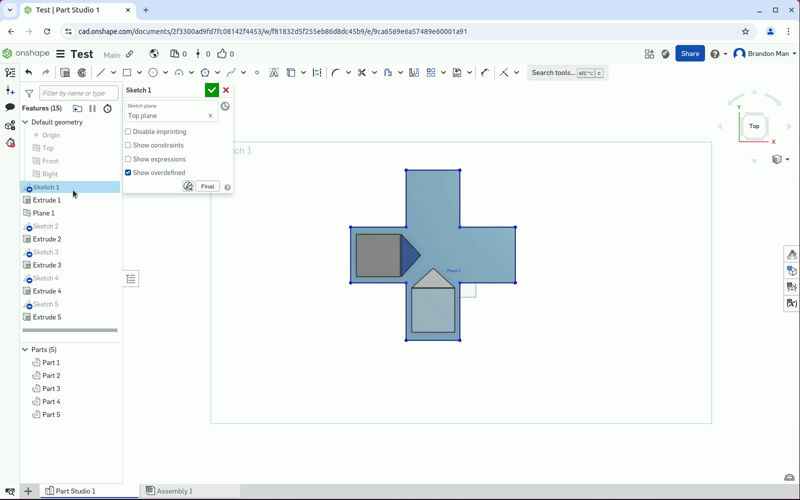
mouse_move(229, 92)
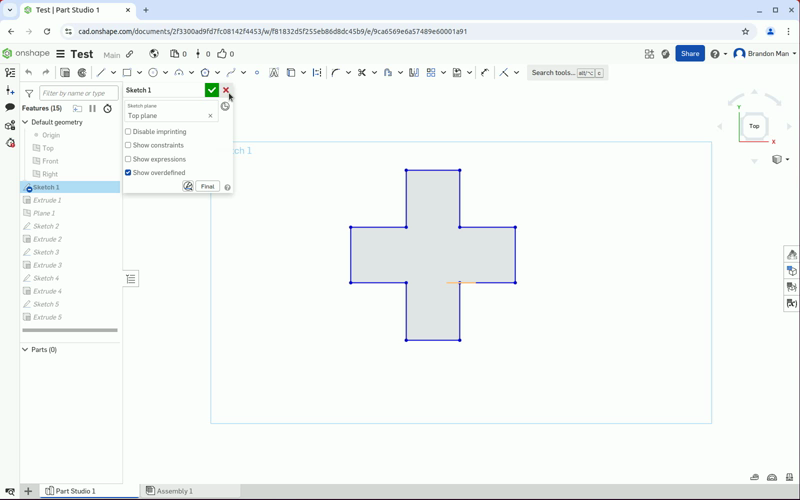
click(229, 92)
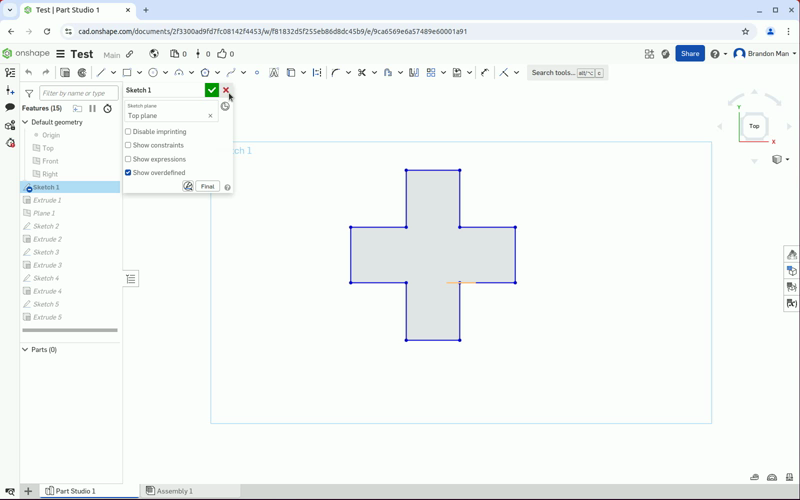
key(shift+s)
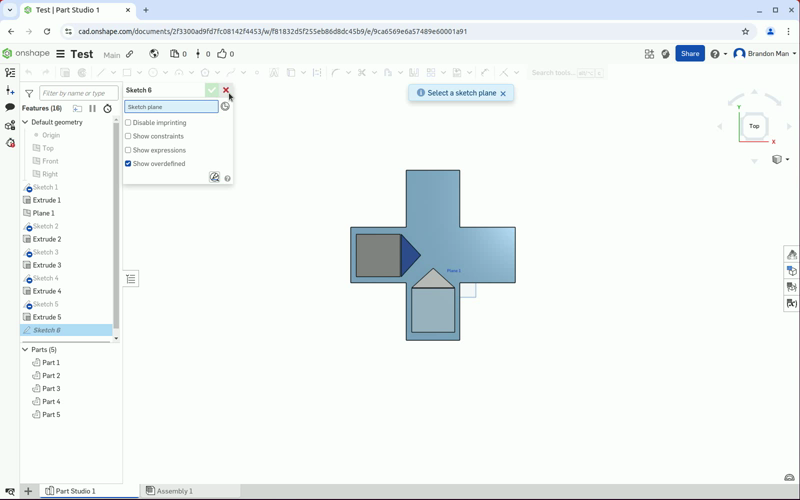
mouse_move(69, 215)
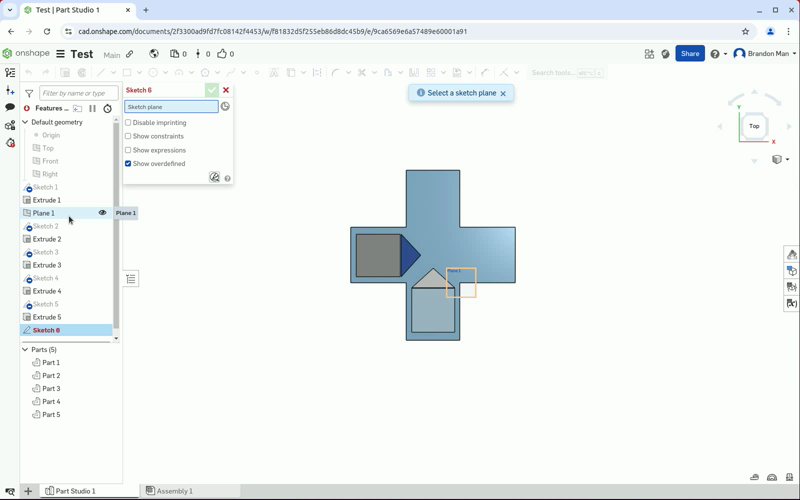
click(69, 215)
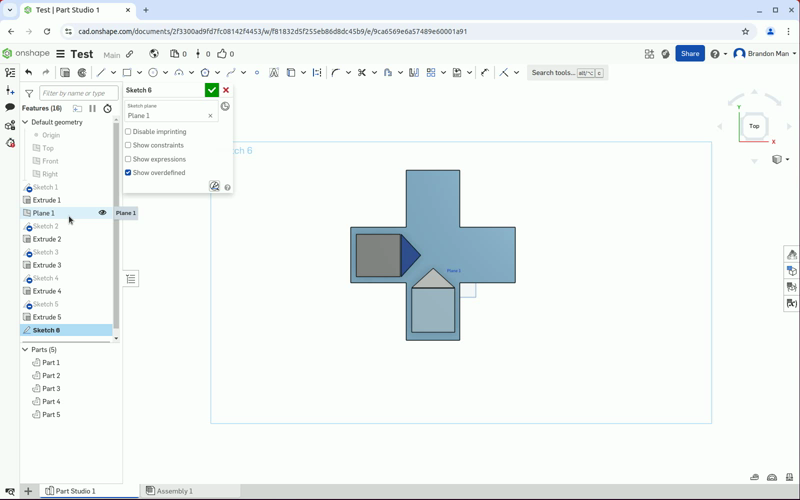
mouse_move(73, 352)
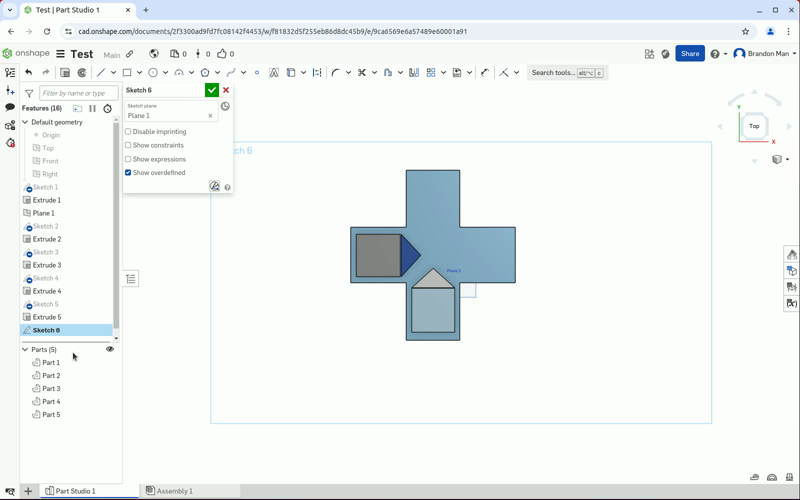
key(y)
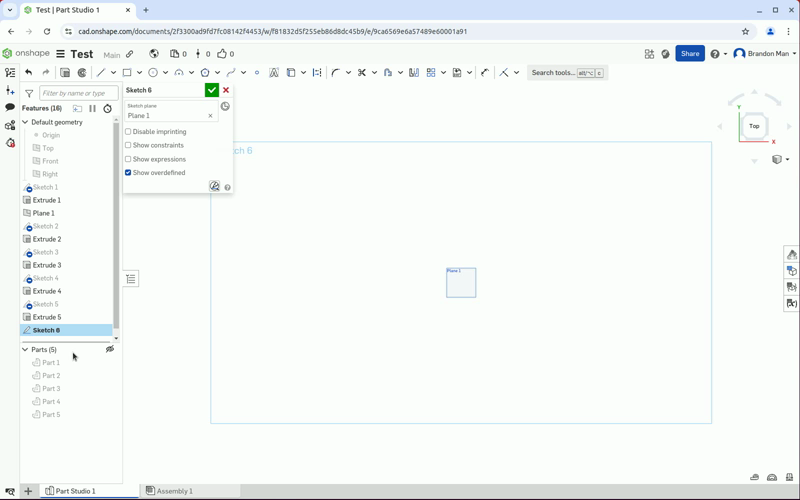
key(l)
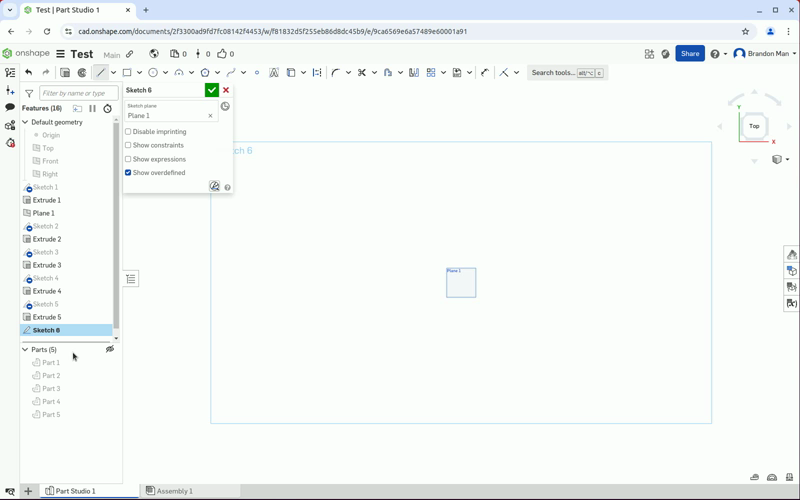
key_down(shift)
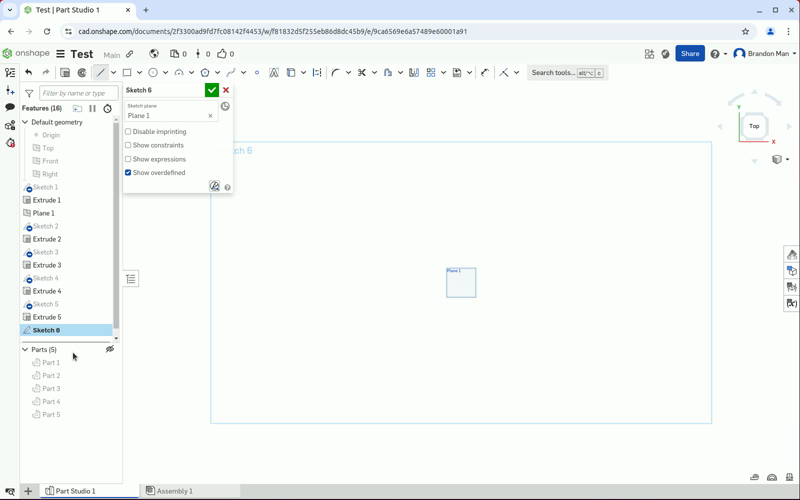
mouse_move(465, 276)
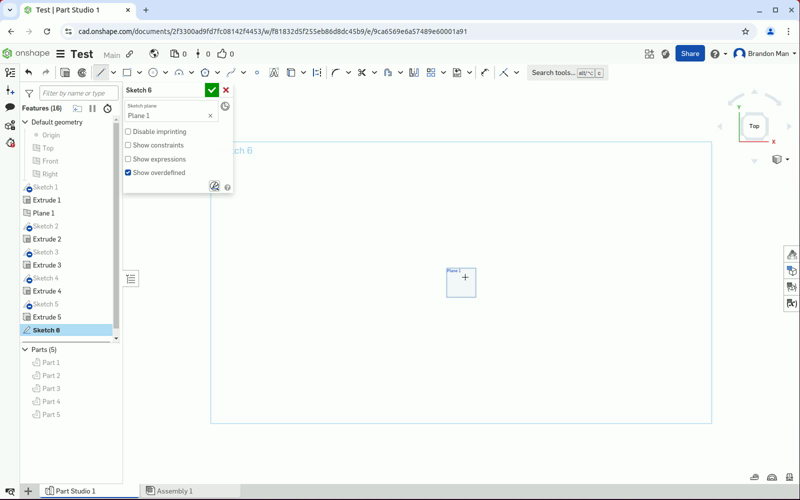
click(465, 276)
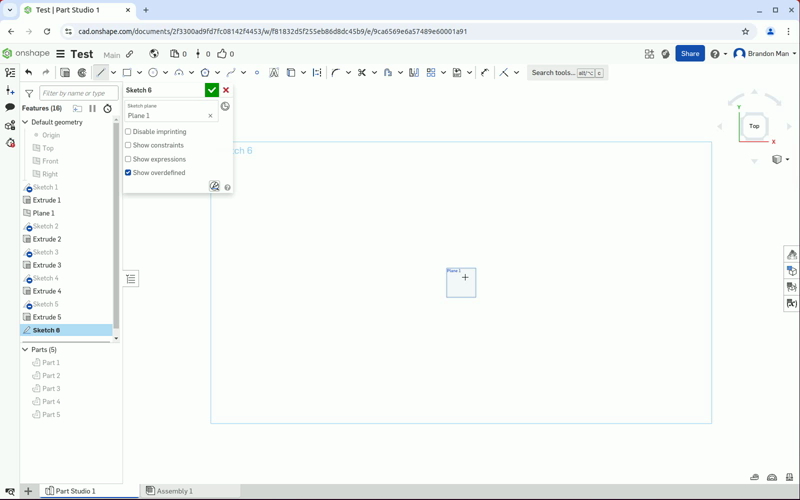
key_up(shift)
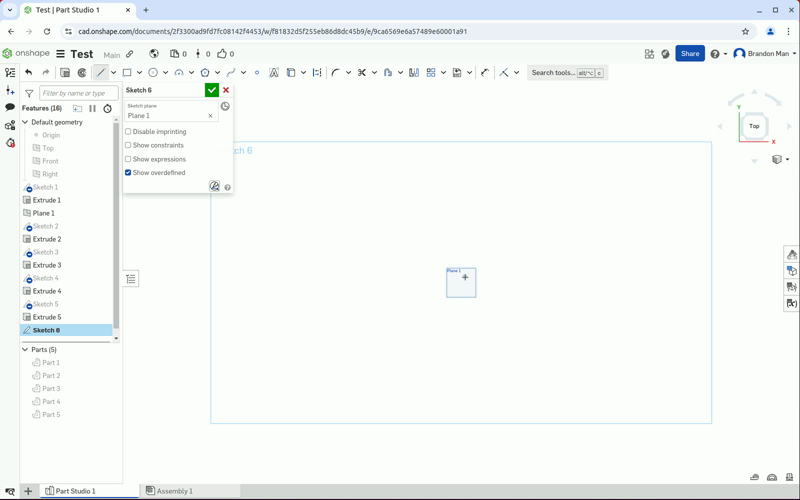
key_down(shift)
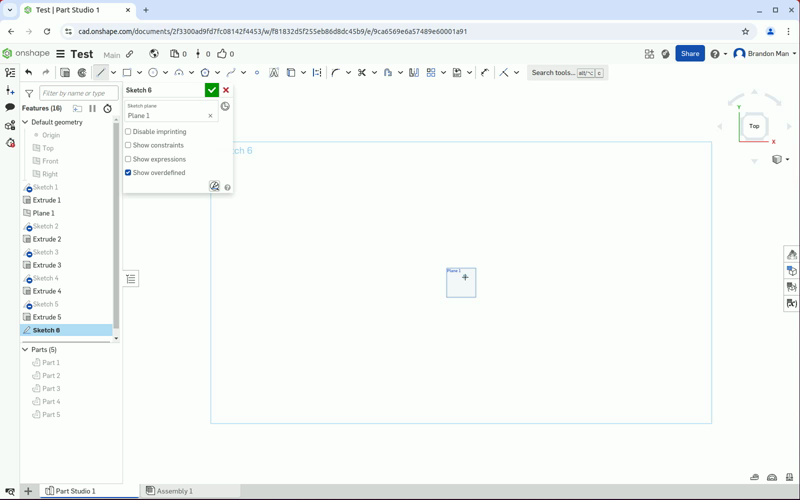
mouse_move(495, 276)
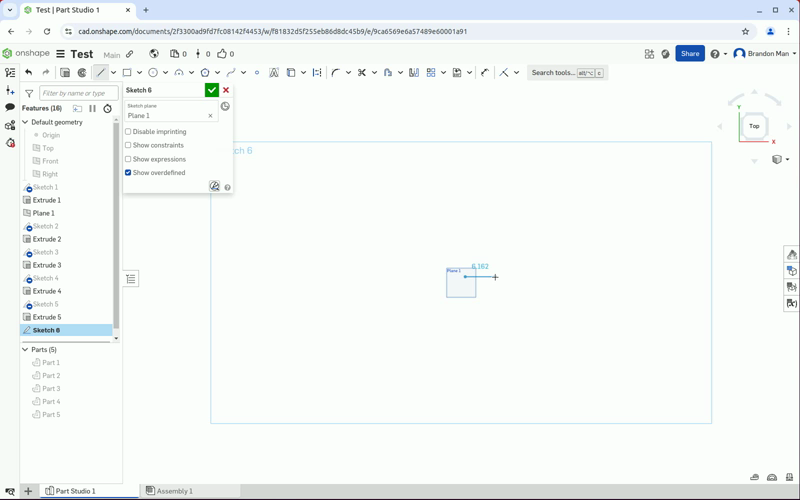
mouse_move(509, 276)
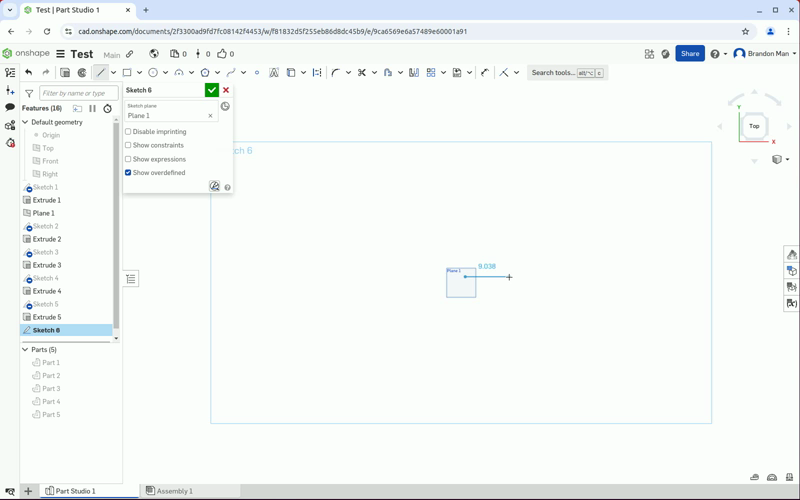
click(509, 276)
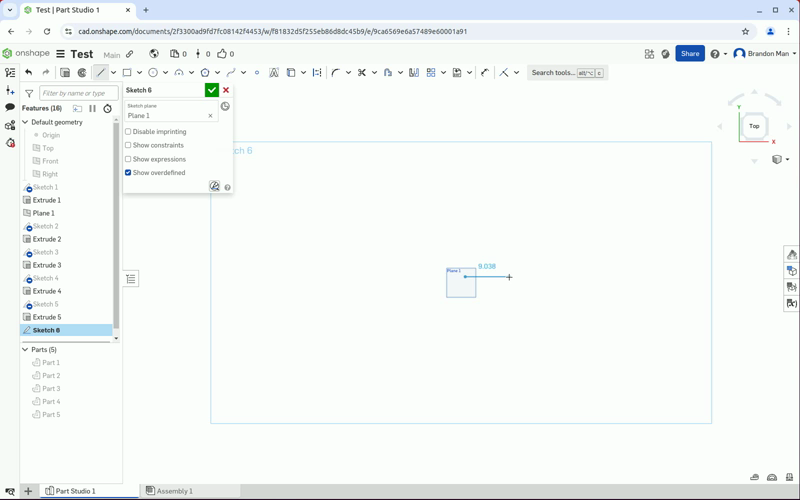
key_up(shift)
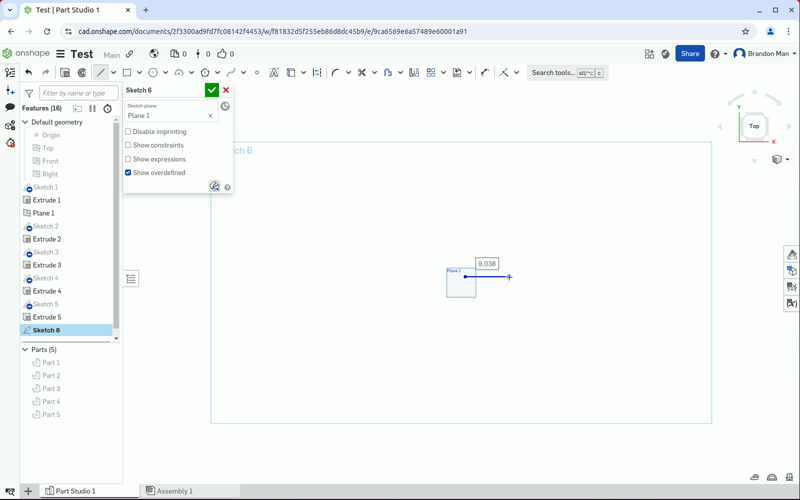
key_down(shift)
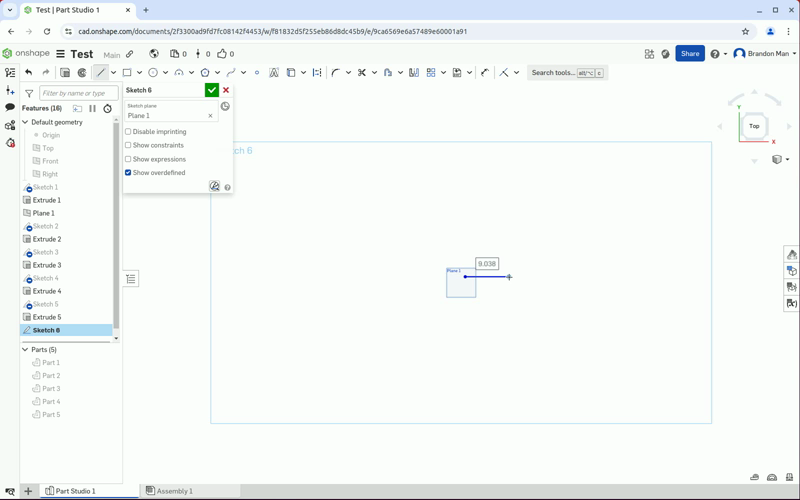
mouse_move(539, 276)
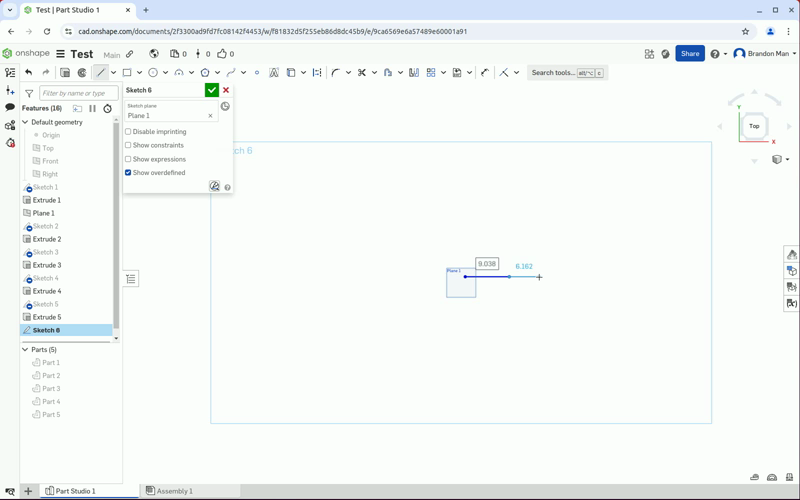
mouse_move(509, 234)
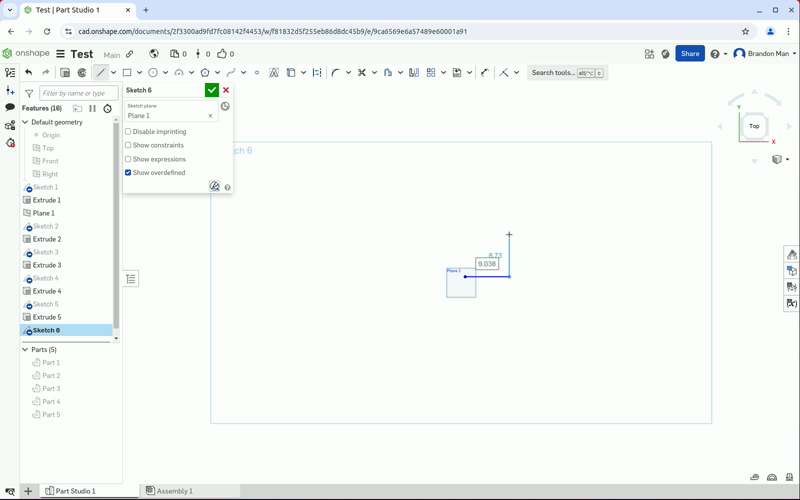
click(509, 234)
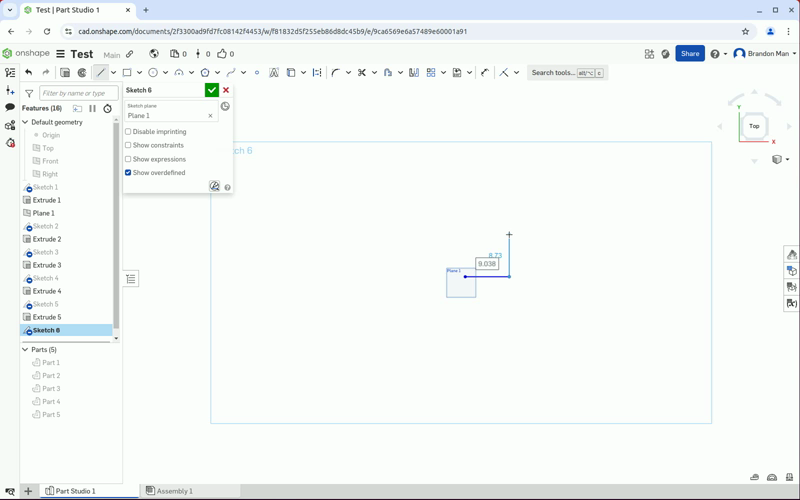
key_up(shift)
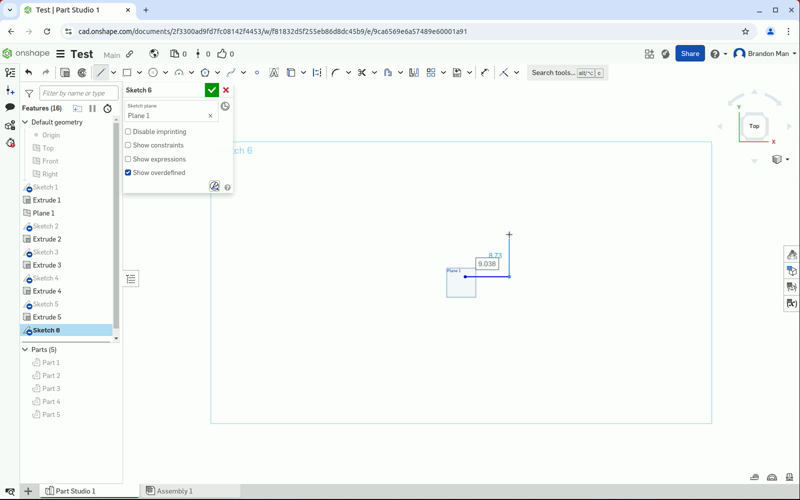
key_down(shift)
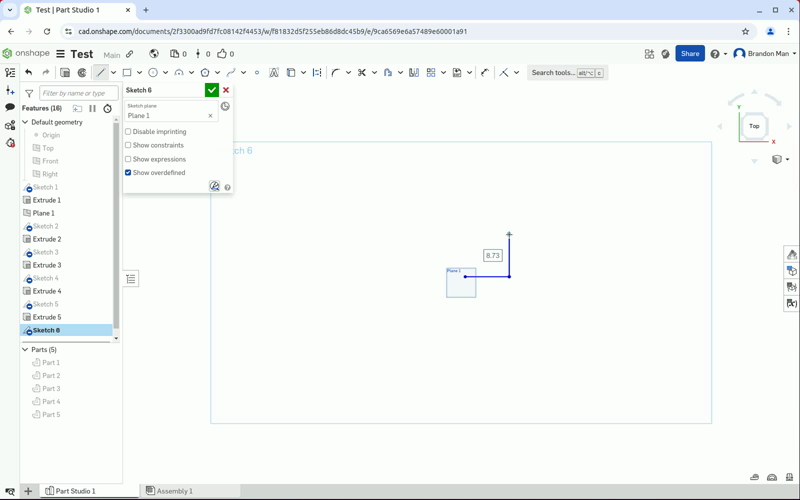
mouse_move(539, 234)
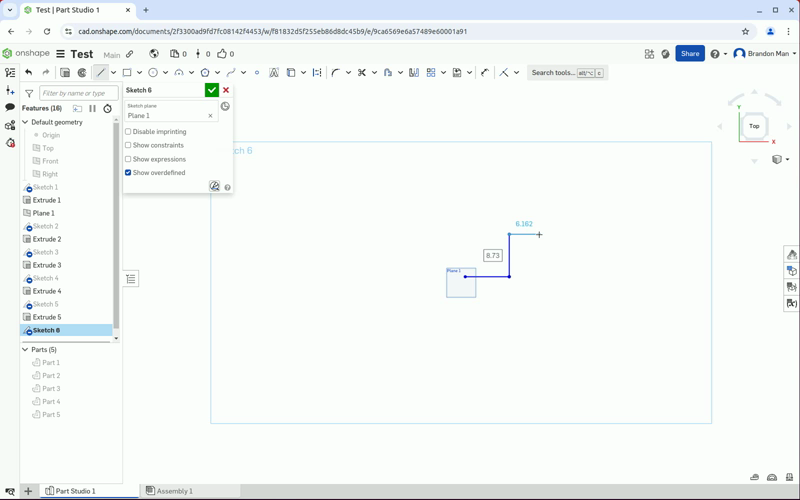
mouse_move(465, 234)
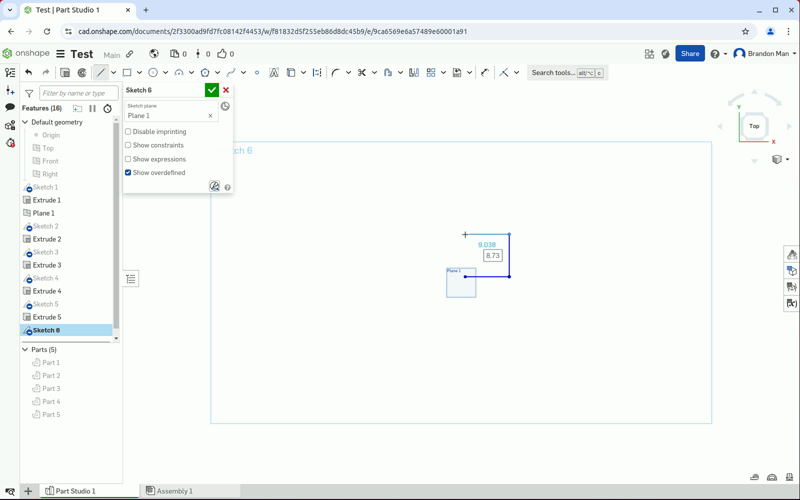
click(465, 234)
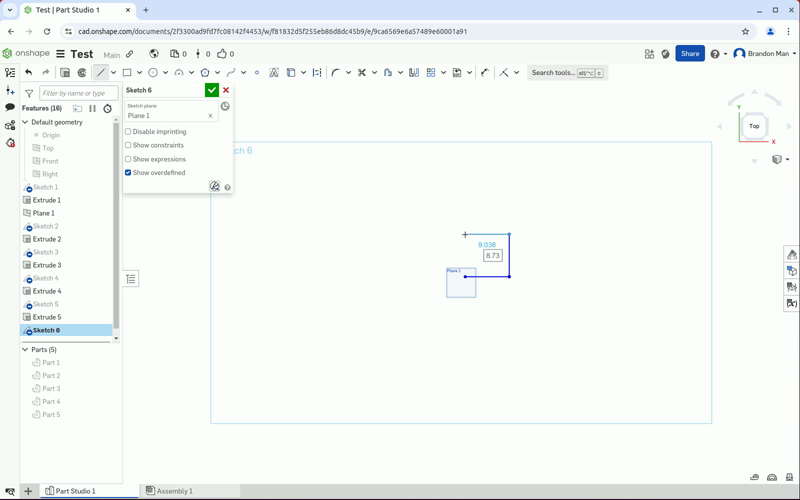
key_up(shift)
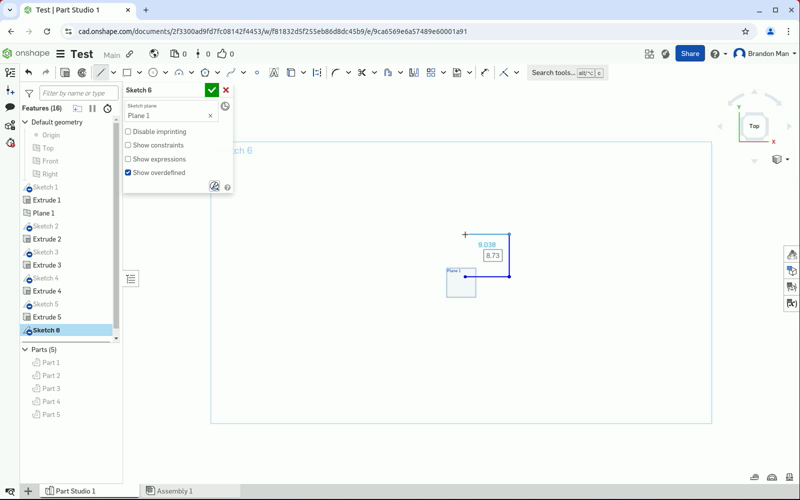
mouse_move(495, 234)
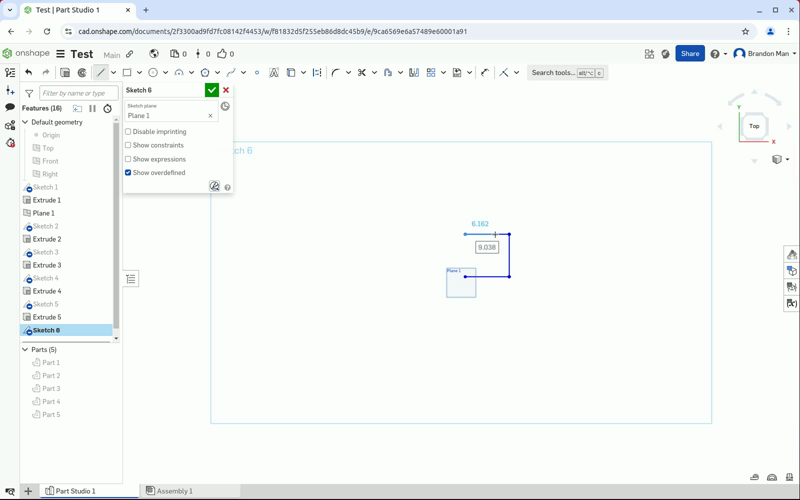
key_down(shift)
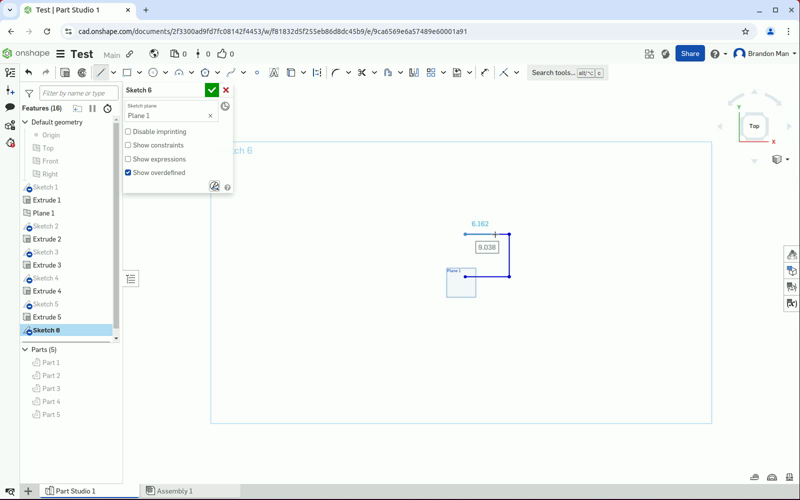
mouse_move(465, 276)
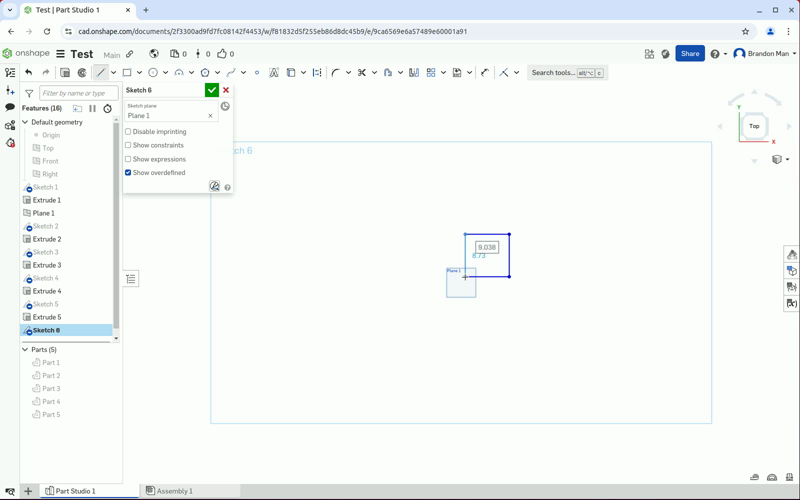
key_up(shift)
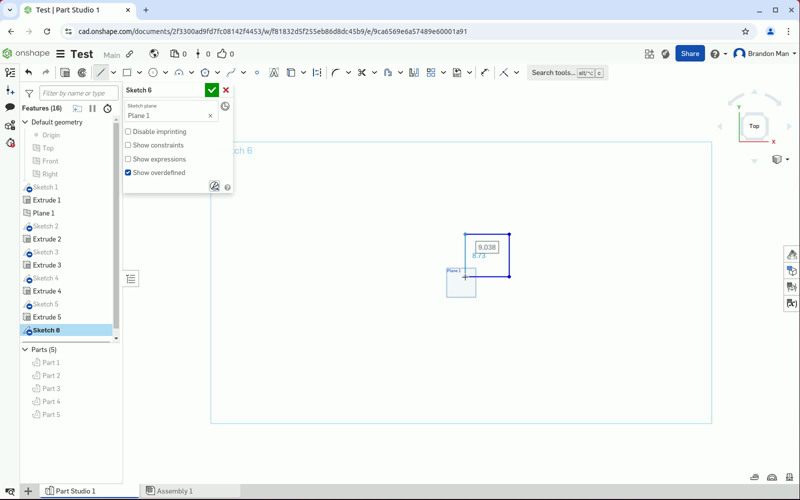
click(465, 276)
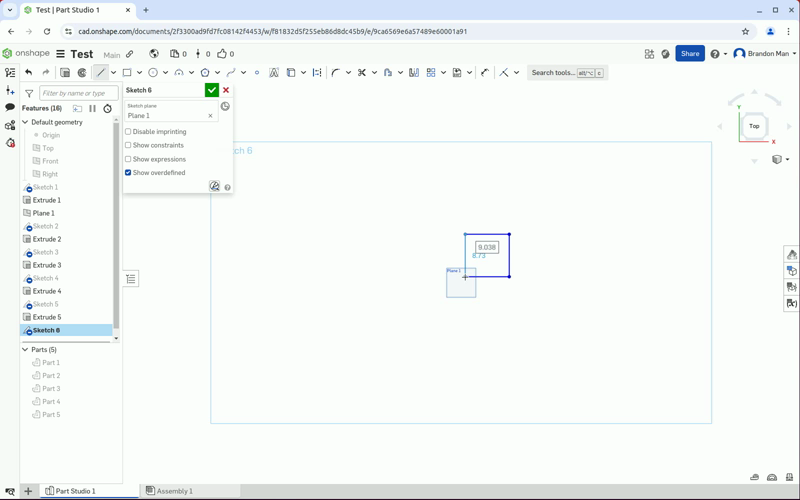
key(esc)
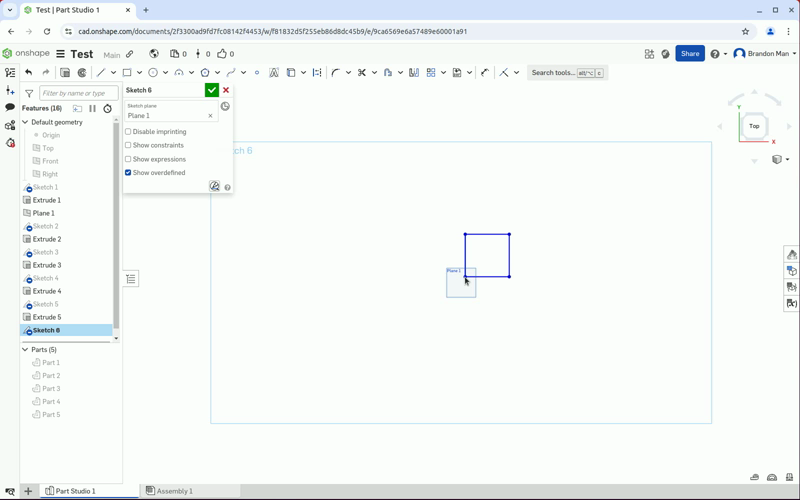
mouse_move(473, 242)
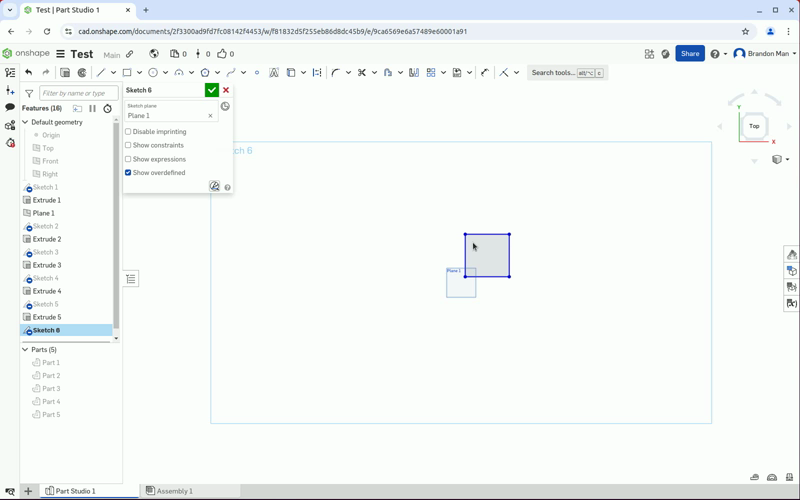
click(473, 242)
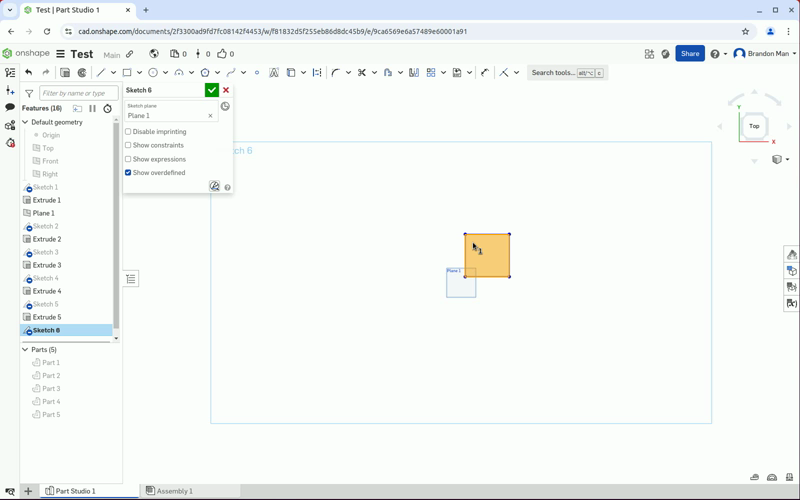
mouse_move(73, 352)
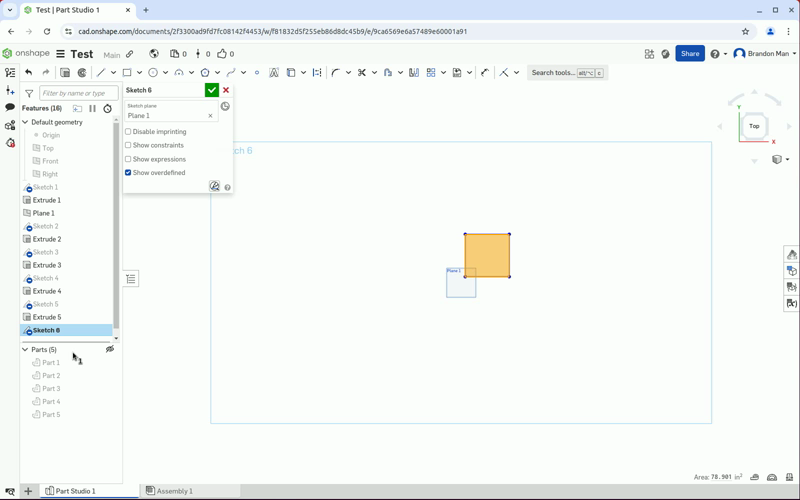
key(shift+y)
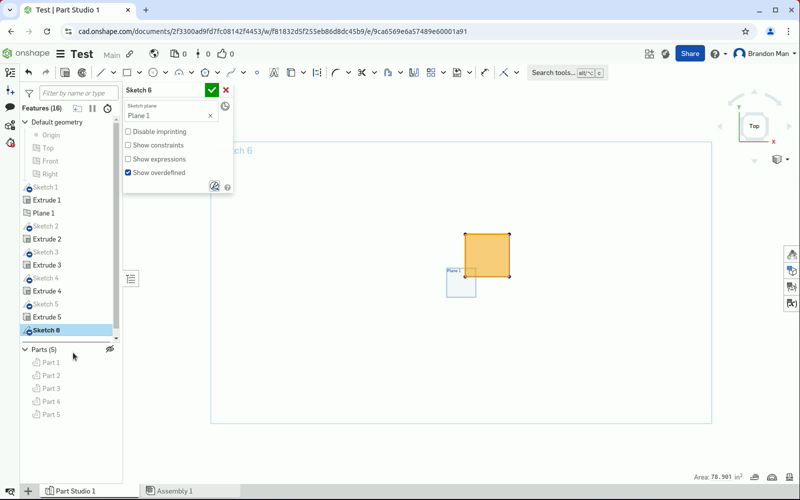
key(shift+e)
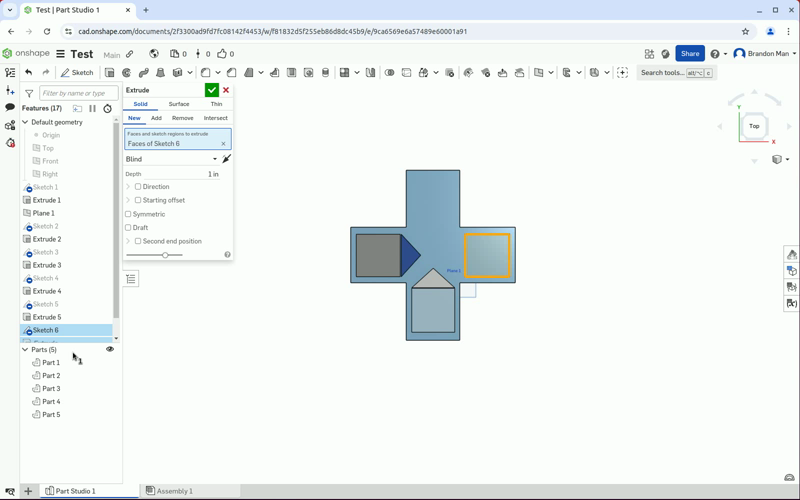
mouse_move(143, 106)
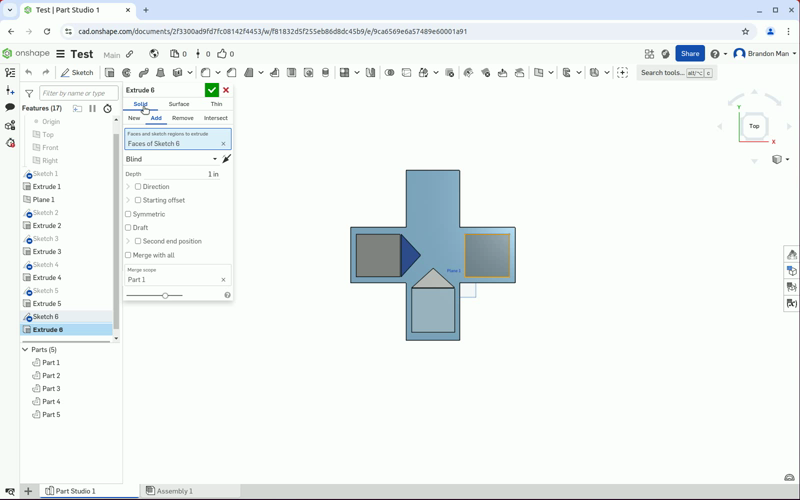
click(143, 106)
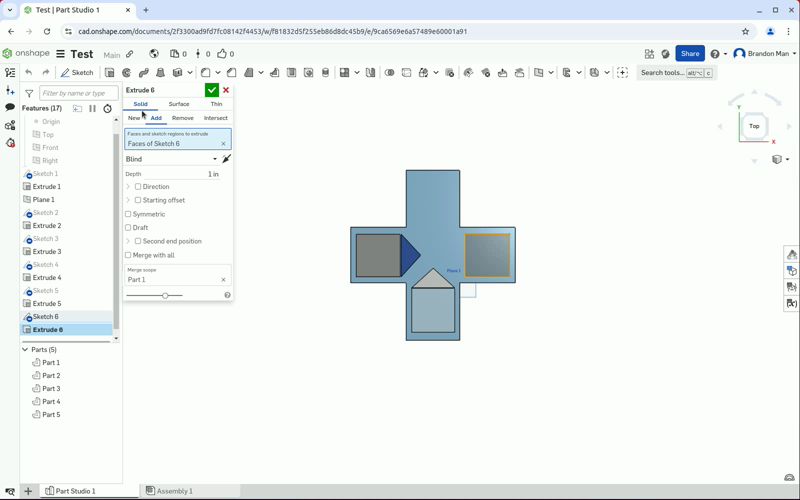
mouse_move(137, 120)
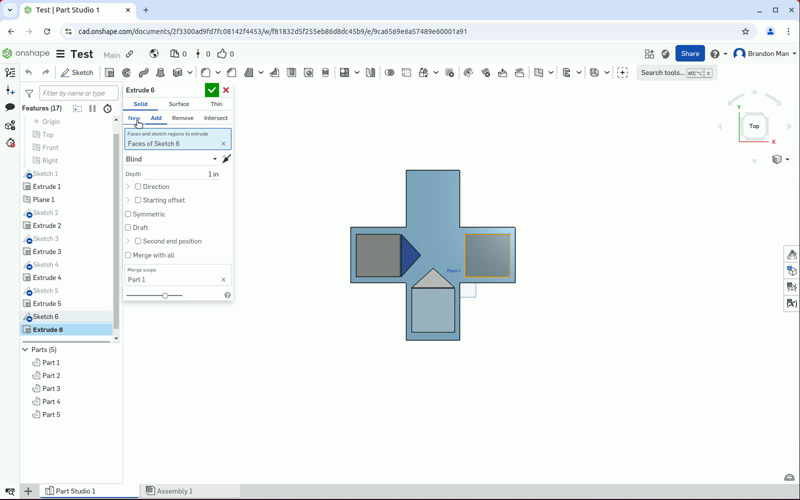
click(137, 120)
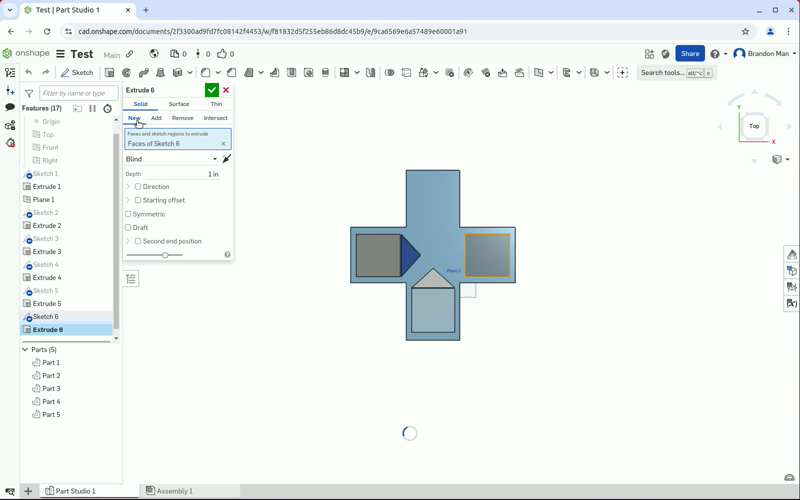
key(tab, 4)
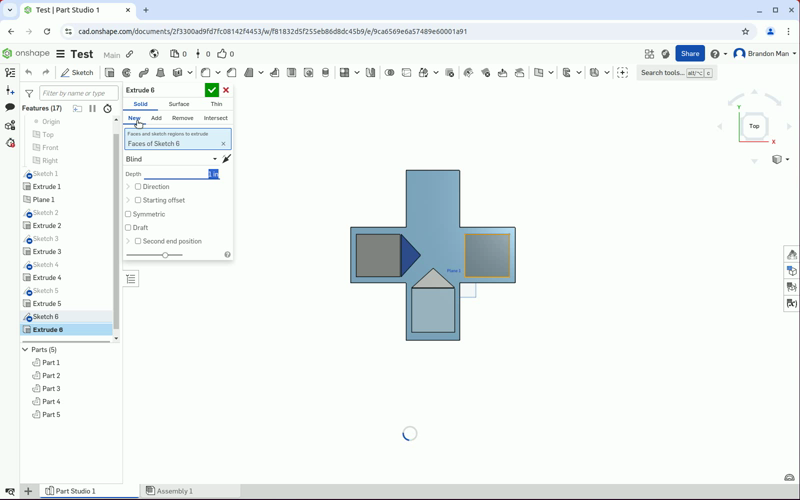
text(6.018)
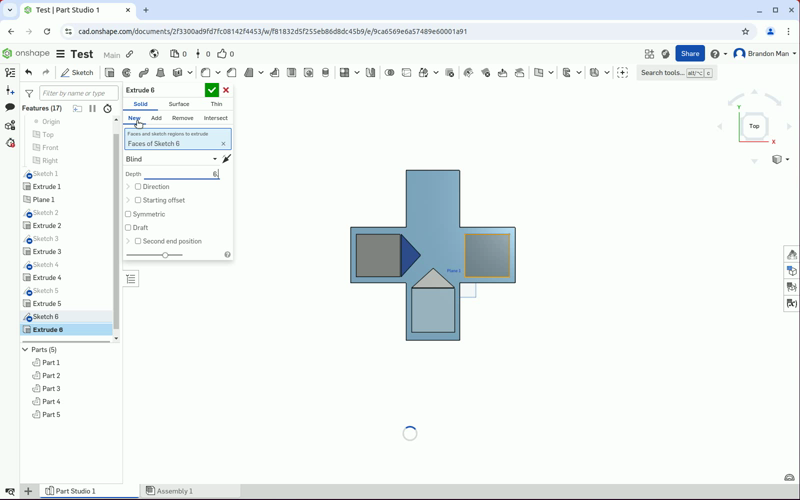
key(enter)
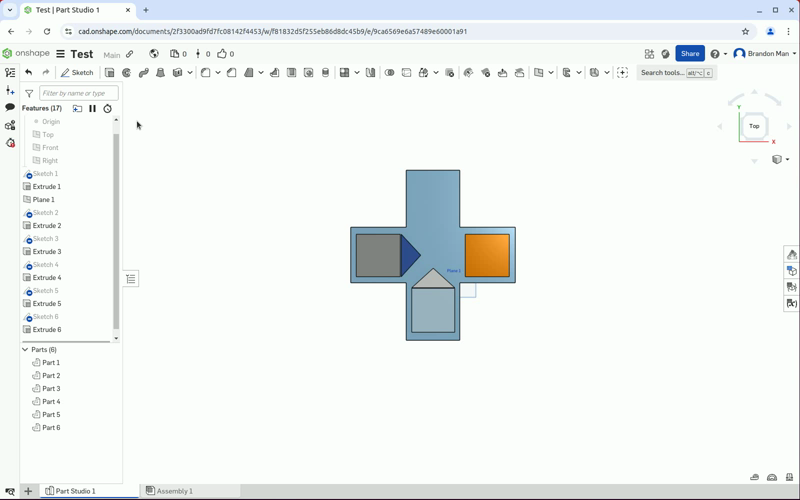
key(shift+h)
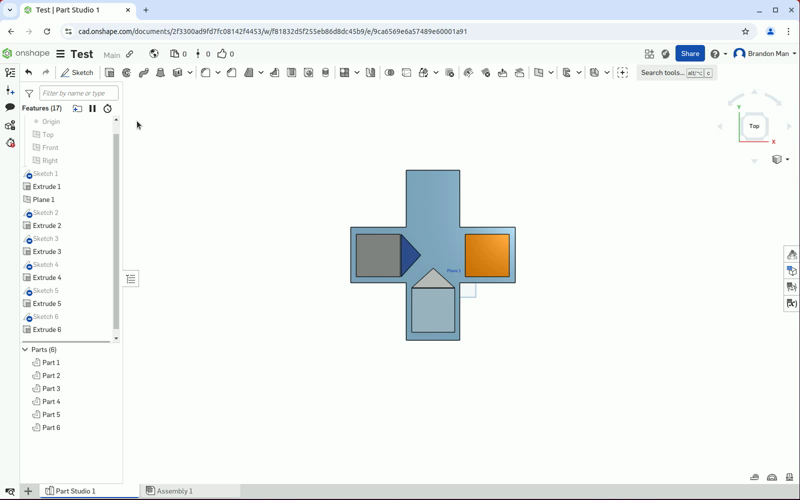
key(shift+h)
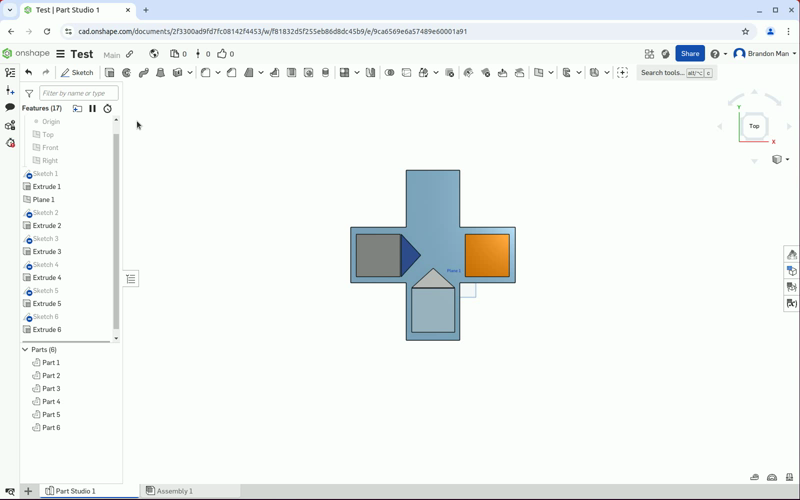
mouse_move(69, 176)
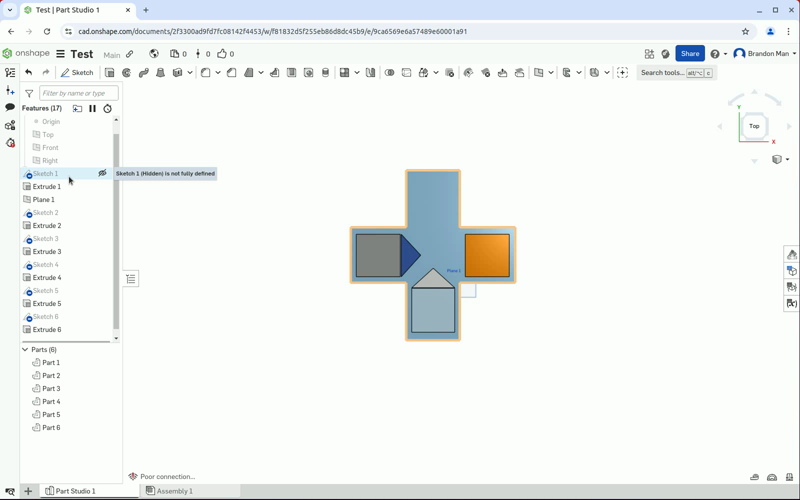
click(69, 176)
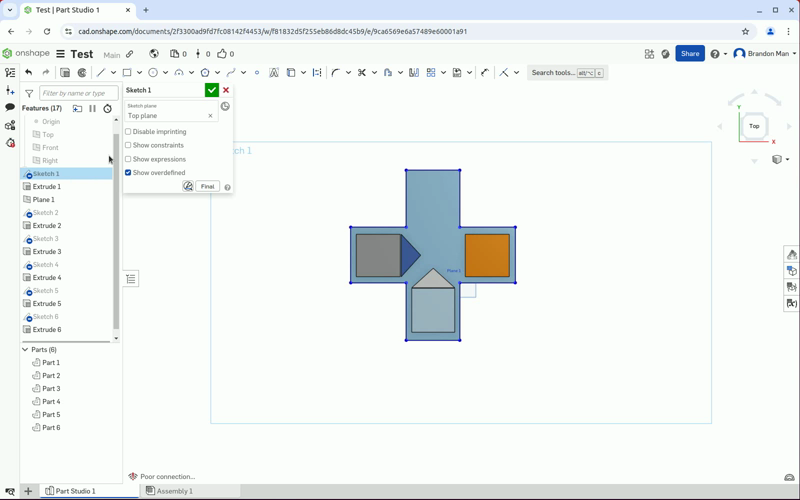
mouse_move(229, 92)
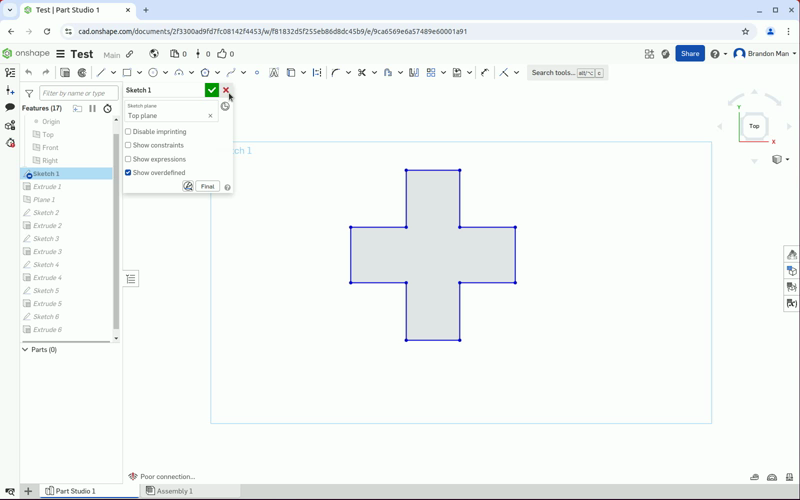
click(229, 92)
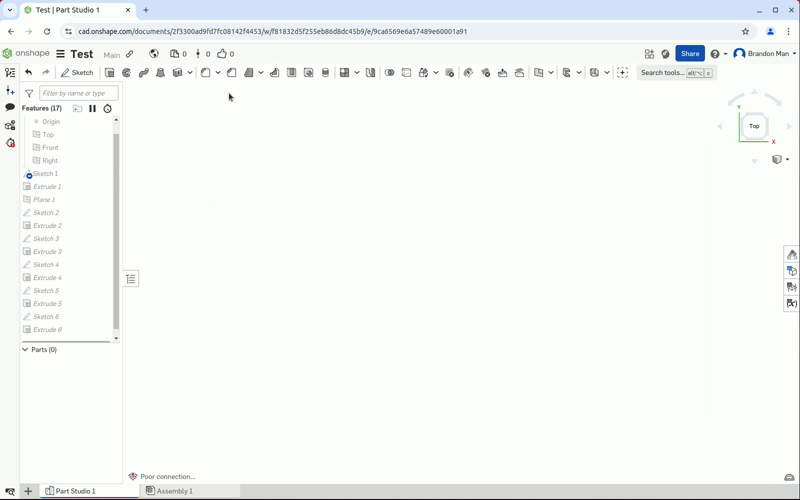
key(shift+s)
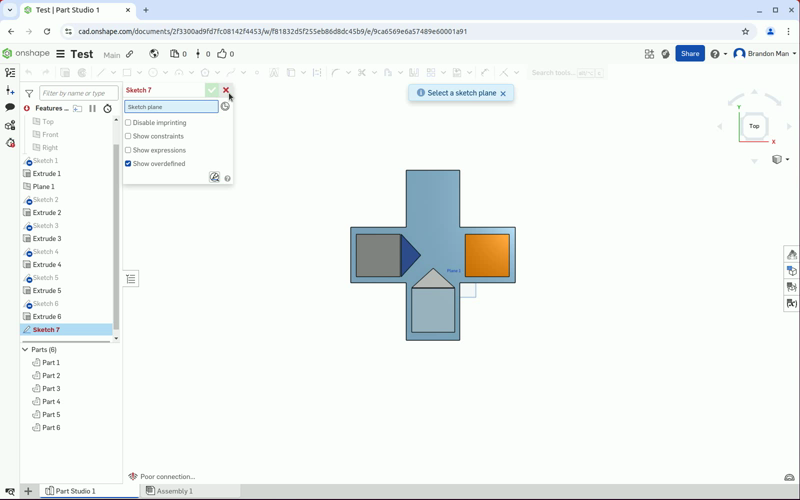
mouse_move(69, 189)
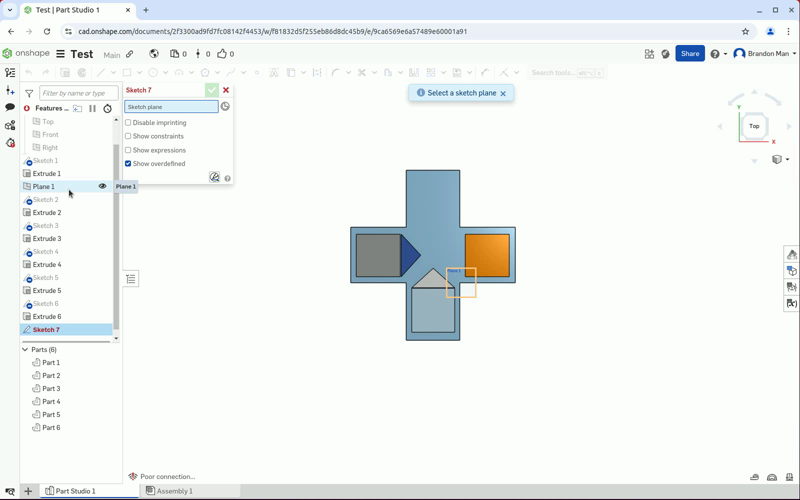
click(69, 189)
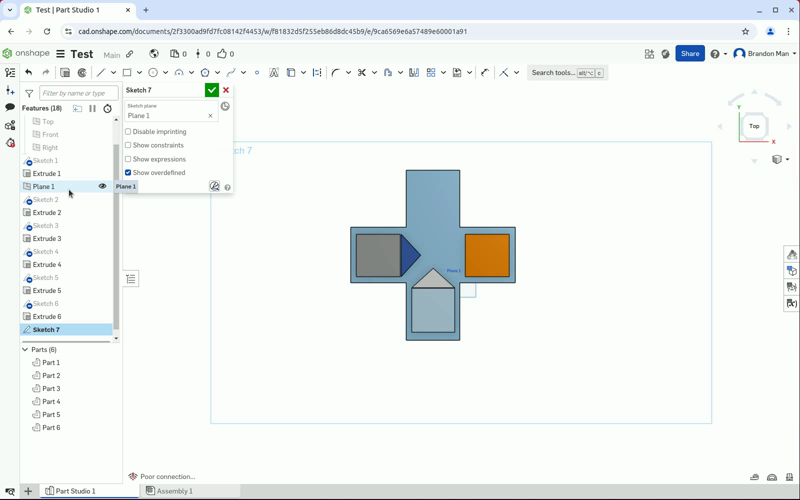
mouse_move(73, 352)
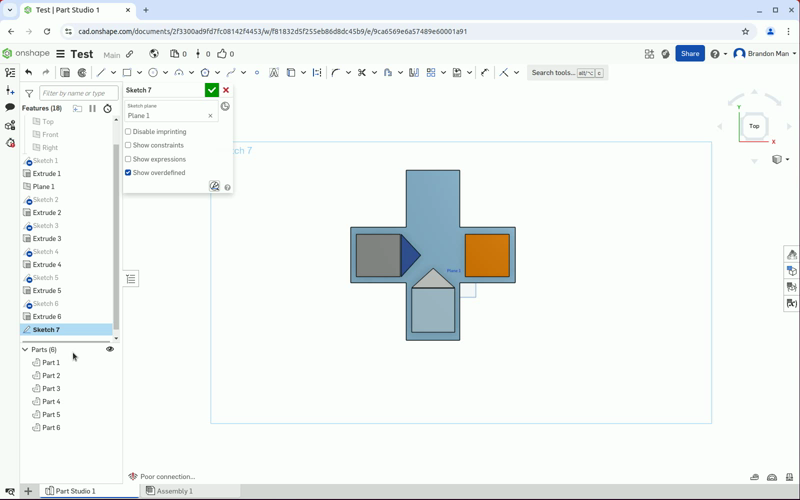
key(y)
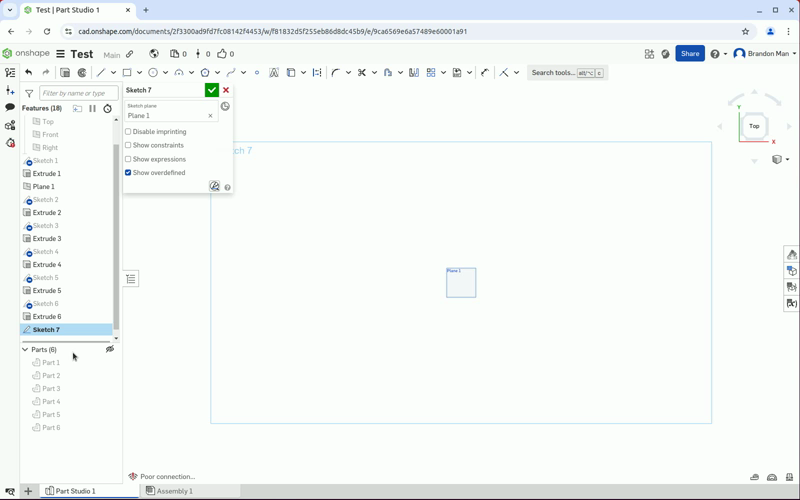
key(l)
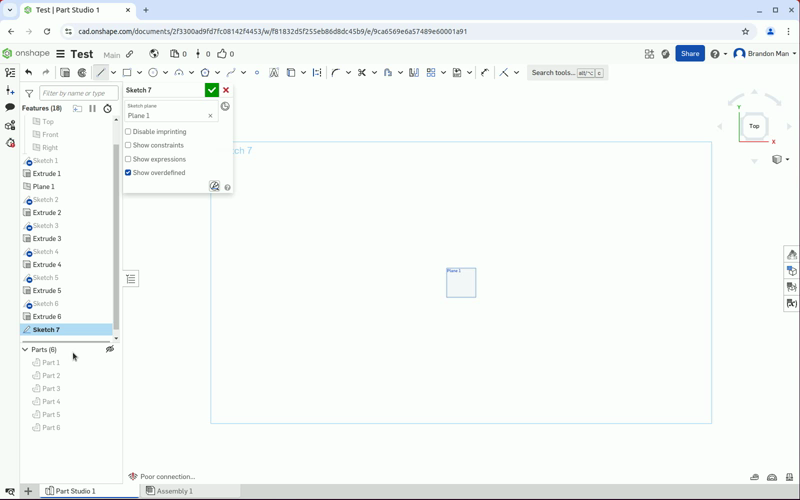
key_down(shift)
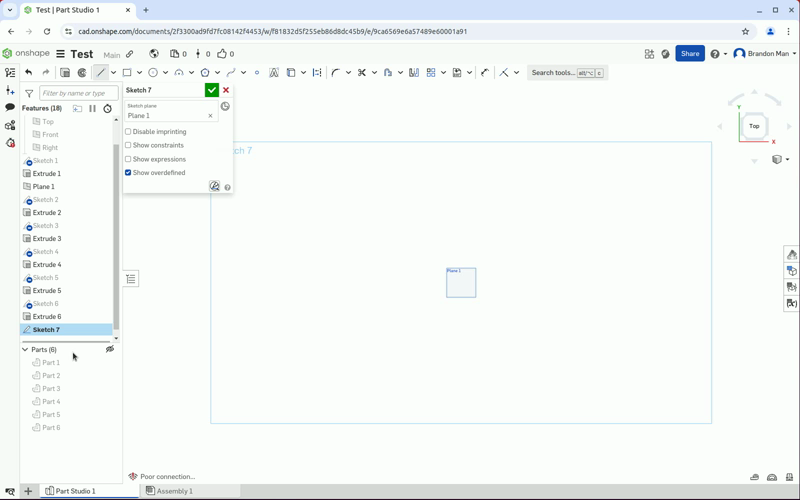
mouse_move(446, 255)
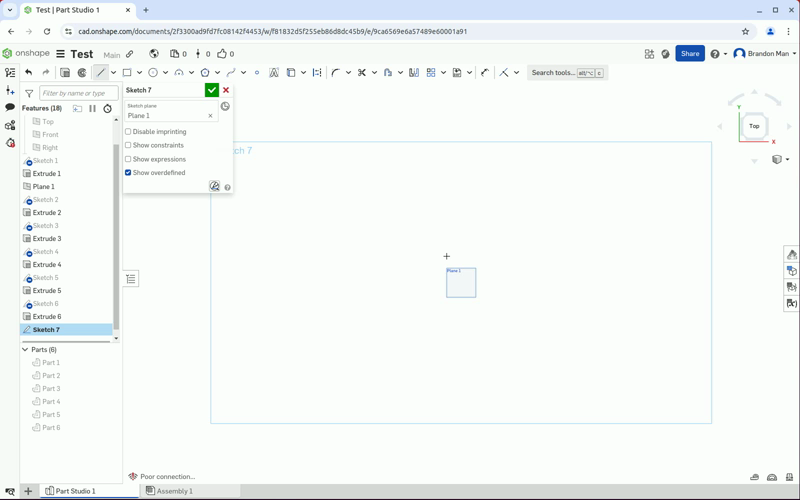
click(446, 255)
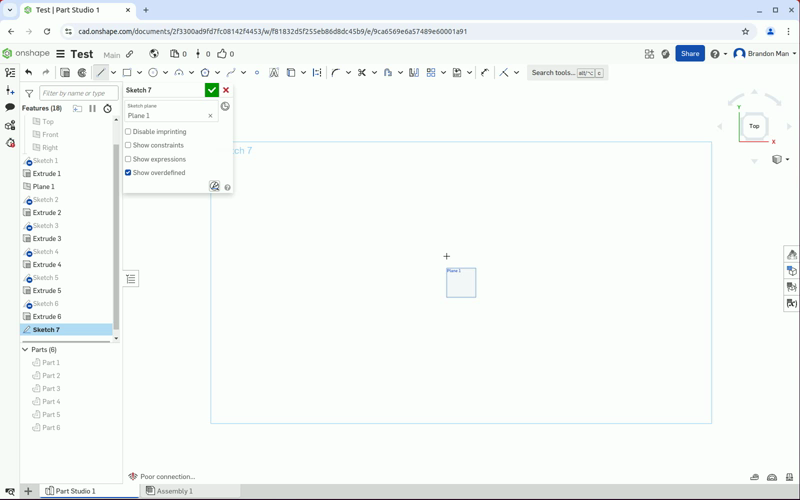
key_up(shift)
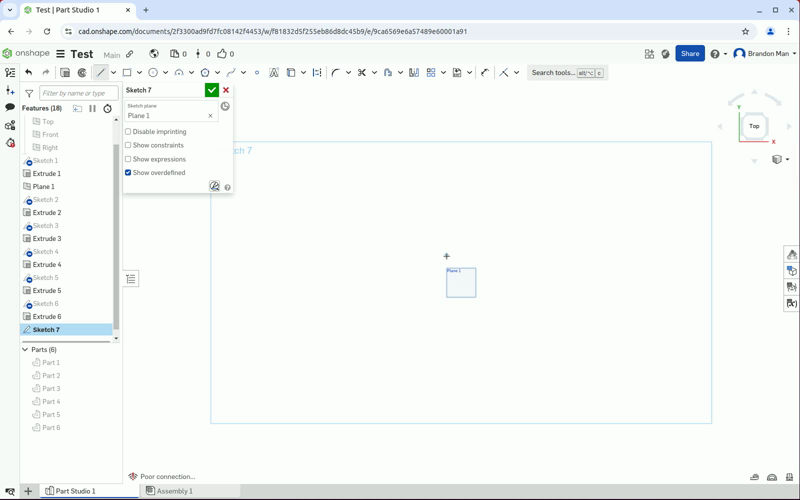
key_down(shift)
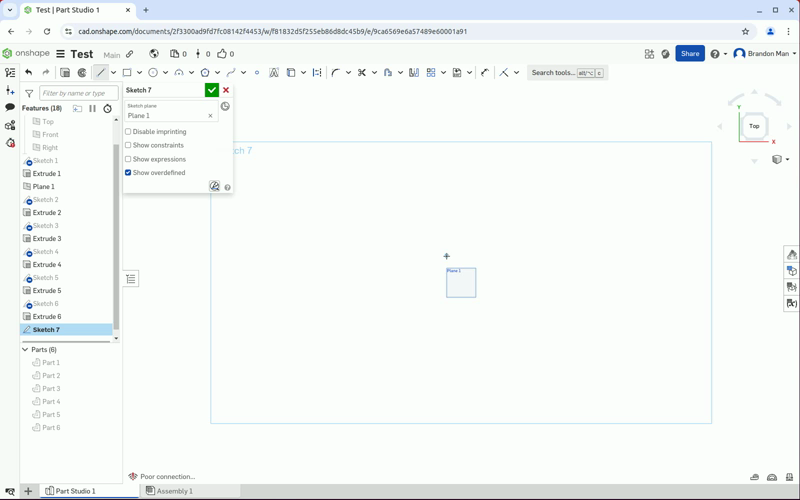
mouse_move(476, 255)
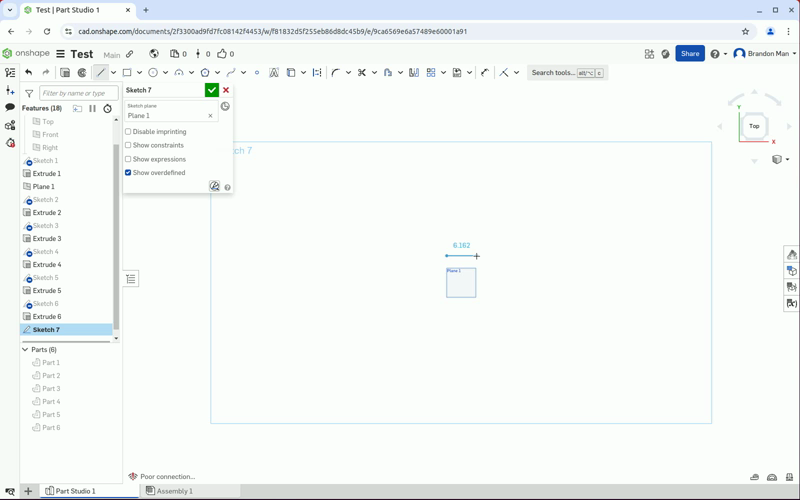
mouse_move(466, 277)
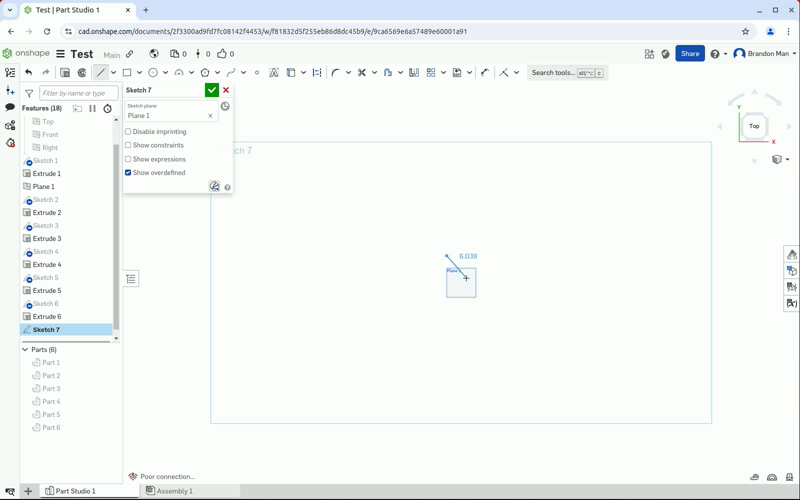
click(466, 277)
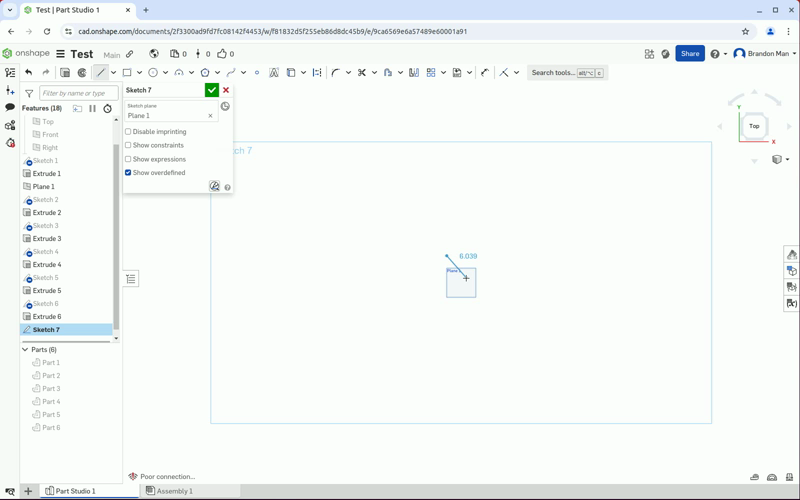
key_up(shift)
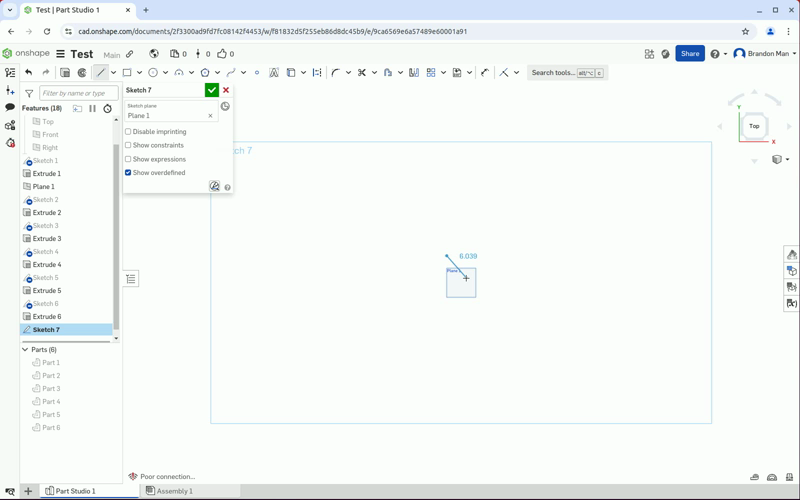
key_down(shift)
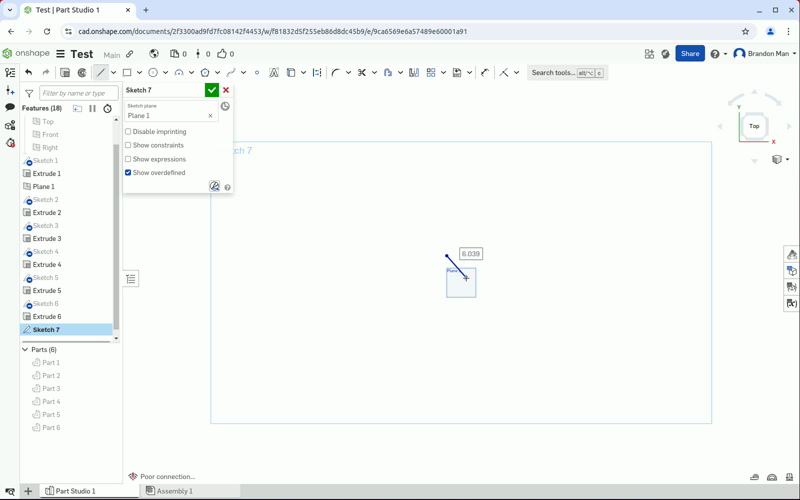
mouse_move(496, 277)
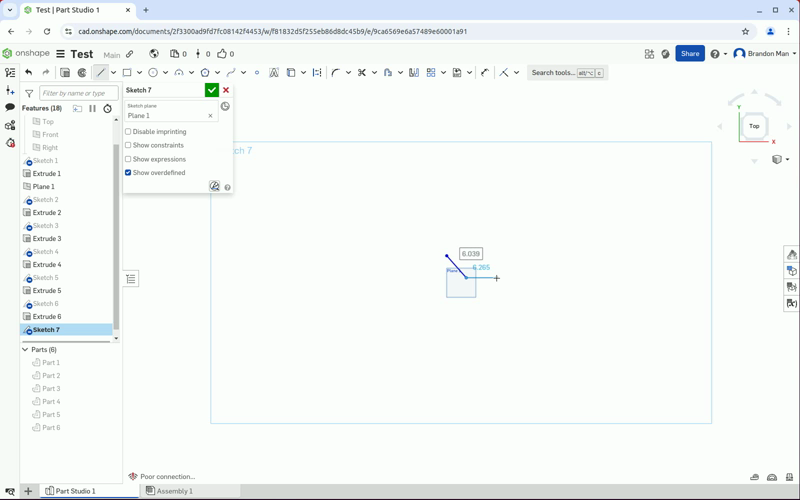
mouse_move(466, 234)
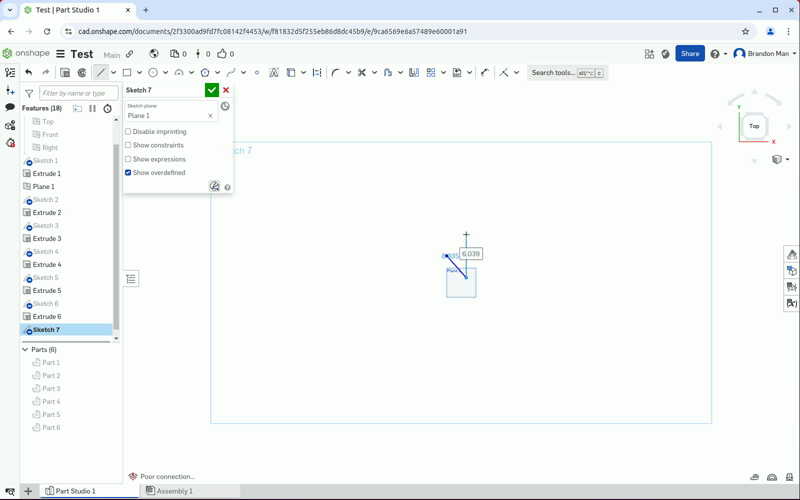
click(466, 234)
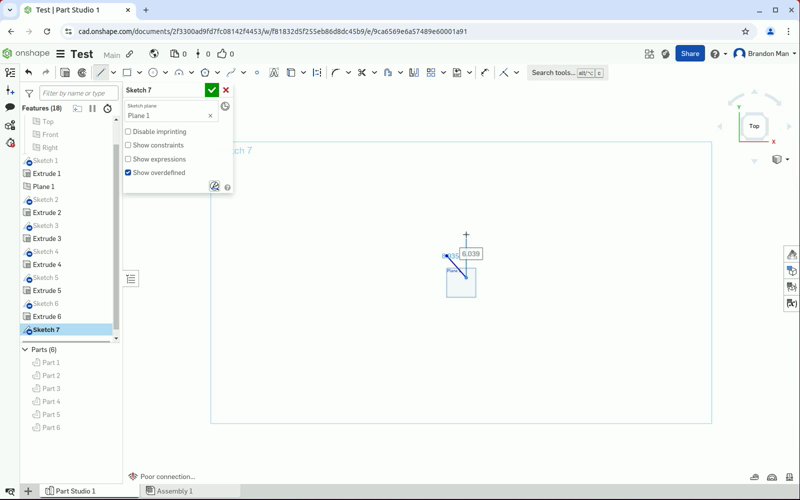
key_up(shift)
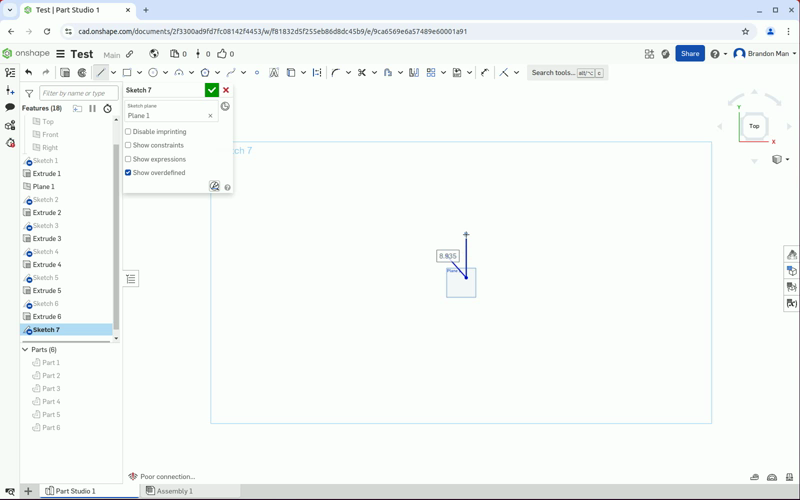
mouse_move(496, 234)
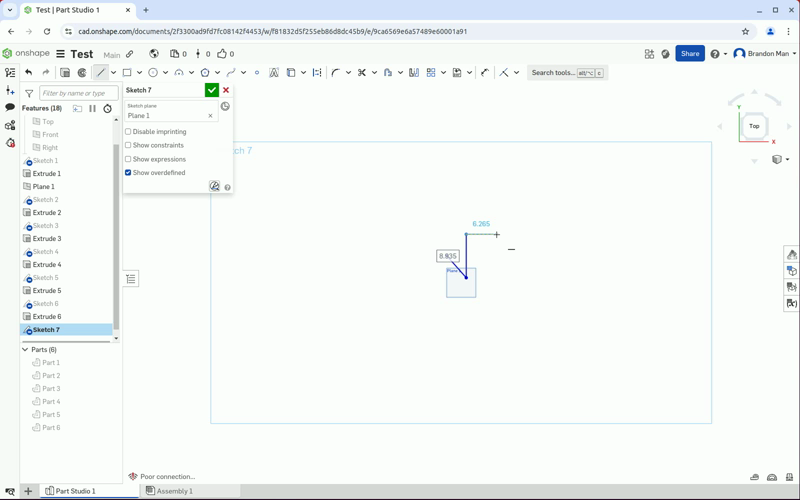
key_down(shift)
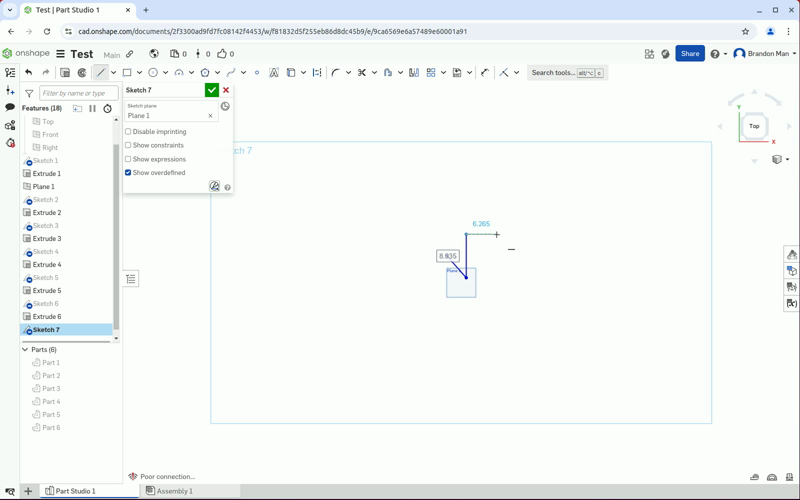
mouse_move(446, 255)
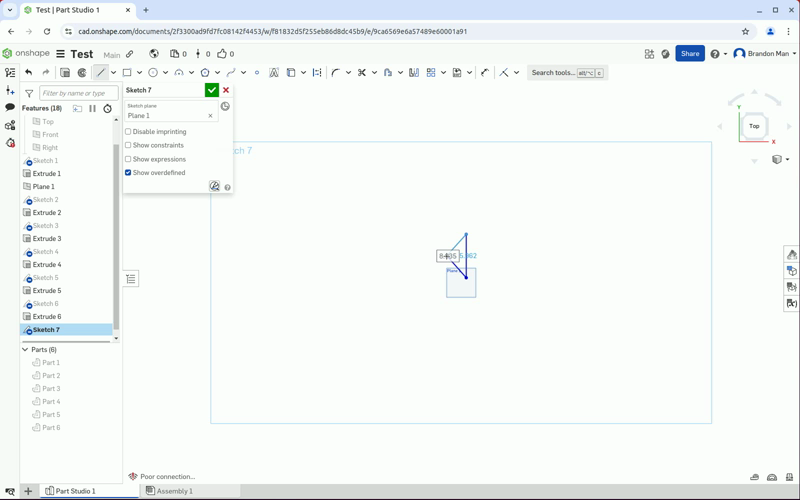
key_up(shift)
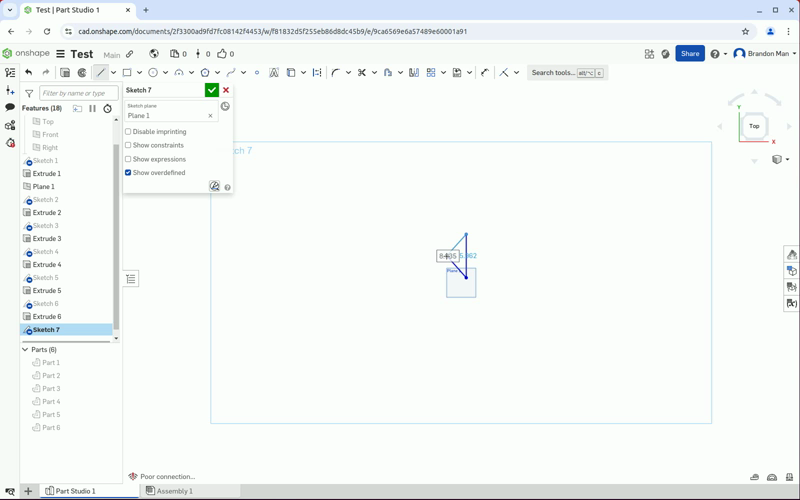
click(446, 255)
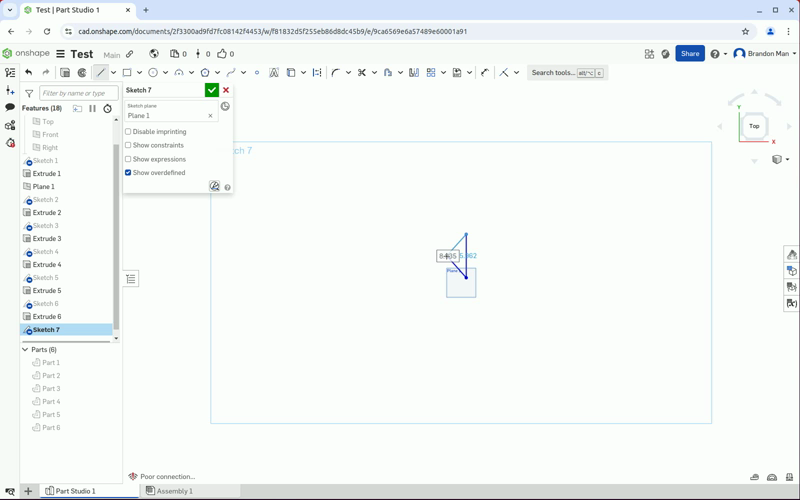
key(esc)
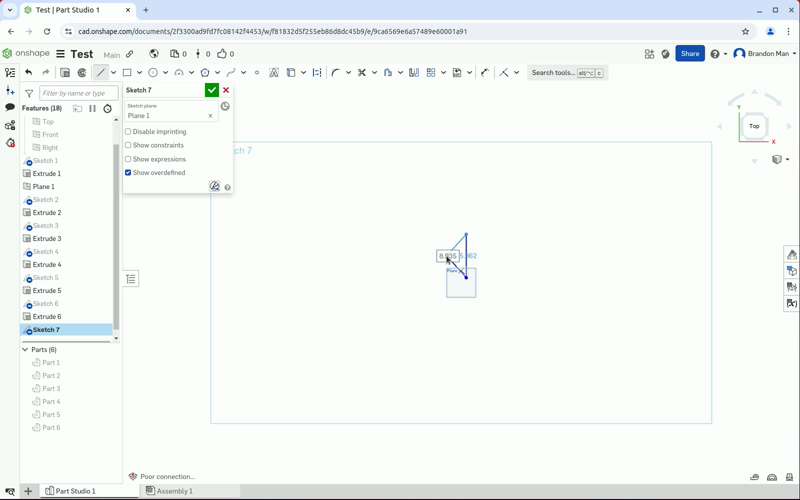
mouse_move(464, 258)
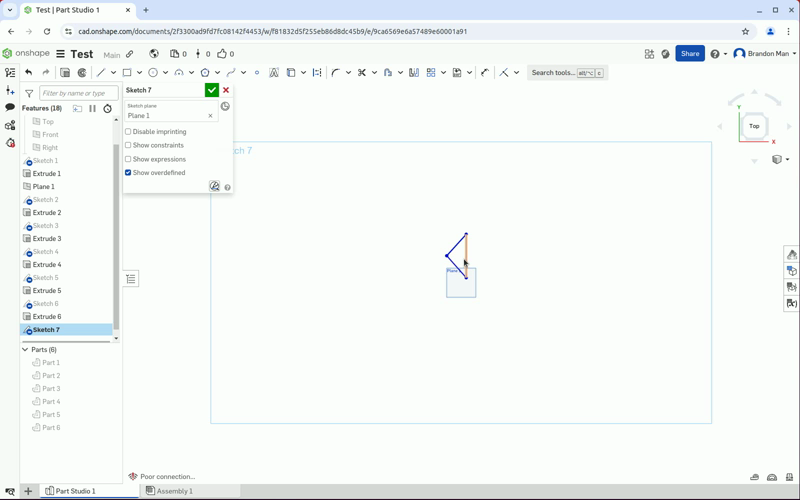
scroll(6)
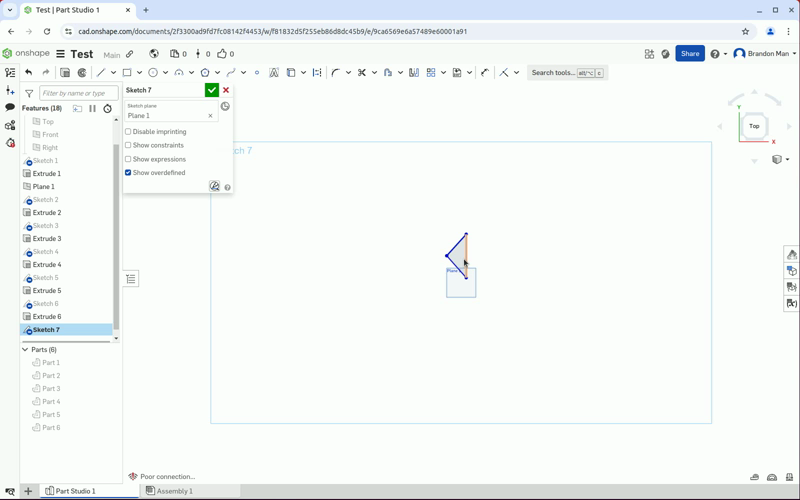
scroll(6)
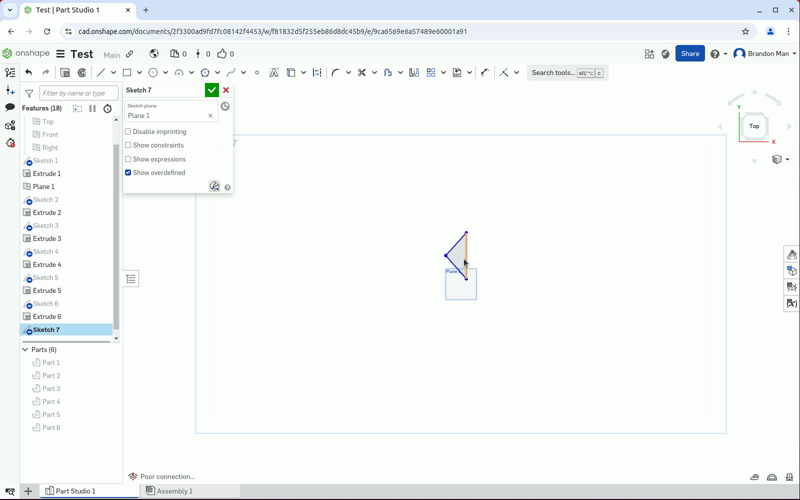
scroll(6)
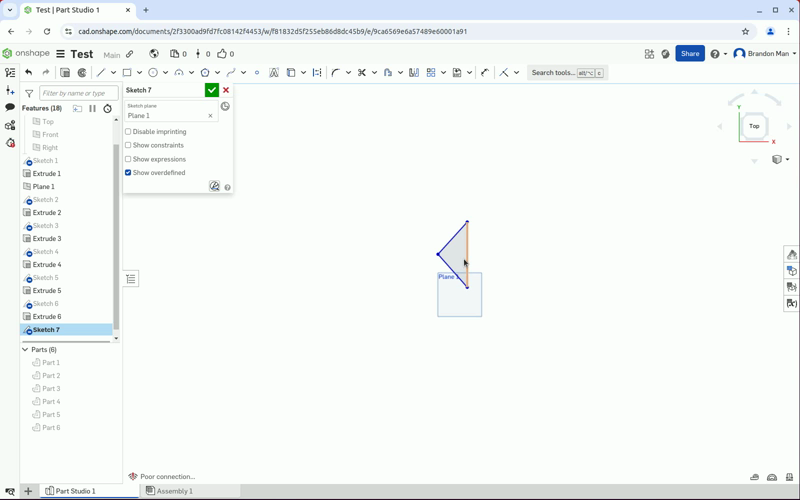
scroll(6)
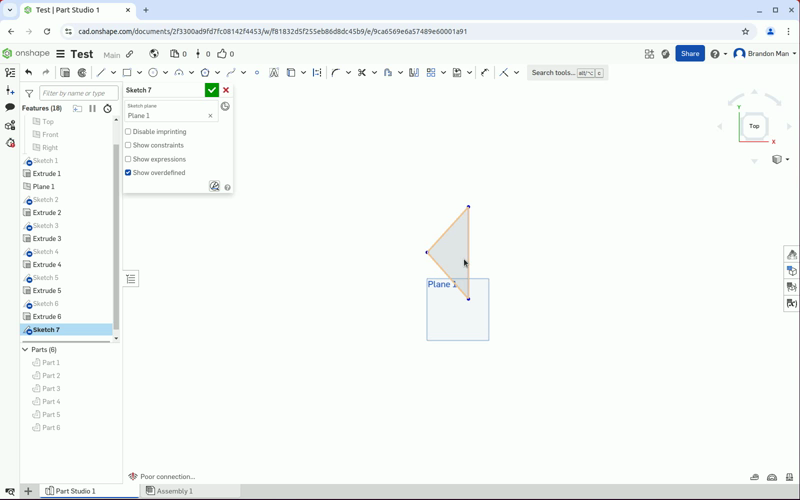
scroll(6)
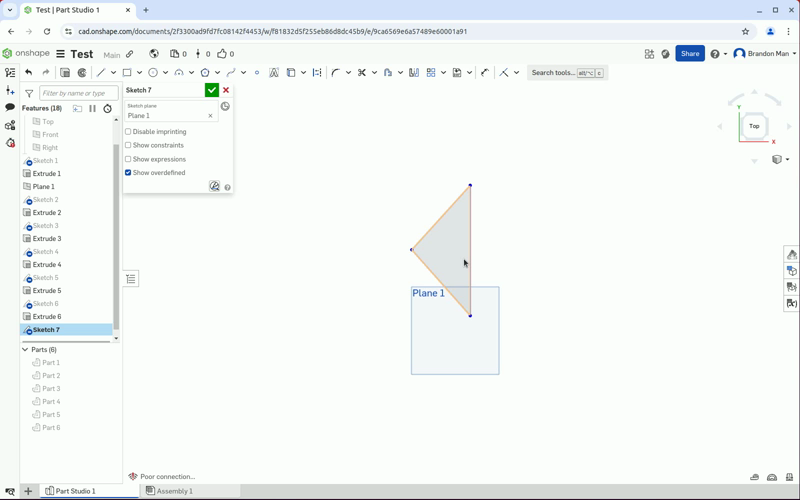
scroll(6)
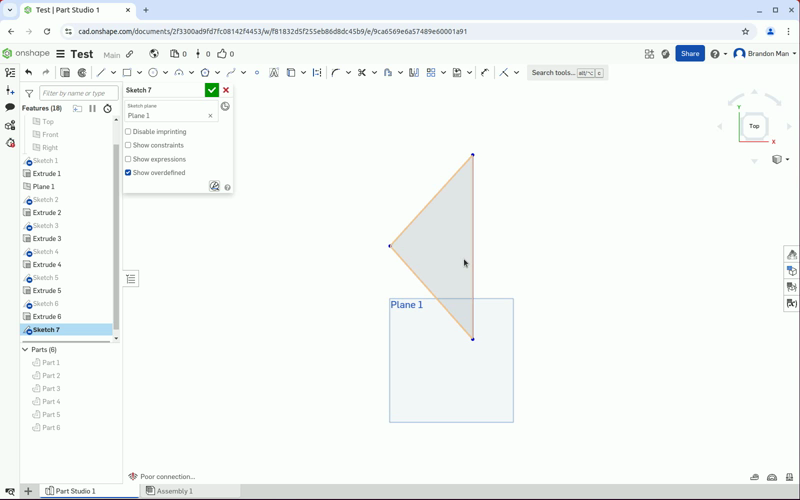
scroll(6)
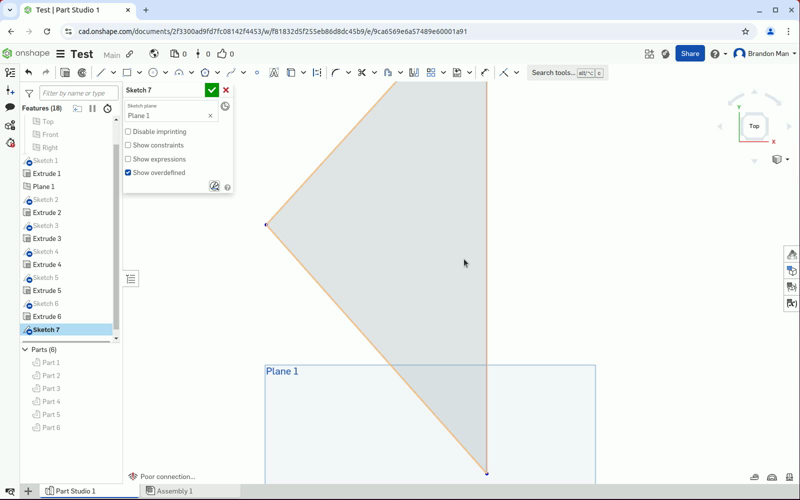
click(464, 258)
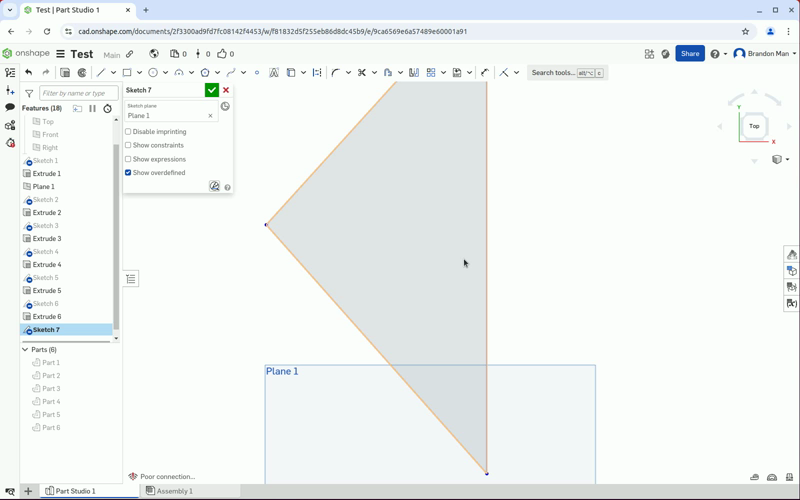
scroll(-6)
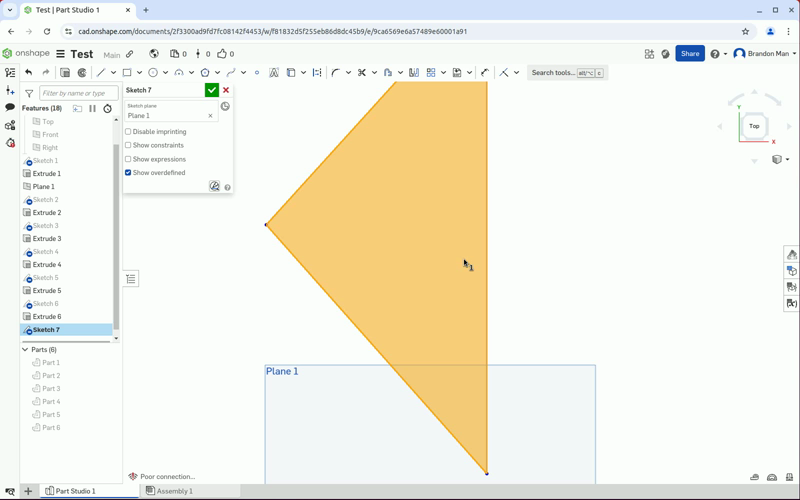
scroll(-6)
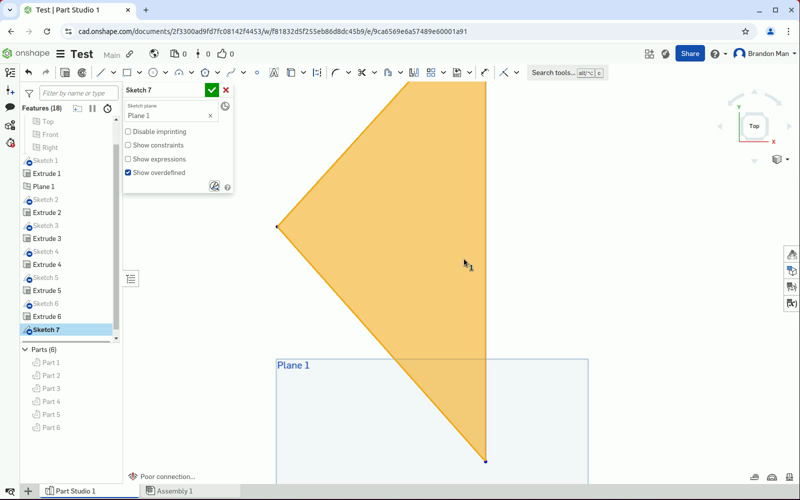
scroll(-6)
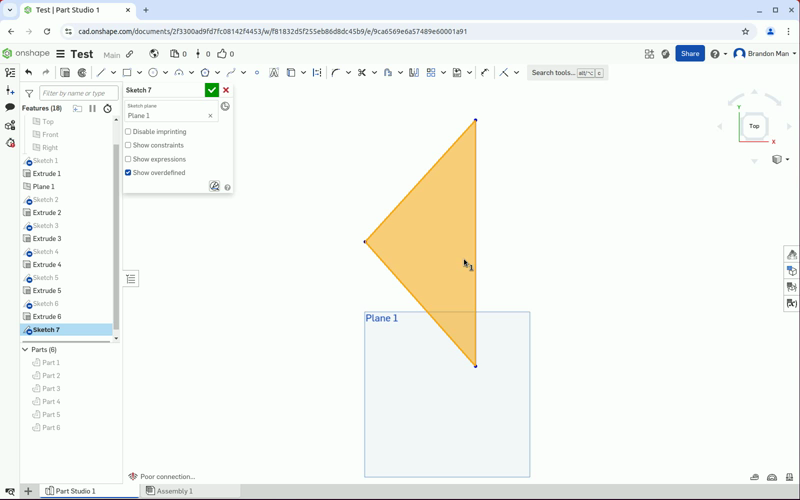
scroll(-6)
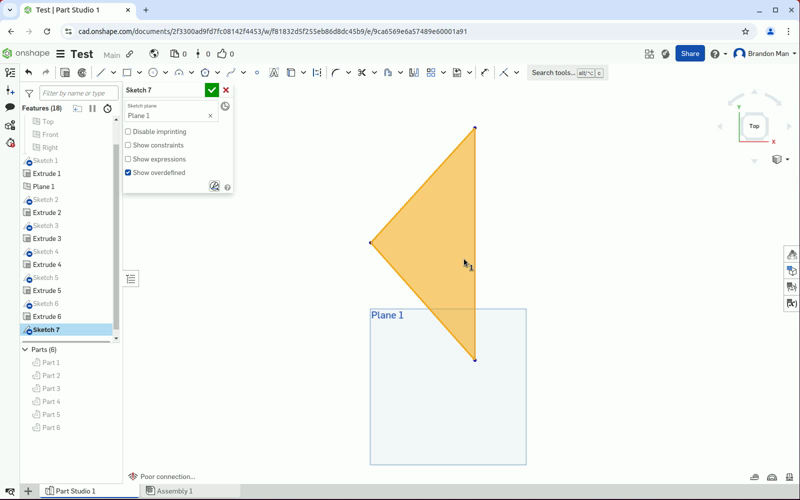
scroll(-6)
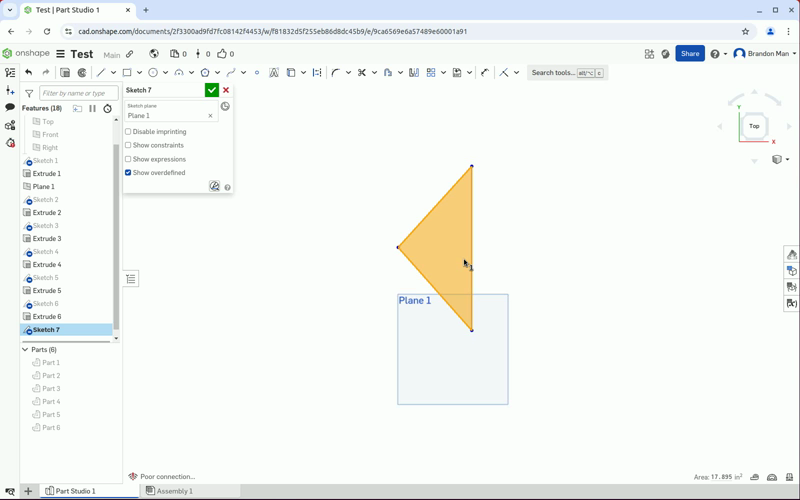
scroll(-6)
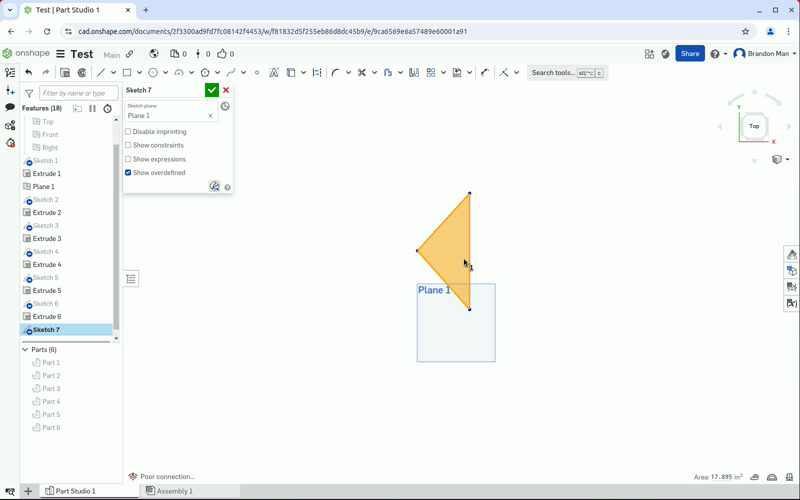
scroll(-6)
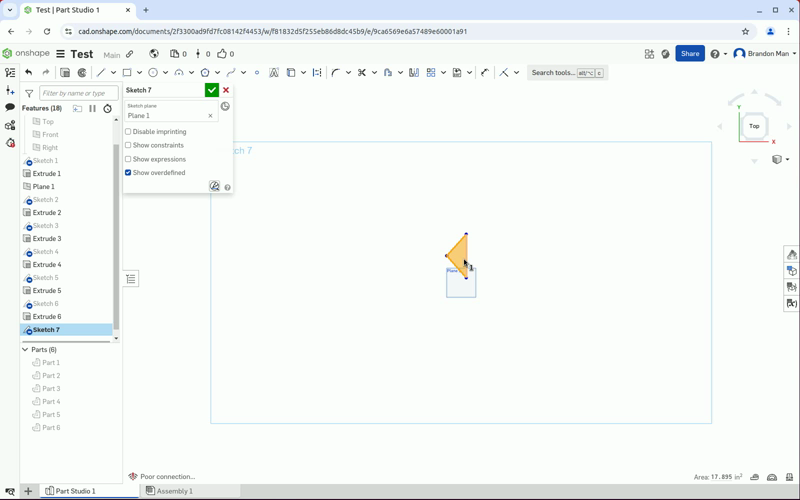
mouse_move(73, 352)
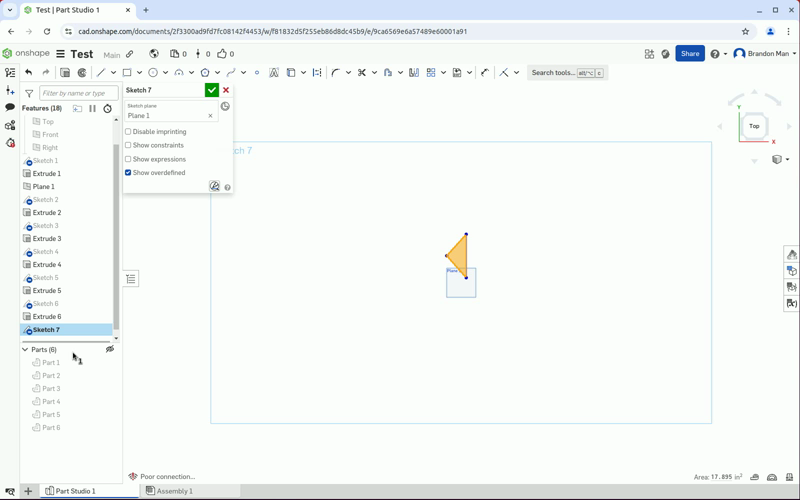
key(shift+y)
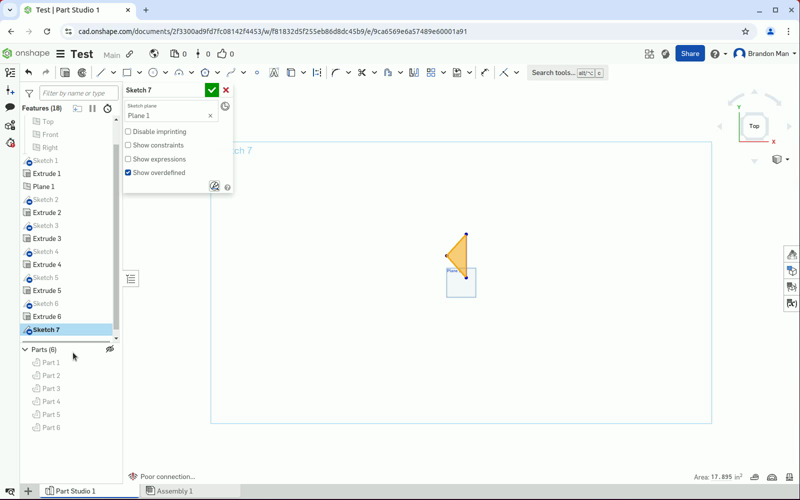
key(shift+e)
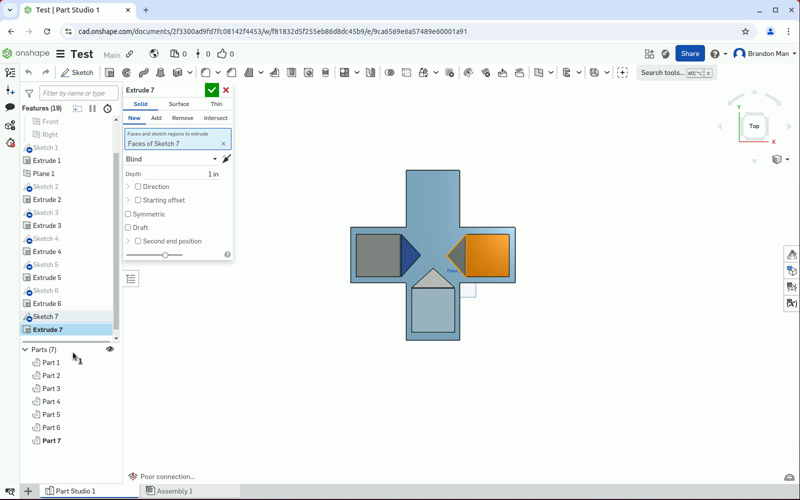
mouse_move(143, 106)
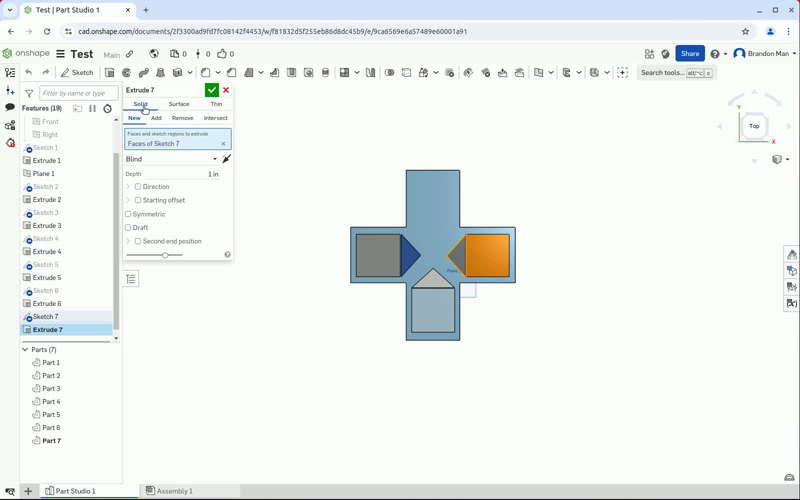
click(143, 106)
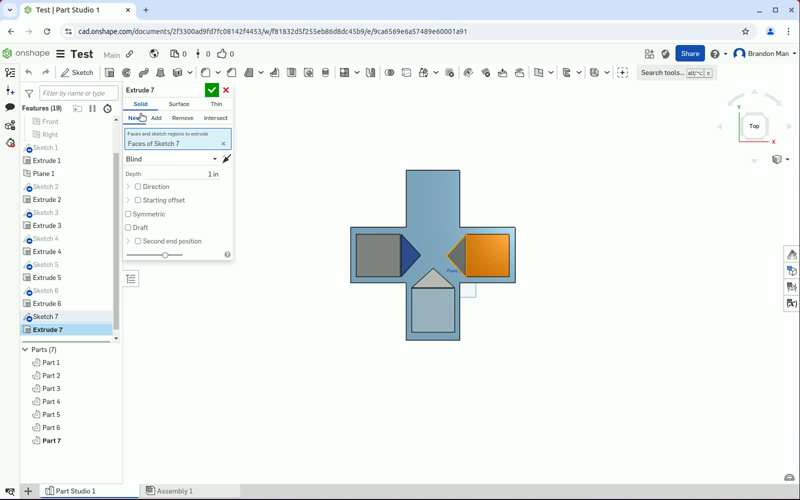
mouse_move(137, 120)
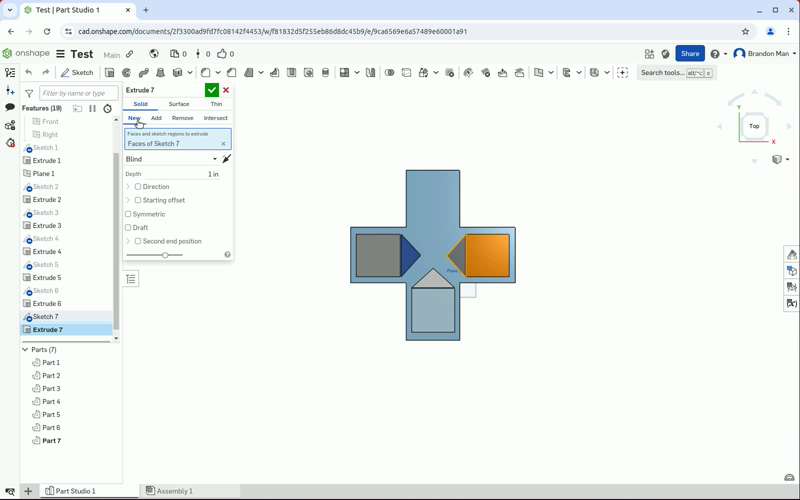
click(137, 120)
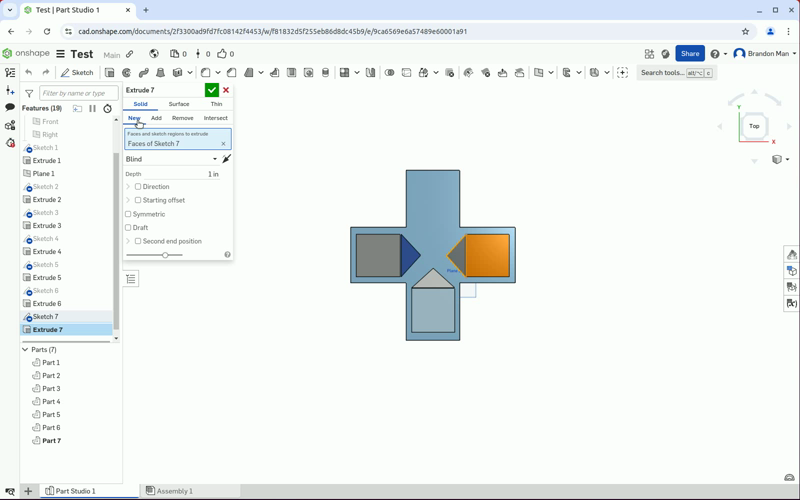
key(tab, 4)
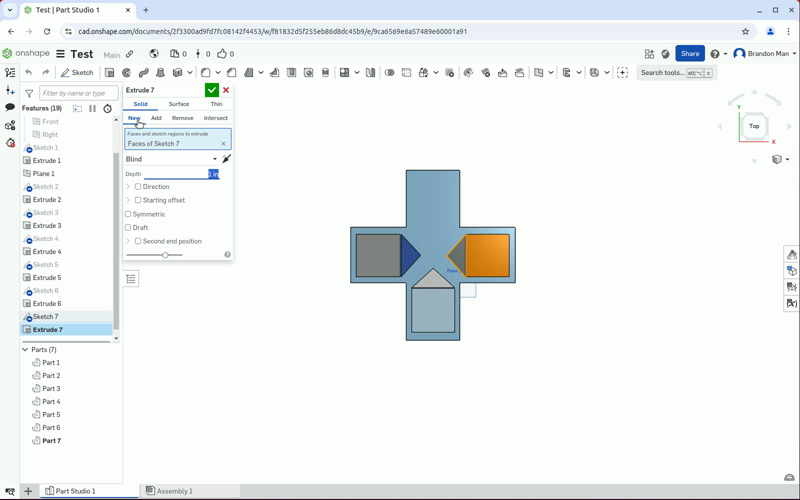
text(6.018)
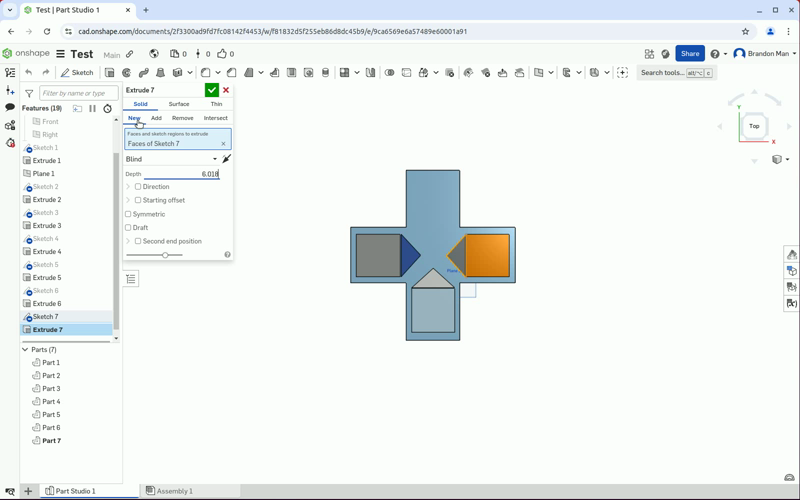
key(enter)
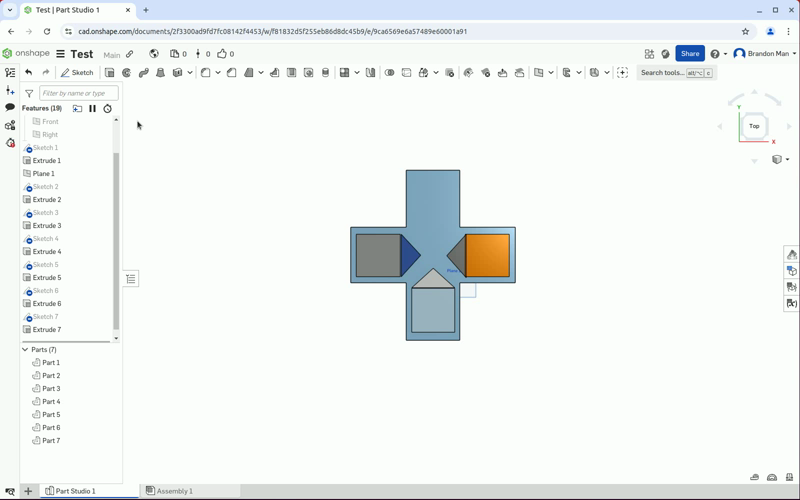
key(shift+h)
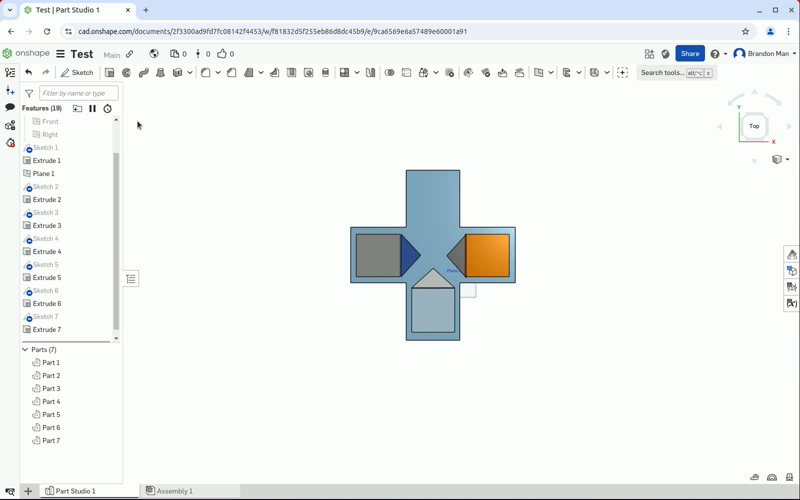
key(shift+h)
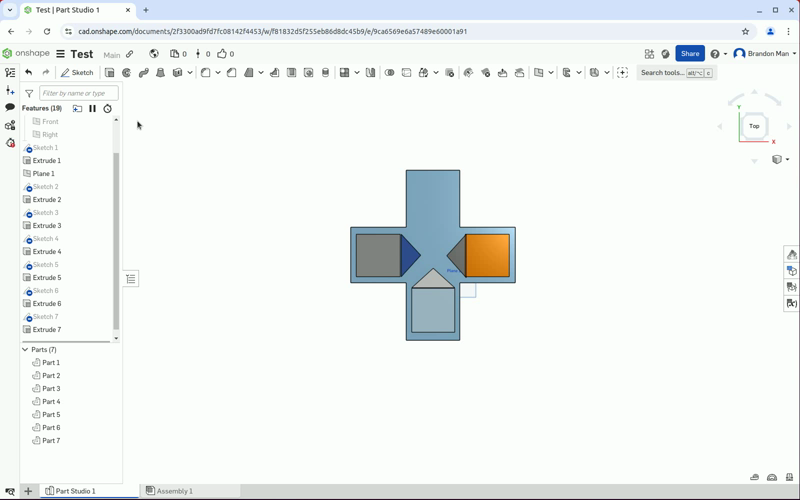
mouse_move(69, 150)
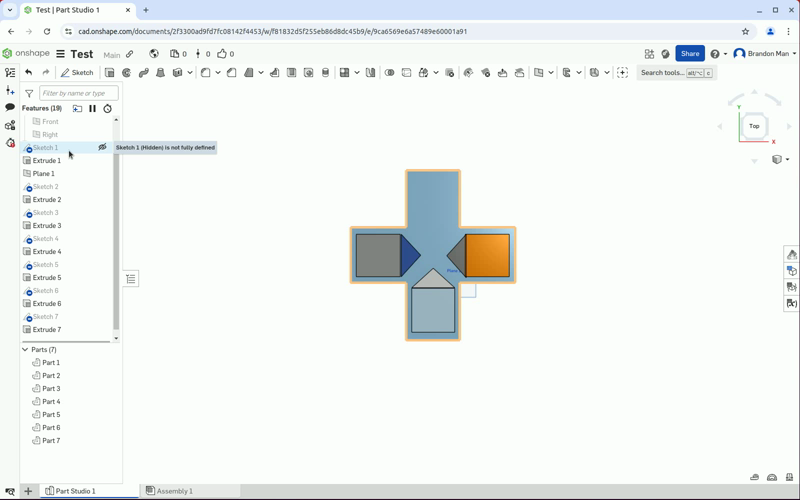
click(69, 150)
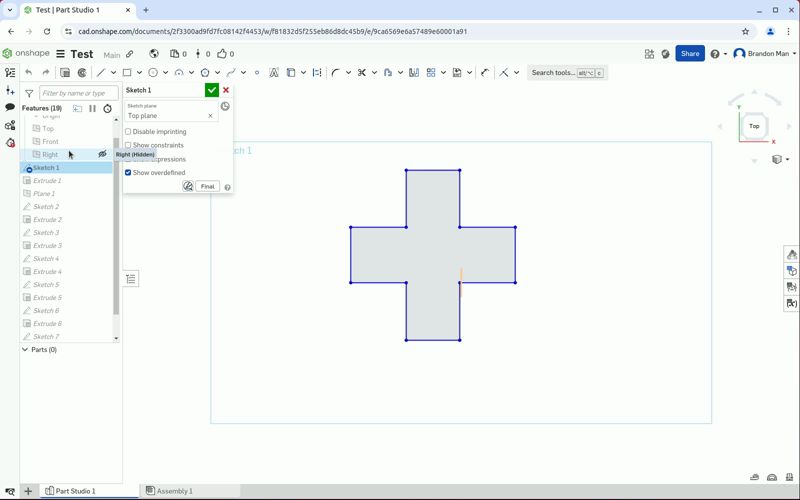
mouse_move(229, 92)
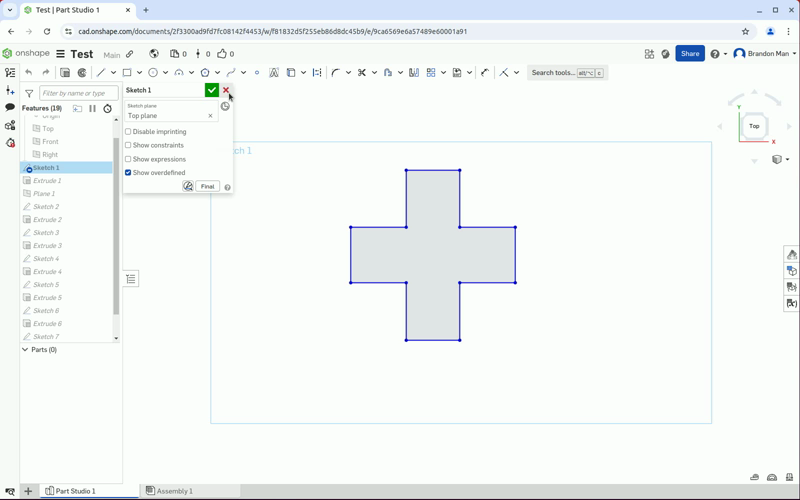
click(229, 92)
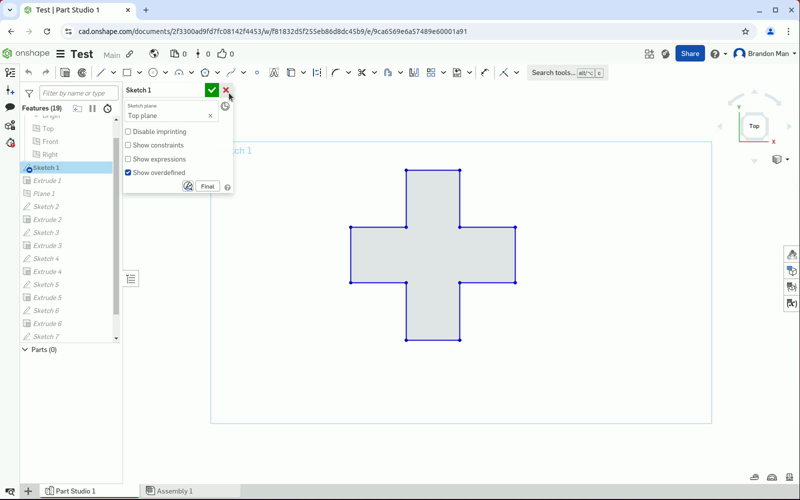
key(shift+s)
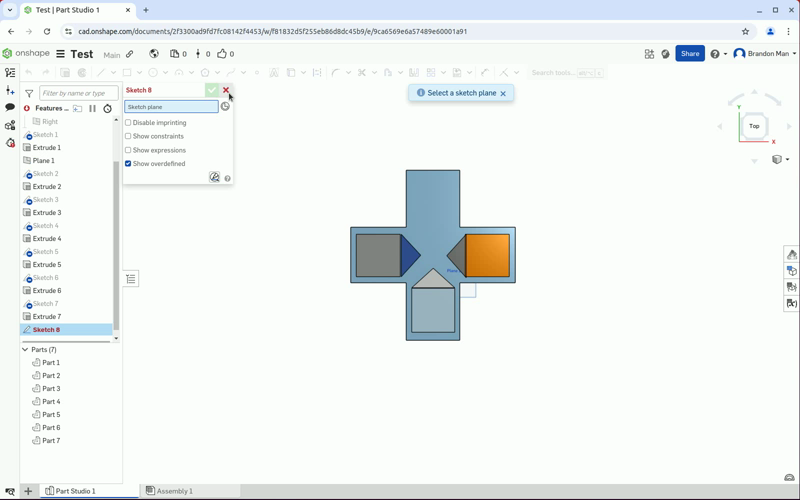
mouse_move(69, 163)
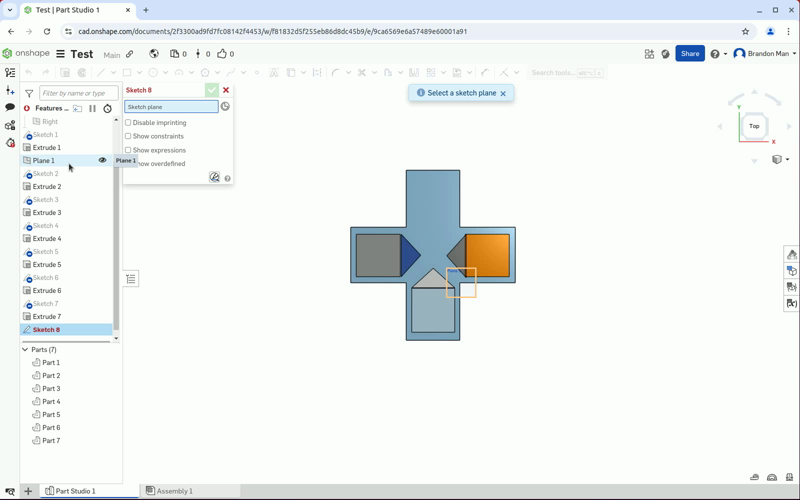
click(69, 163)
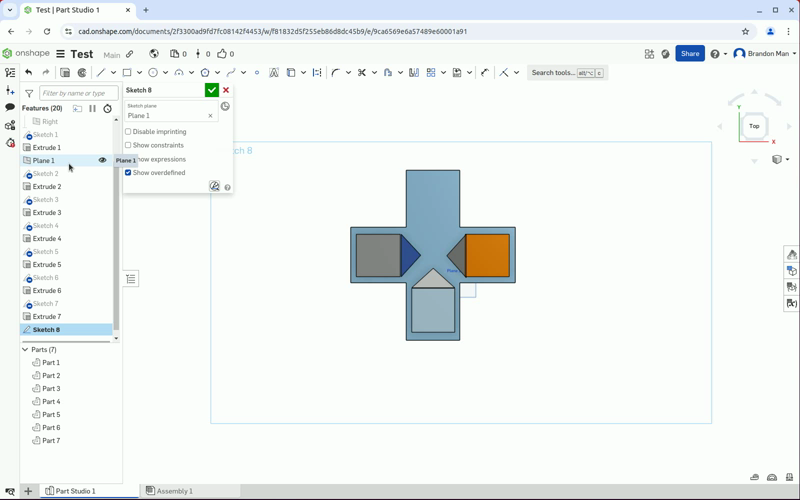
mouse_move(73, 352)
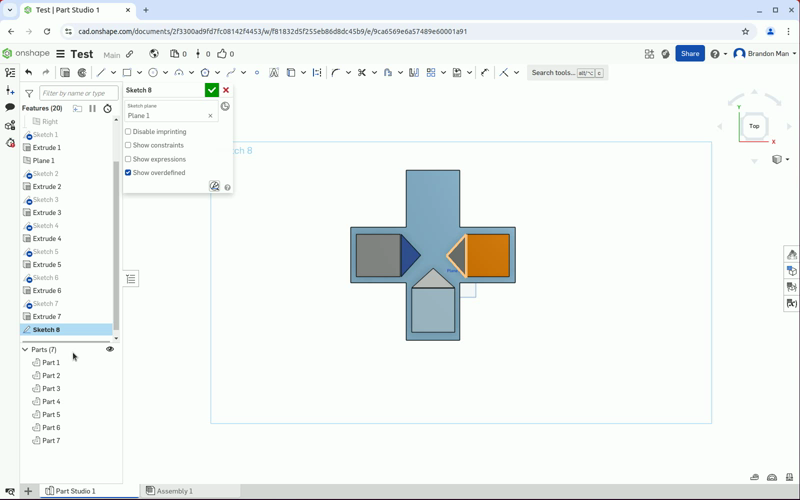
key(y)
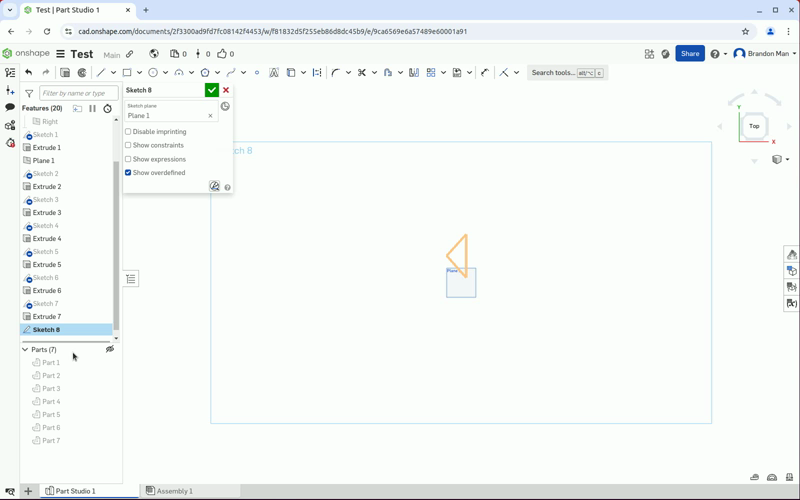
key(l)
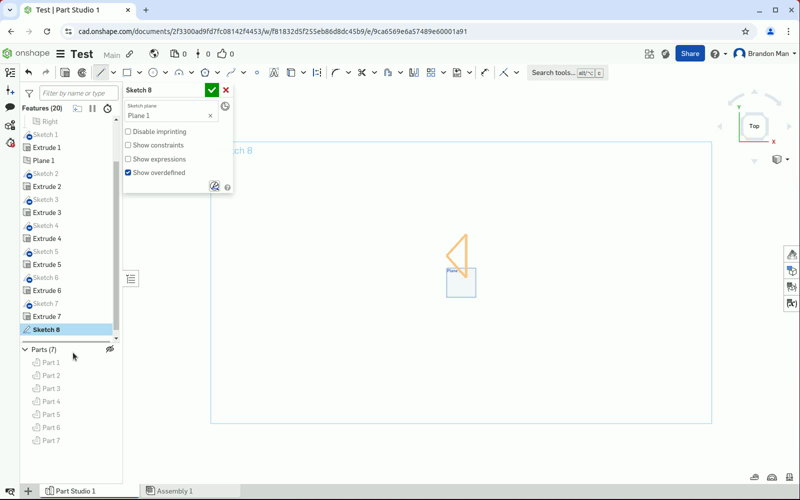
key_down(shift)
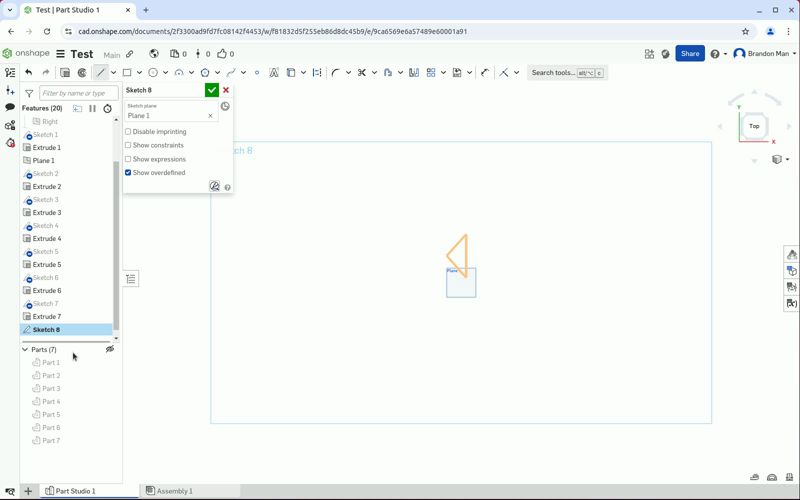
mouse_move(411, 223)
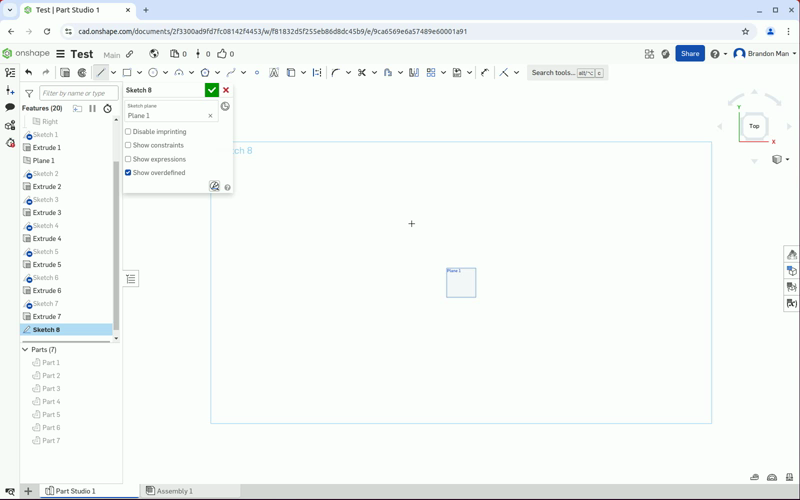
click(411, 223)
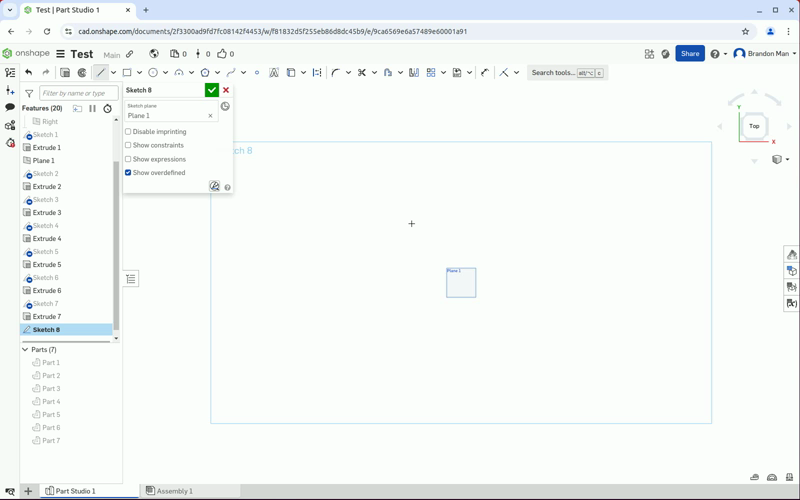
key_up(shift)
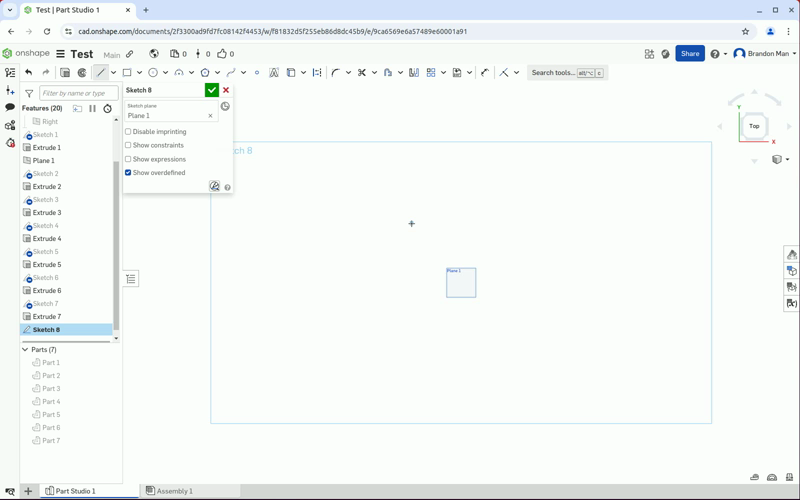
key_down(shift)
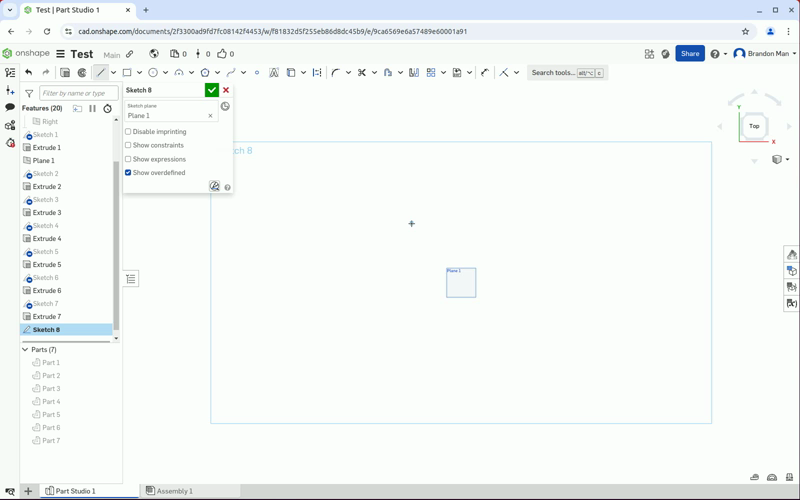
mouse_move(441, 223)
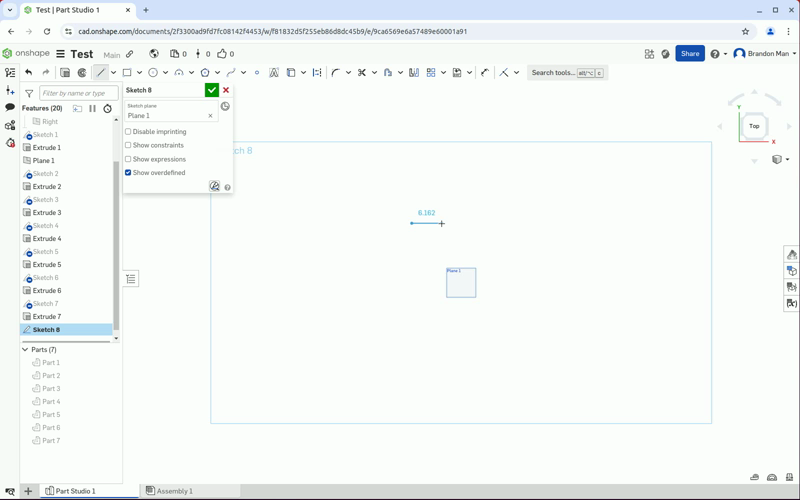
mouse_move(433, 242)
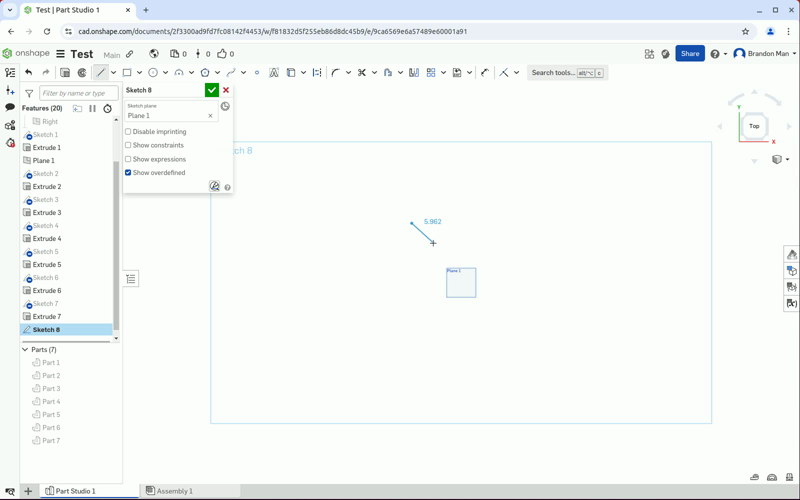
click(433, 242)
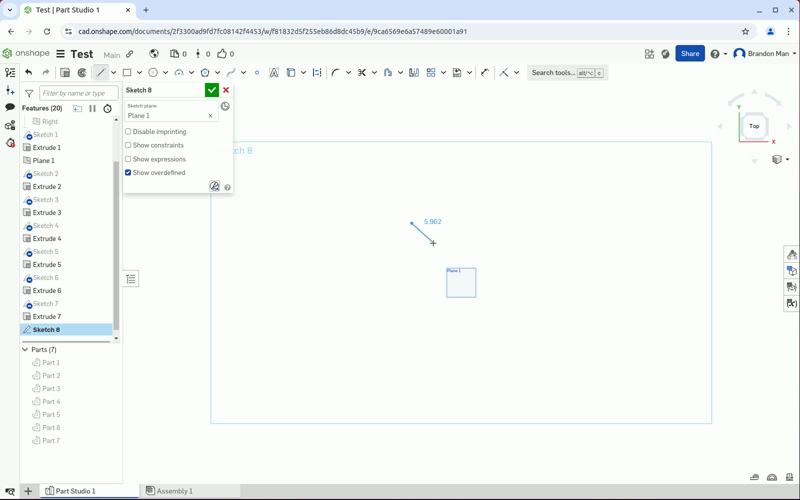
key_up(shift)
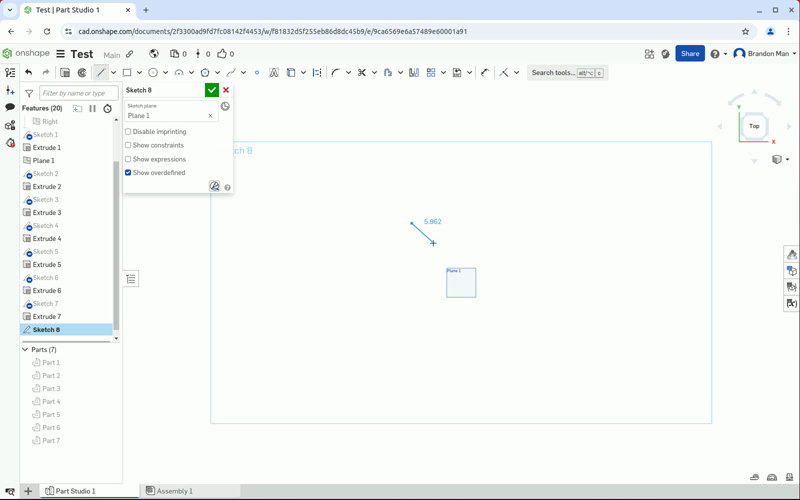
key_down(shift)
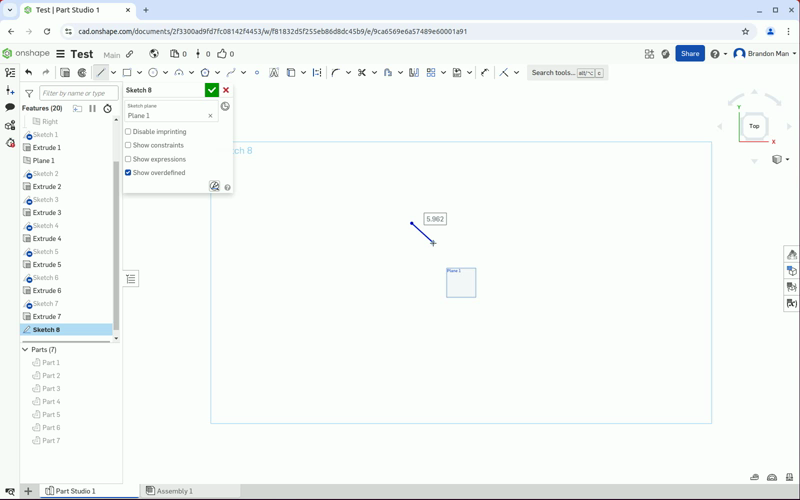
mouse_move(463, 242)
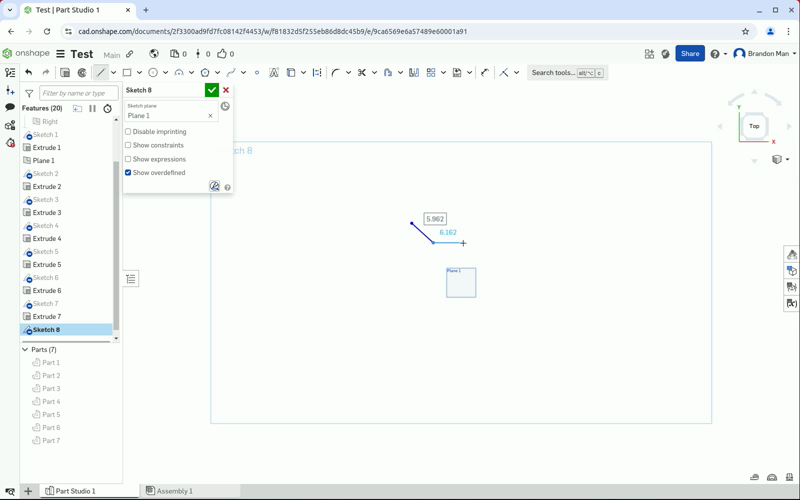
mouse_move(454, 223)
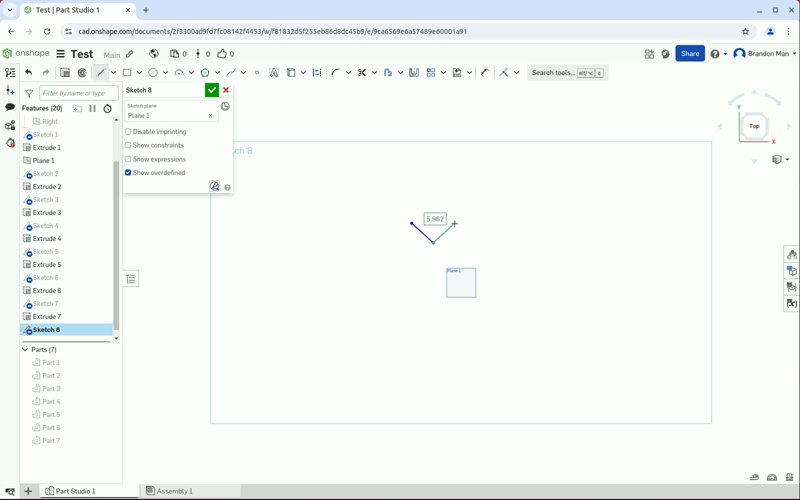
click(454, 223)
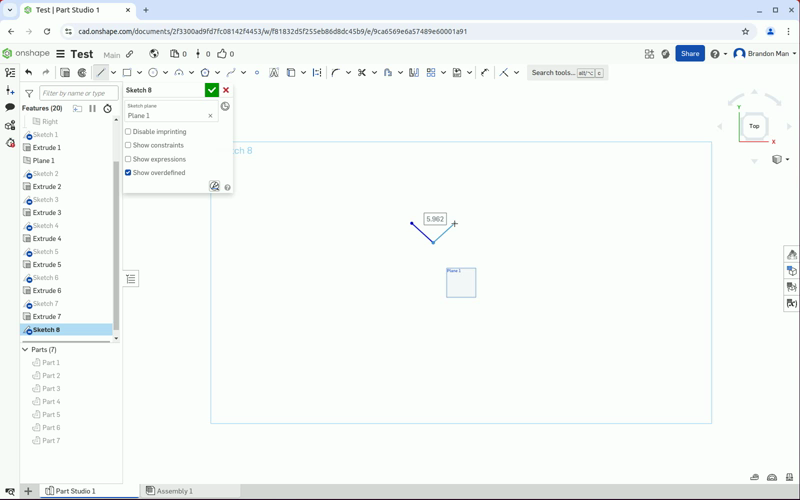
key_up(shift)
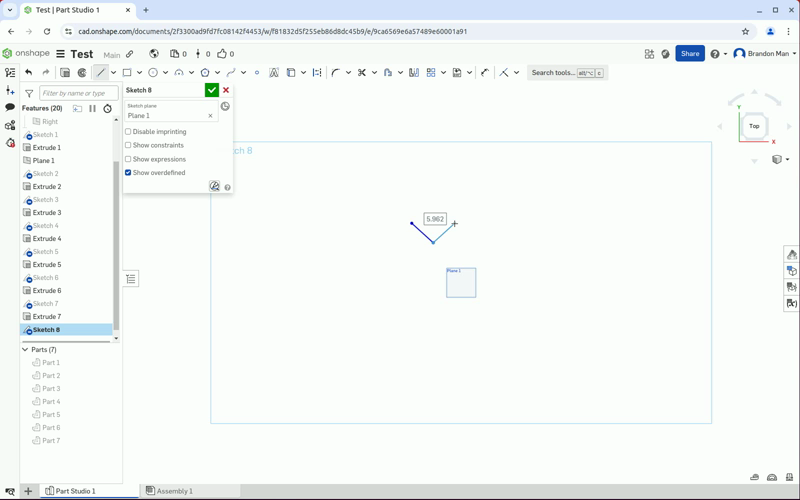
mouse_move(484, 223)
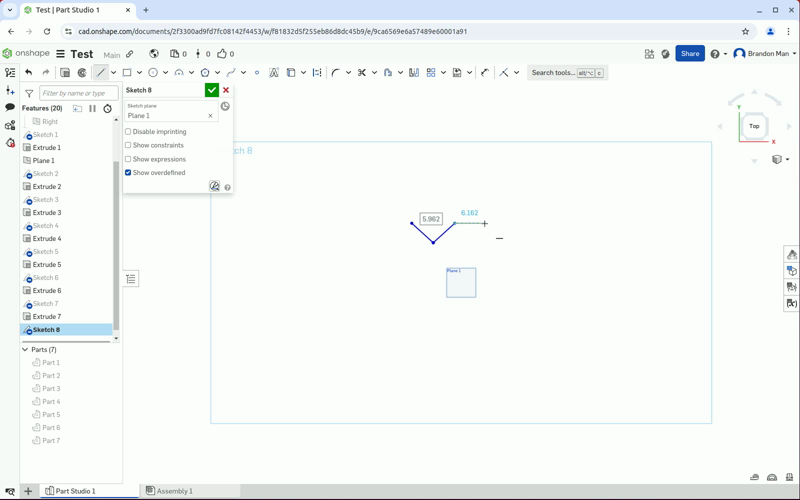
key_down(shift)
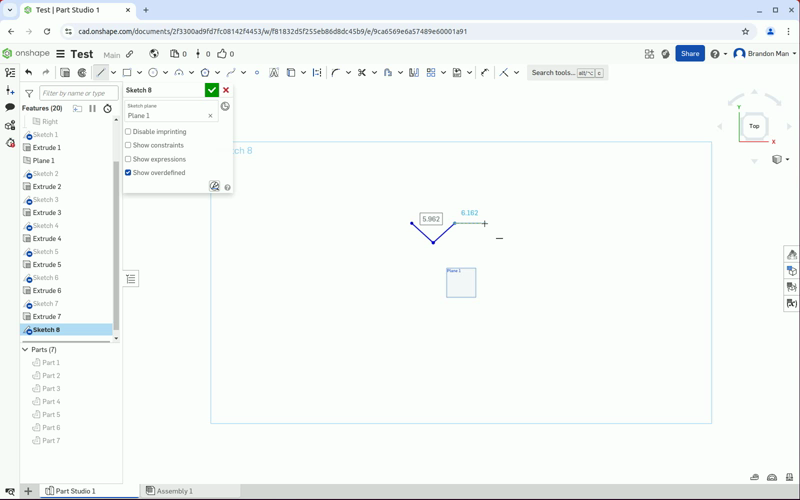
mouse_move(411, 223)
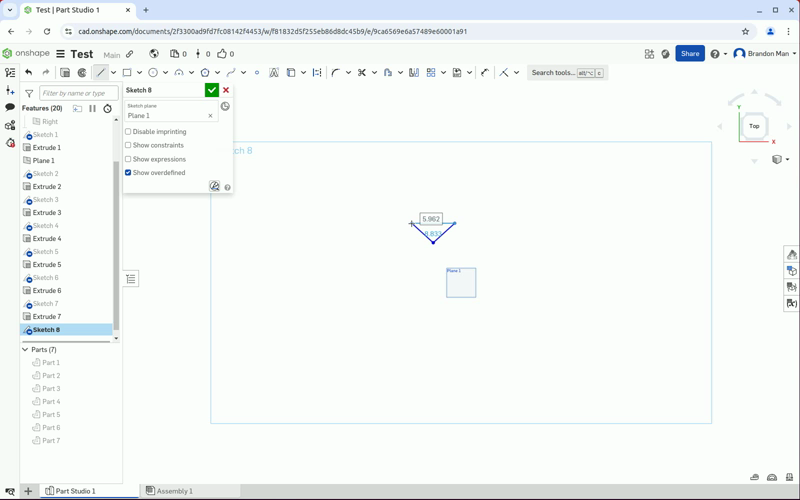
key_up(shift)
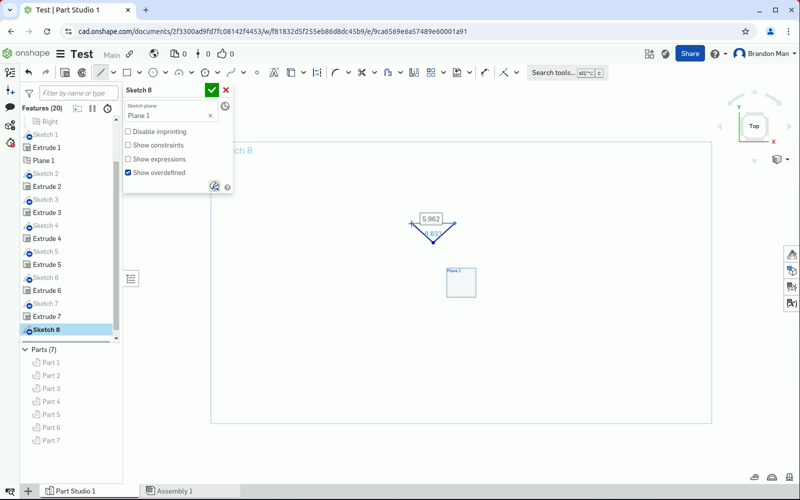
click(411, 223)
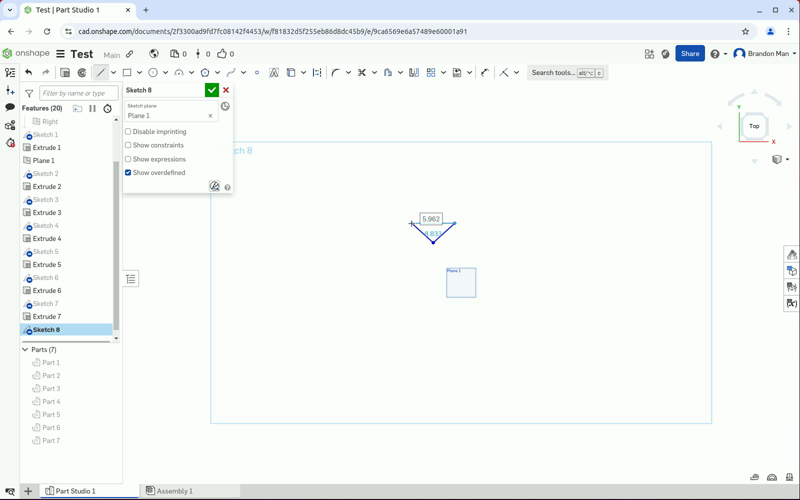
key(esc)
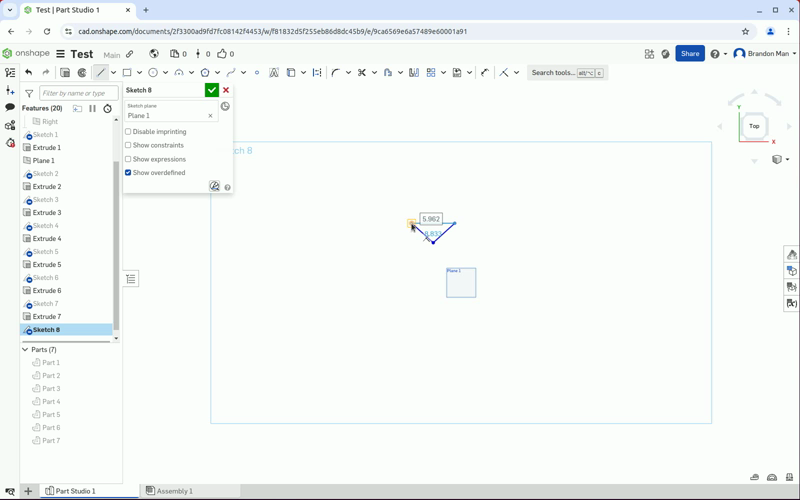
mouse_move(422, 223)
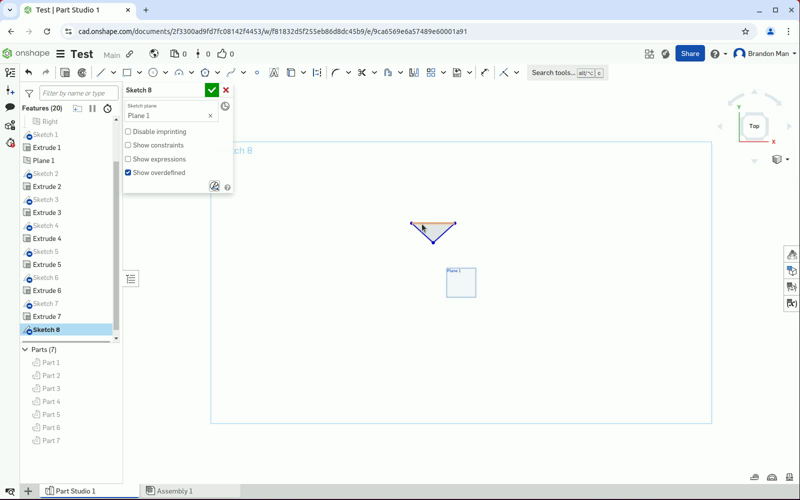
scroll(6)
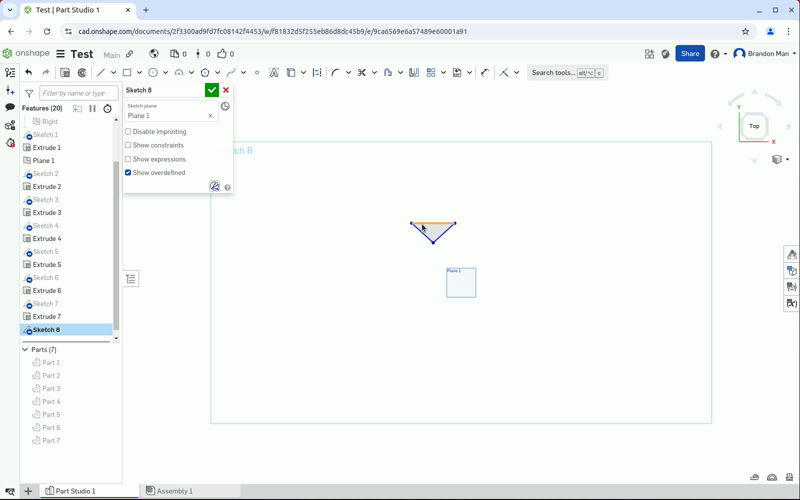
scroll(6)
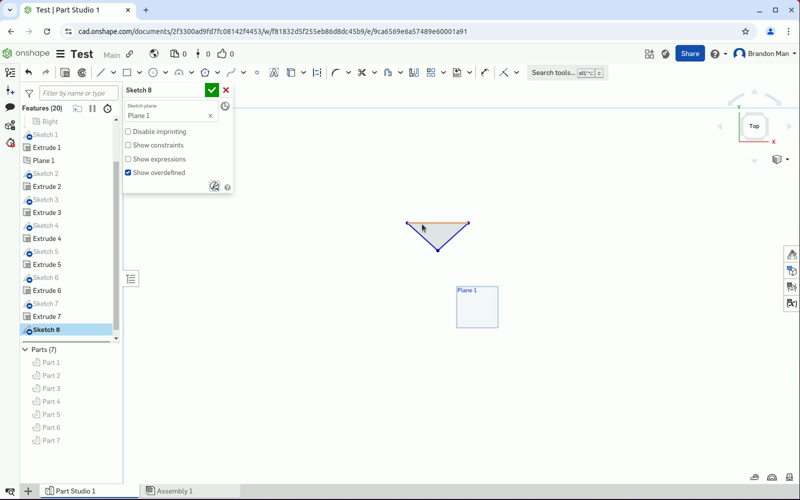
scroll(6)
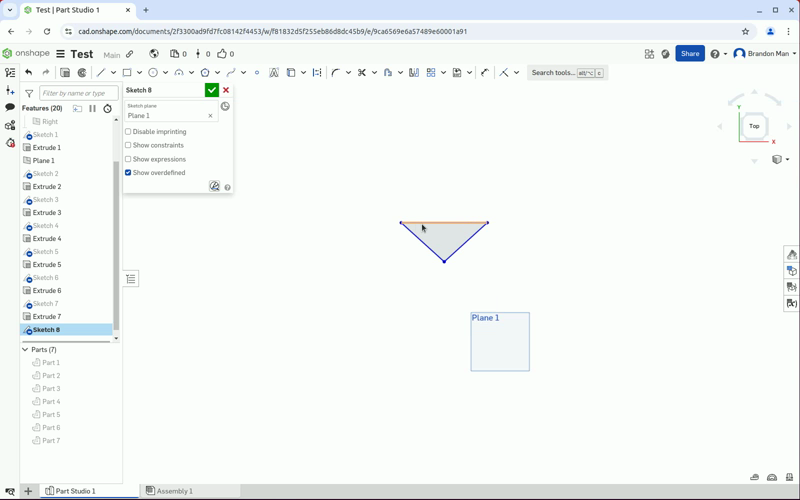
scroll(6)
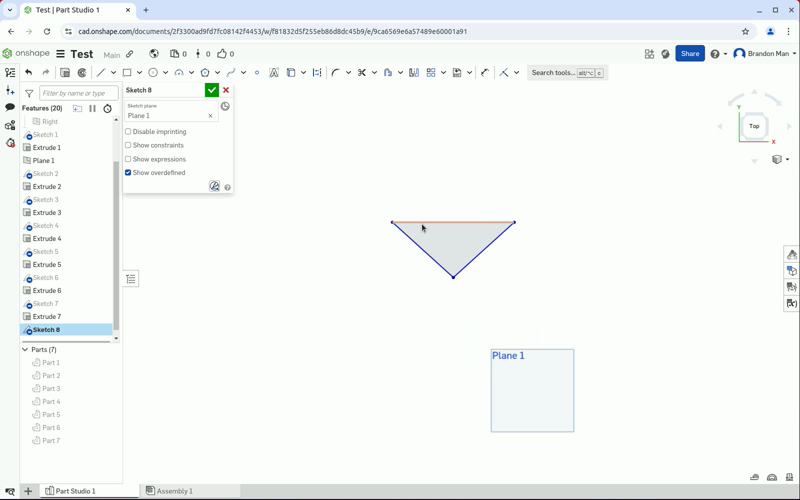
scroll(6)
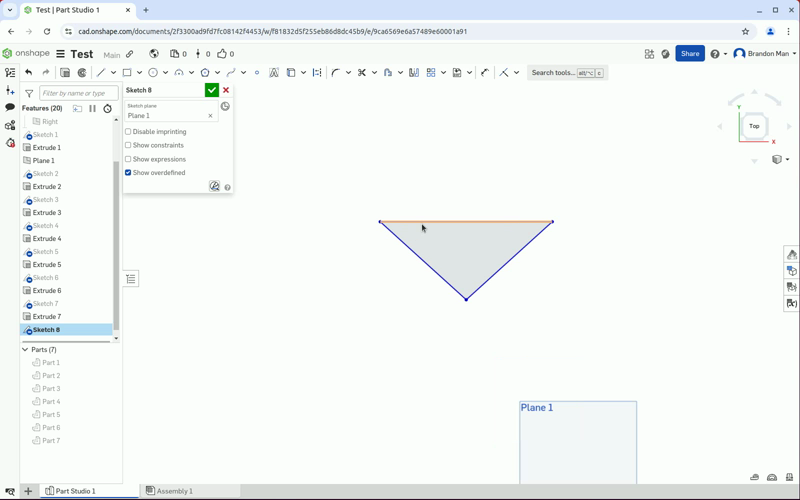
scroll(6)
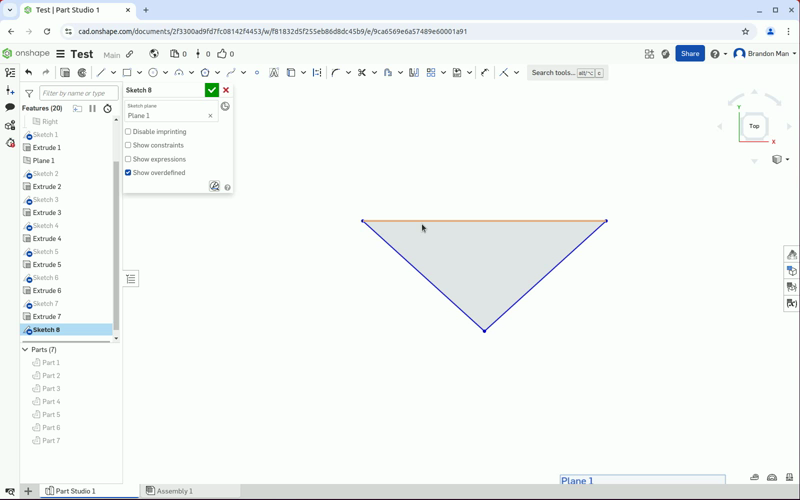
scroll(6)
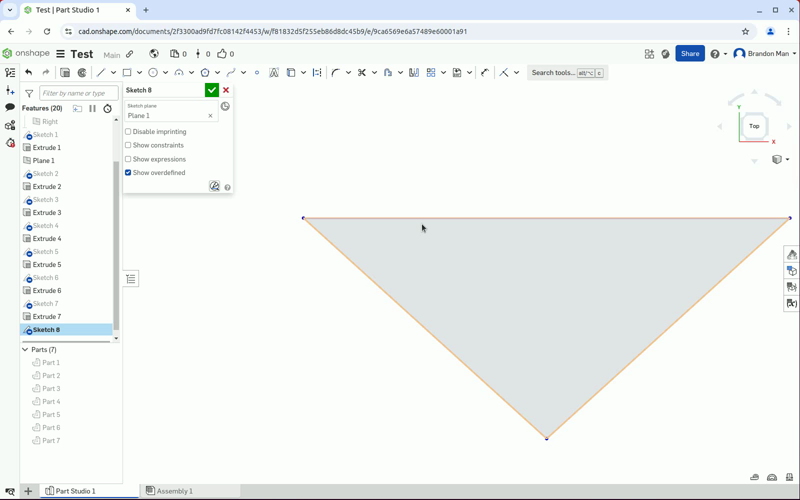
click(422, 223)
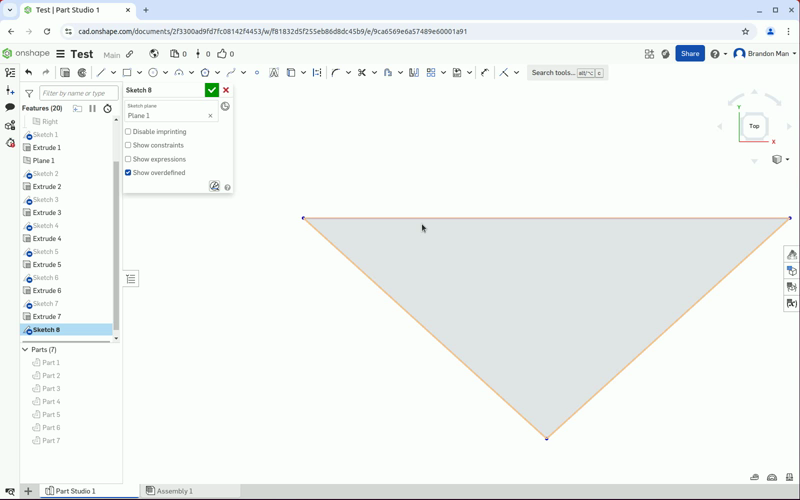
scroll(-6)
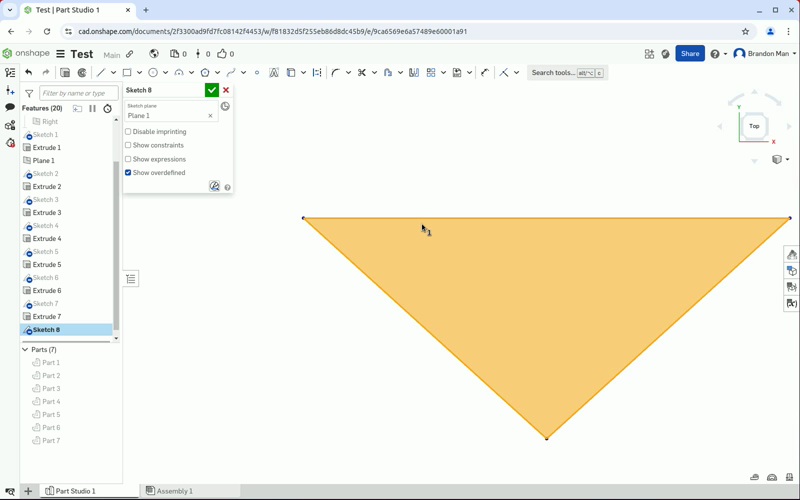
scroll(-6)
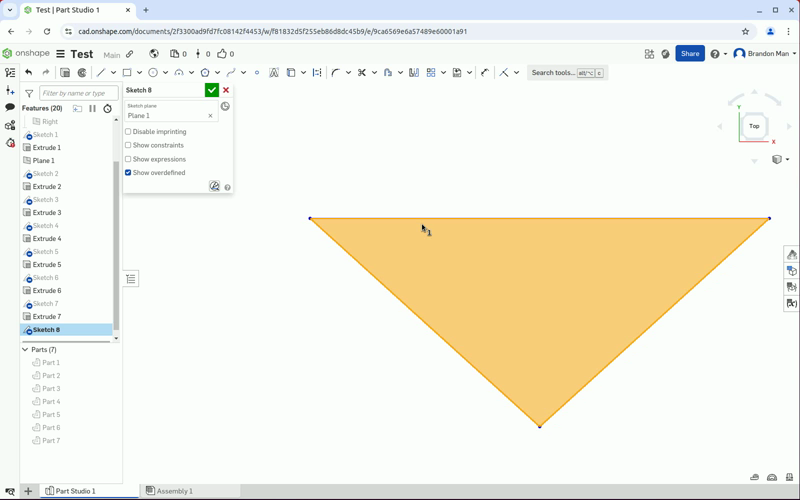
scroll(-6)
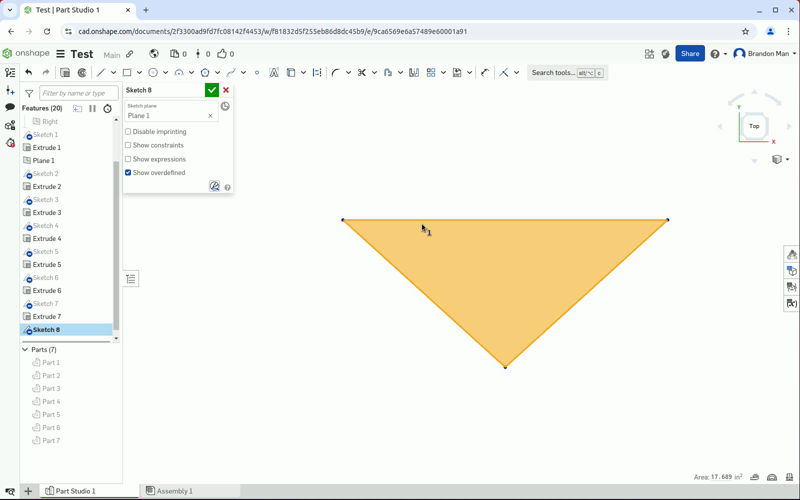
scroll(-6)
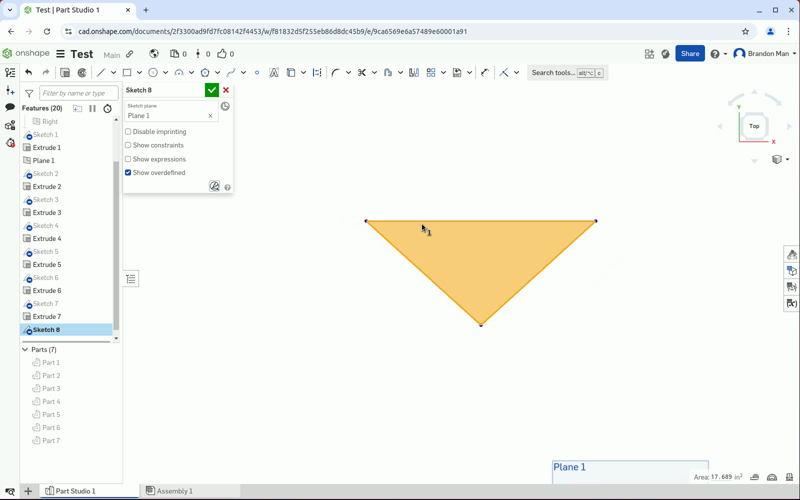
scroll(-6)
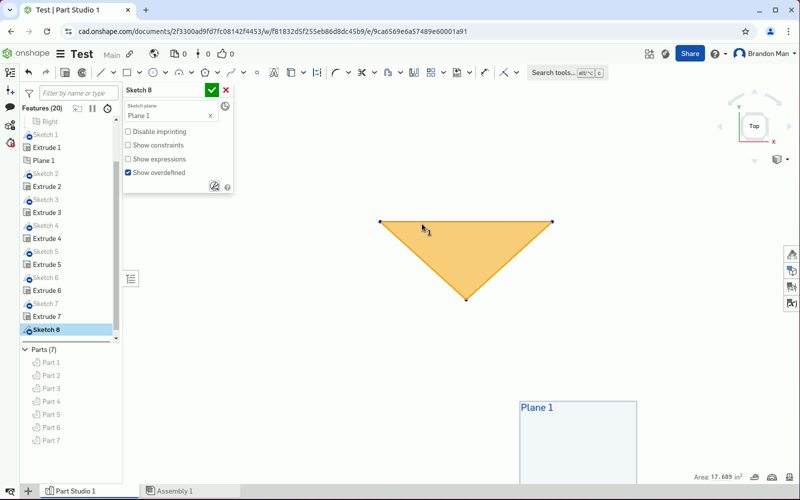
scroll(-6)
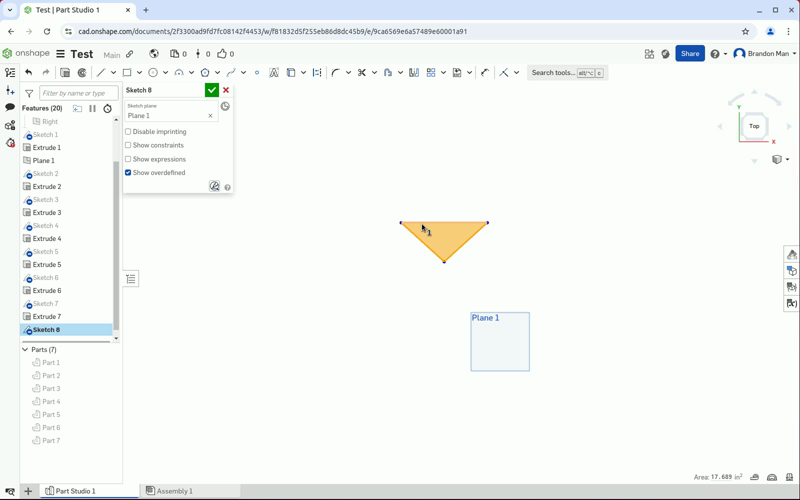
scroll(-6)
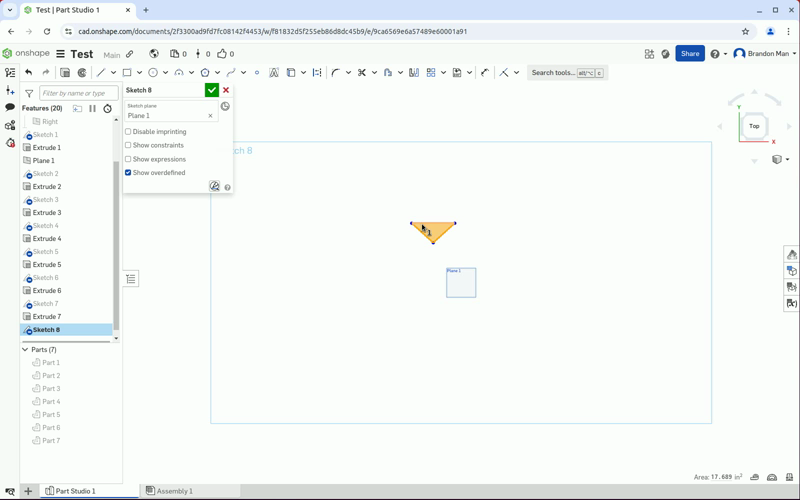
mouse_move(73, 352)
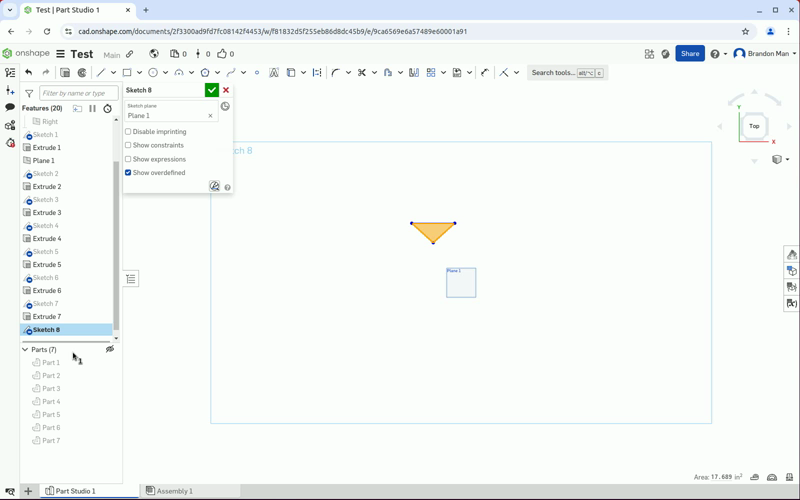
key(shift+y)
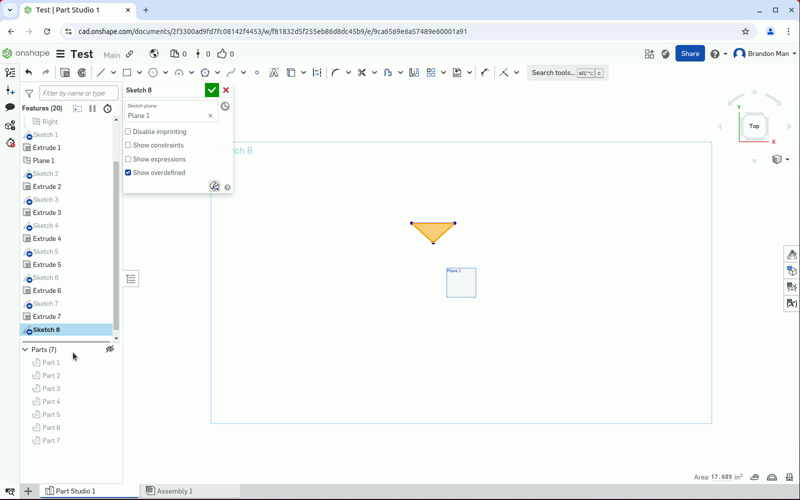
key(shift+e)
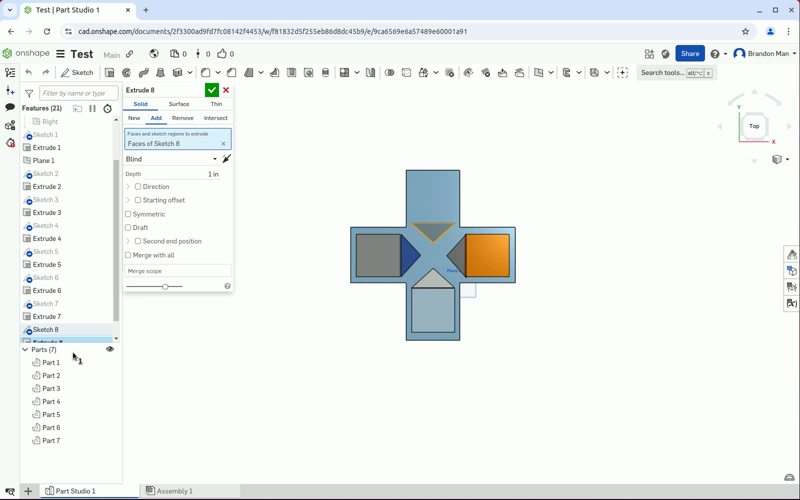
mouse_move(143, 106)
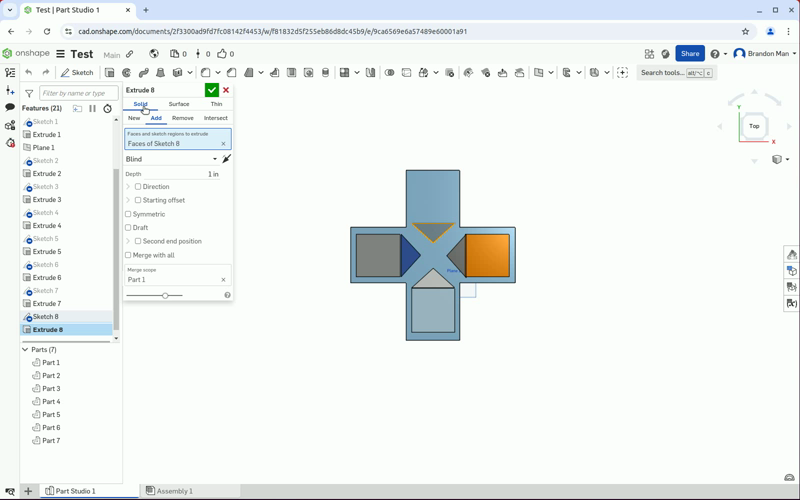
click(143, 106)
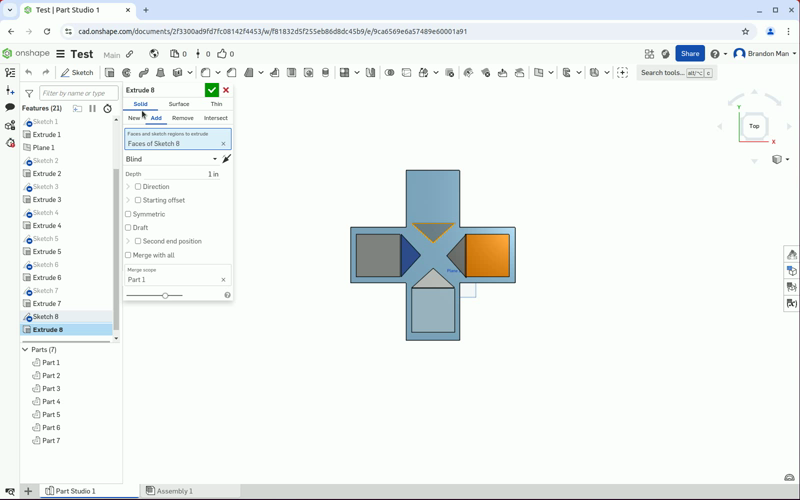
mouse_move(137, 120)
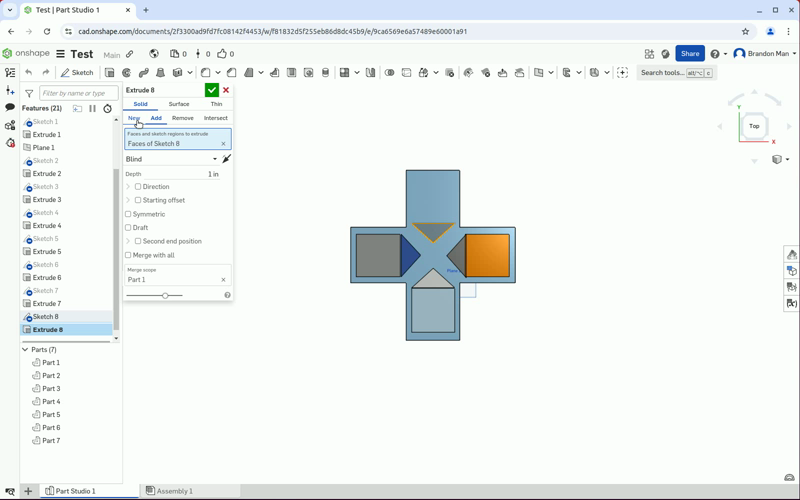
click(137, 120)
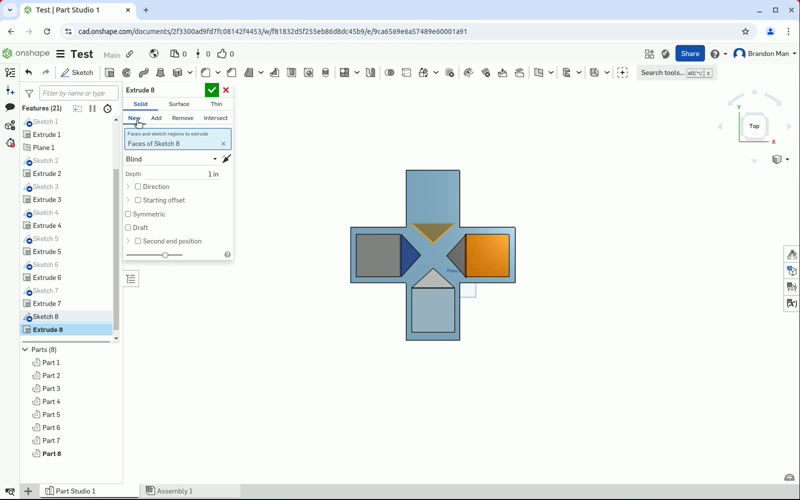
key(tab, 4)
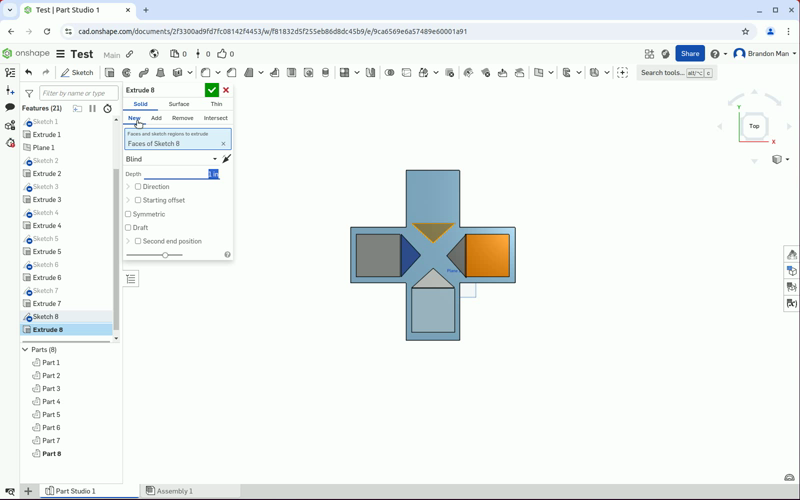
text(6.018)
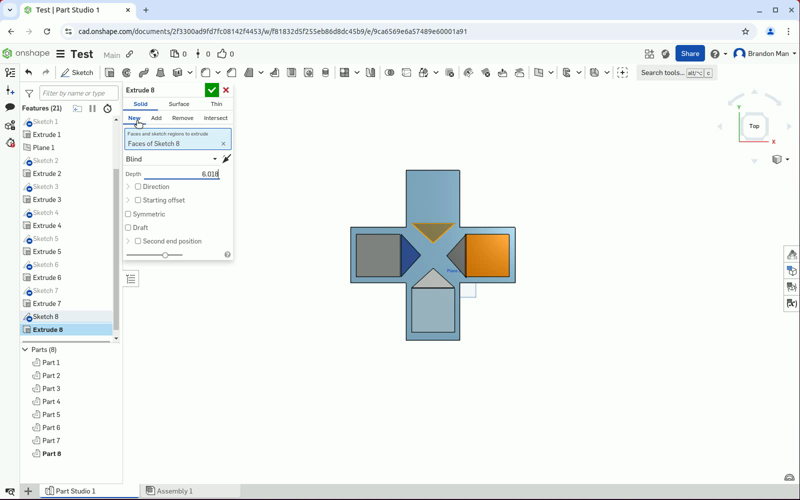
key(enter)
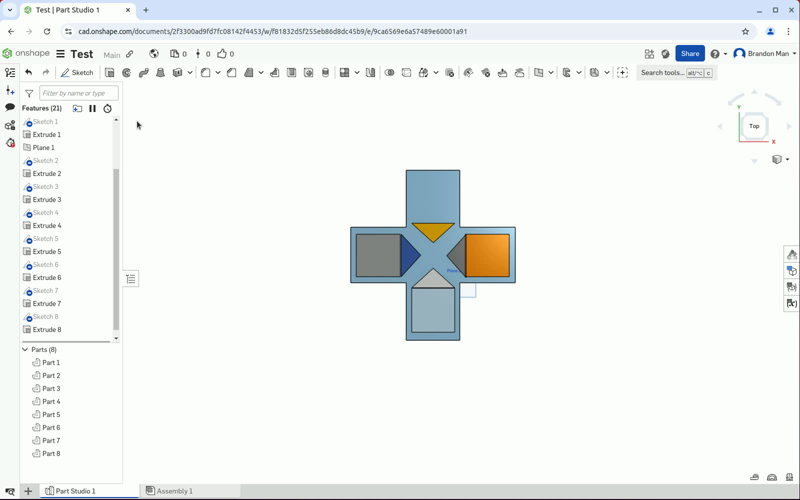
key(shift+h)
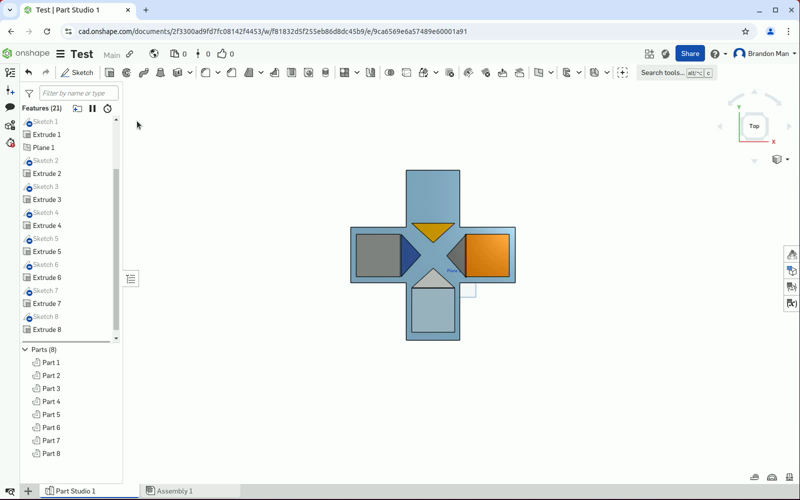
key(shift+h)
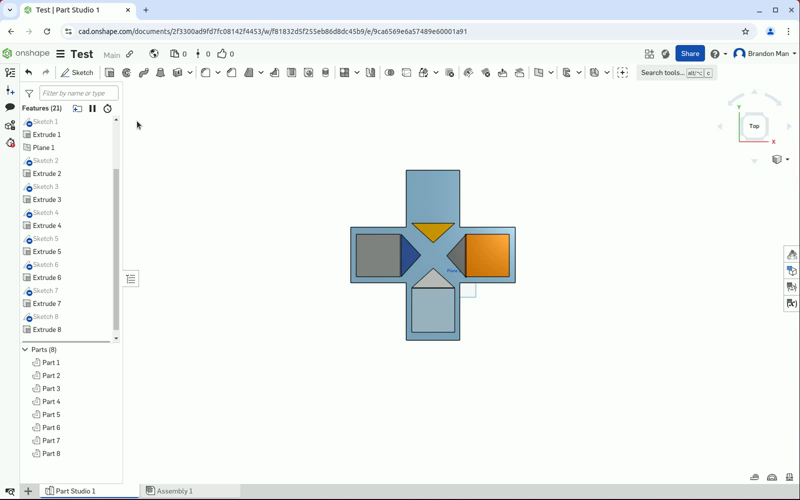
mouse_move(69, 124)
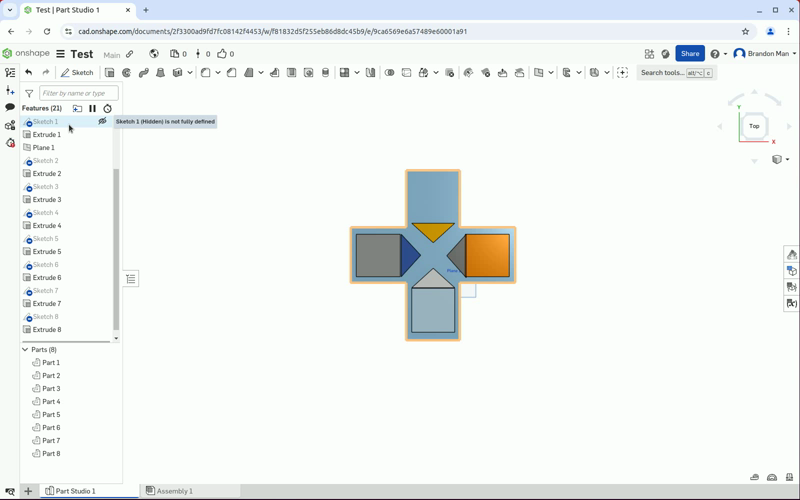
click(69, 124)
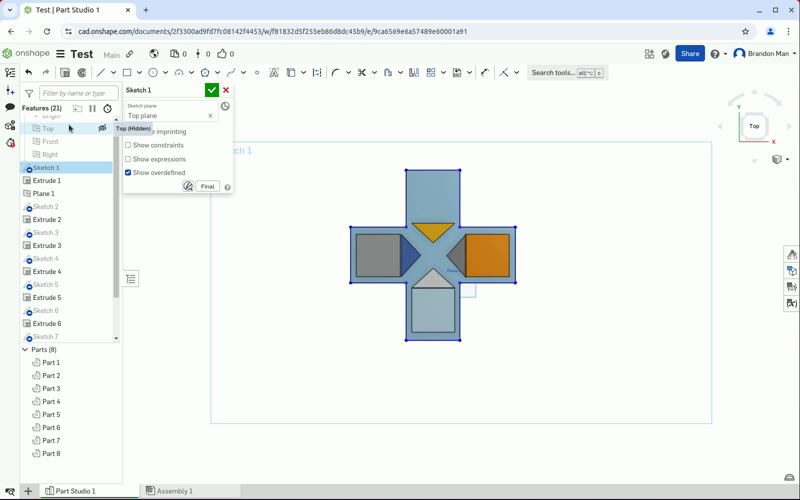
mouse_move(229, 92)
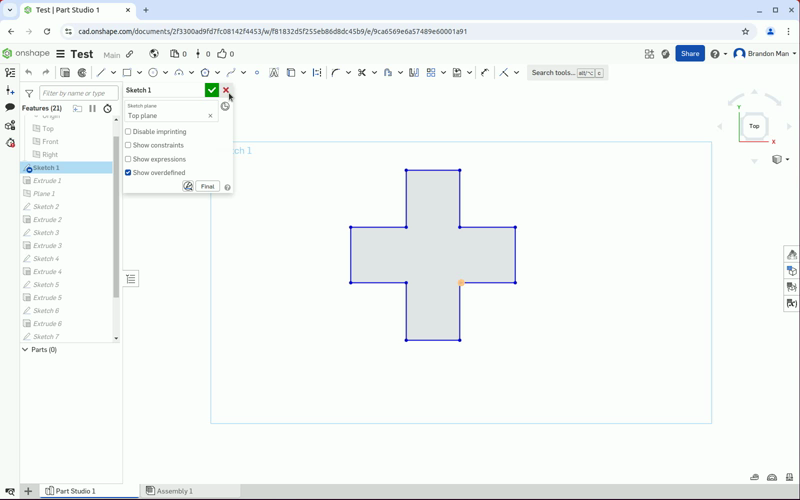
click(229, 92)
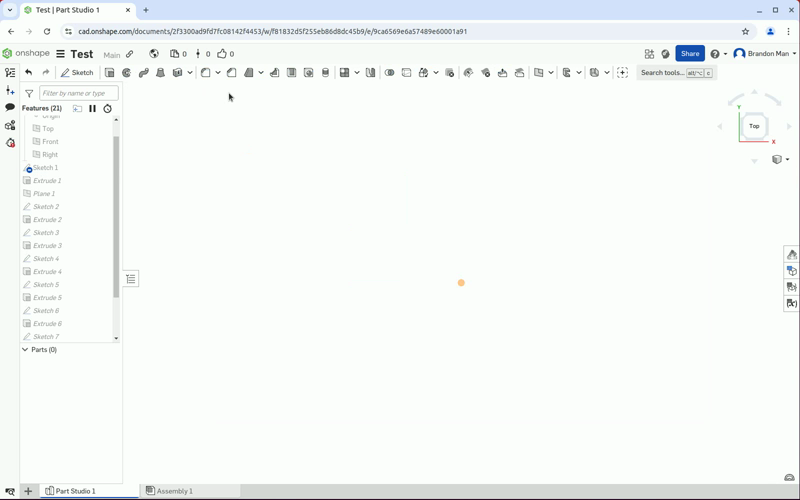
key(shift+s)
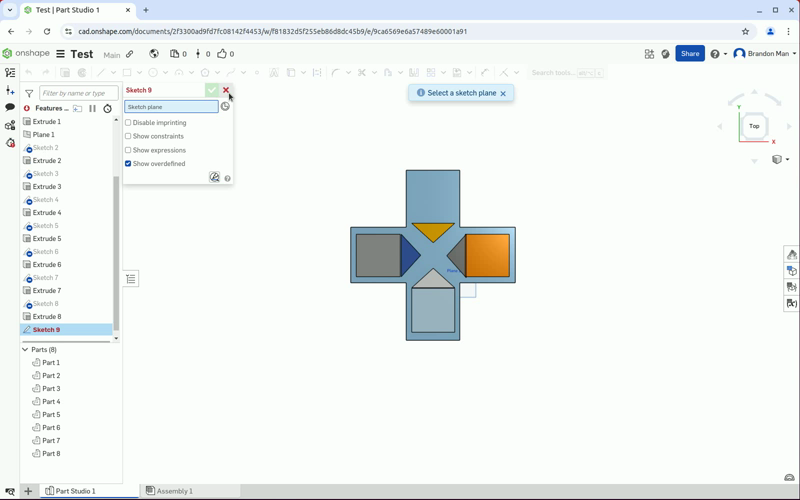
mouse_move(69, 137)
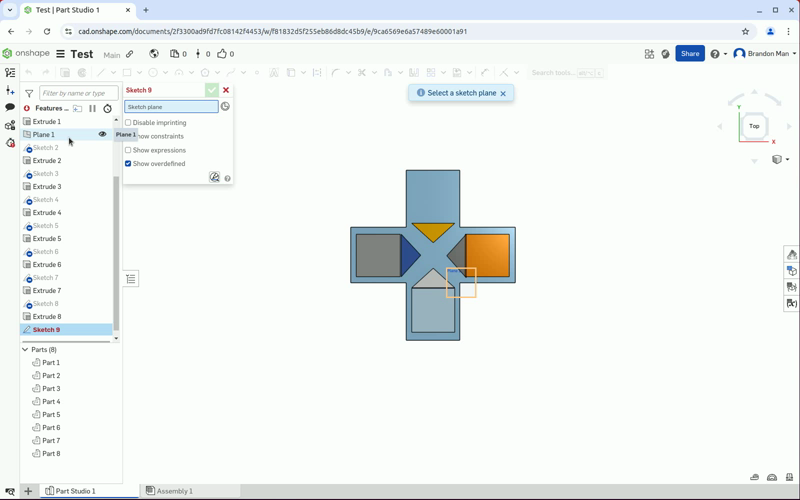
click(69, 137)
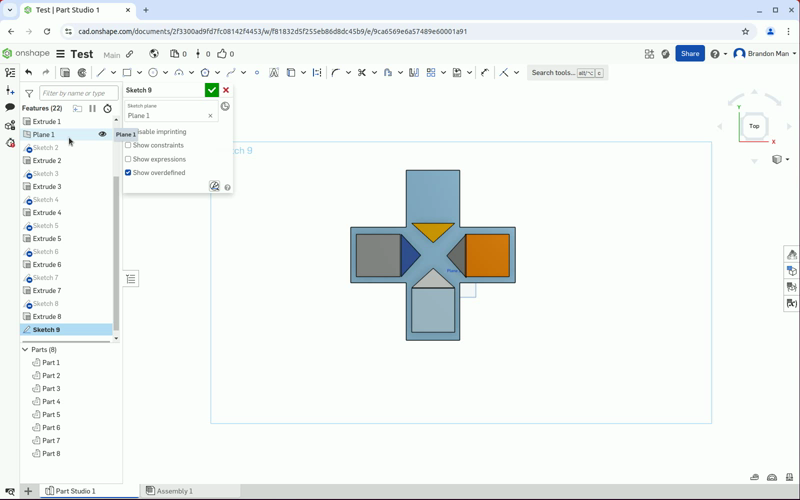
mouse_move(73, 352)
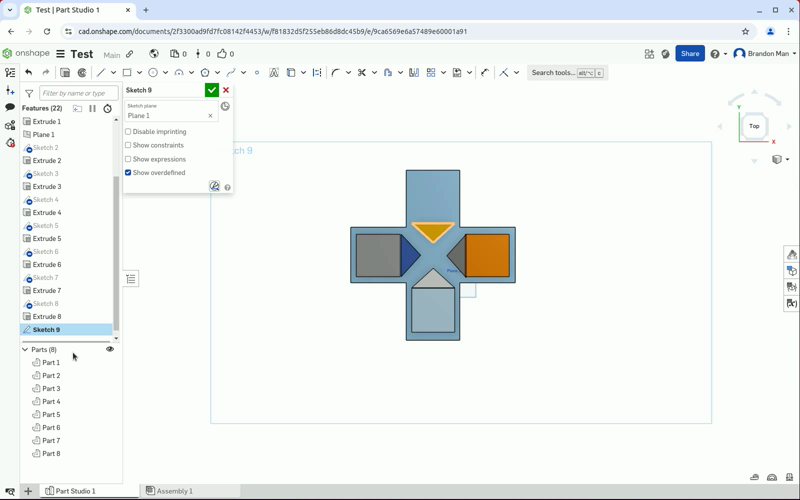
key(y)
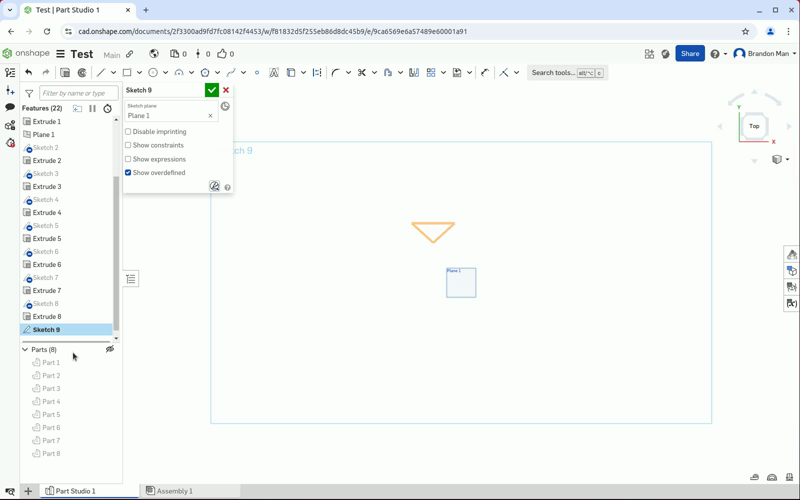
key(l)
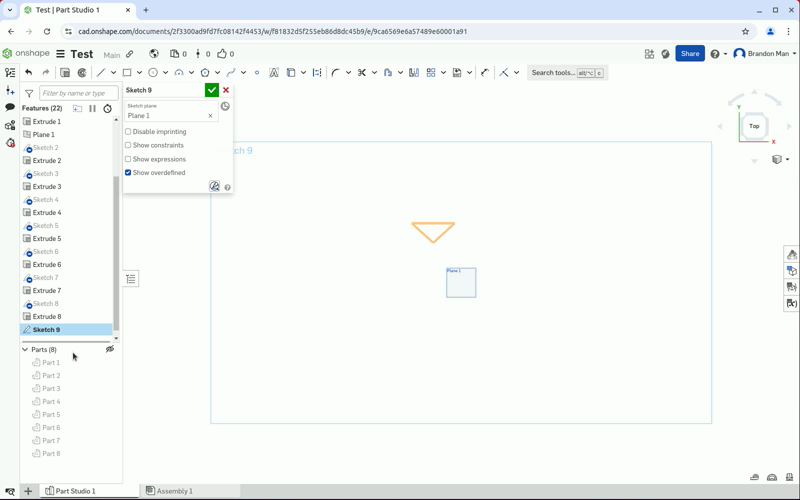
key_down(shift)
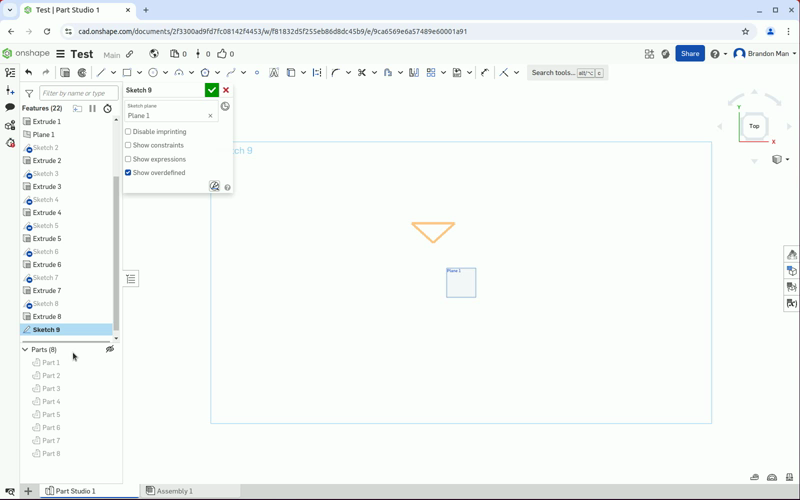
mouse_move(411, 223)
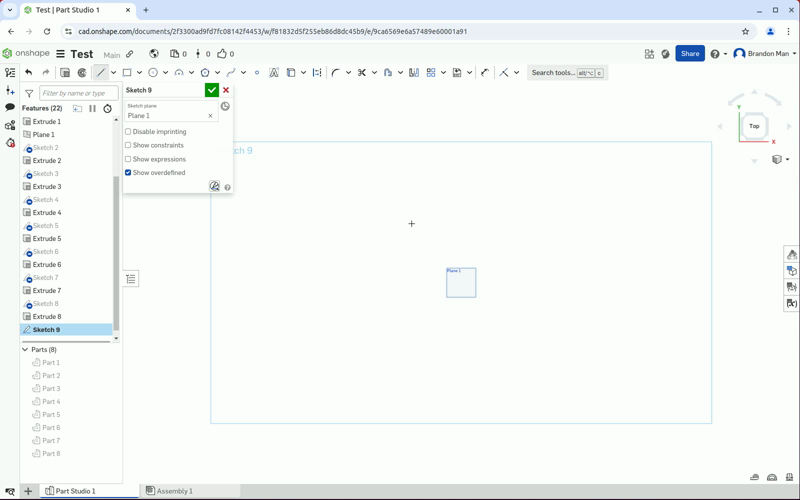
click(411, 223)
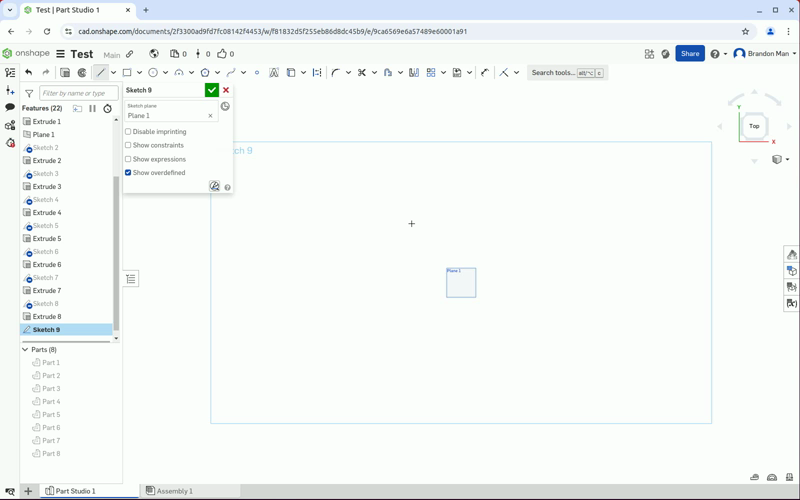
key_up(shift)
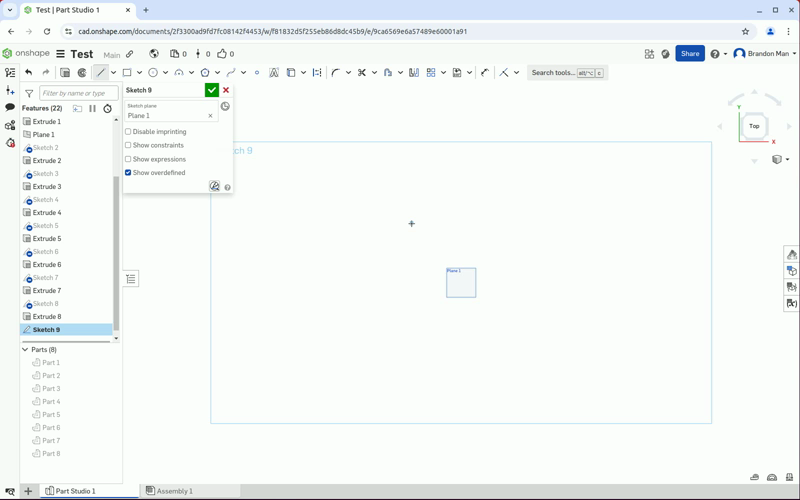
key_down(shift)
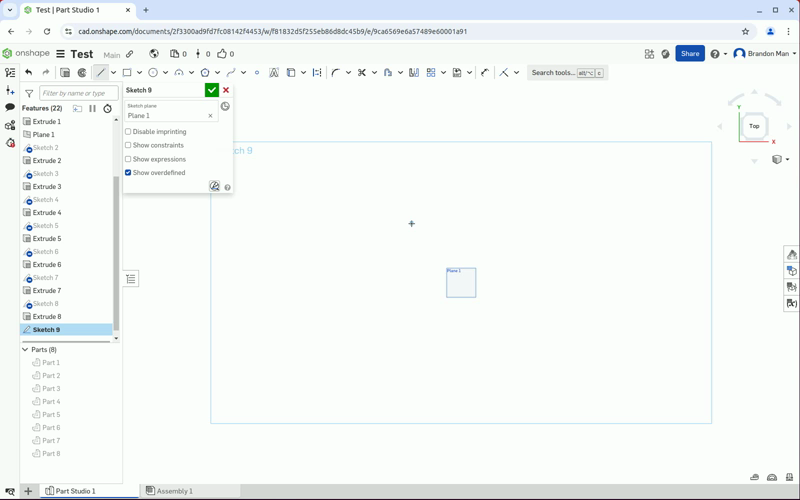
mouse_move(441, 223)
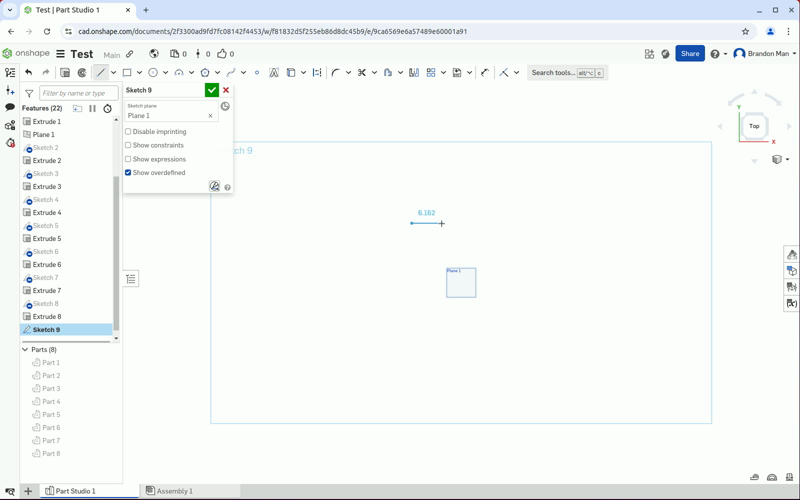
mouse_move(454, 223)
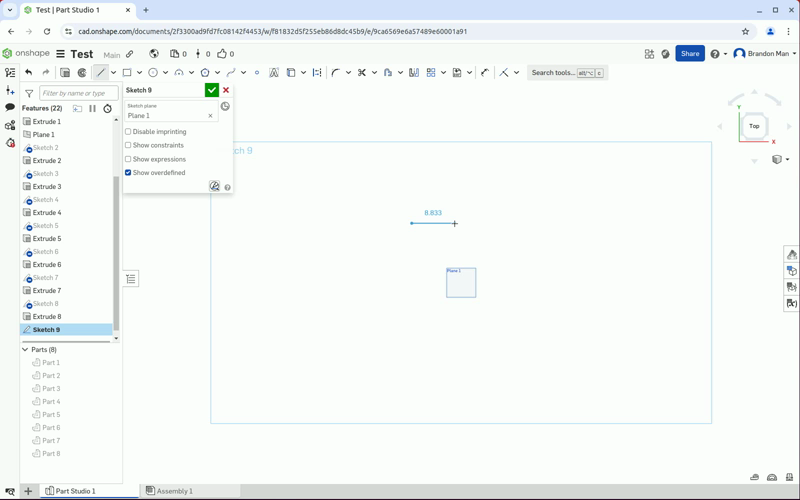
click(454, 223)
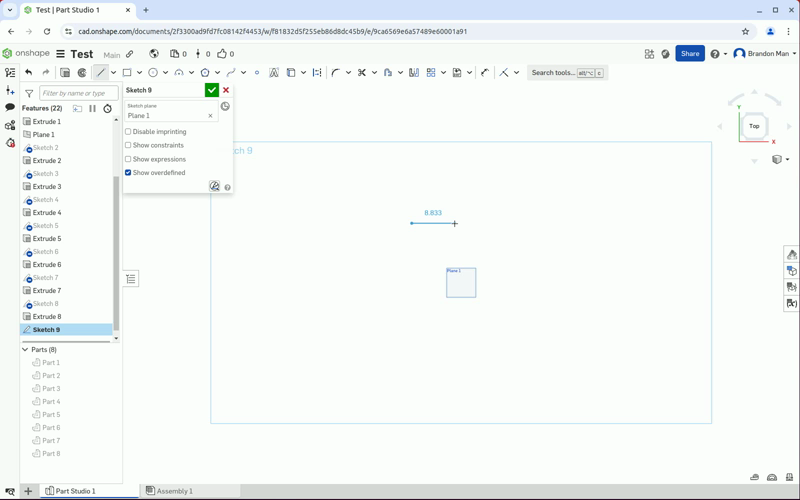
key_up(shift)
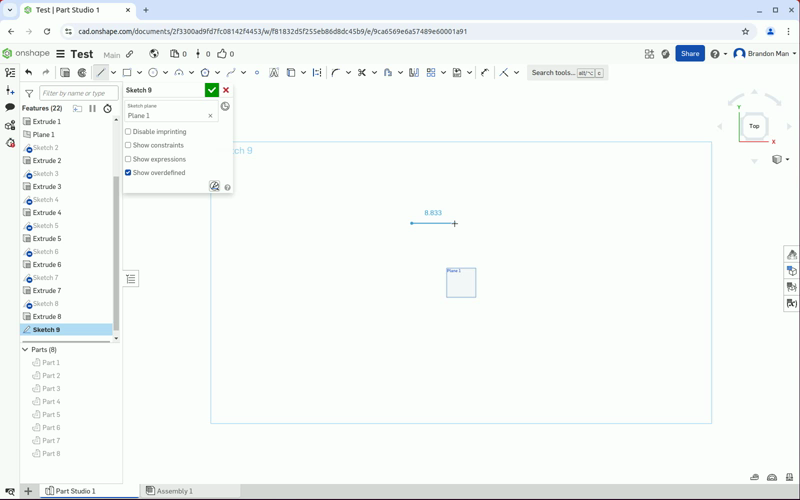
key_down(shift)
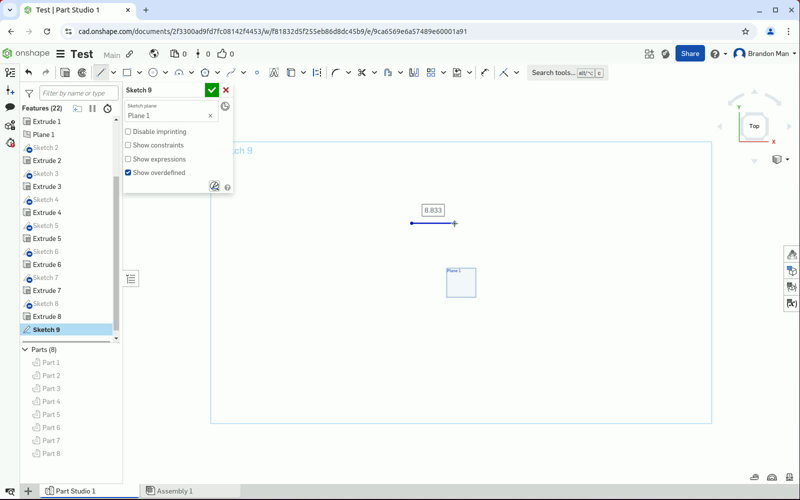
mouse_move(484, 223)
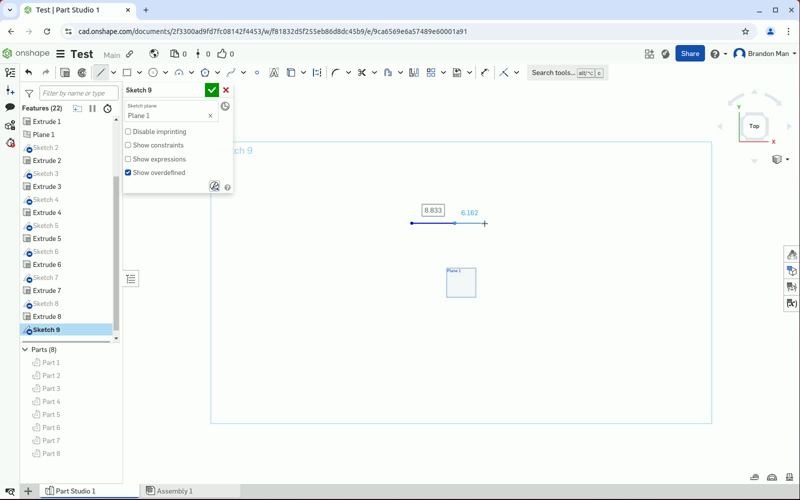
mouse_move(454, 179)
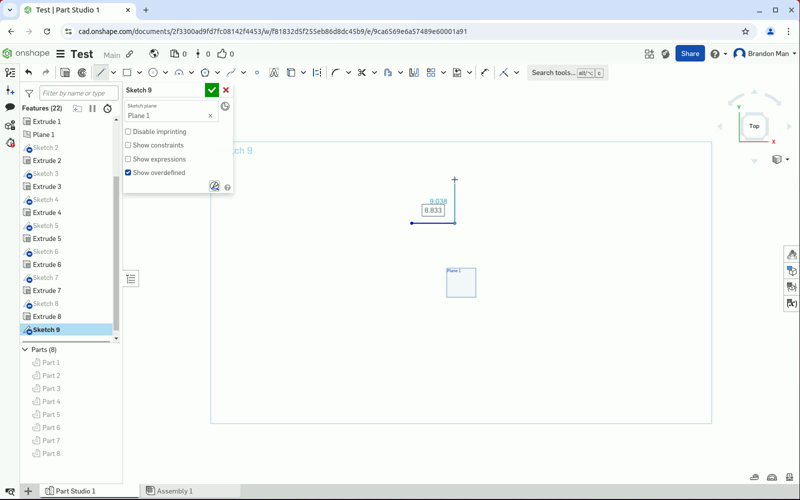
click(454, 179)
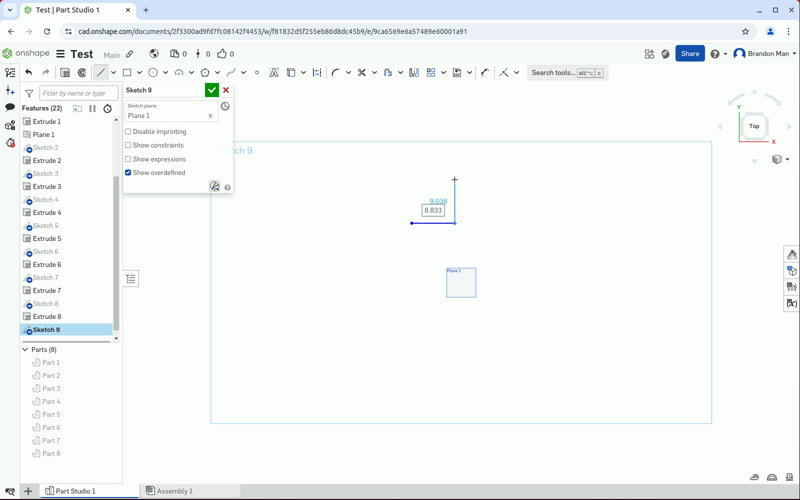
key_up(shift)
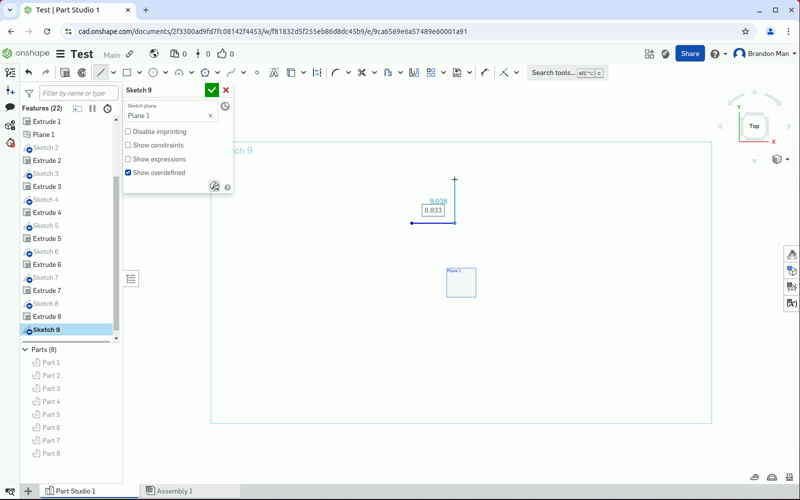
key_down(shift)
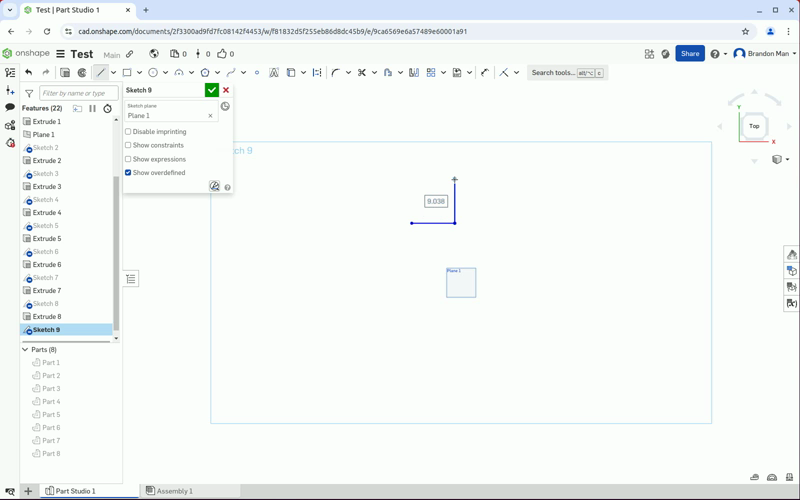
mouse_move(484, 179)
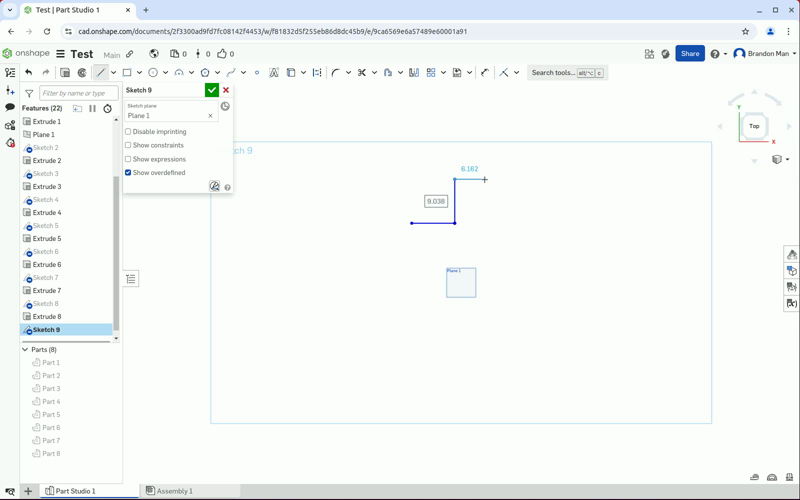
mouse_move(411, 179)
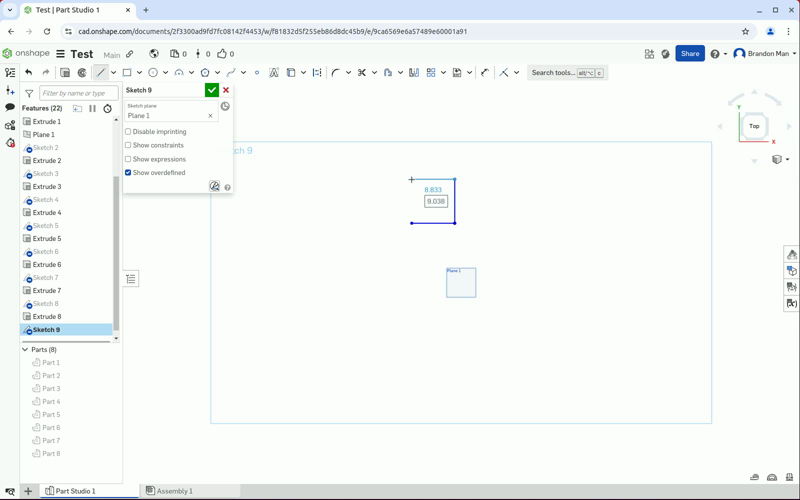
click(411, 179)
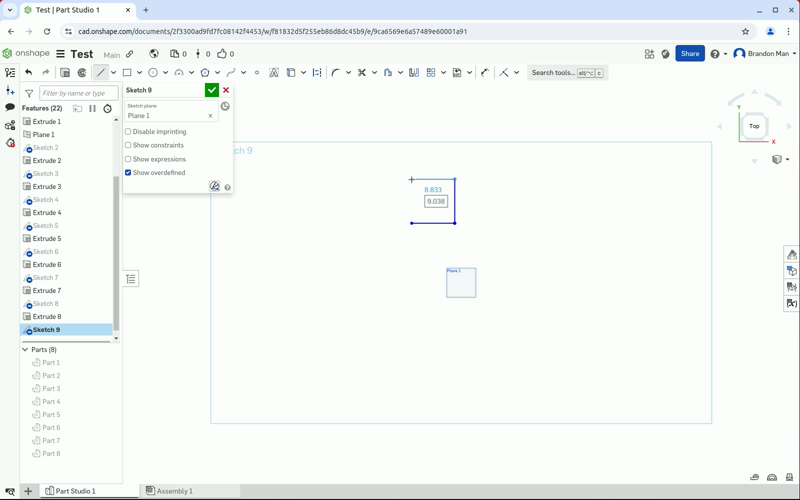
key_up(shift)
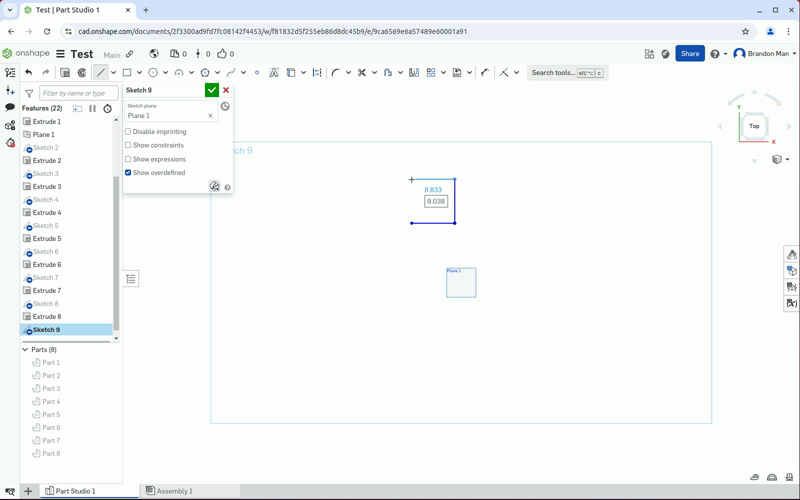
mouse_move(441, 179)
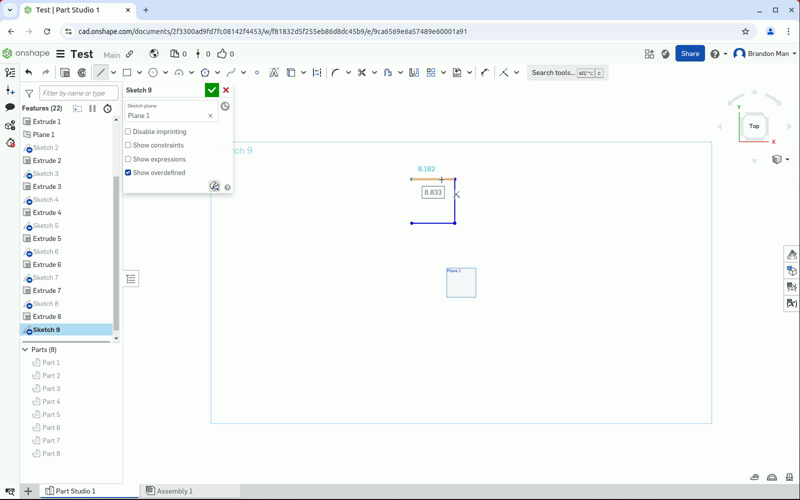
key_down(shift)
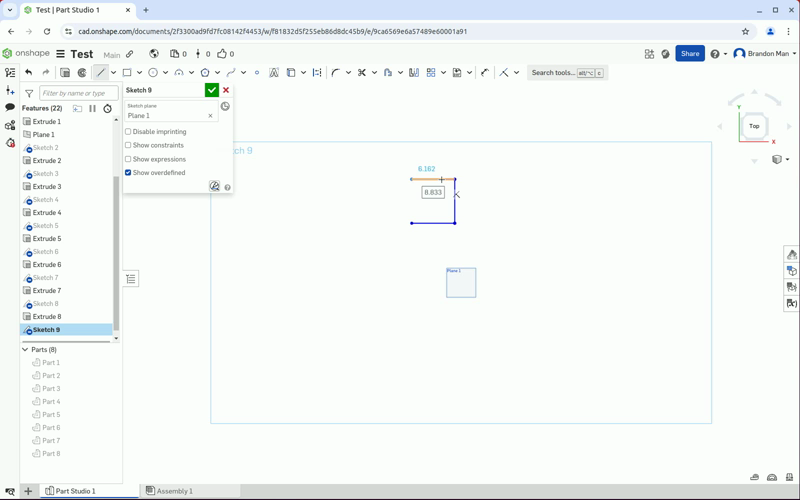
mouse_move(411, 223)
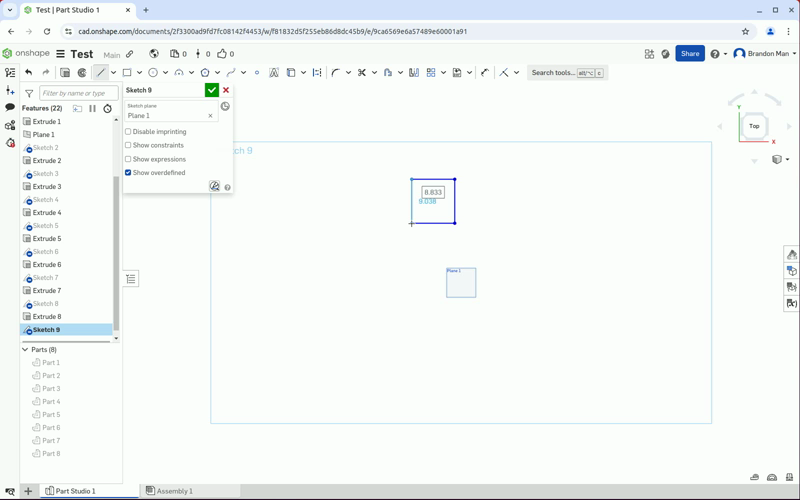
key_up(shift)
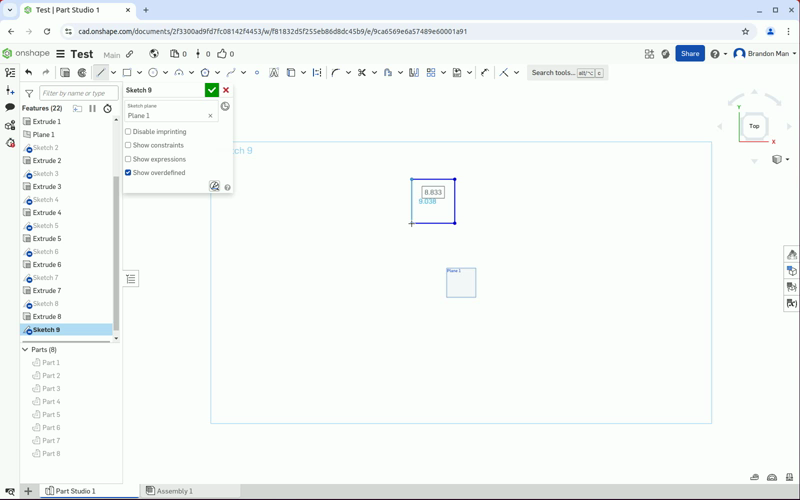
click(411, 223)
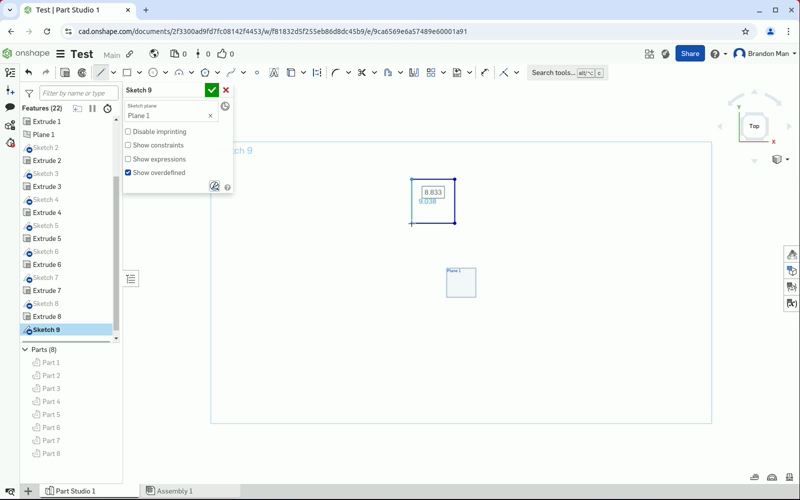
key(esc)
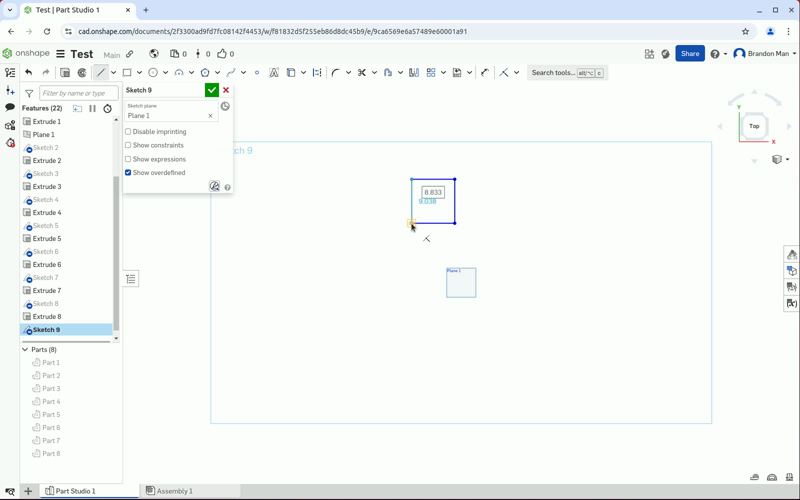
mouse_move(431, 182)
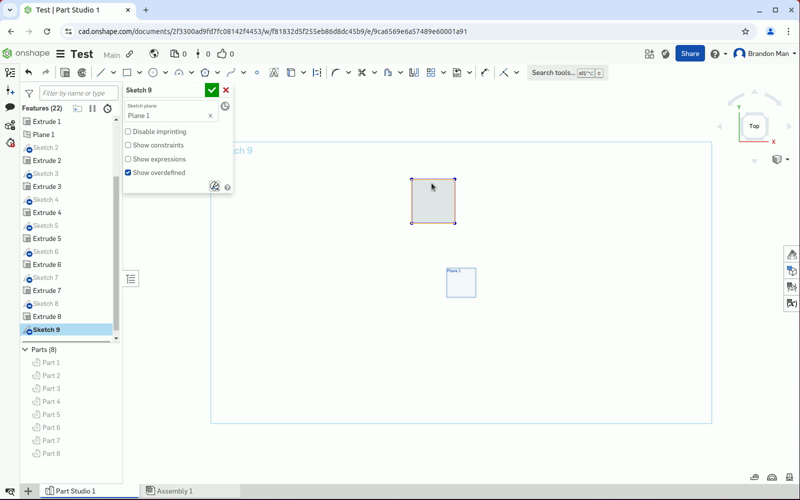
click(431, 182)
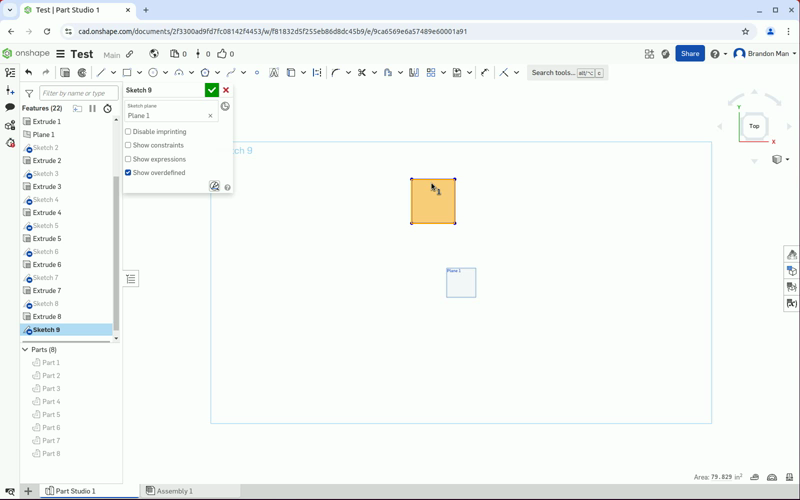
mouse_move(73, 352)
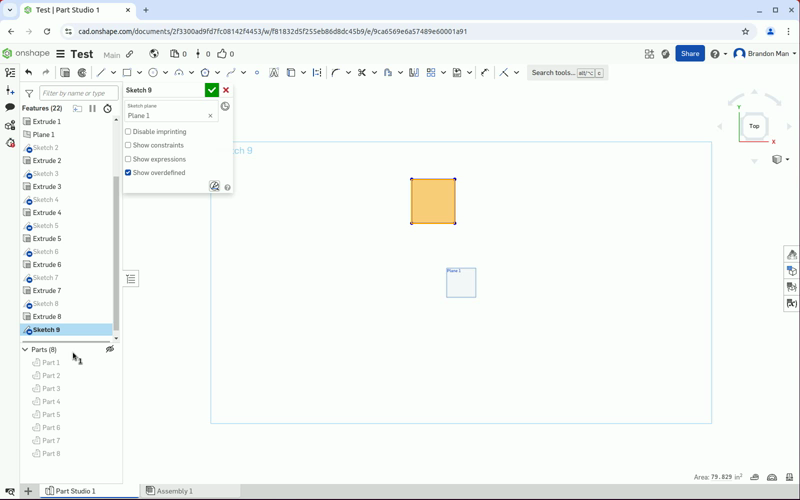
key(shift+y)
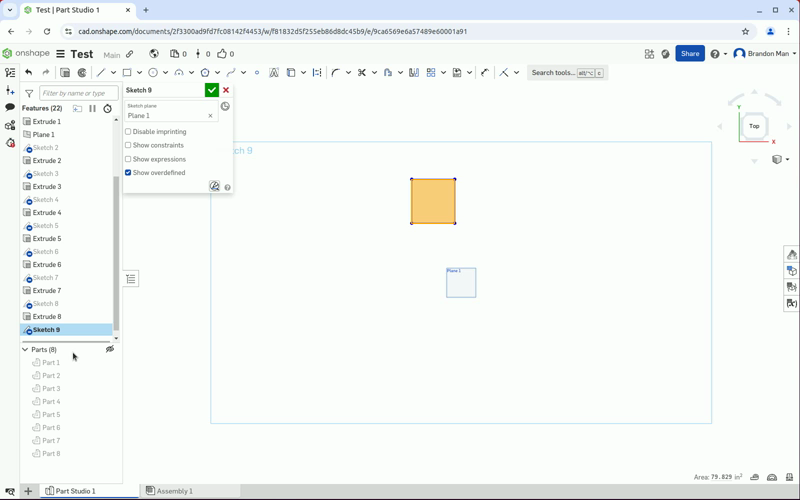
key(shift+e)
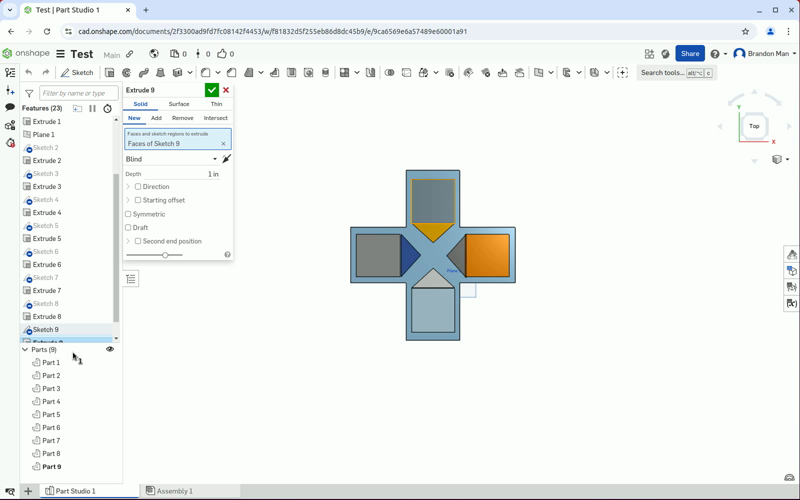
mouse_move(143, 106)
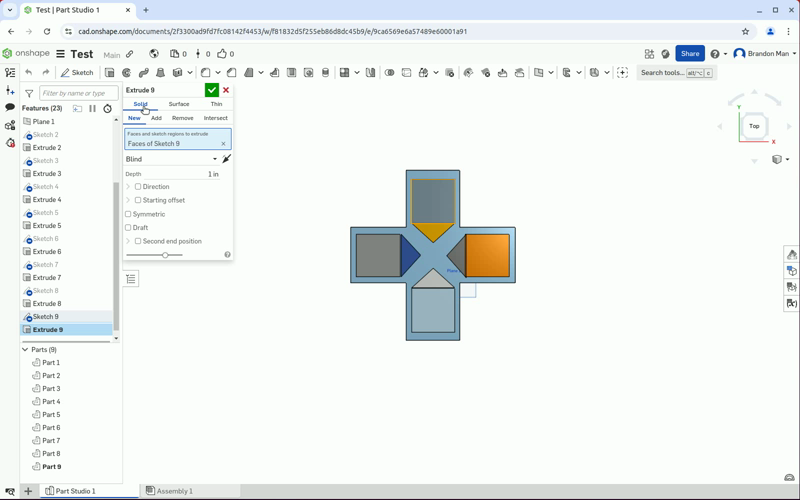
click(143, 106)
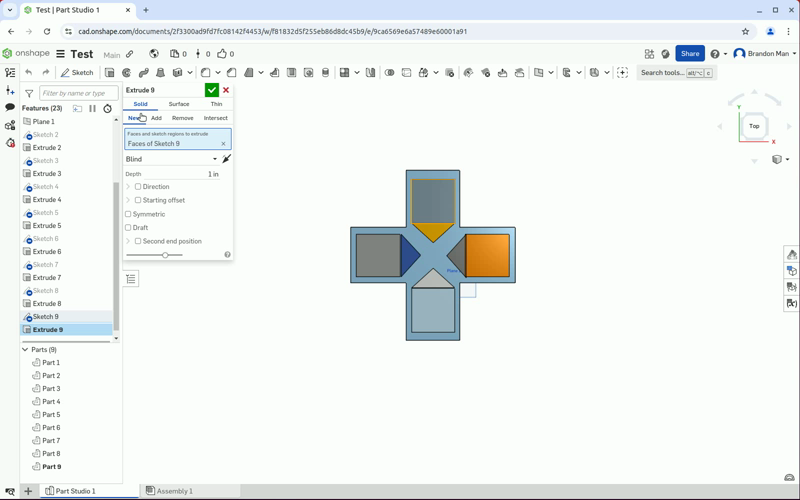
mouse_move(137, 120)
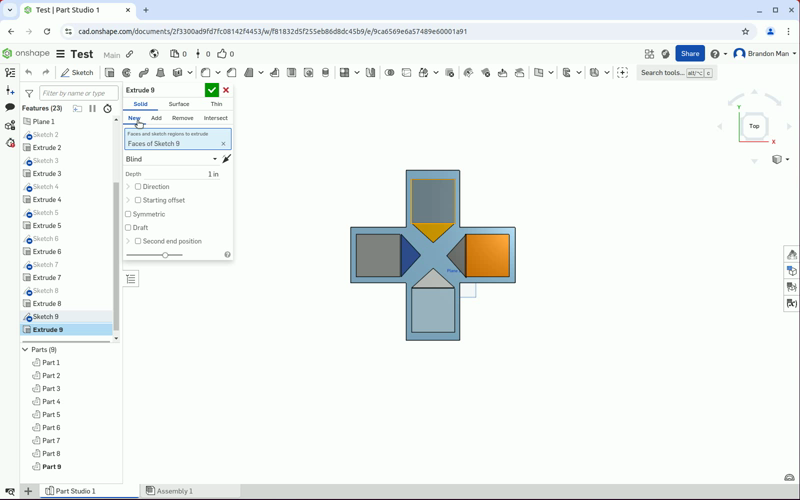
click(137, 120)
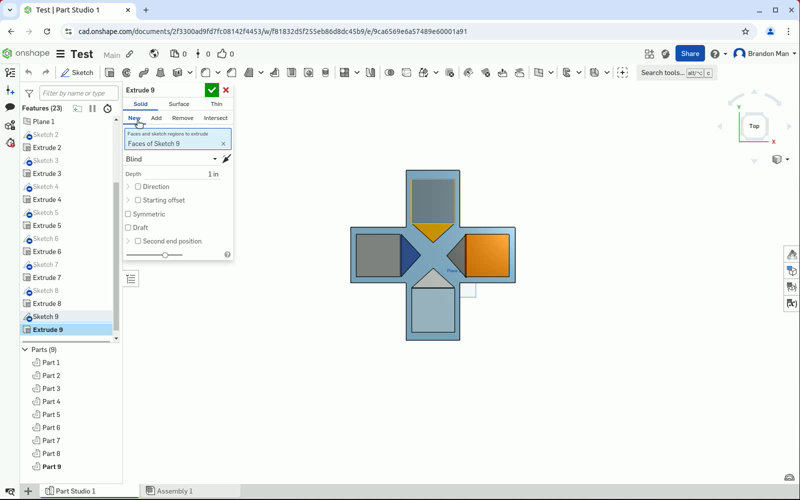
key(tab, 4)
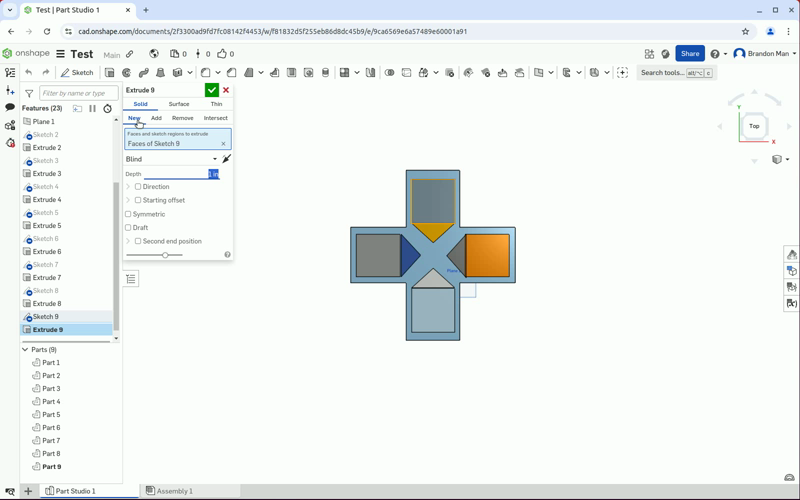
text(6.018)
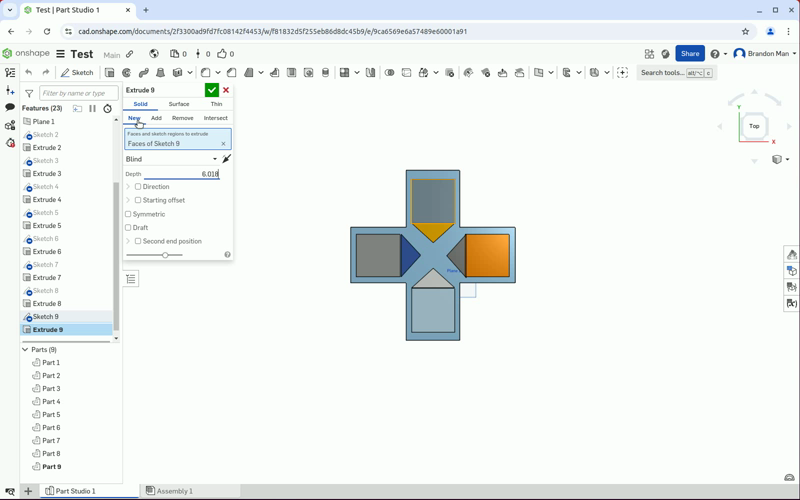
key(enter)
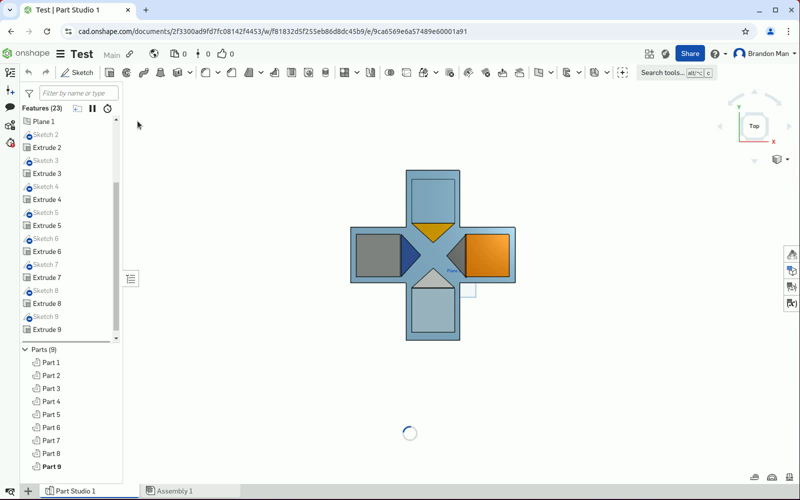
key(shift+h)
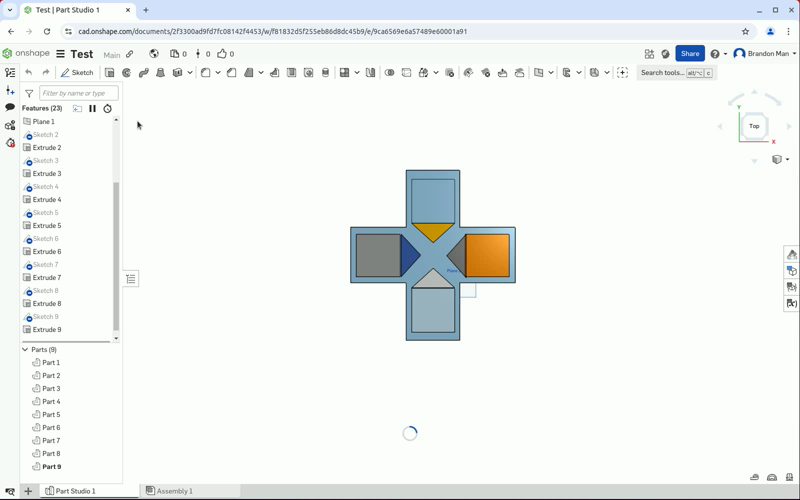
key(shift+h)
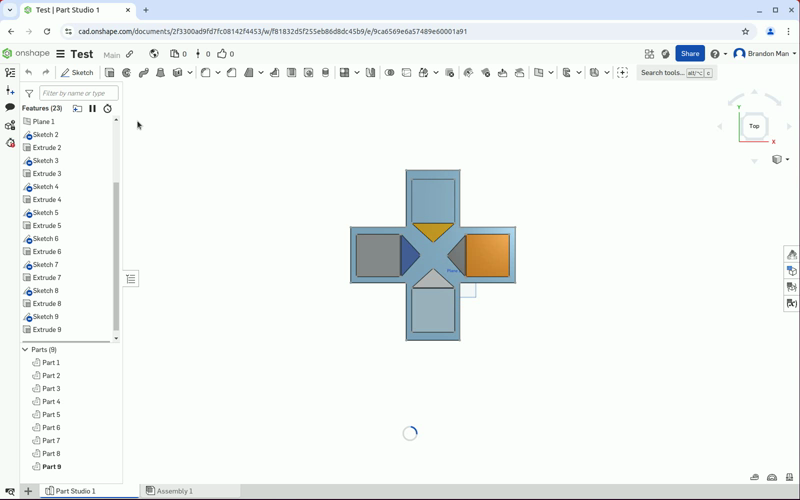
key(shift+7)
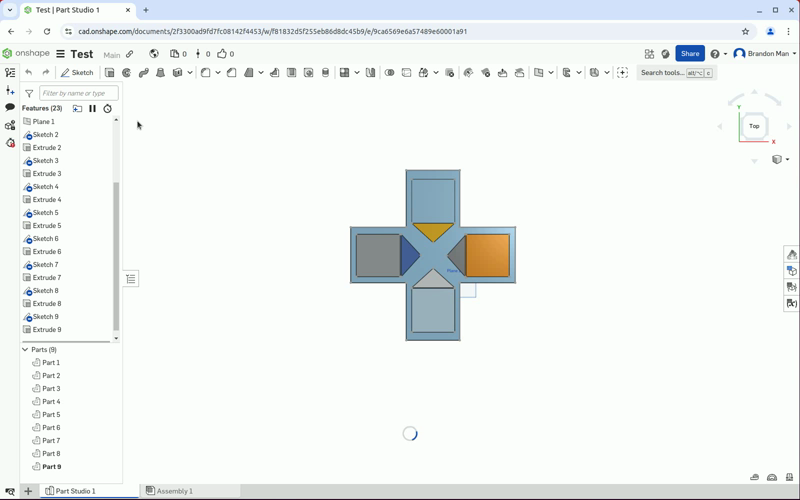
key(up, 3)
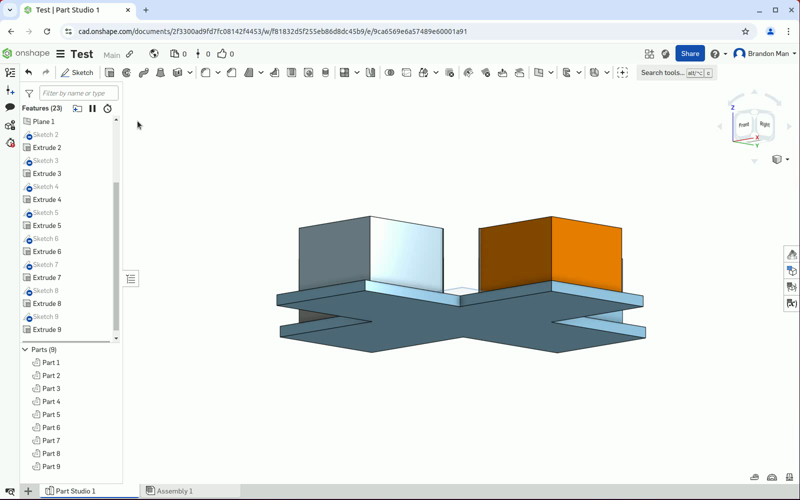
key(left, 3)
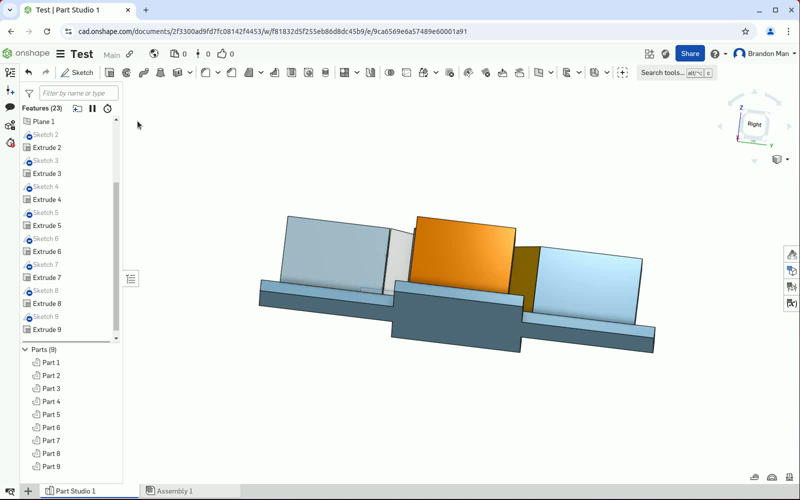
key(right, 3)
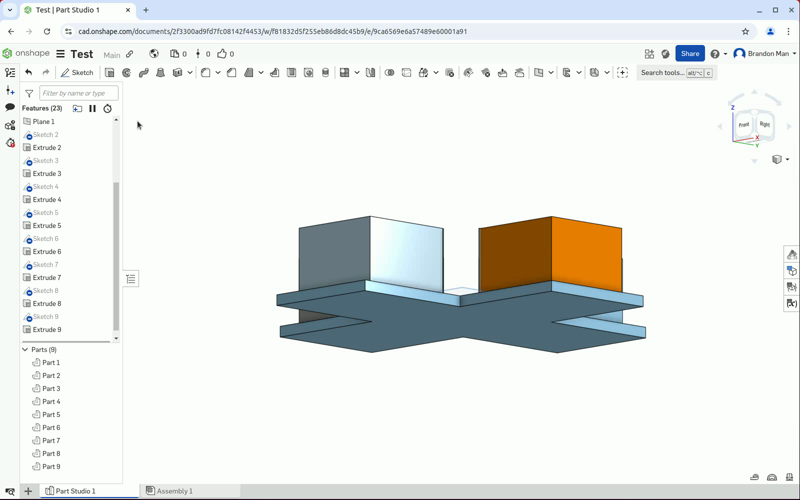
key(down, 3)
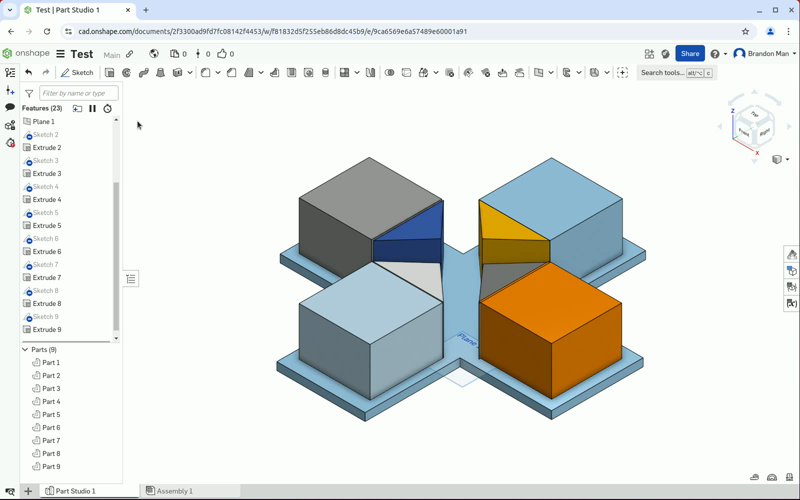
mouse_move(69, 98)
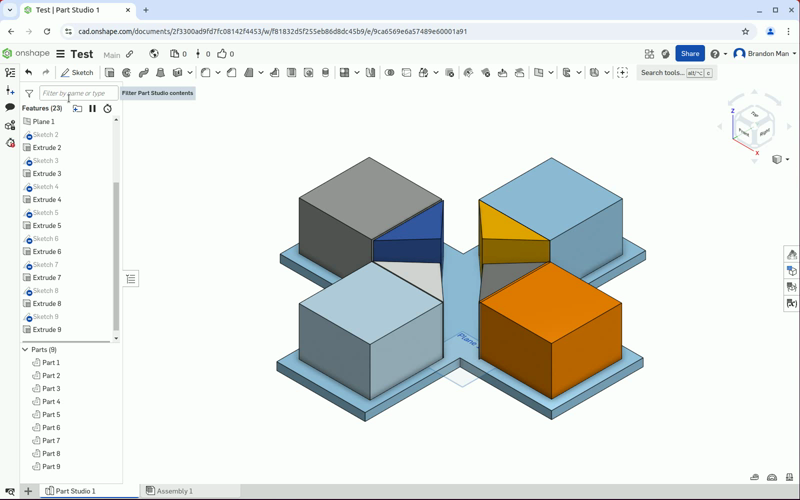
click(69, 98)